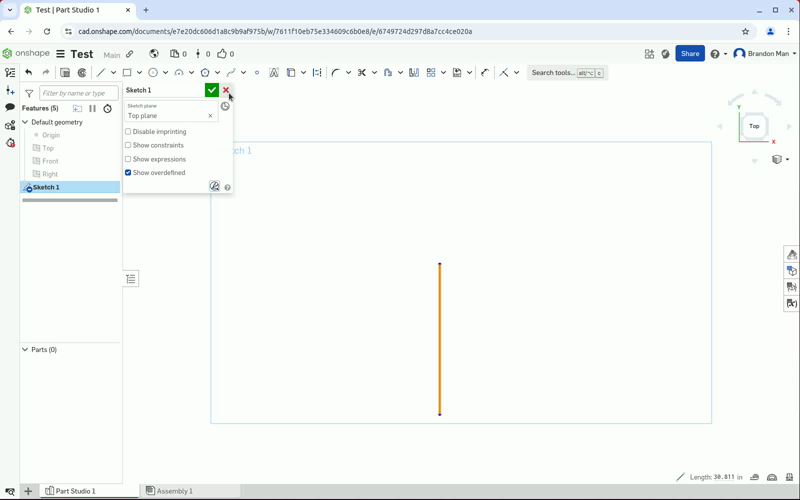
key(shift+h)
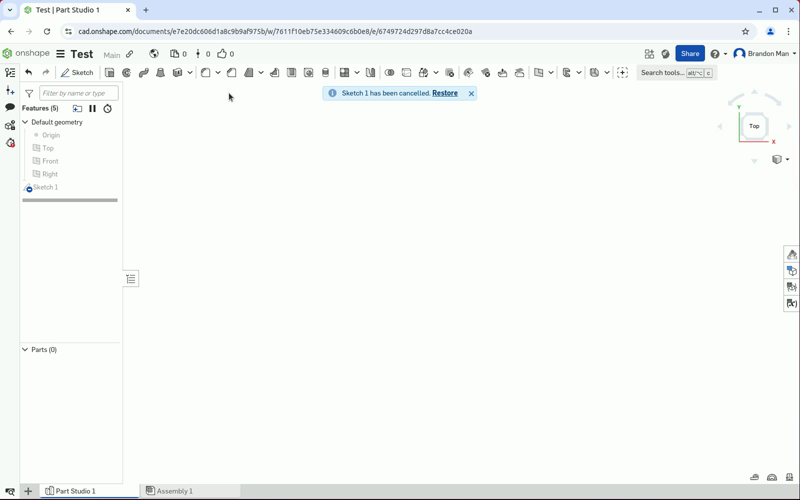
mouse_move(73, 352)
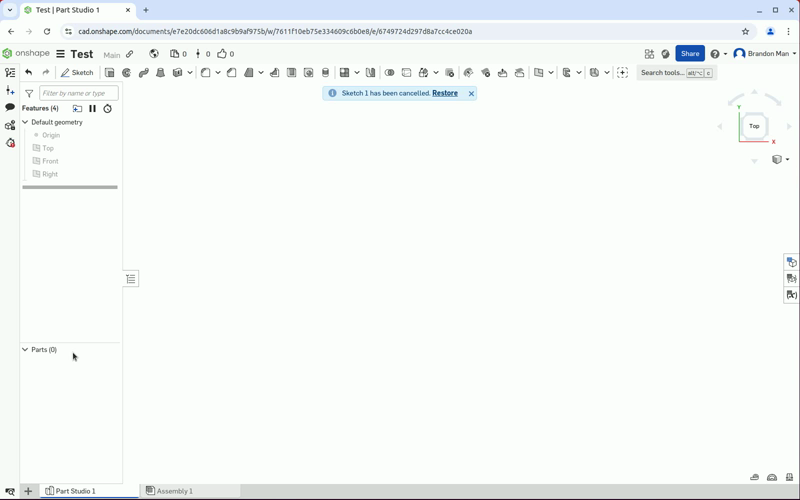
key(y)
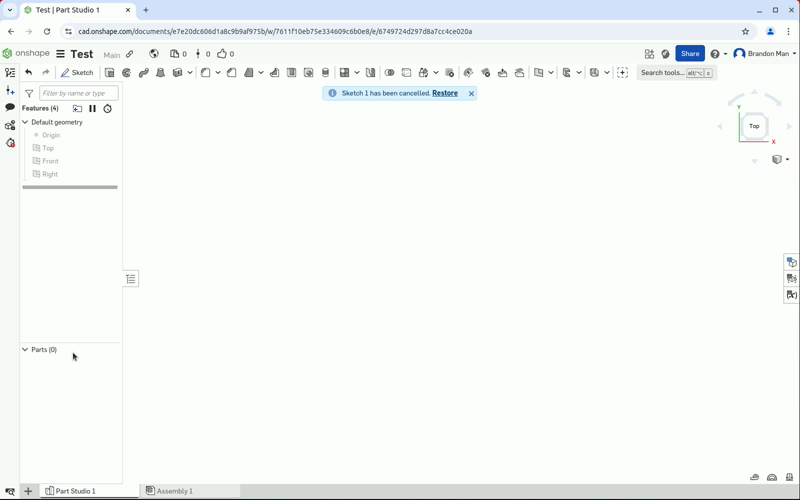
key(shift+p)
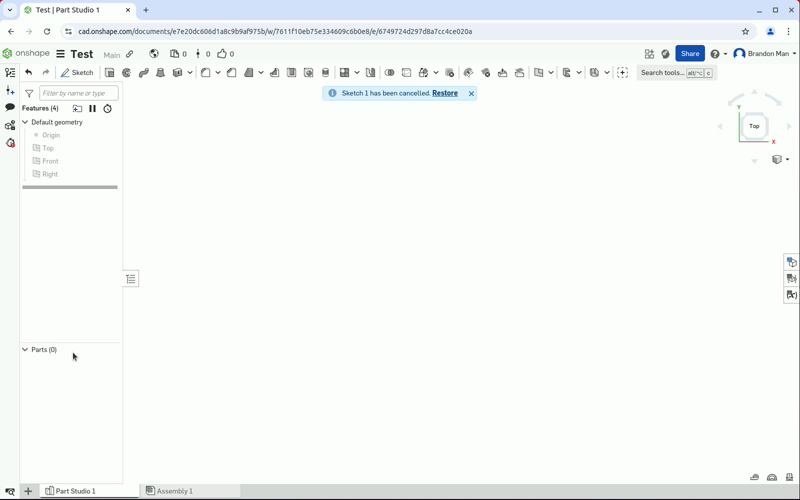
key(space)
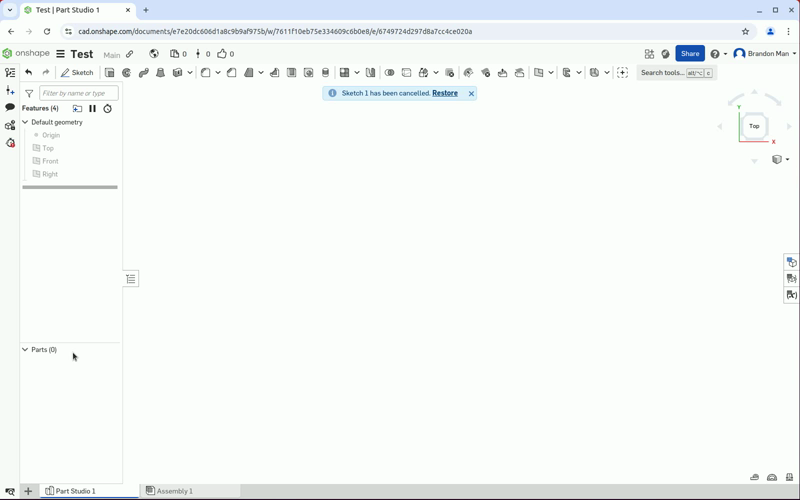
key_down(shift)
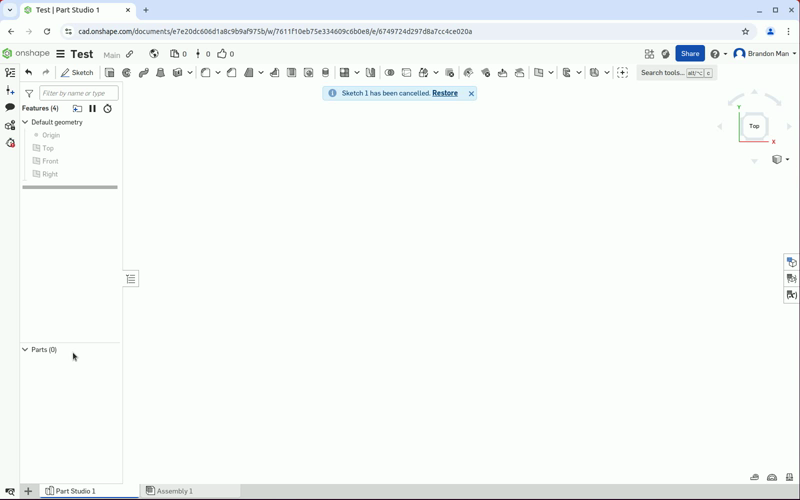
key(up)
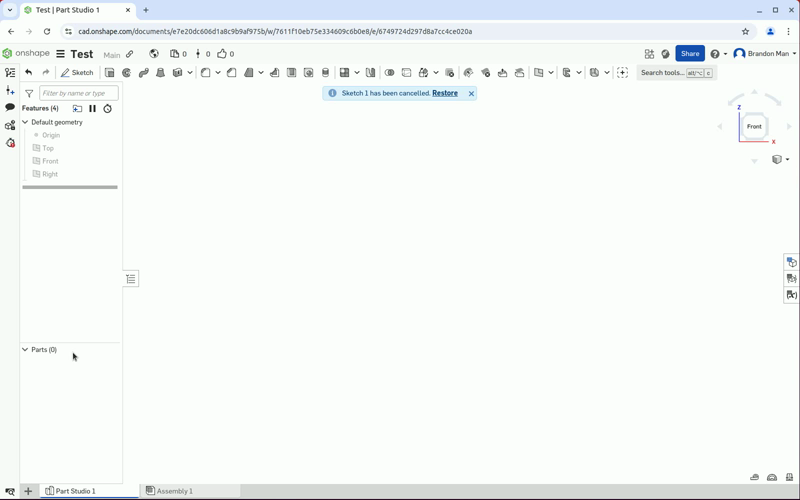
key_up(shift)
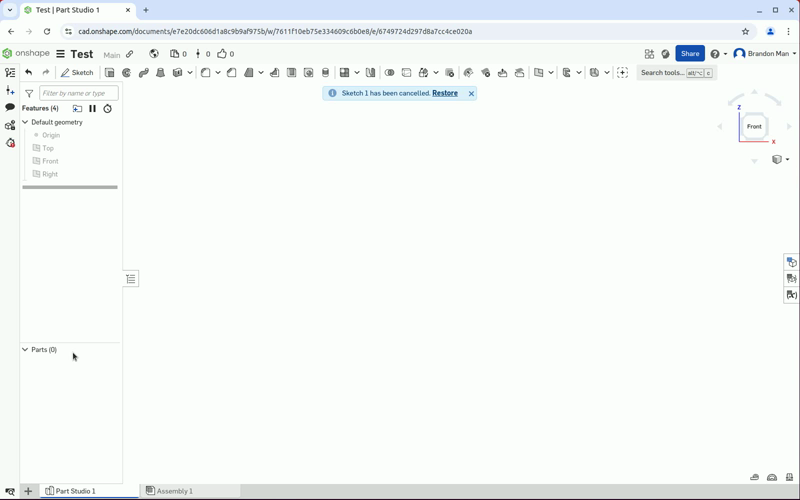
mouse_move(73, 352)
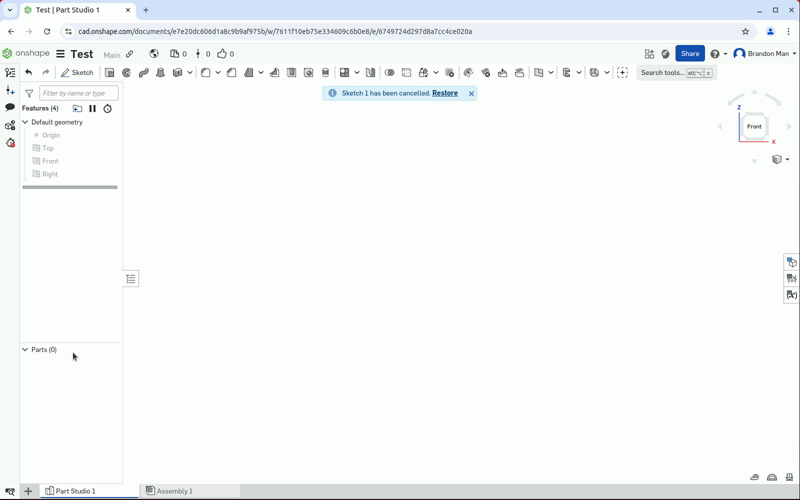
key(shift+y)
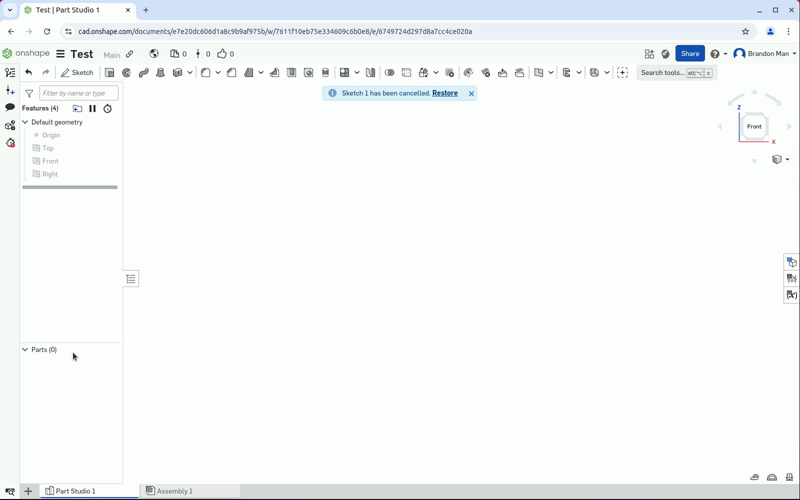
key(shift+s)
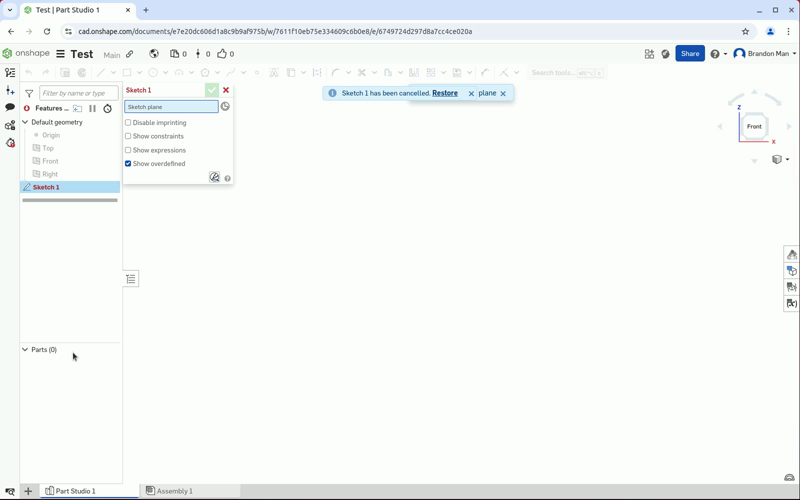
mouse_move(73, 163)
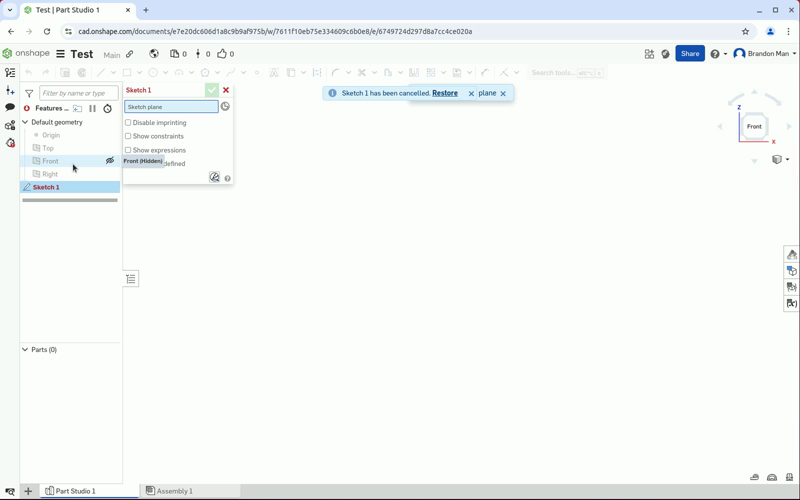
click(73, 163)
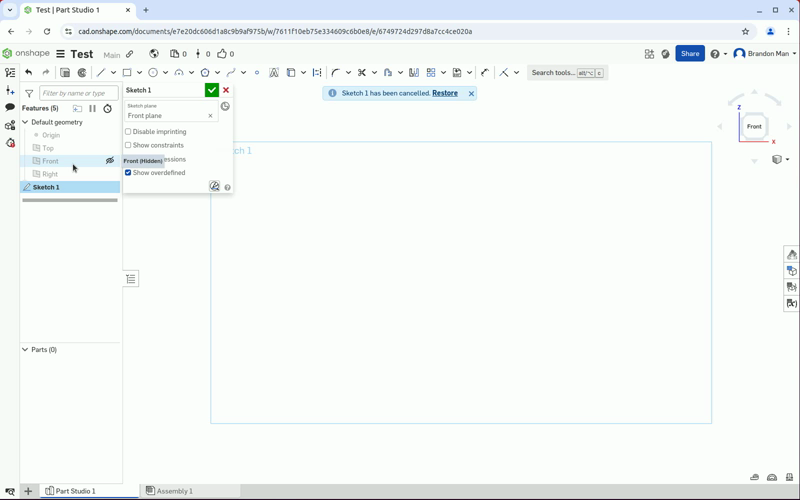
mouse_move(73, 352)
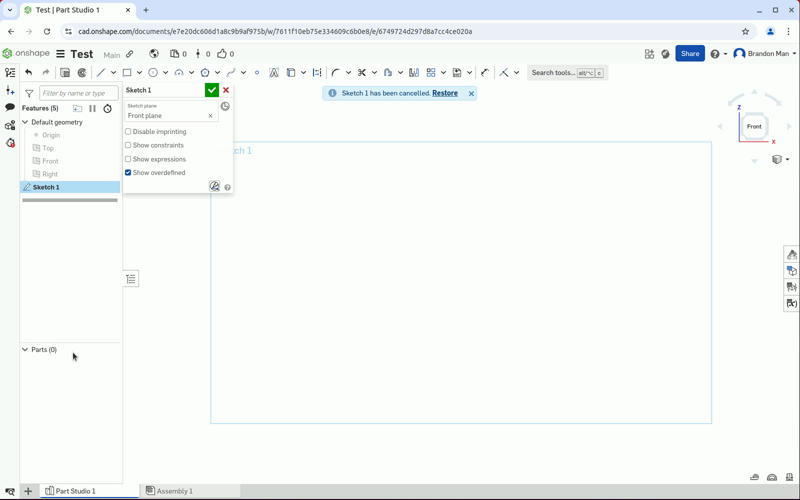
key(y)
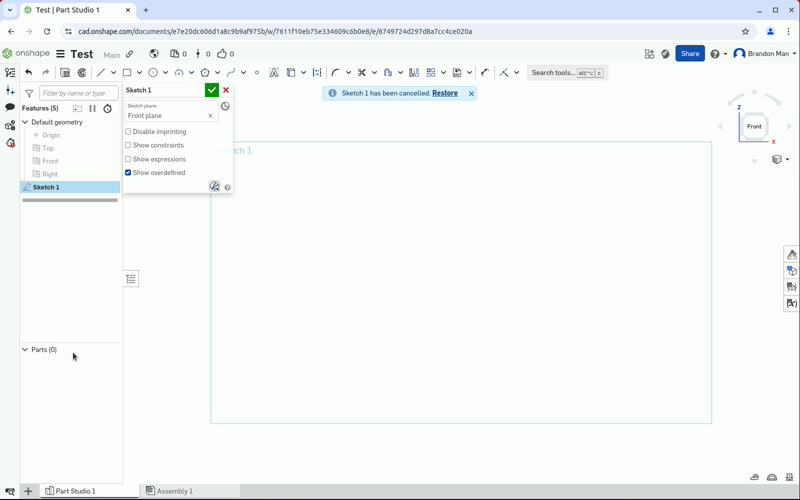
key(c)
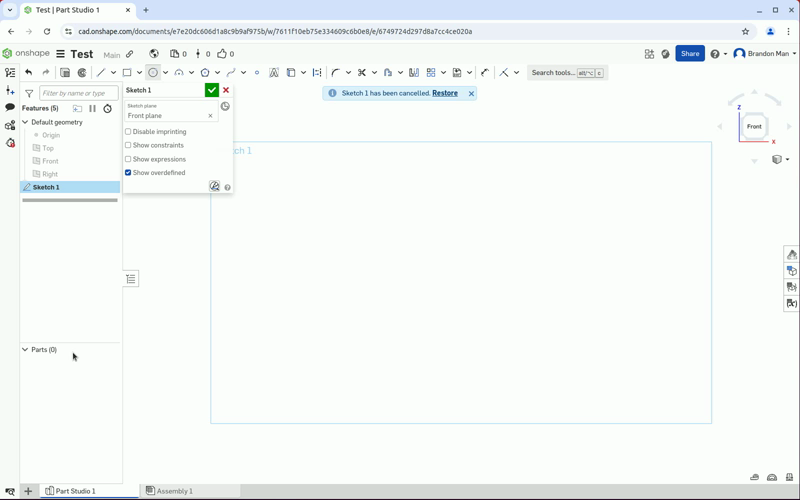
key_down(shift)
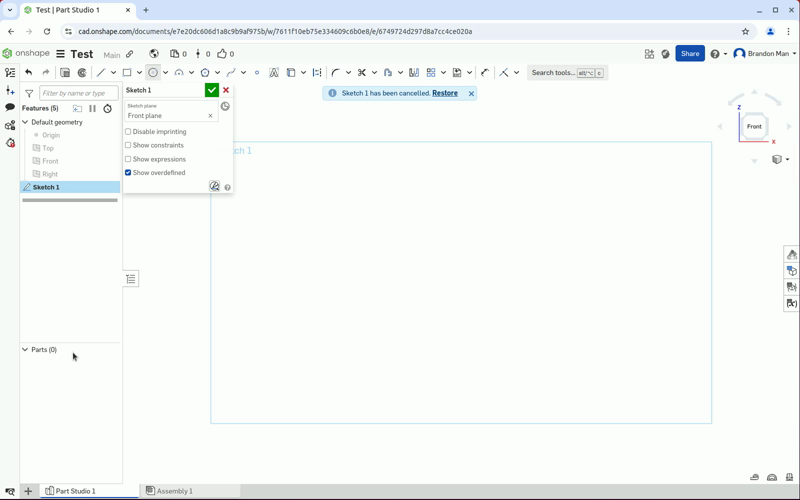
mouse_move(461, 178)
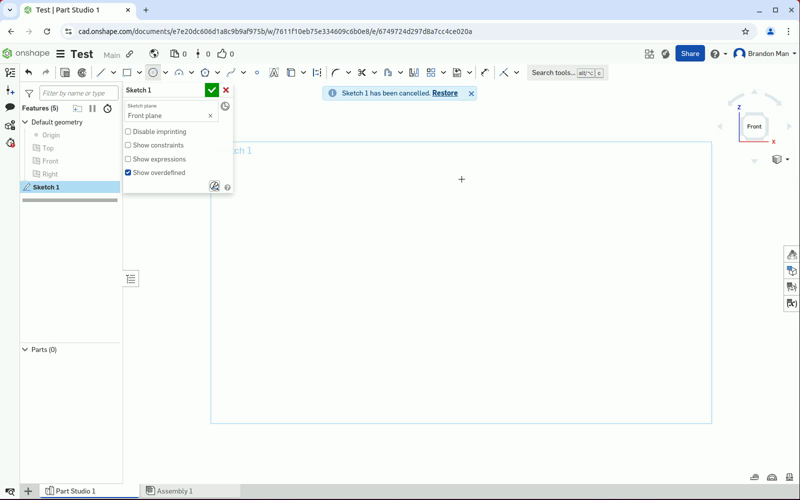
click(461, 178)
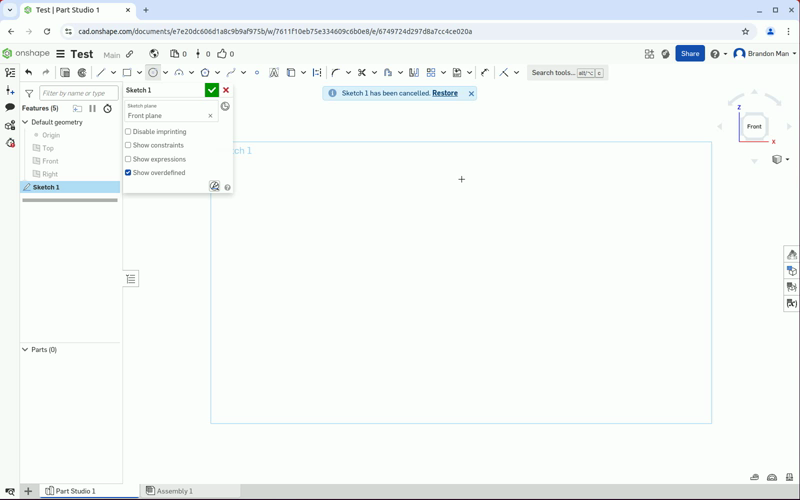
key_up(shift)
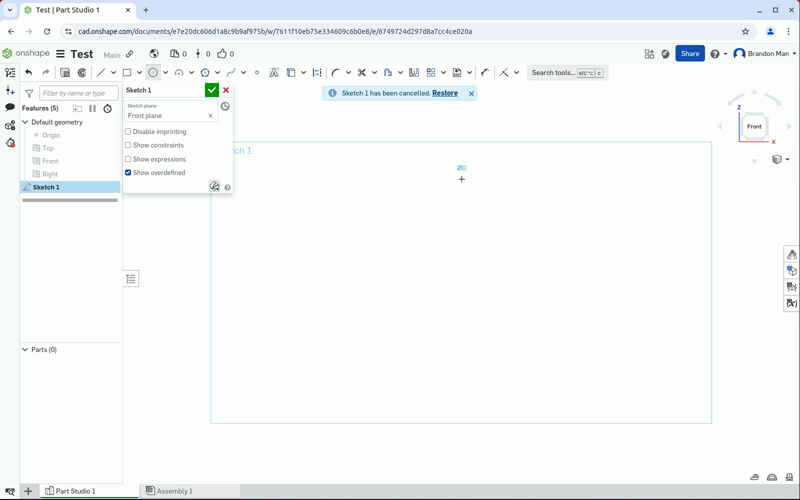
mouse_move(471, 178)
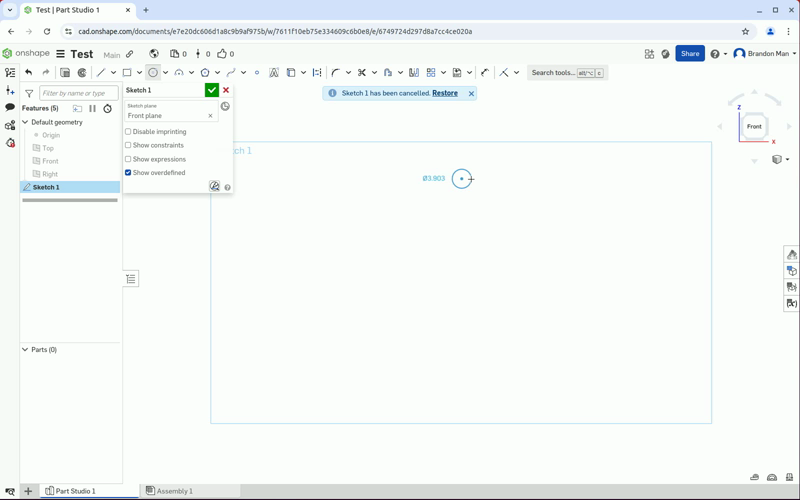
click(471, 178)
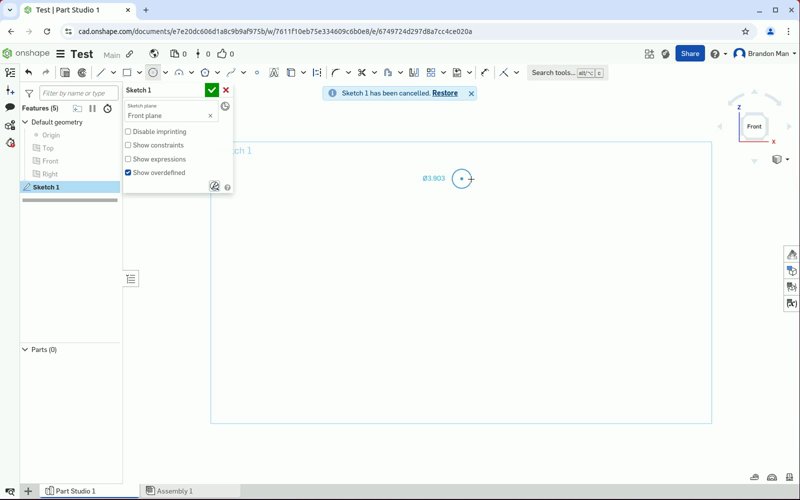
key(esc)
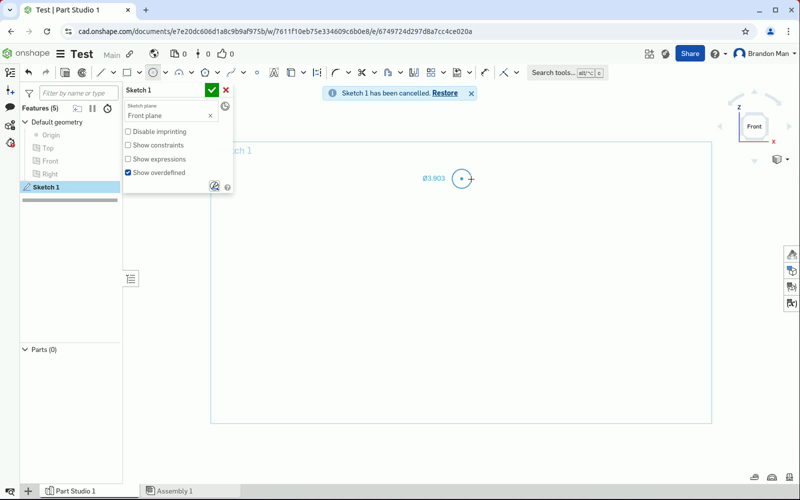
key(c)
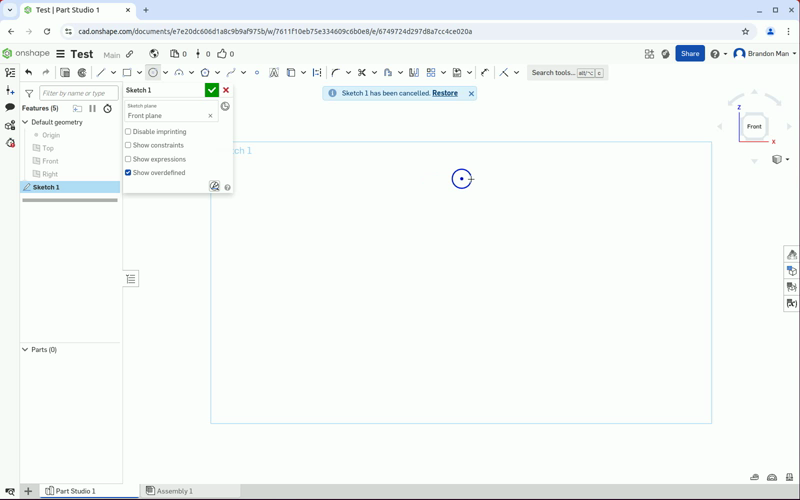
key_down(shift)
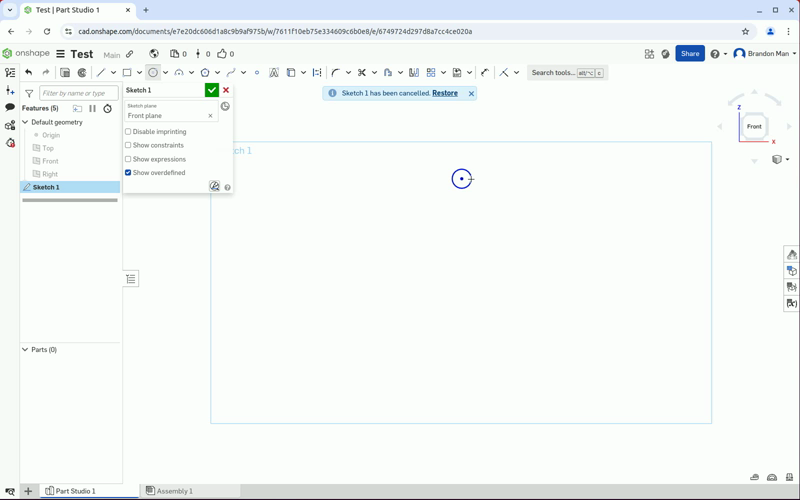
mouse_move(461, 178)
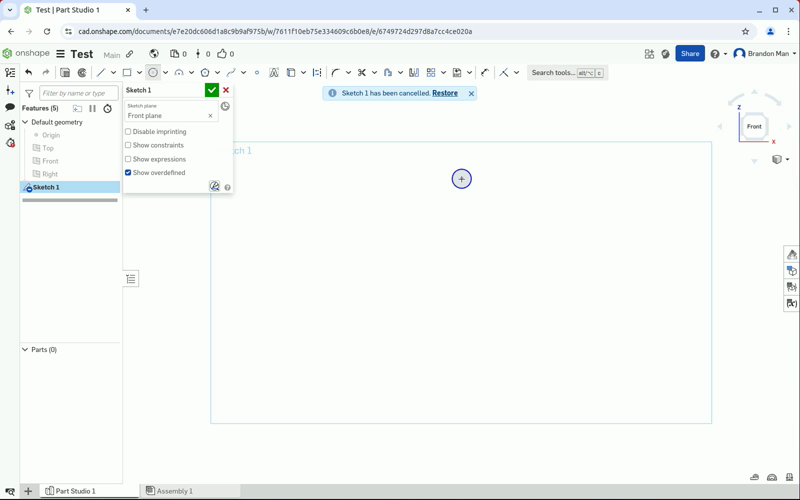
click(461, 178)
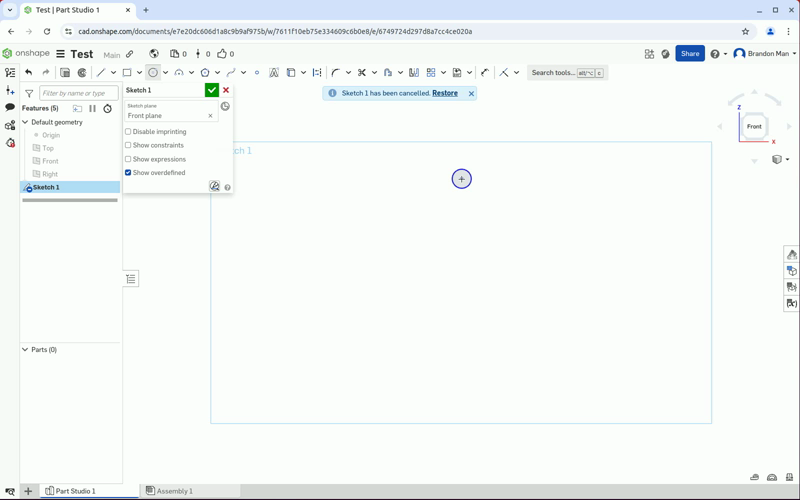
key_up(shift)
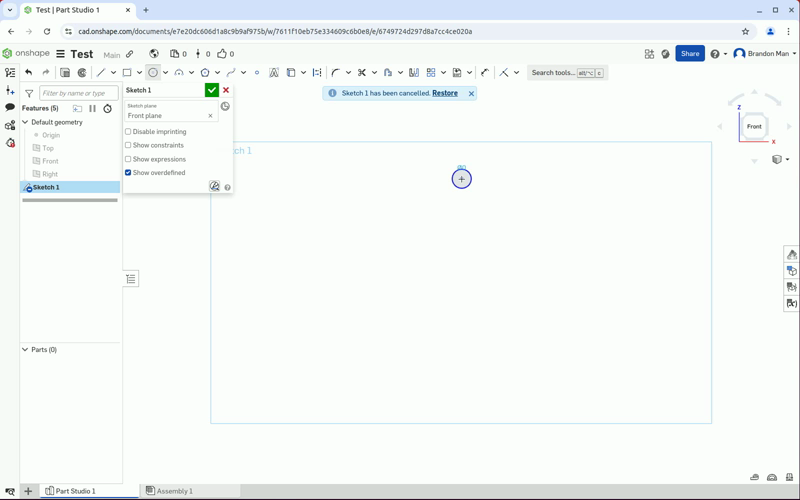
mouse_move(464, 178)
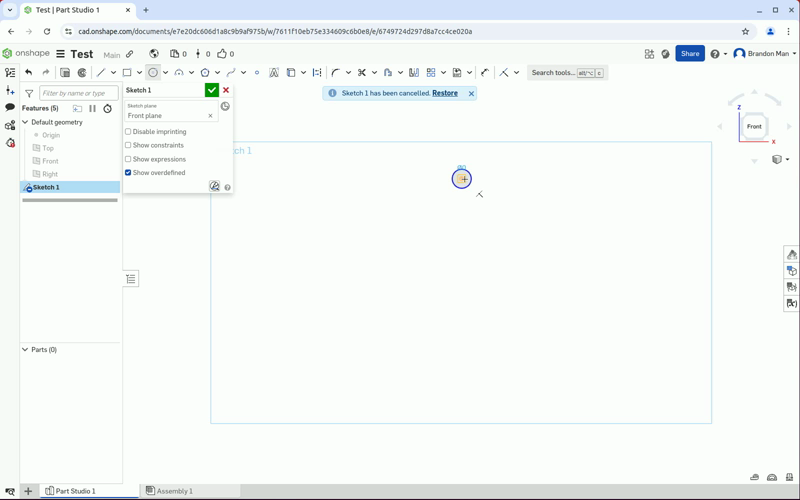
scroll(6)
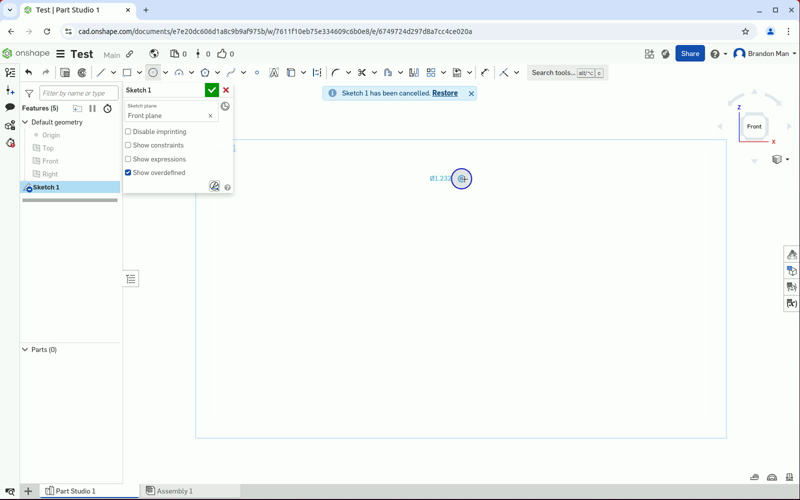
scroll(6)
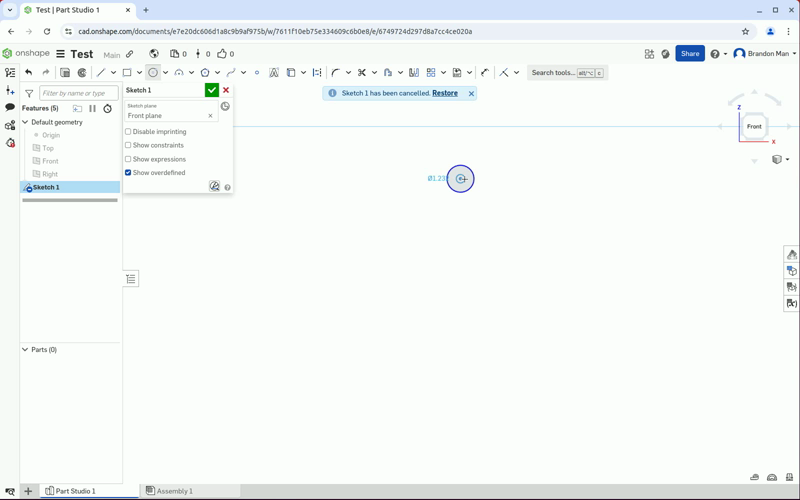
scroll(6)
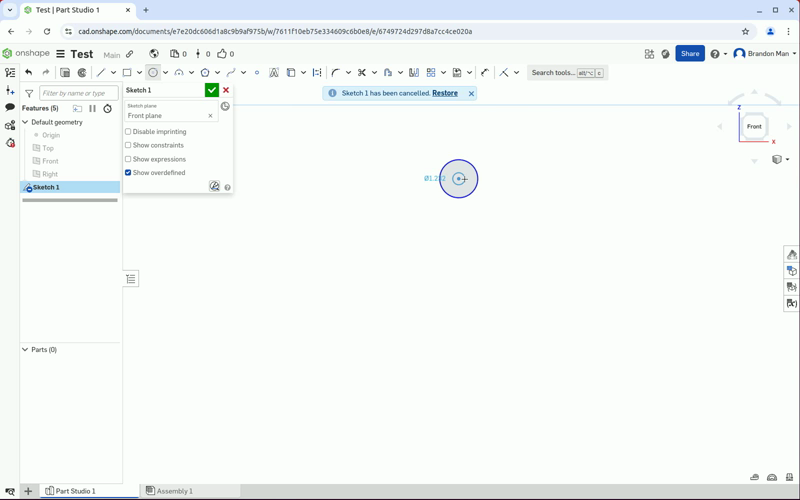
scroll(6)
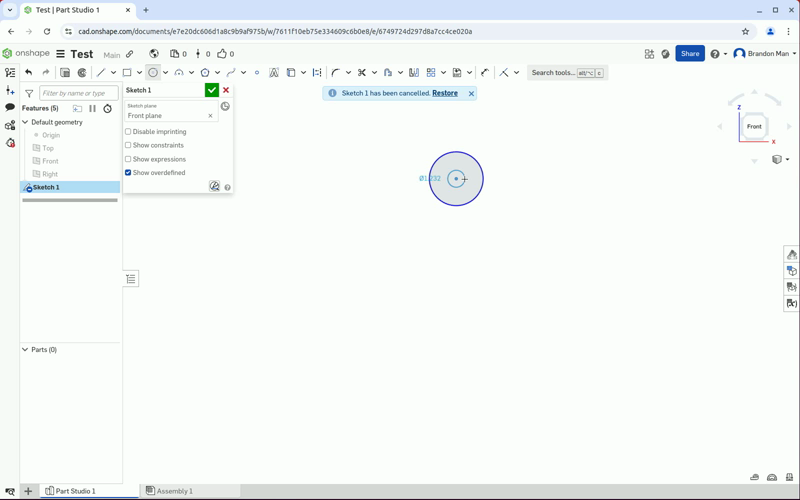
scroll(6)
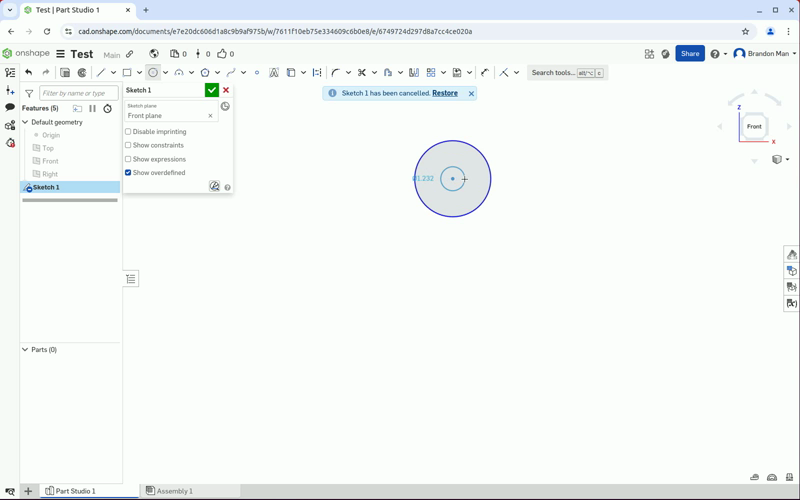
scroll(6)
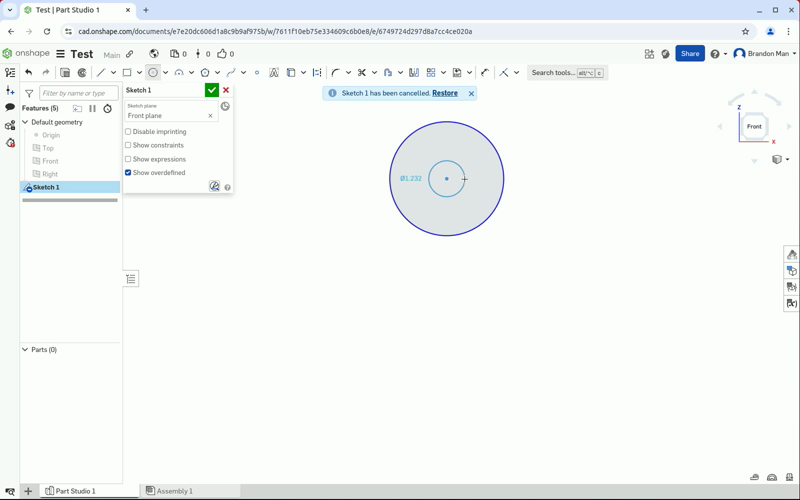
scroll(6)
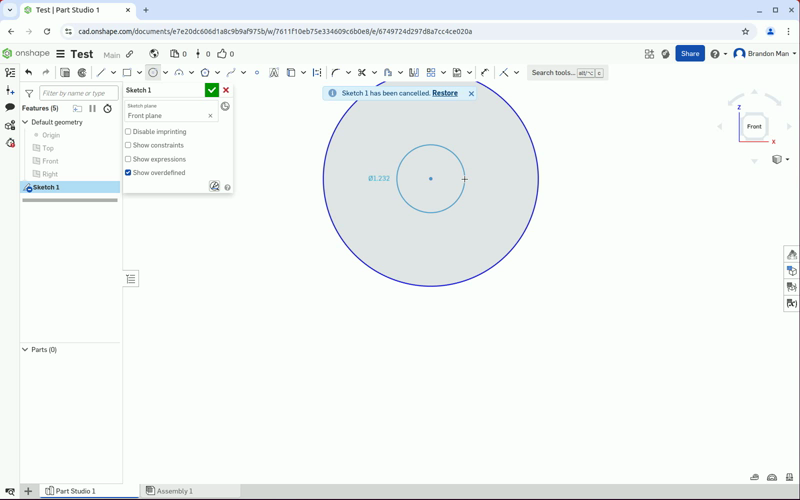
click(464, 178)
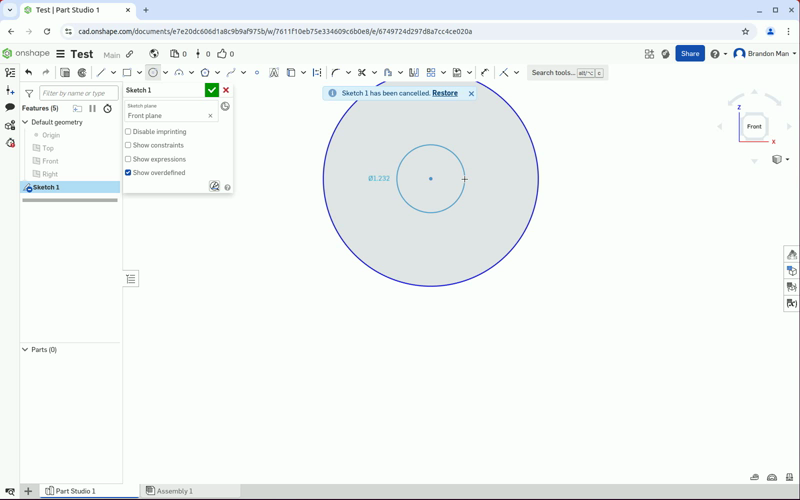
scroll(-6)
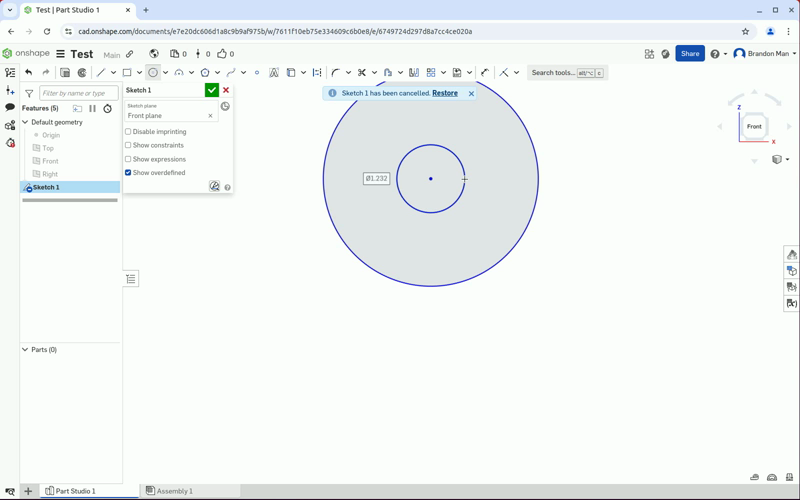
scroll(-6)
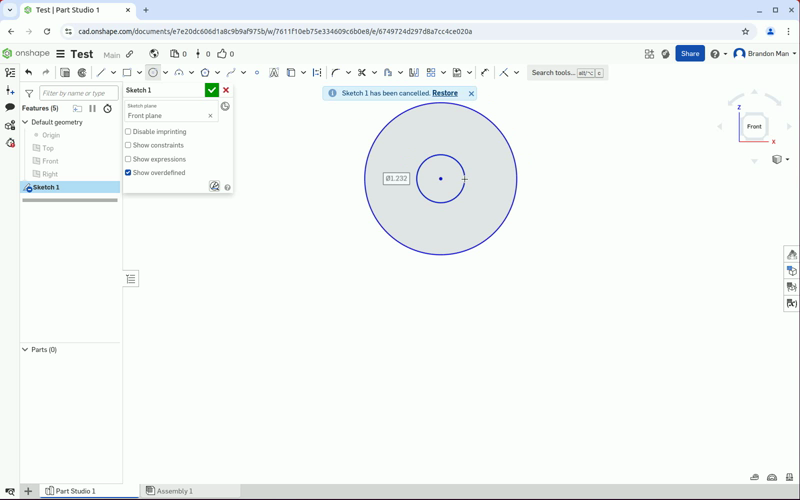
scroll(-6)
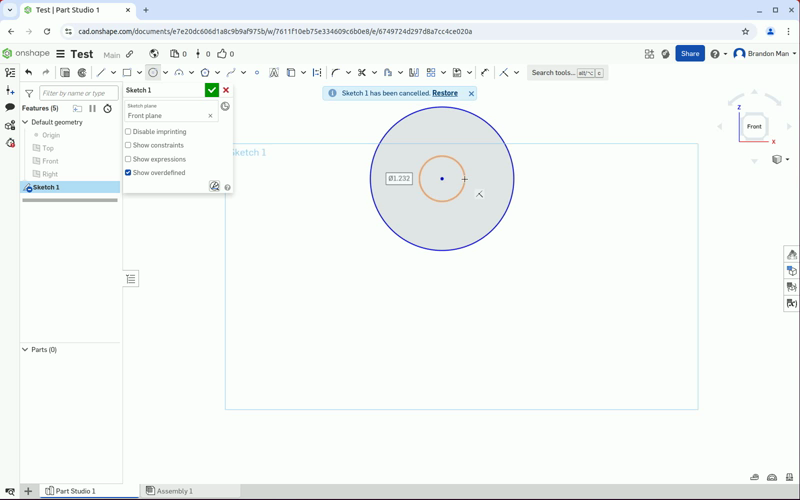
scroll(-6)
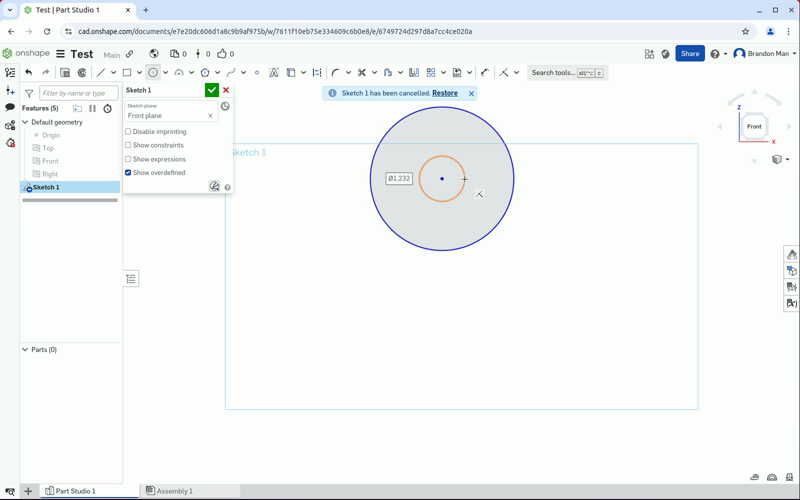
scroll(-6)
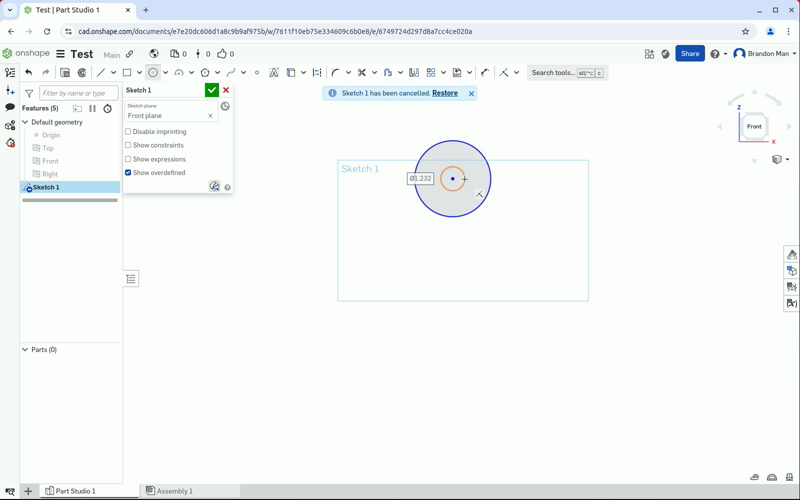
scroll(-6)
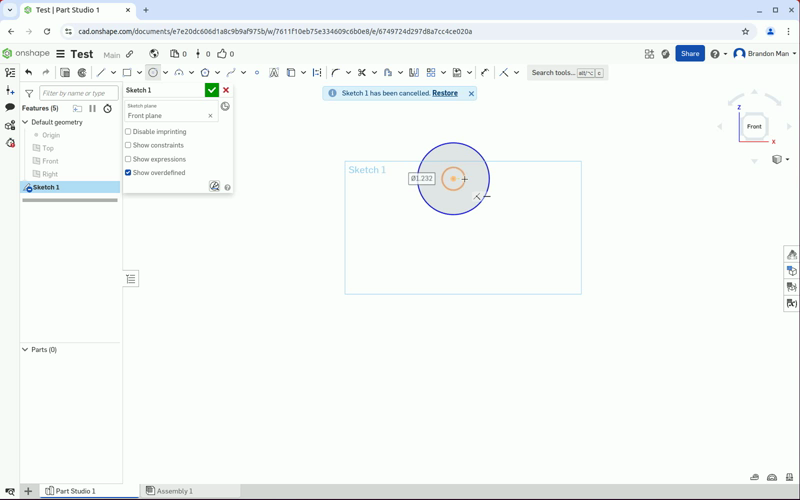
scroll(-6)
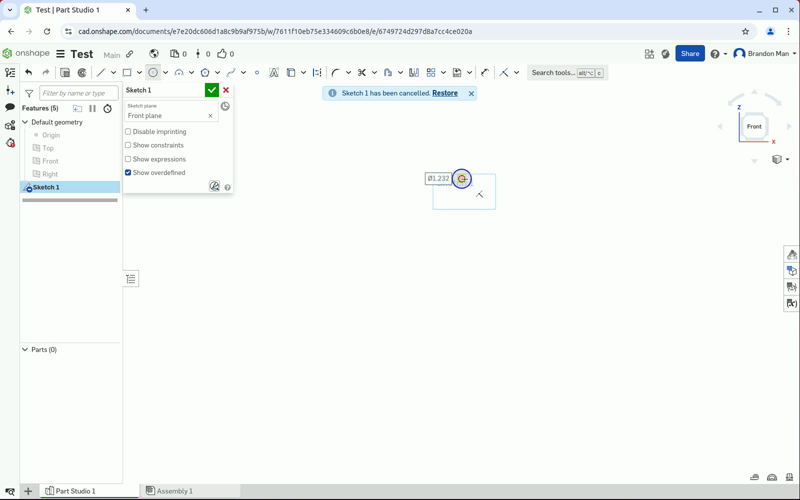
key(esc)
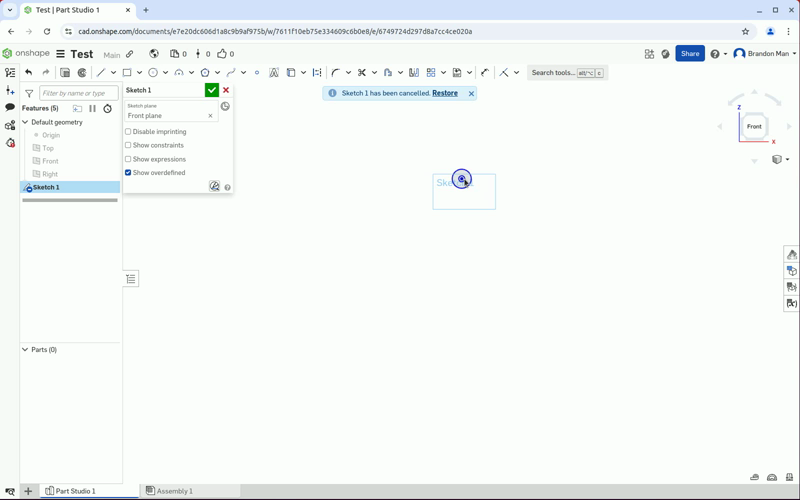
mouse_move(466, 175)
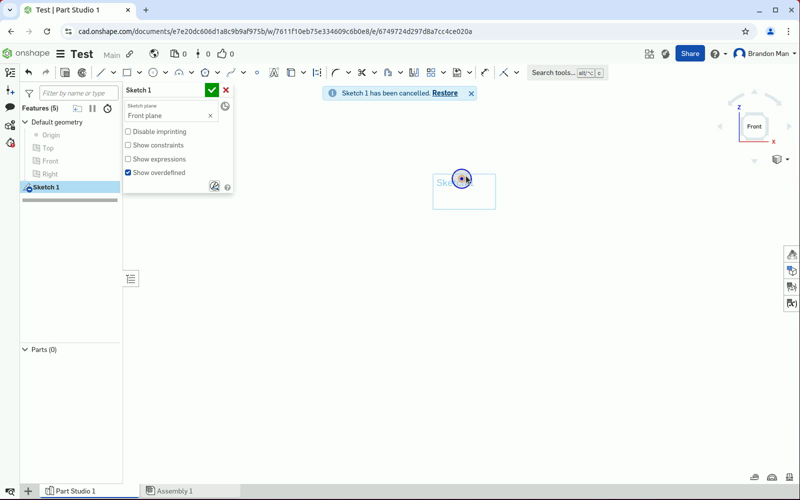
scroll(6)
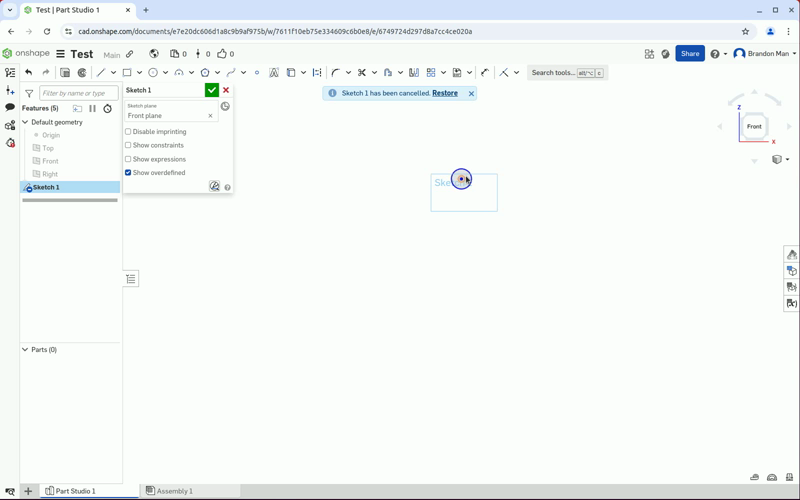
scroll(6)
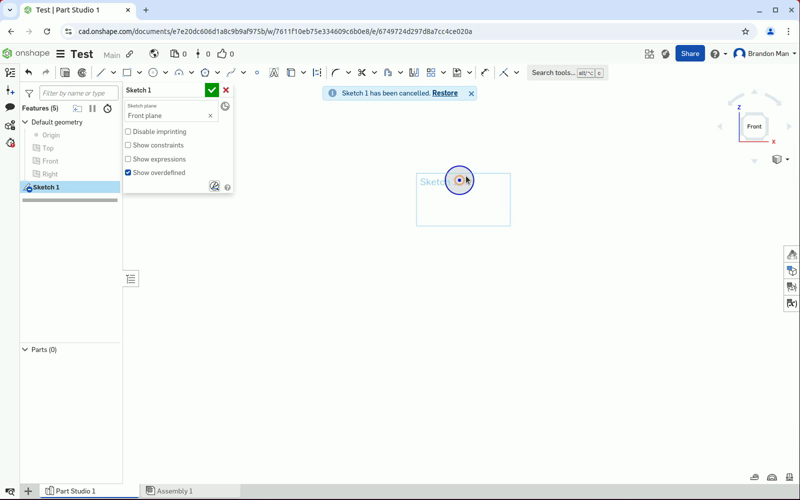
scroll(6)
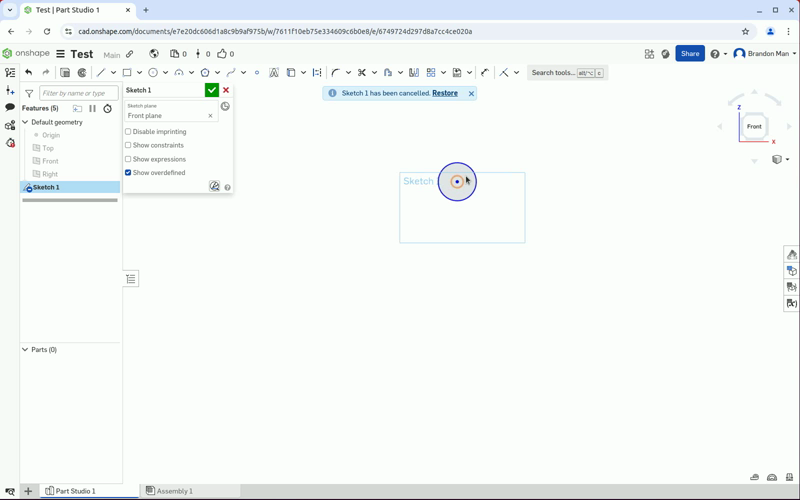
scroll(6)
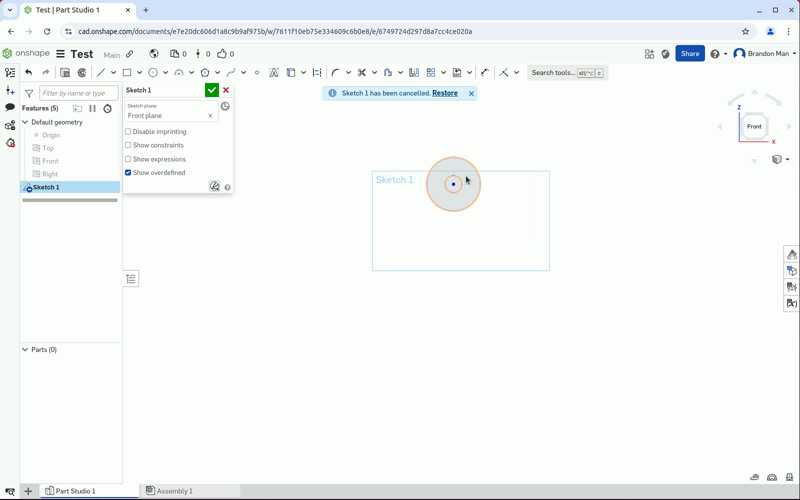
scroll(6)
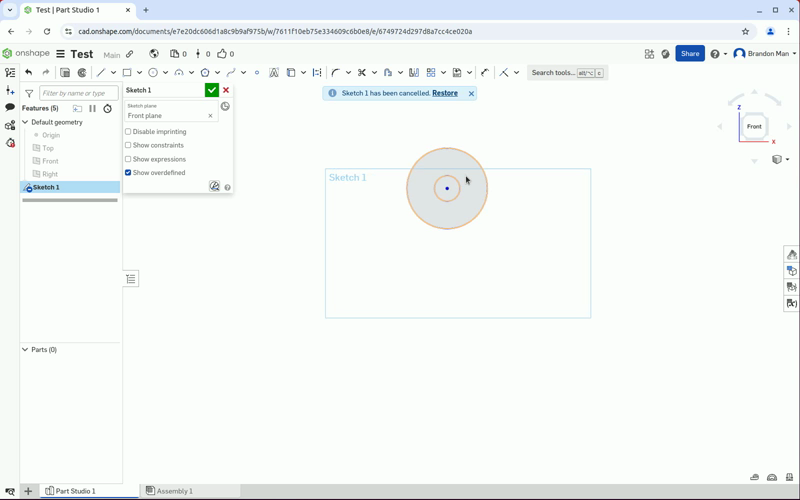
scroll(6)
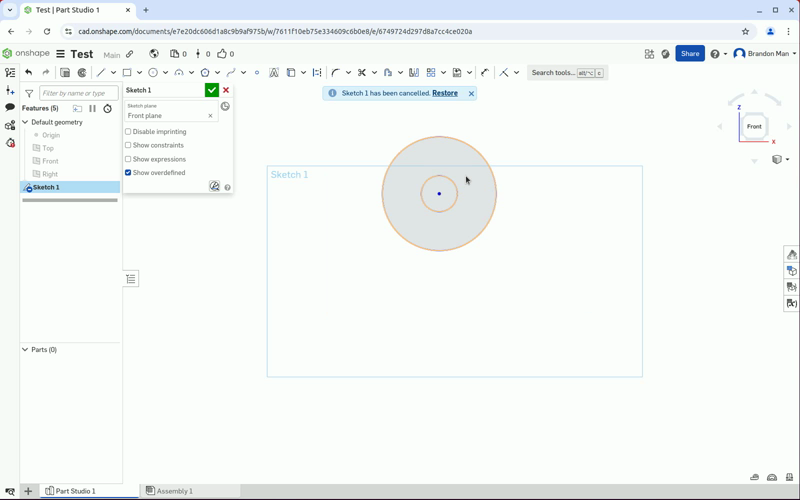
scroll(6)
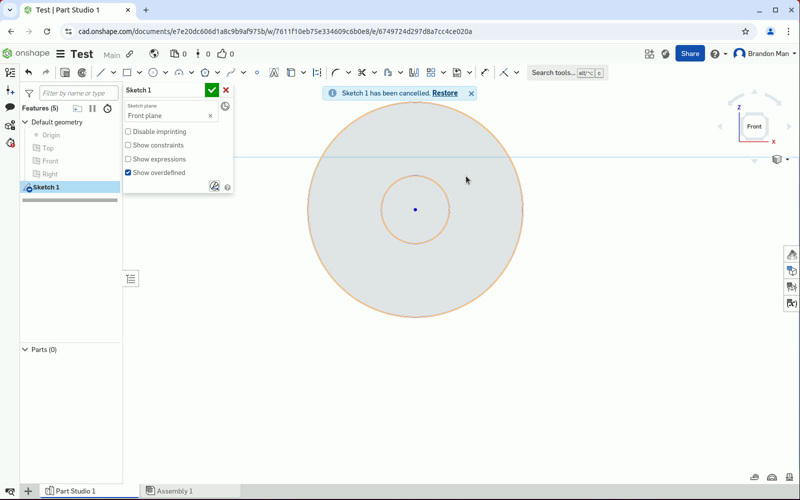
click(466, 175)
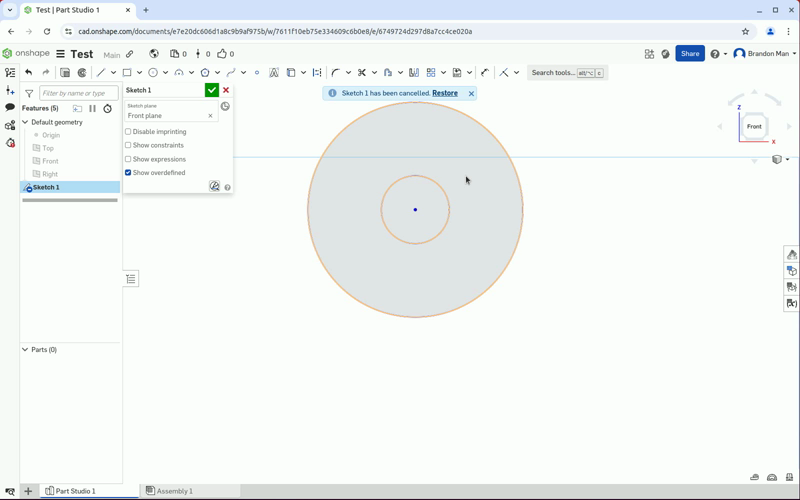
scroll(-6)
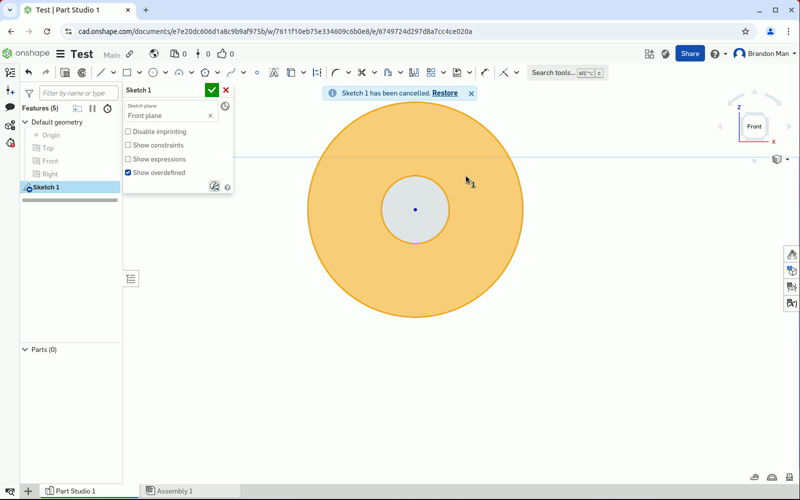
scroll(-6)
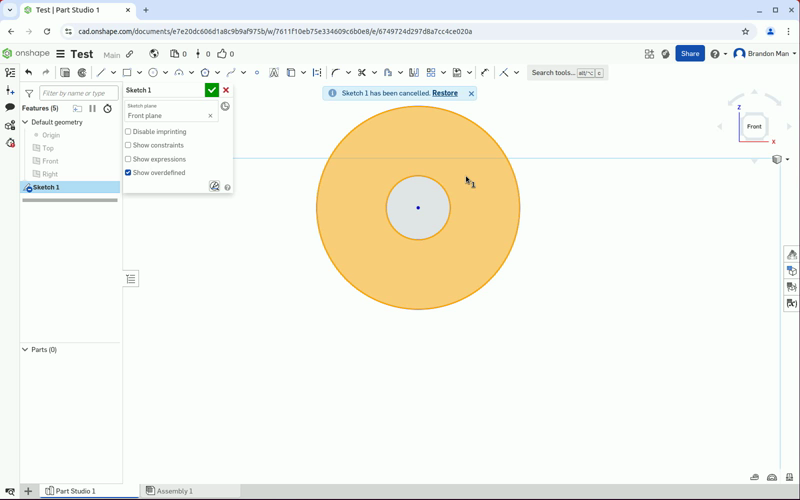
scroll(-6)
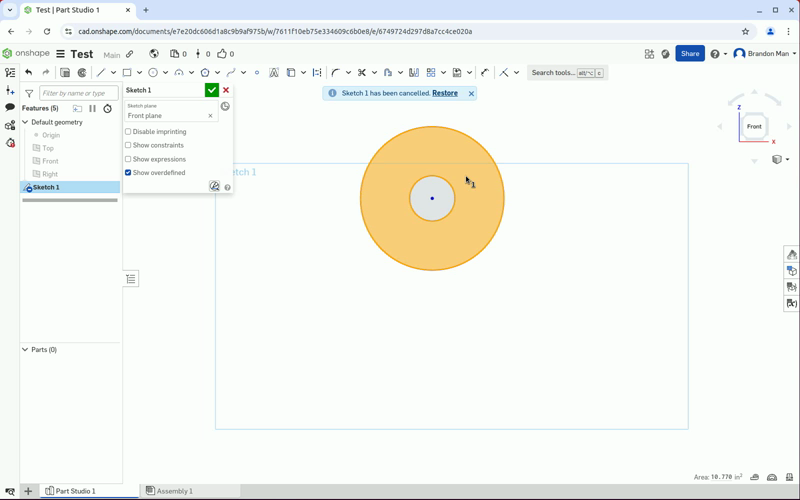
scroll(-6)
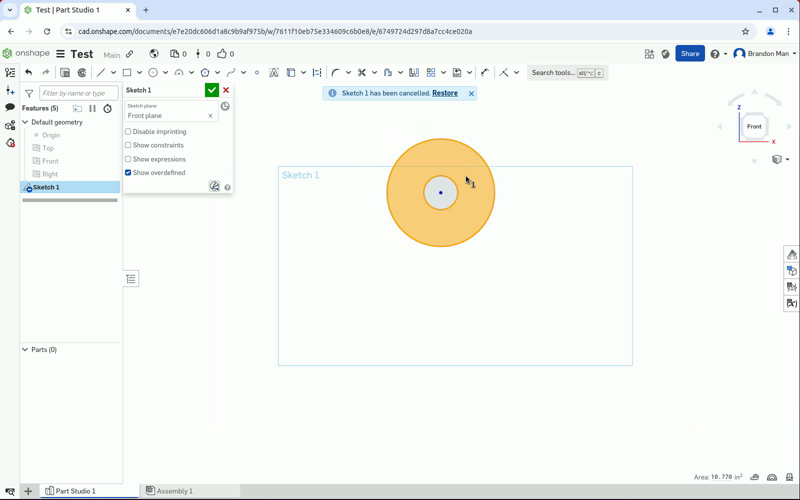
scroll(-6)
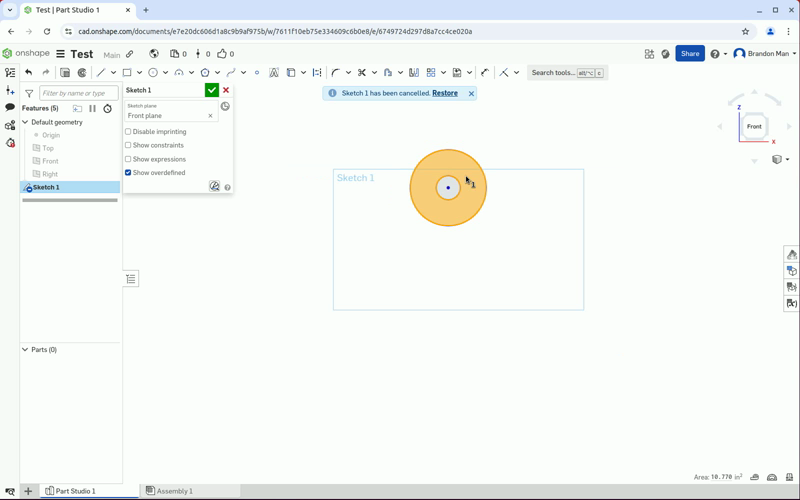
scroll(-6)
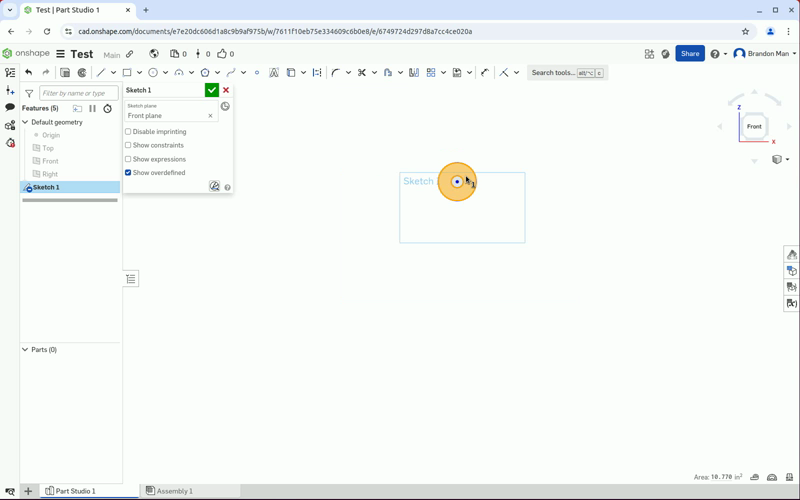
scroll(-6)
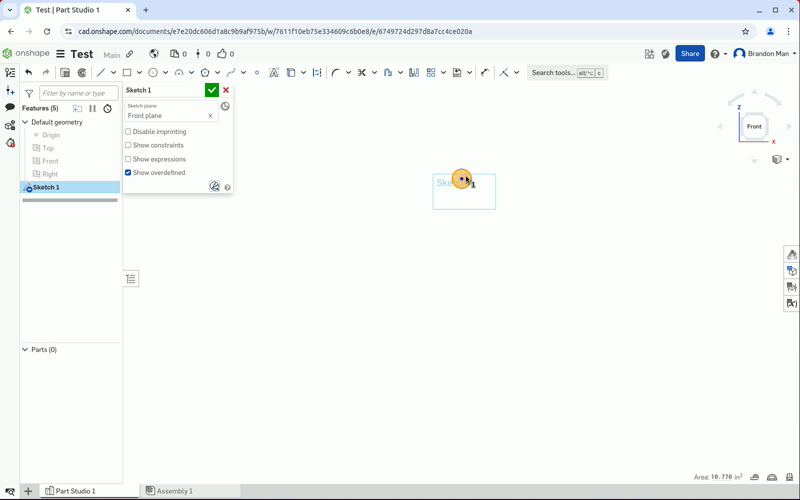
mouse_move(73, 352)
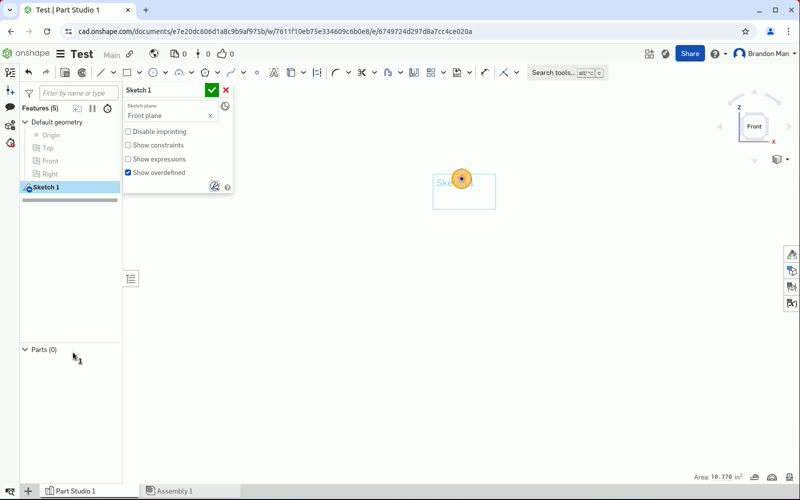
key(shift+y)
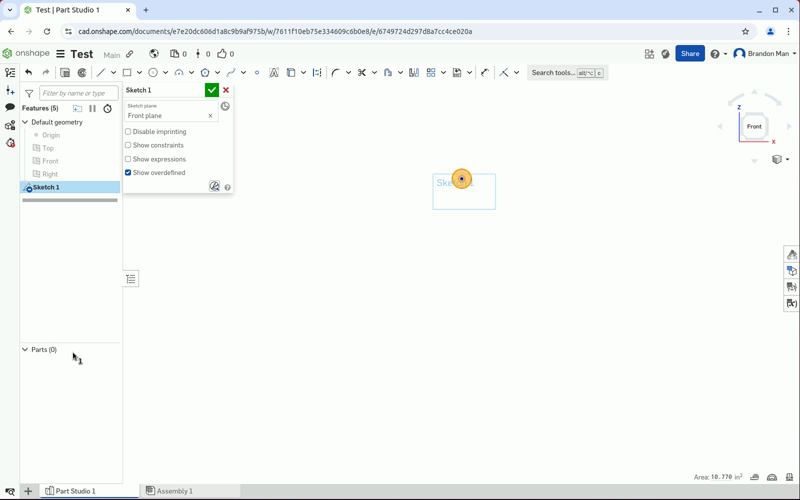
key(shift+e)
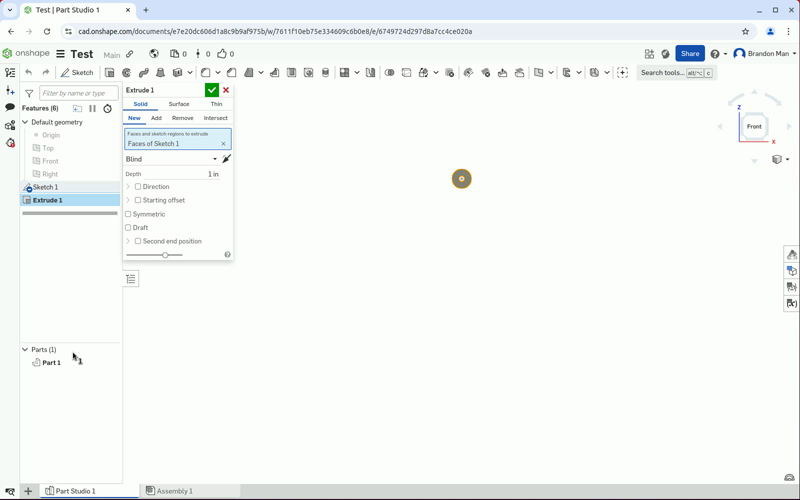
mouse_move(143, 106)
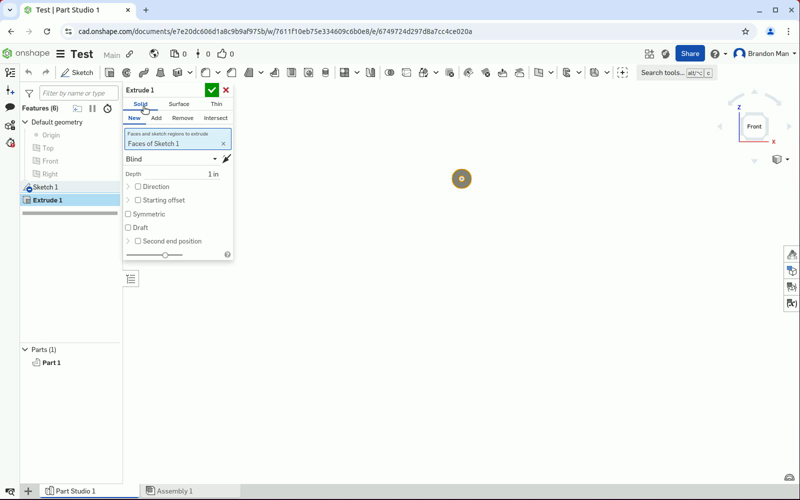
click(143, 106)
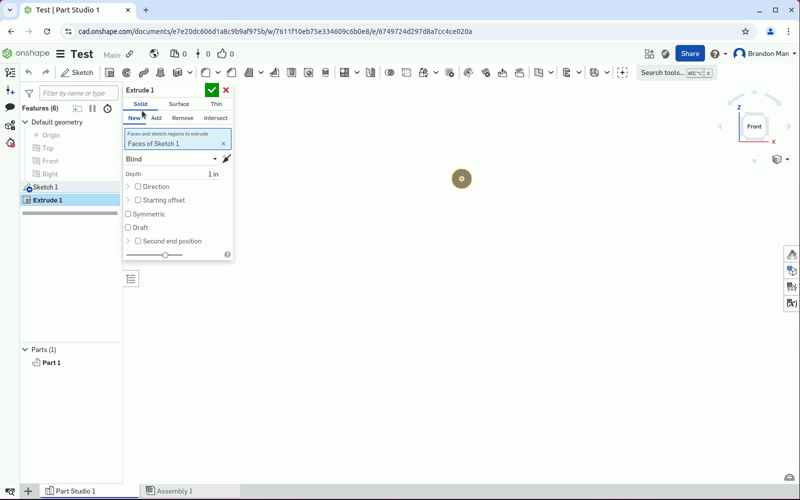
mouse_move(137, 120)
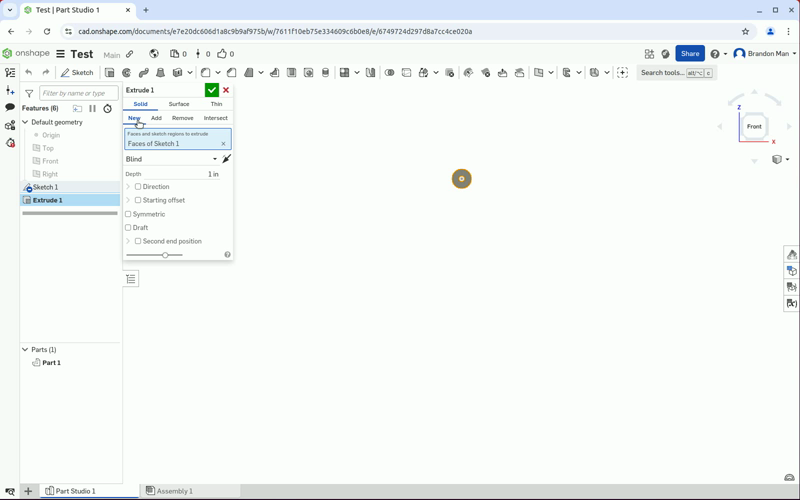
click(137, 120)
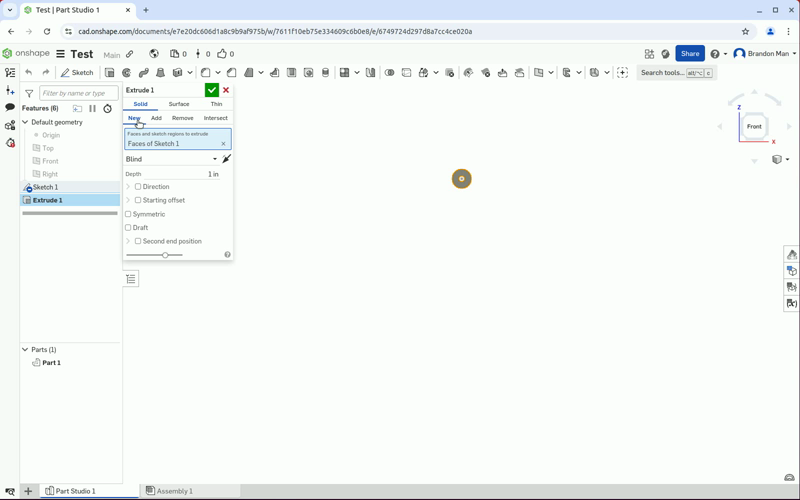
key(tab, 4)
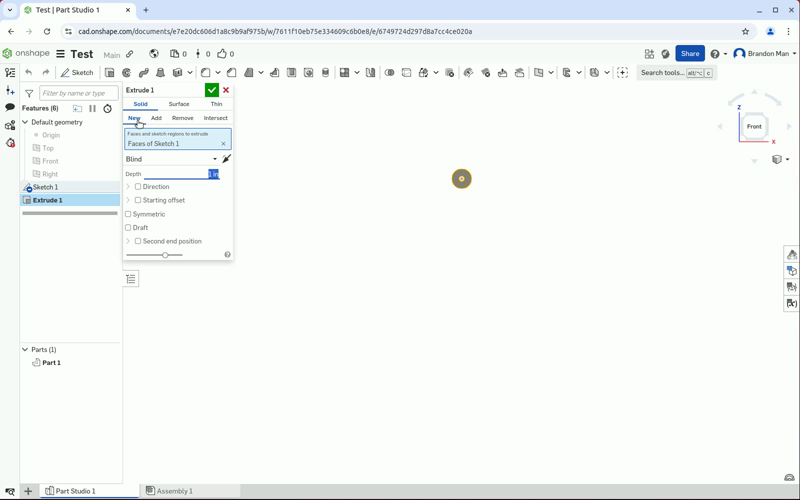
text(0.481)
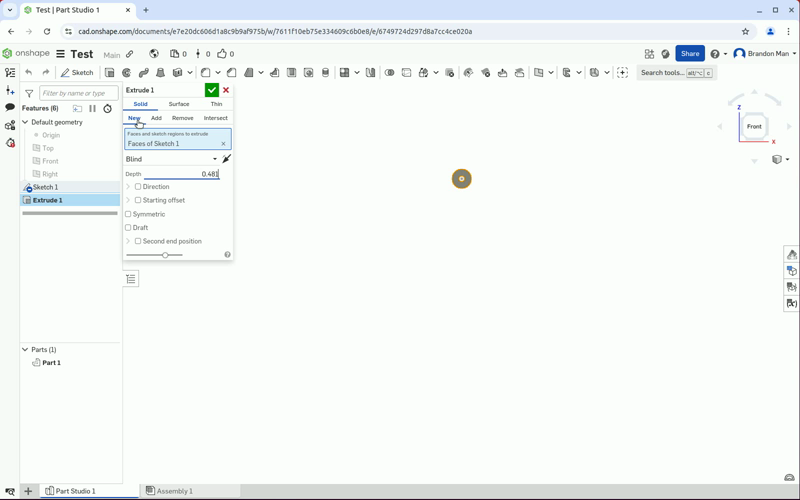
key(enter)
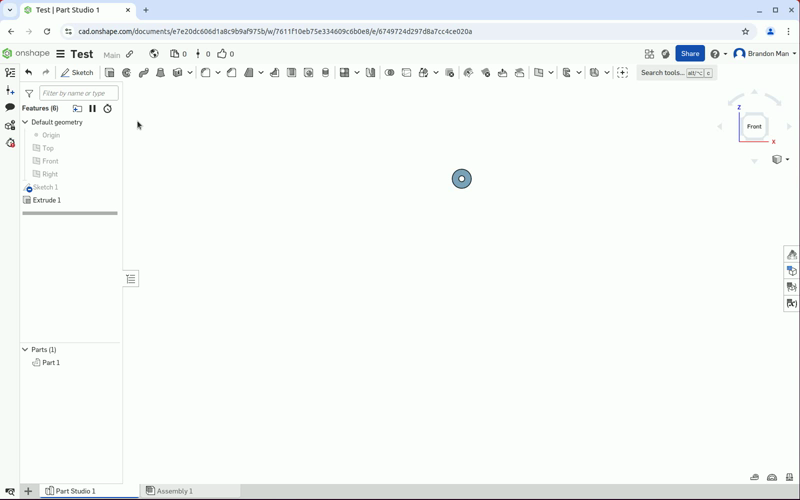
key(shift+h)
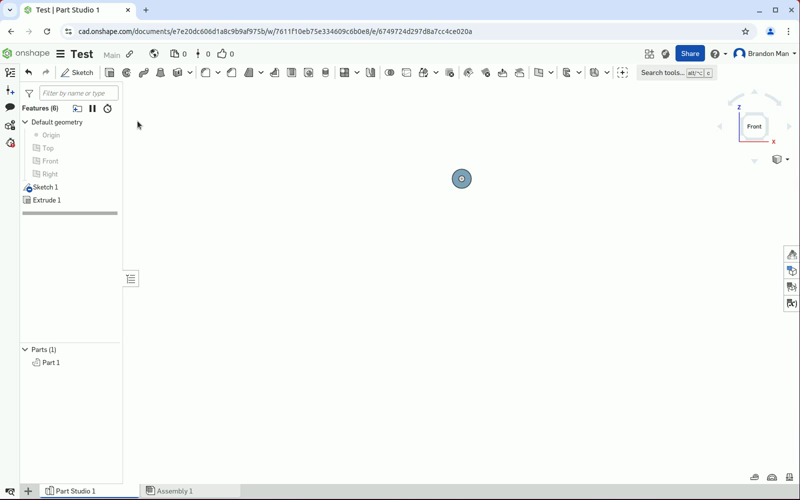
key(shift+h)
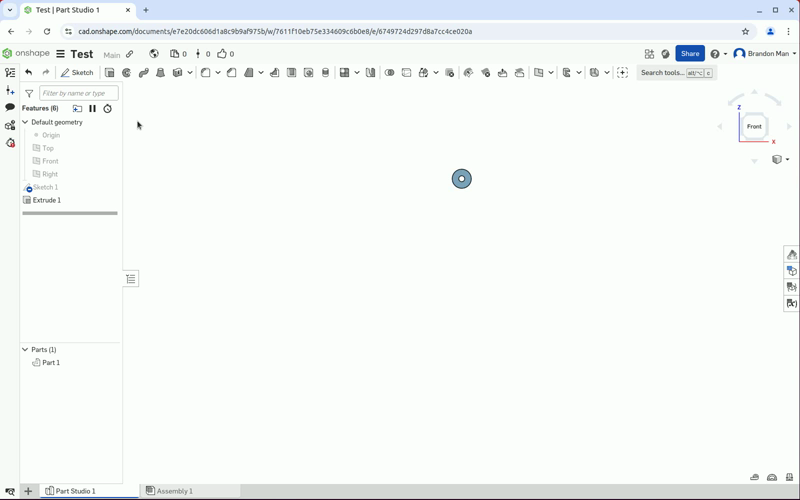
mouse_move(73, 189)
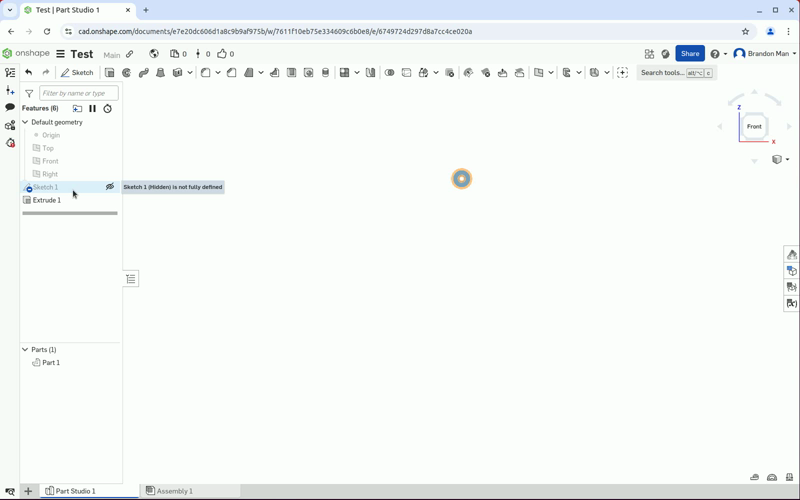
click(73, 189)
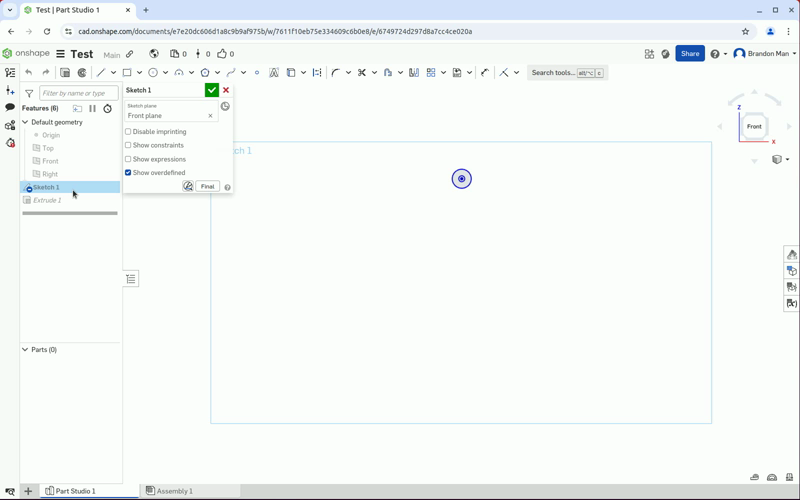
mouse_move(229, 92)
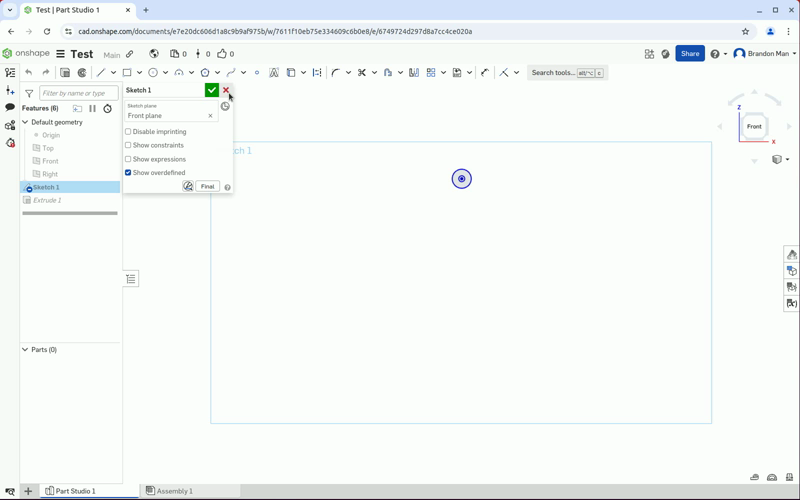
click(229, 92)
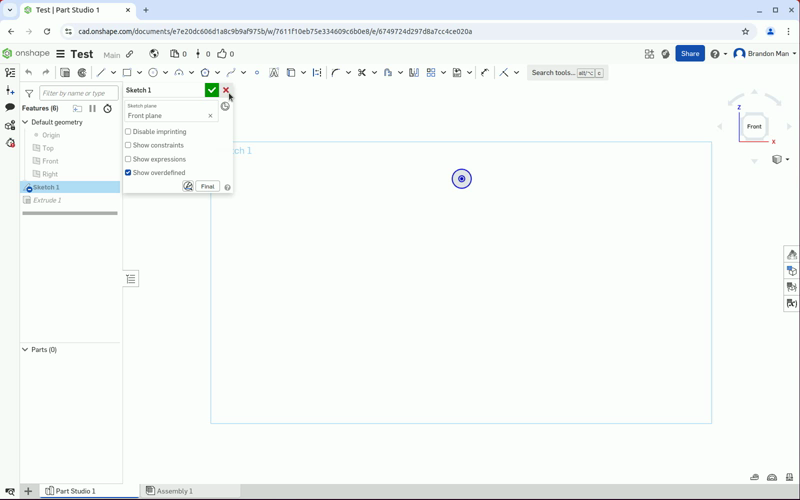
key(shift+s)
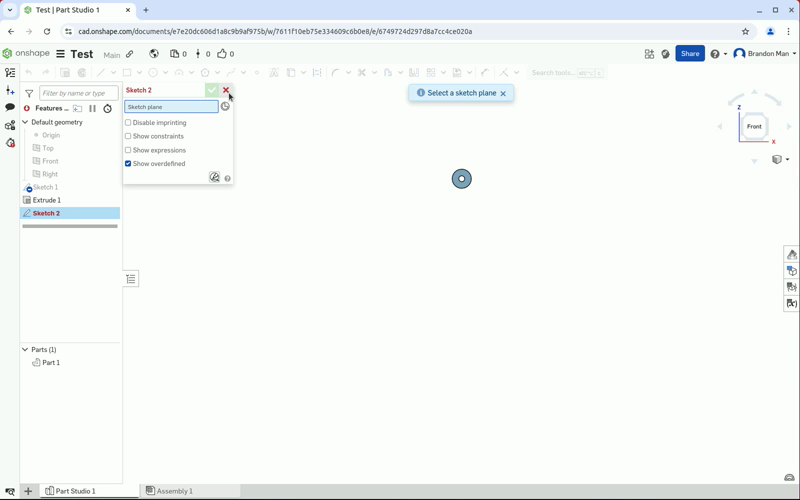
mouse_move(73, 163)
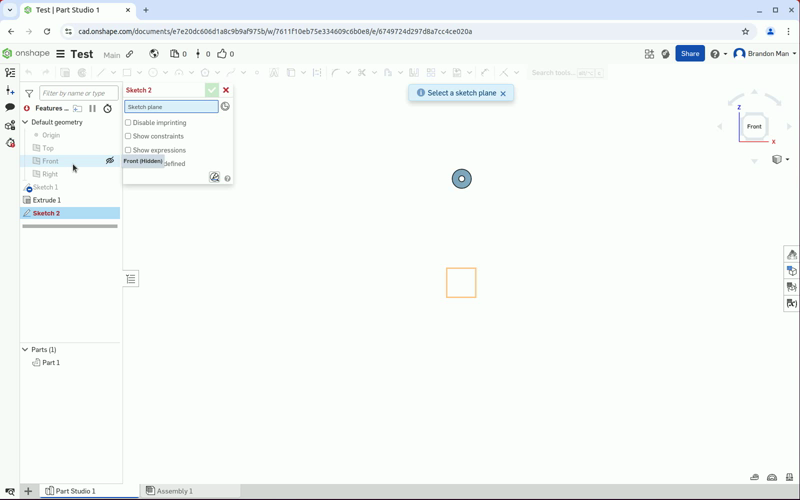
click(73, 163)
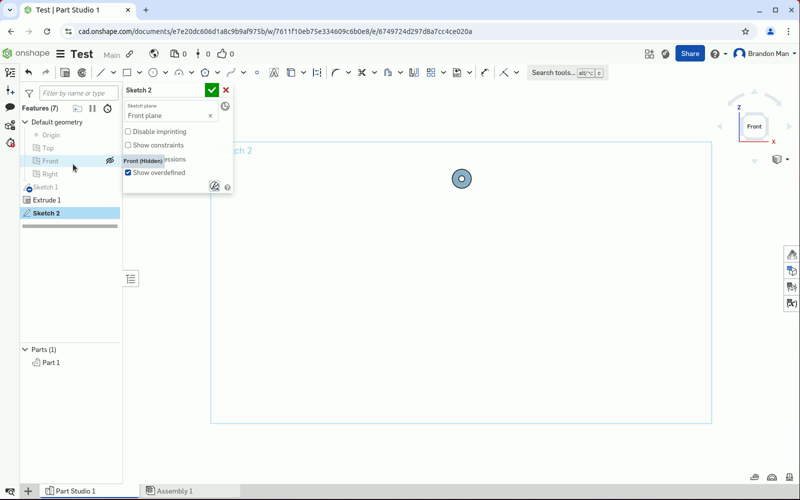
mouse_move(73, 352)
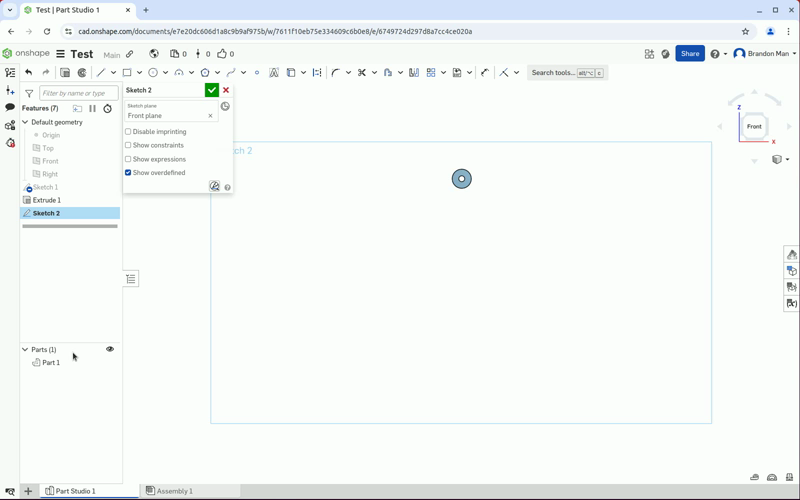
key(y)
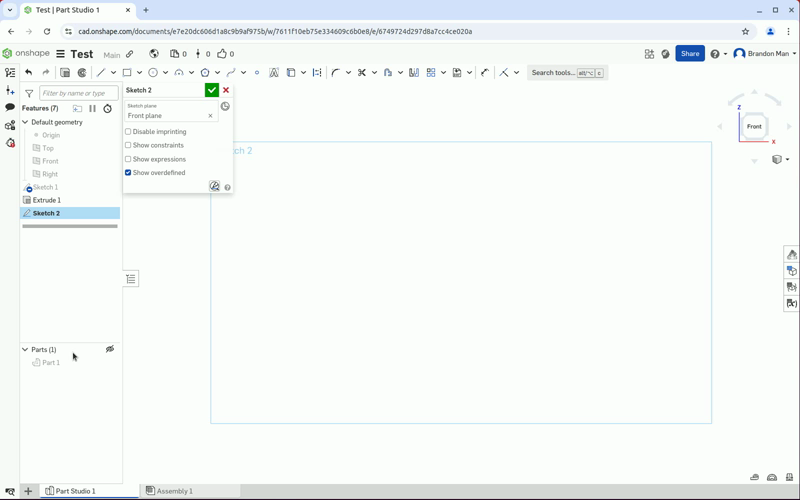
key(a)
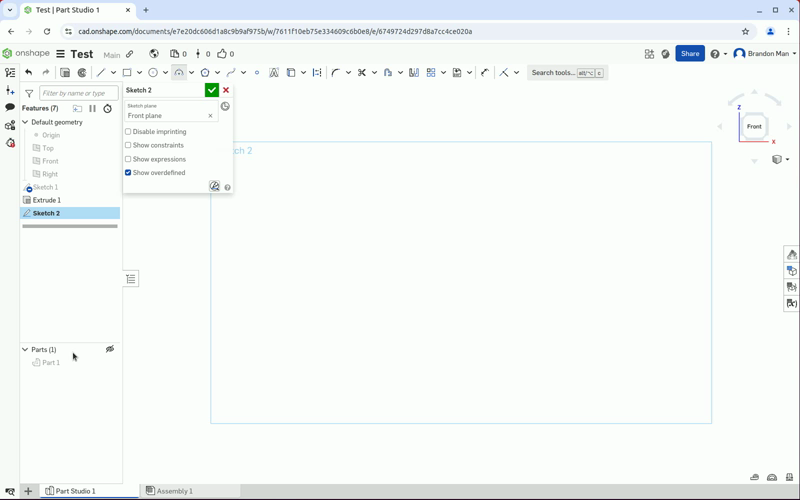
key_down(shift)
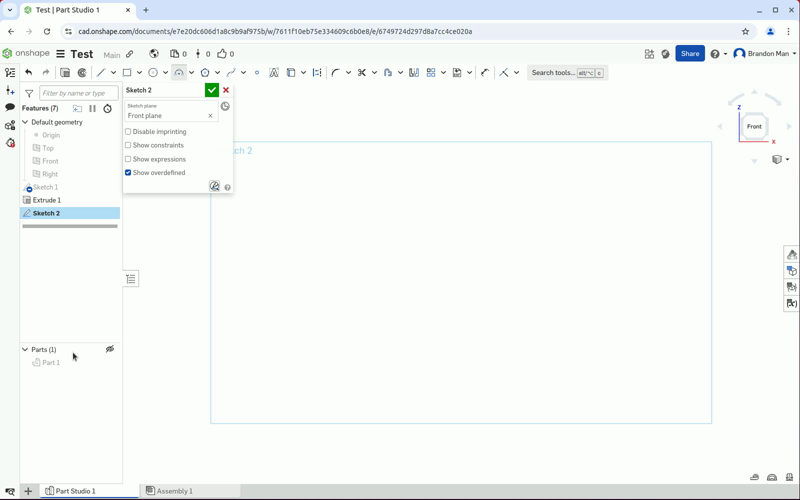
mouse_move(446, 223)
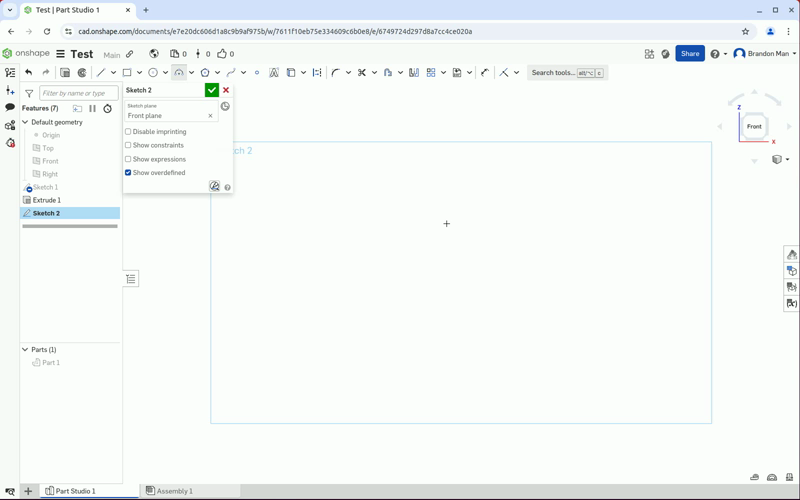
click(446, 223)
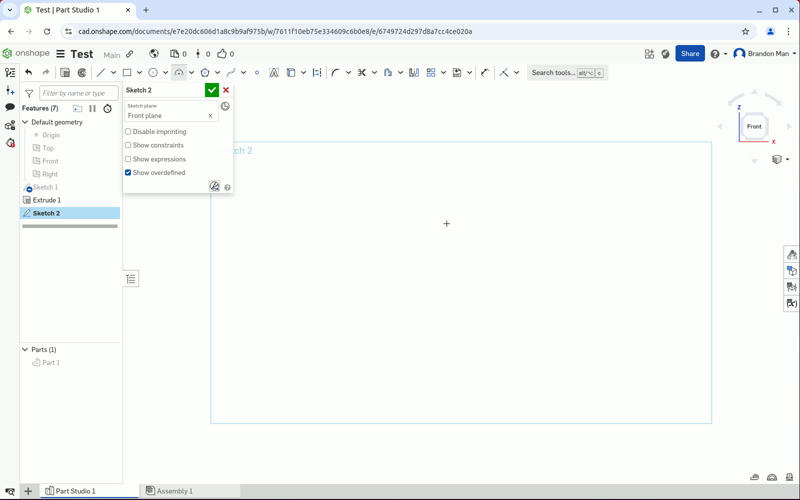
key_up(shift)
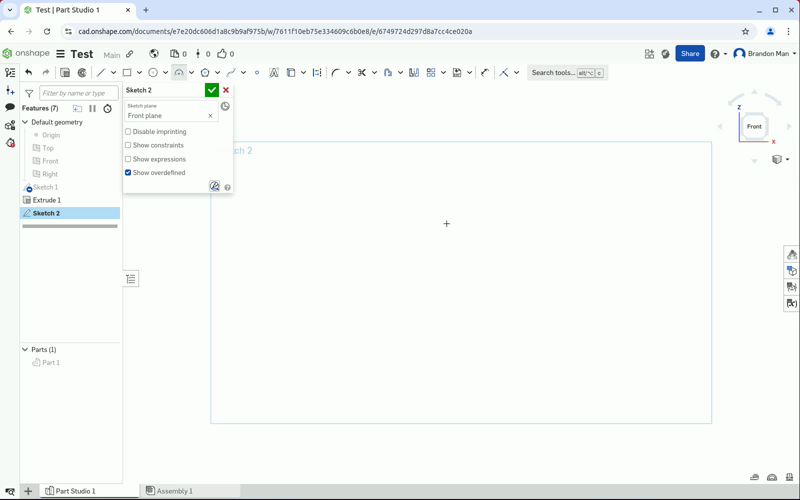
key_down(shift)
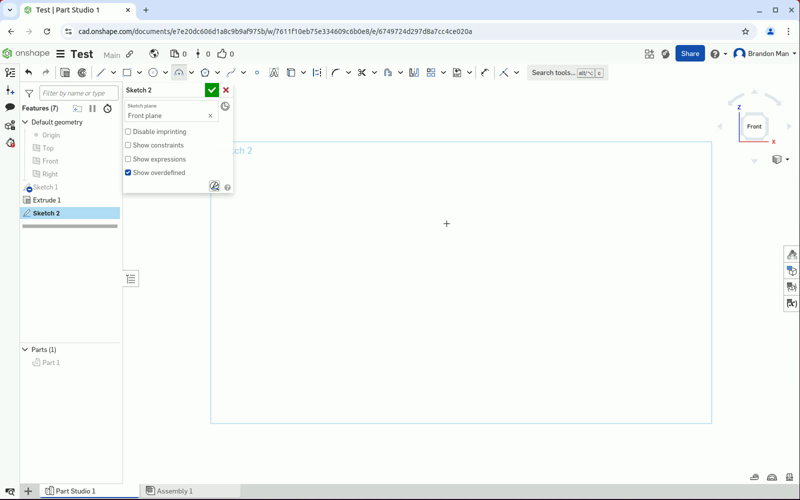
mouse_move(476, 223)
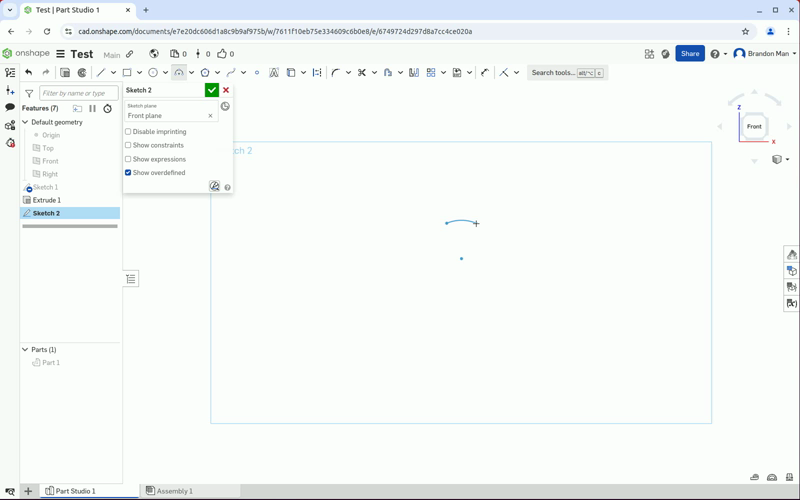
click(476, 223)
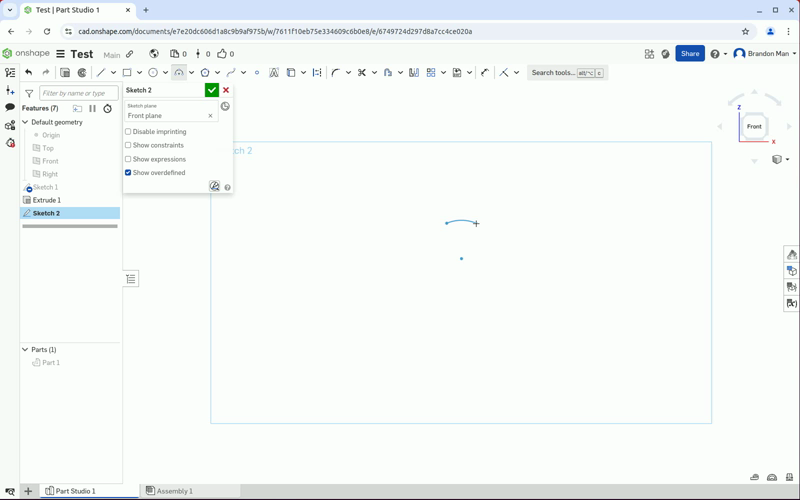
mouse_move(461, 210)
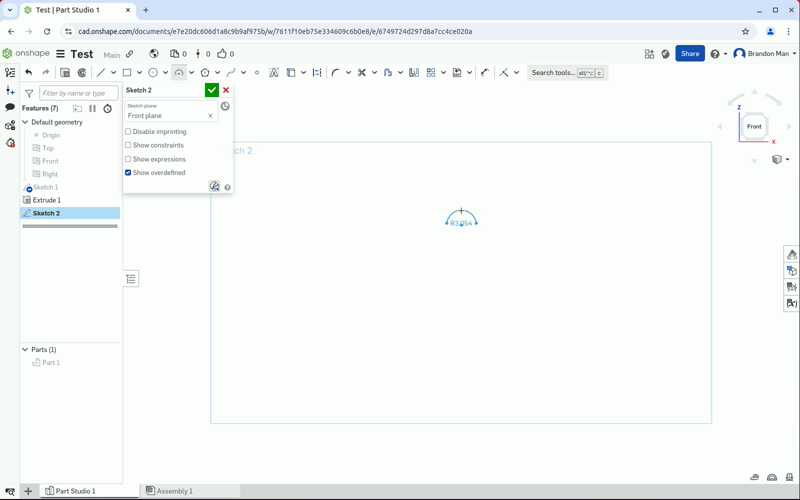
click(461, 210)
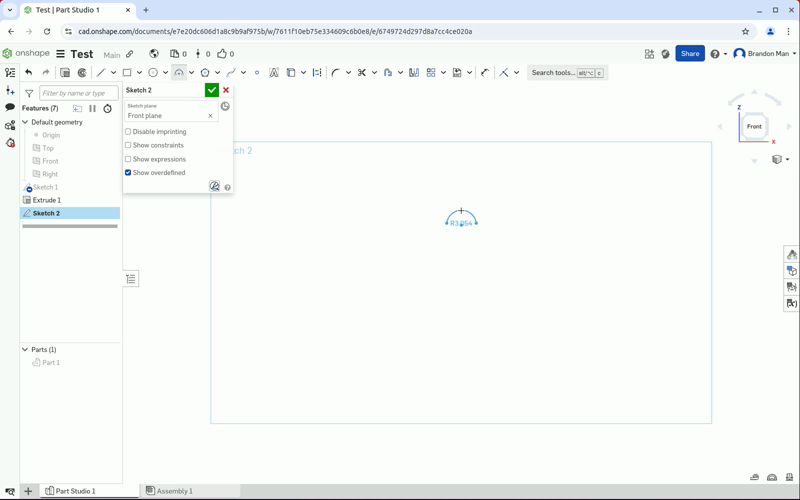
key_up(shift)
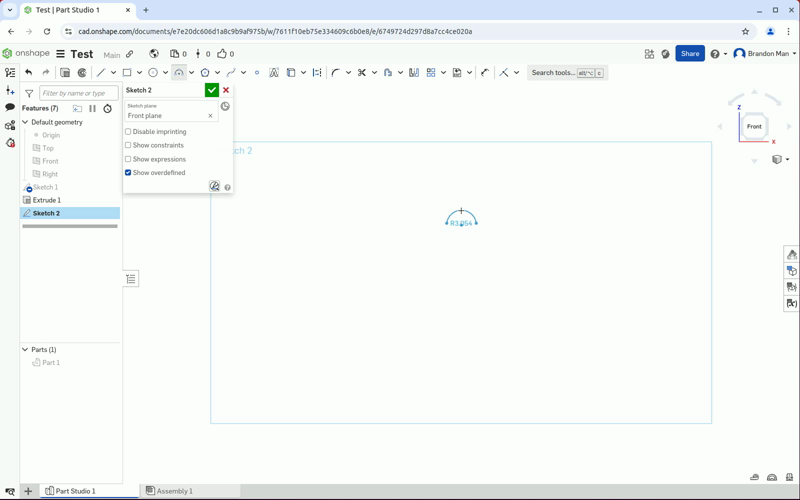
key(esc)
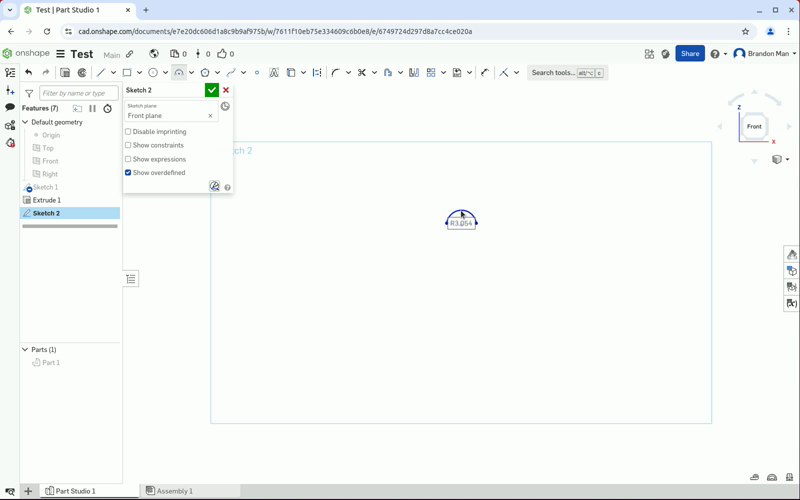
key(l)
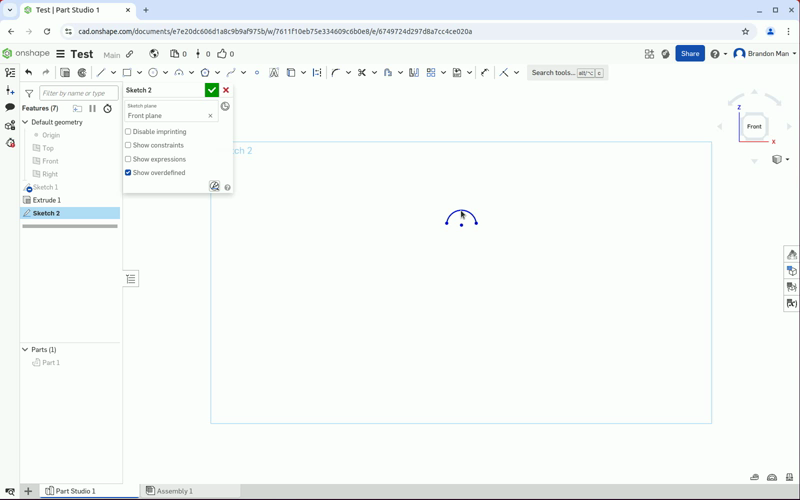
mouse_move(476, 223)
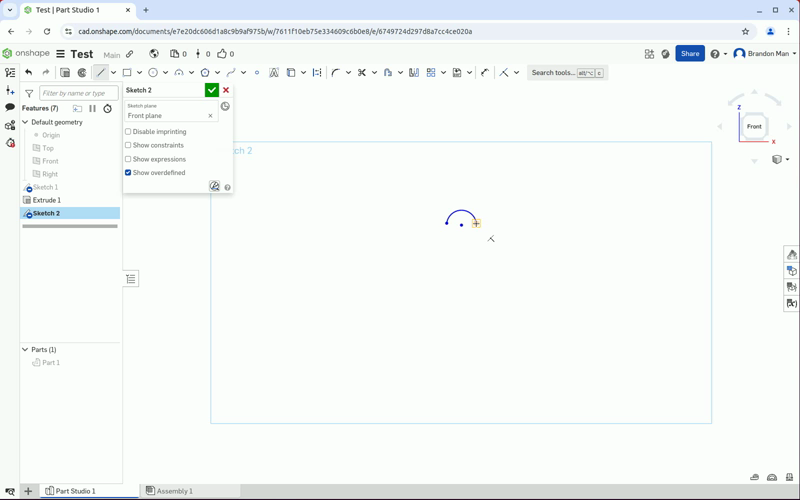
click(476, 223)
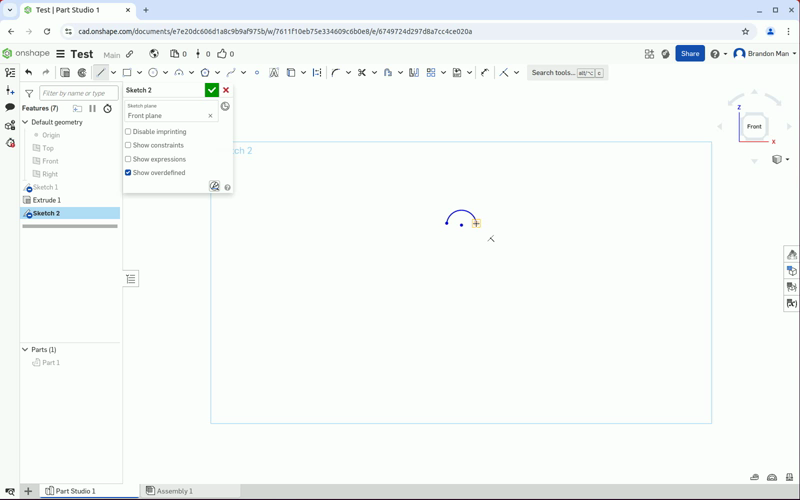
key_down(shift)
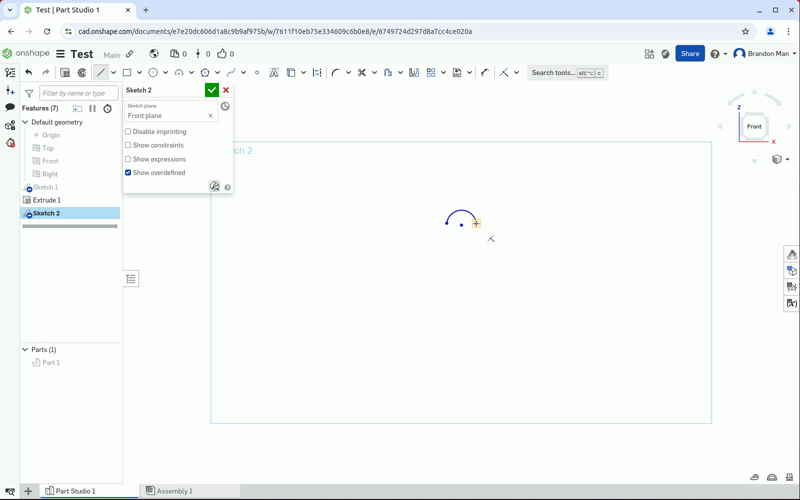
mouse_move(506, 223)
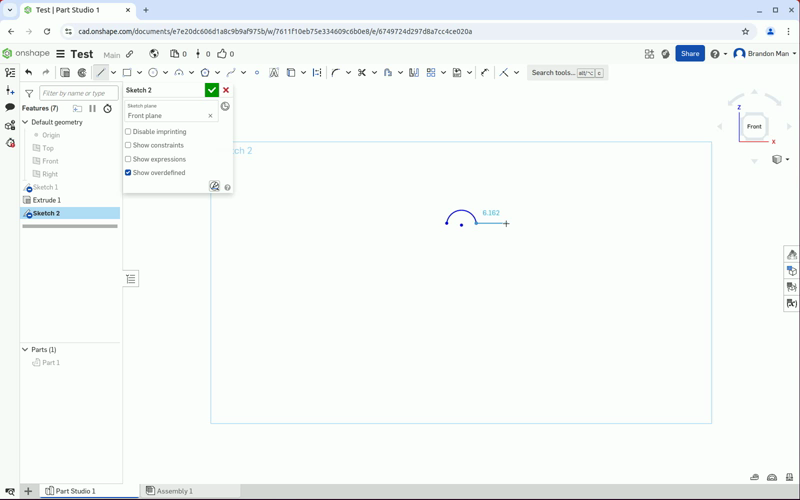
mouse_move(470, 176)
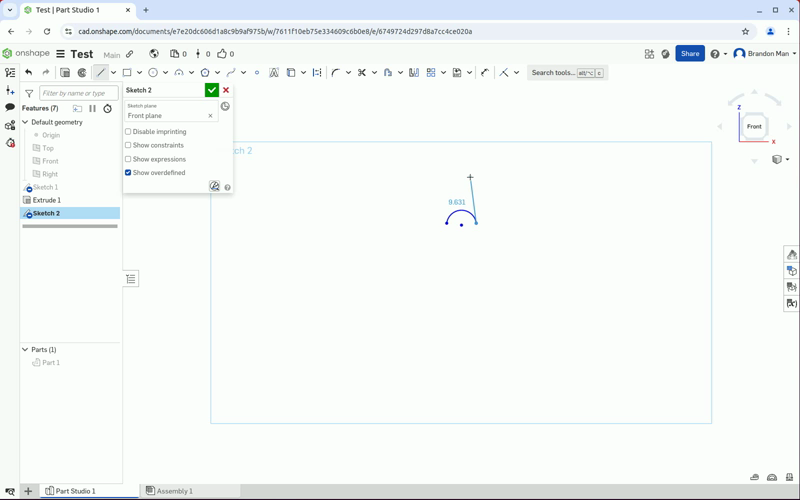
click(470, 176)
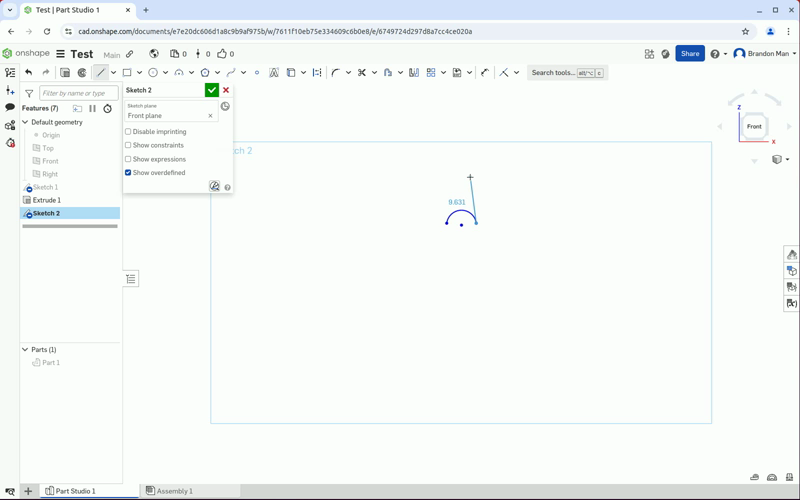
key_up(shift)
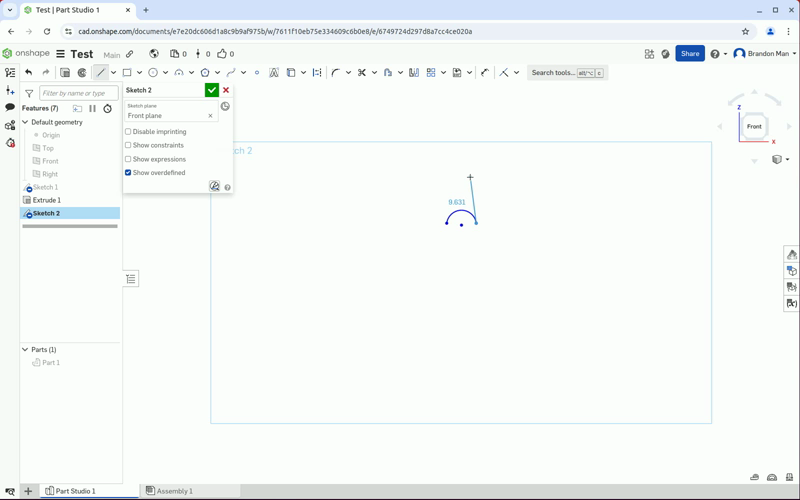
key(esc)
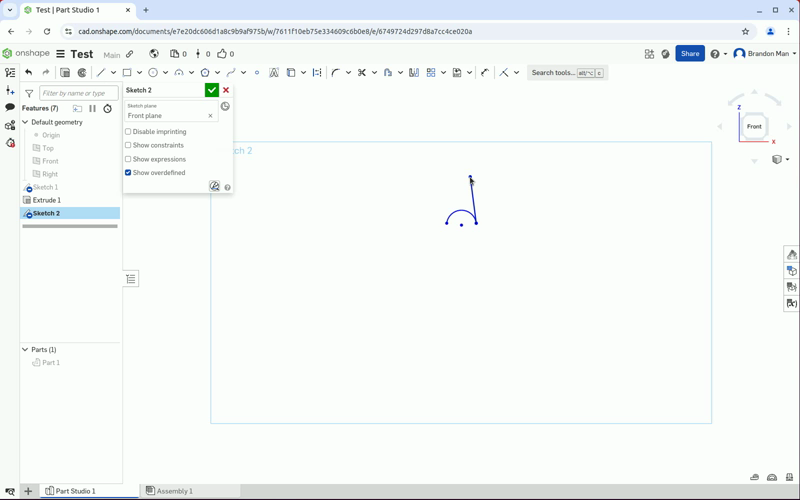
key(a)
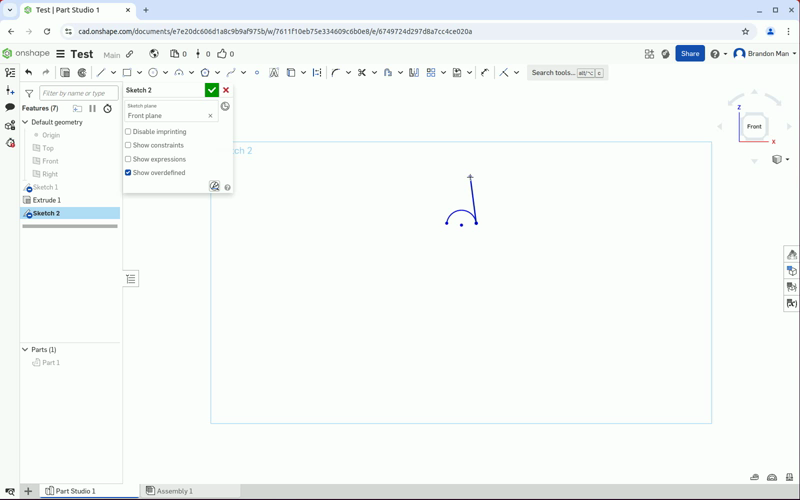
mouse_move(470, 176)
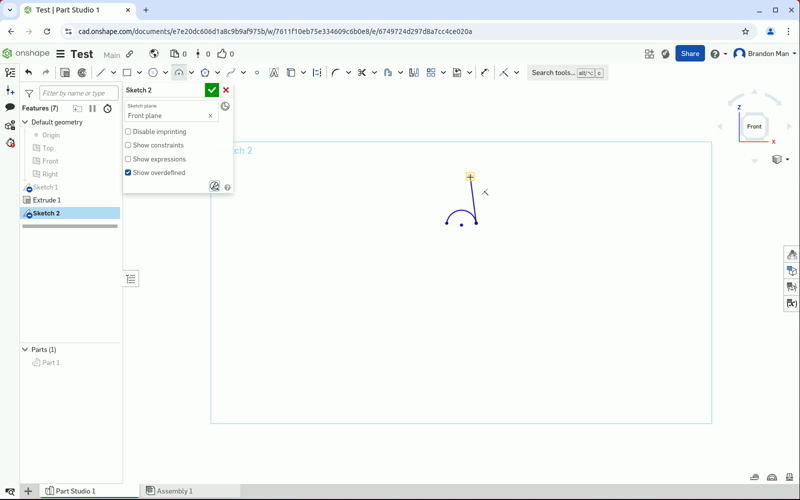
click(470, 176)
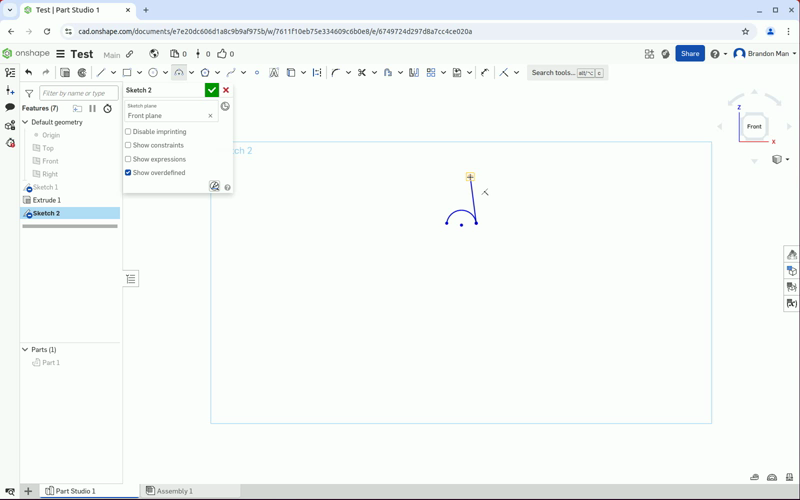
key_down(shift)
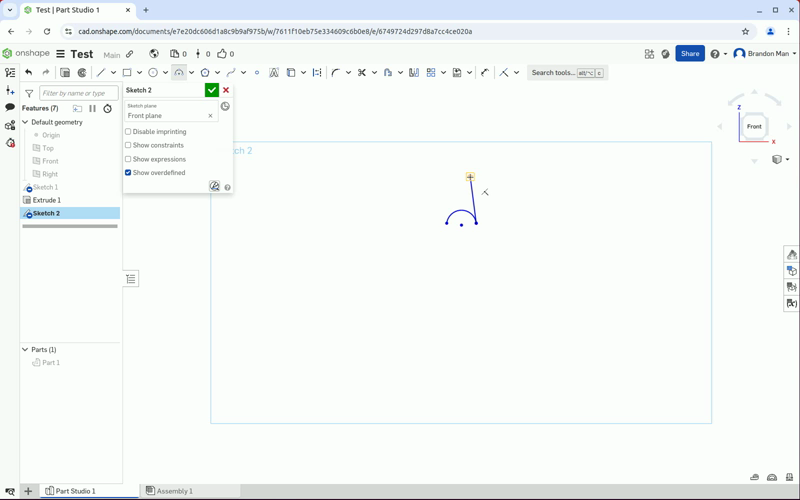
mouse_move(452, 176)
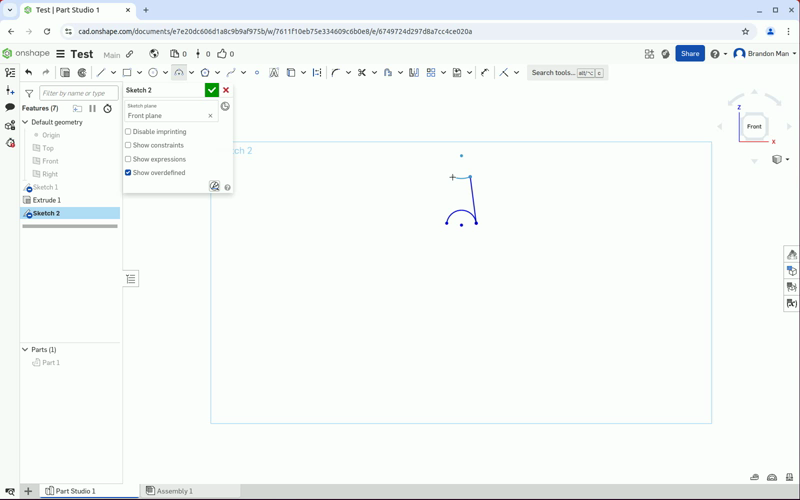
click(452, 176)
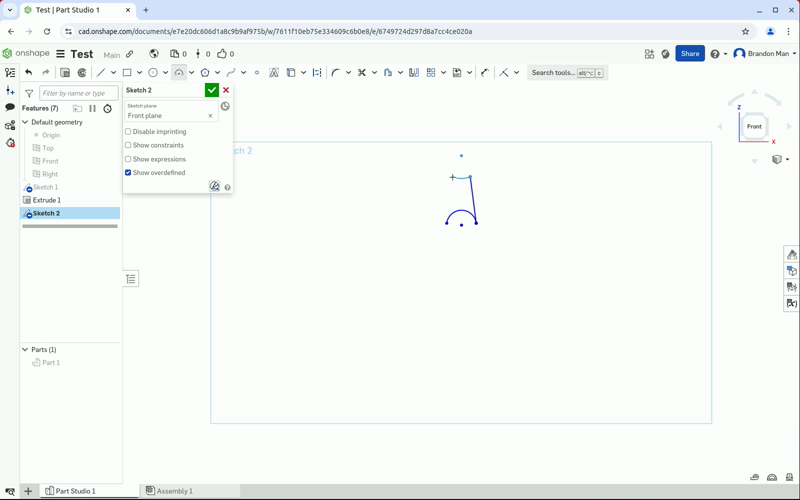
mouse_move(461, 186)
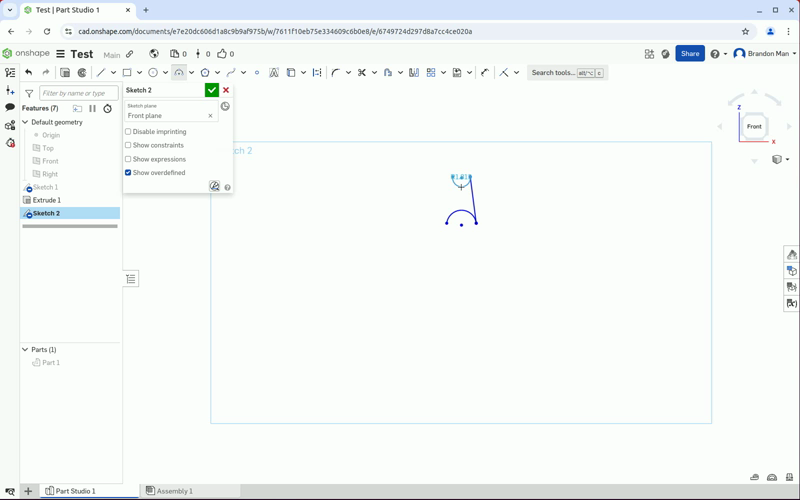
click(461, 186)
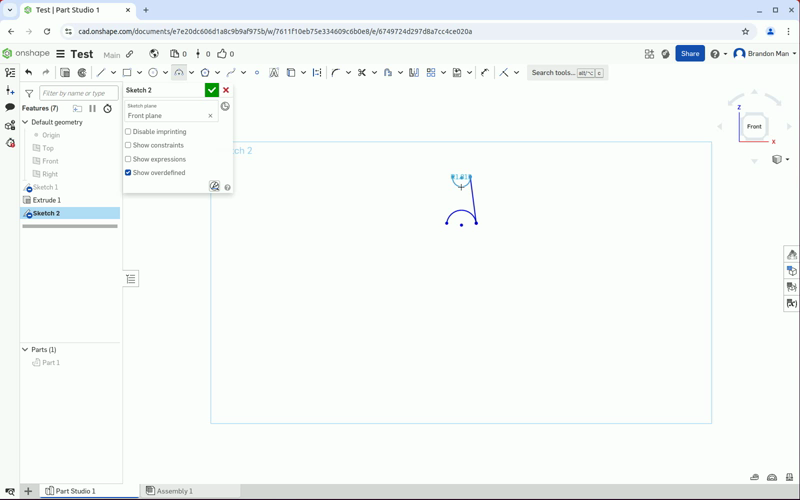
key_up(shift)
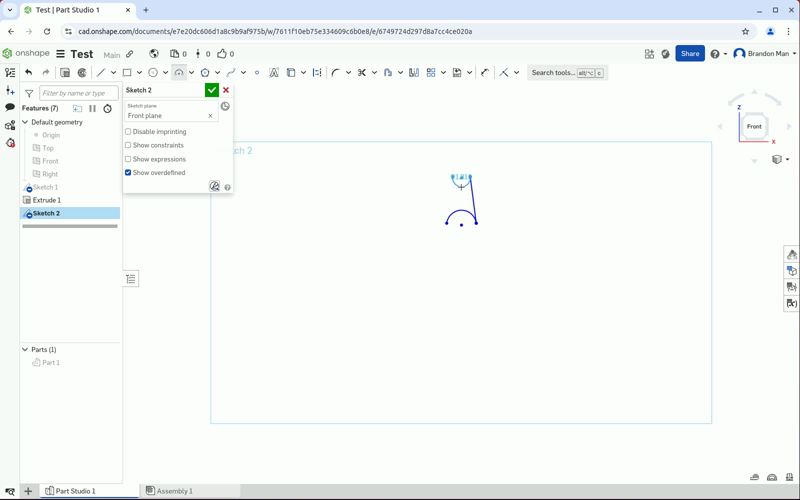
key(esc)
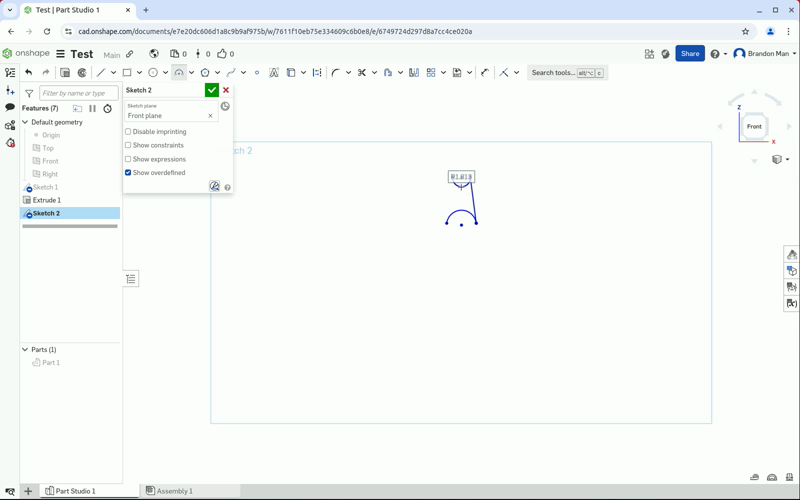
key(l)
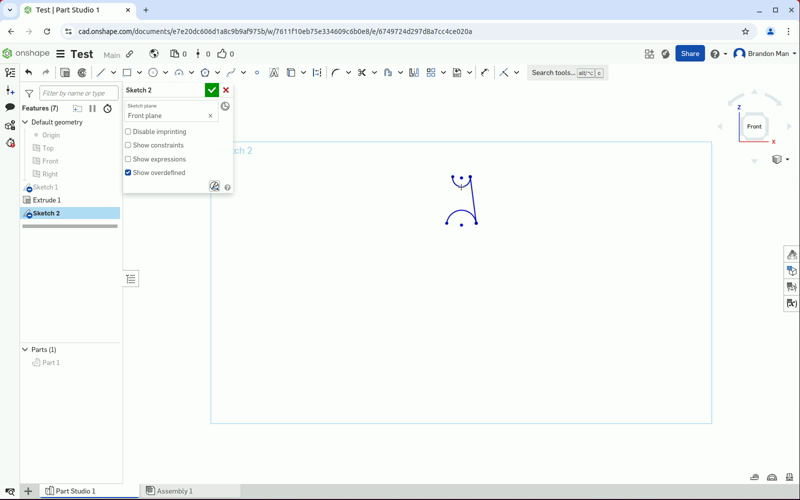
mouse_move(452, 176)
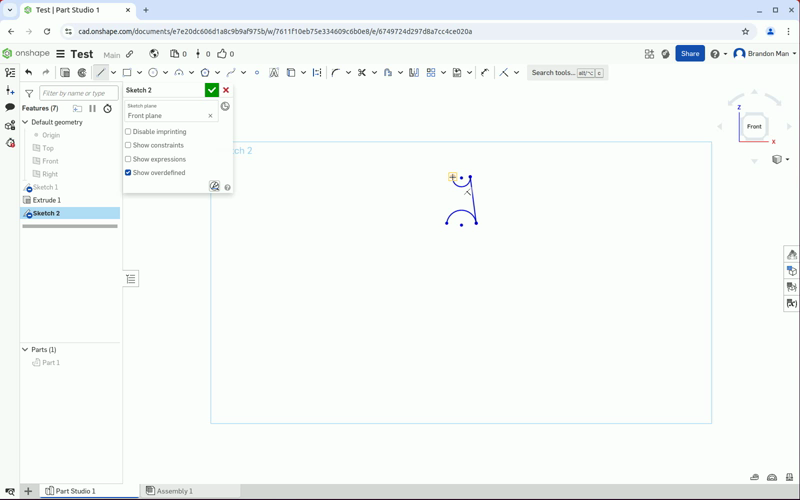
click(452, 176)
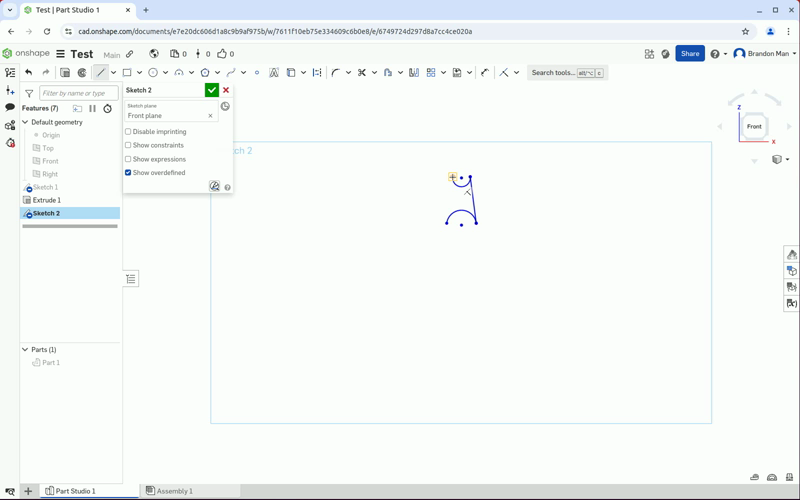
mouse_move(482, 176)
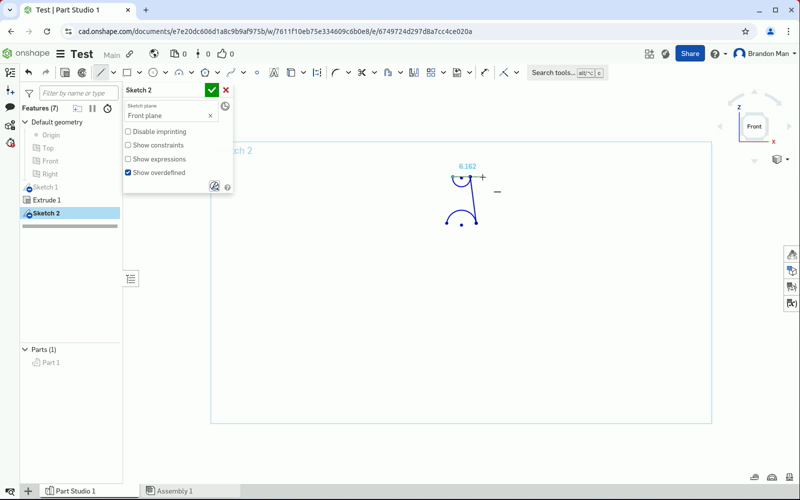
key_down(shift)
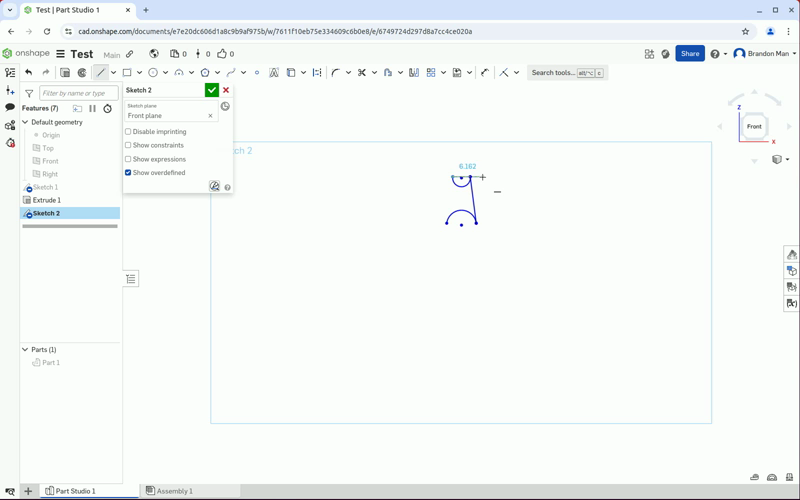
mouse_move(446, 223)
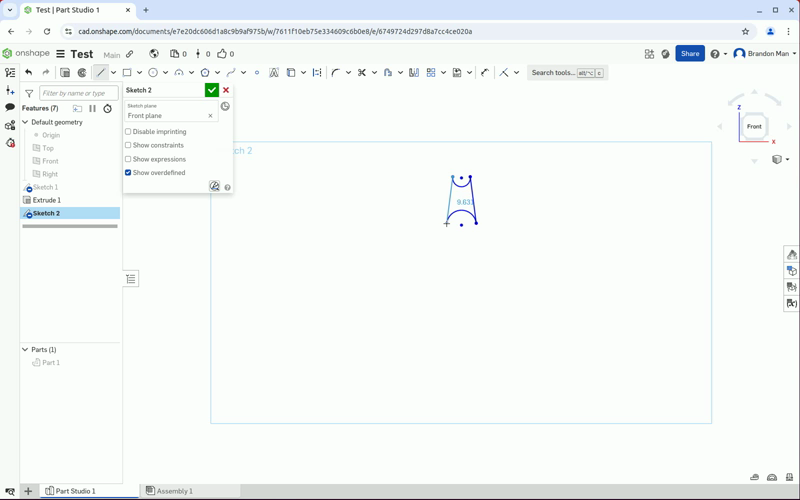
key_up(shift)
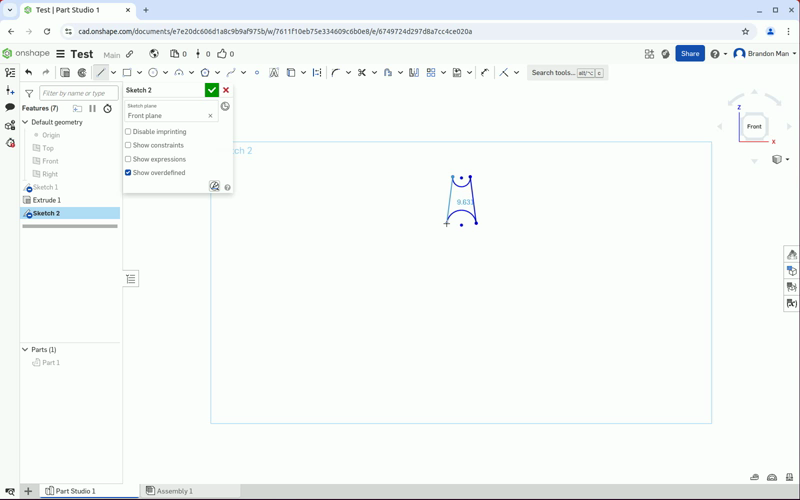
click(446, 223)
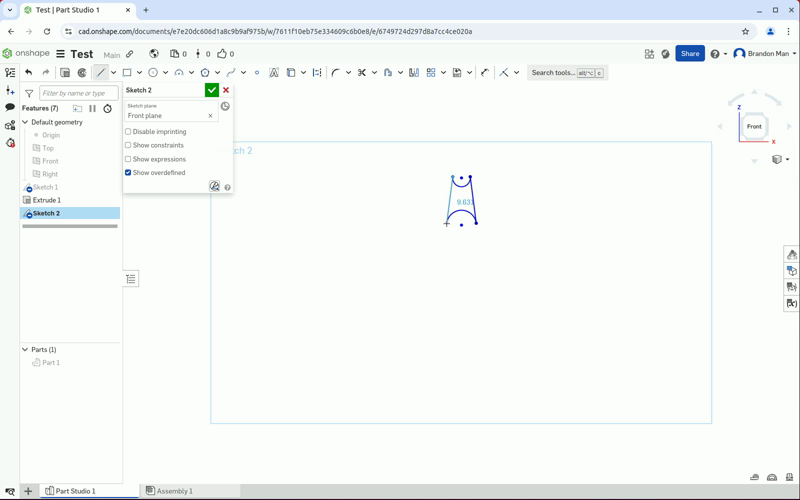
key(esc)
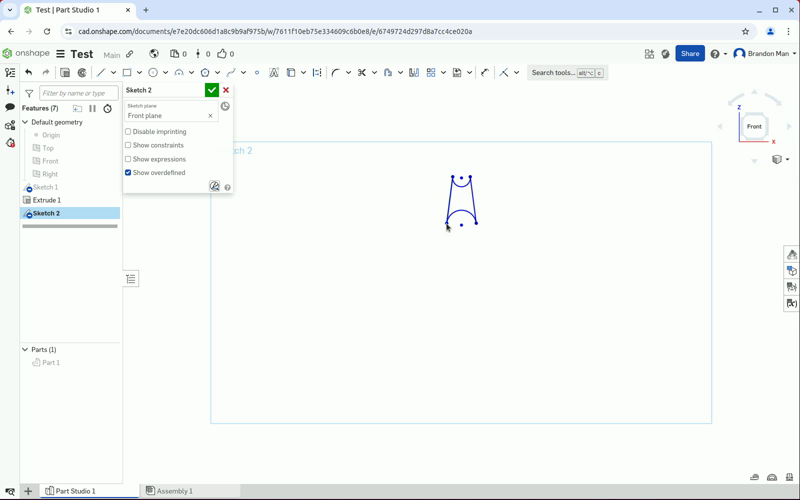
key(c)
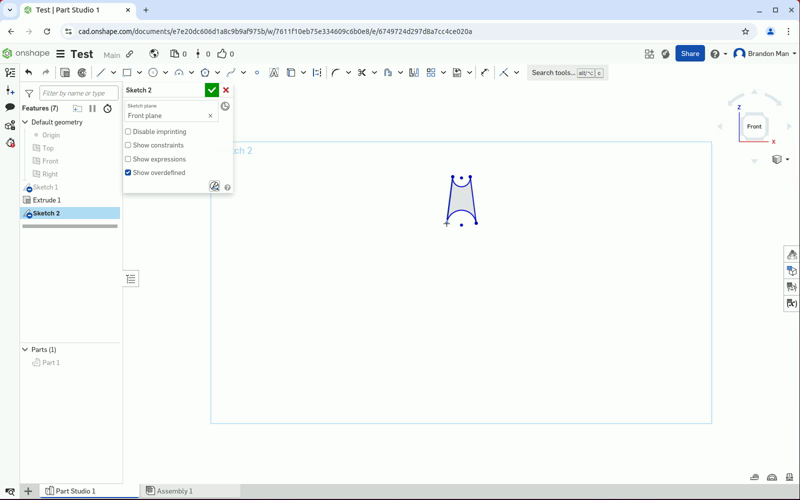
key_down(shift)
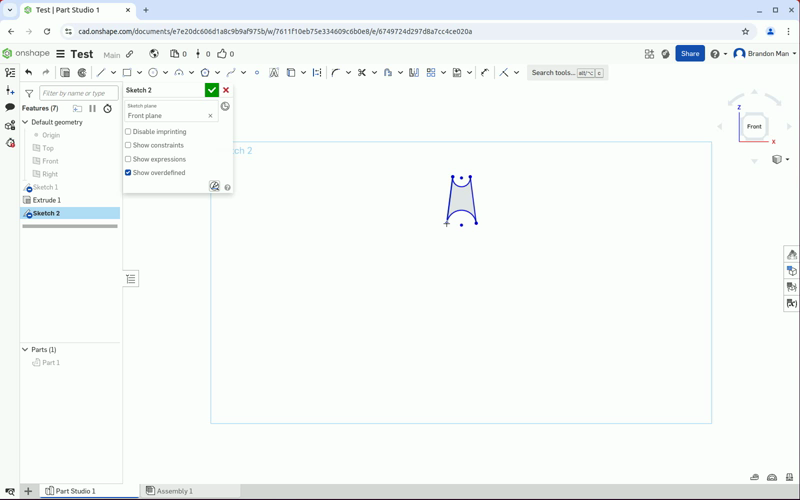
mouse_move(458, 191)
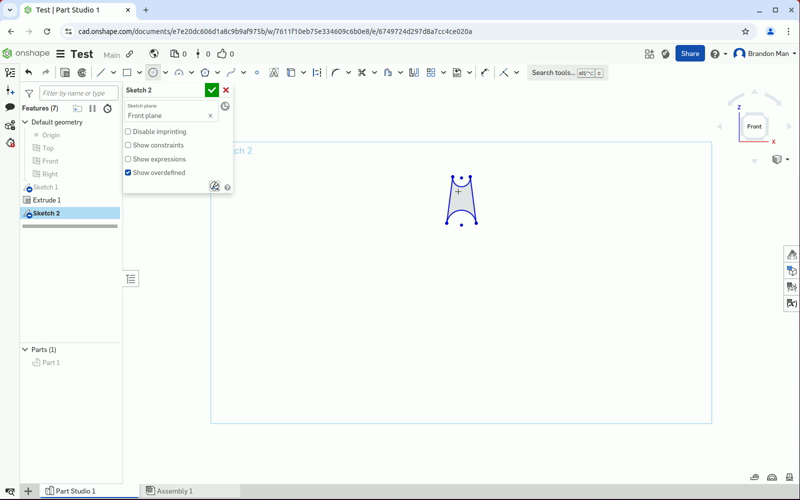
click(458, 191)
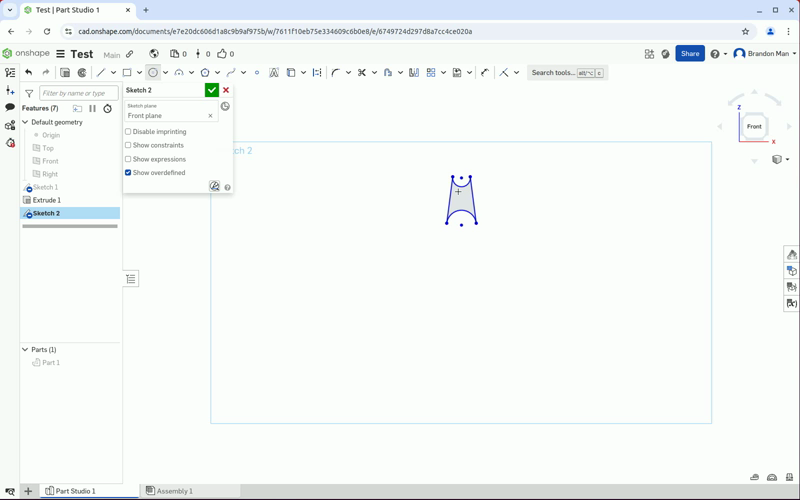
key_up(shift)
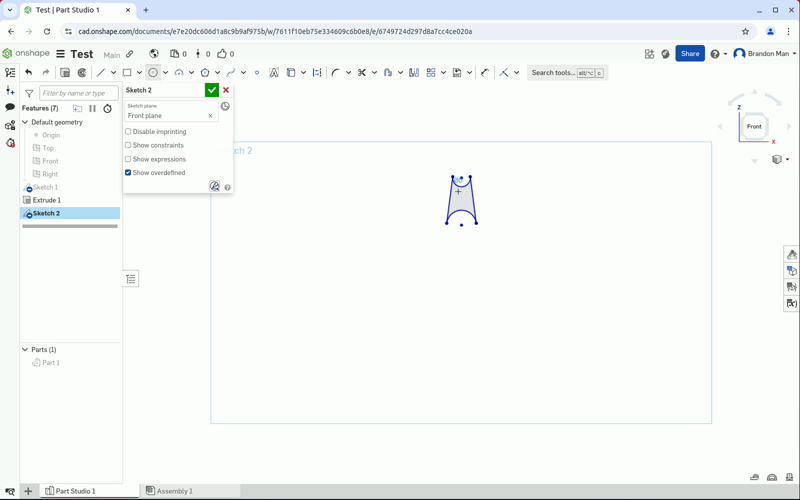
mouse_move(461, 191)
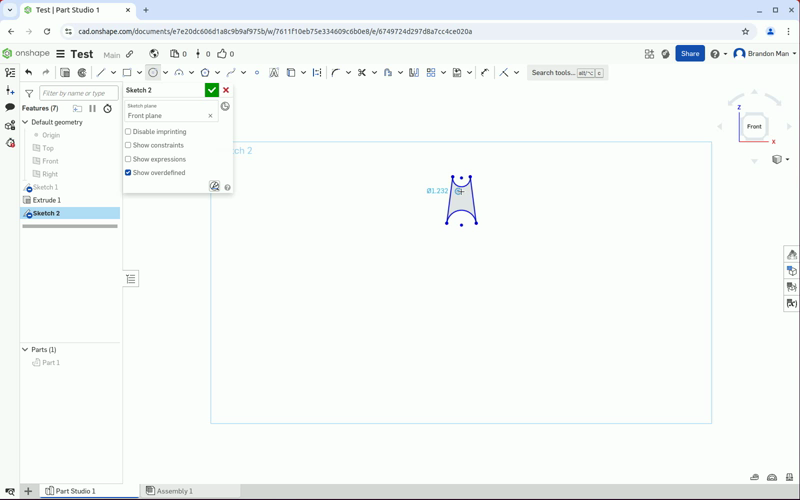
scroll(6)
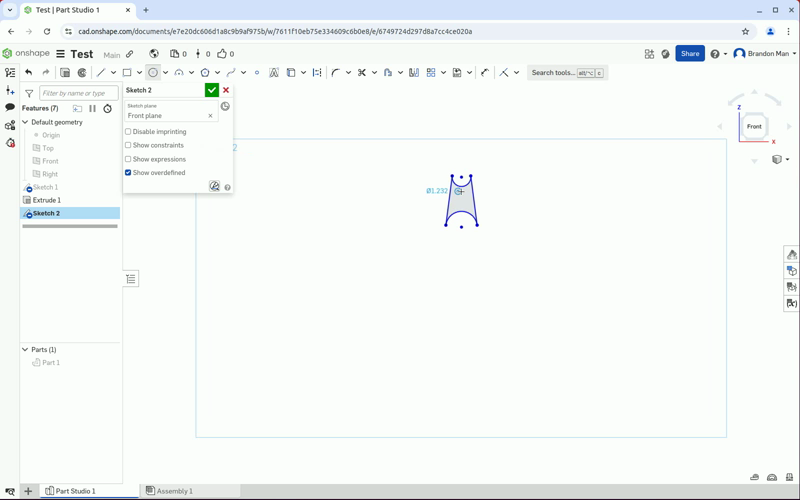
scroll(6)
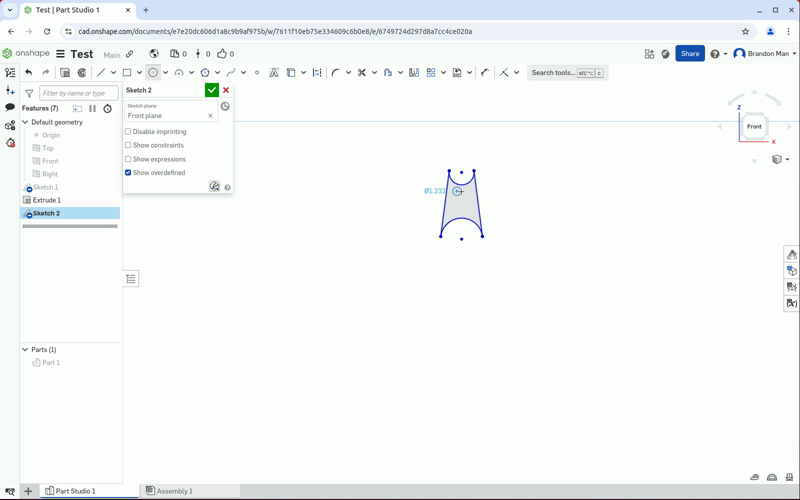
scroll(6)
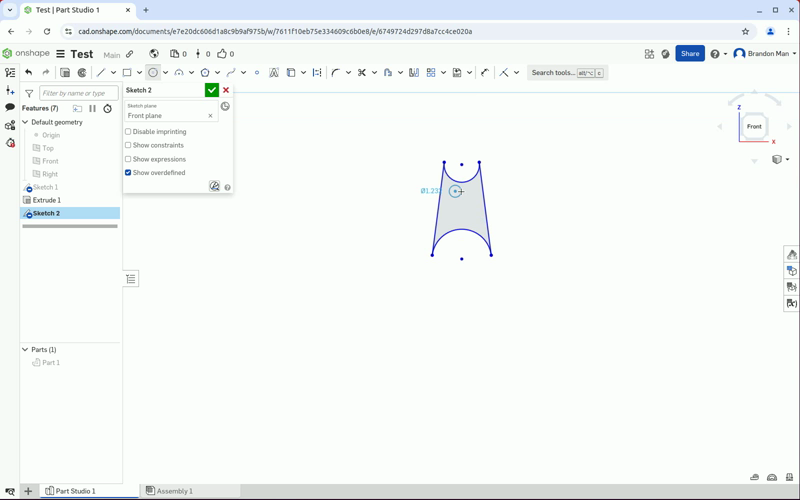
scroll(6)
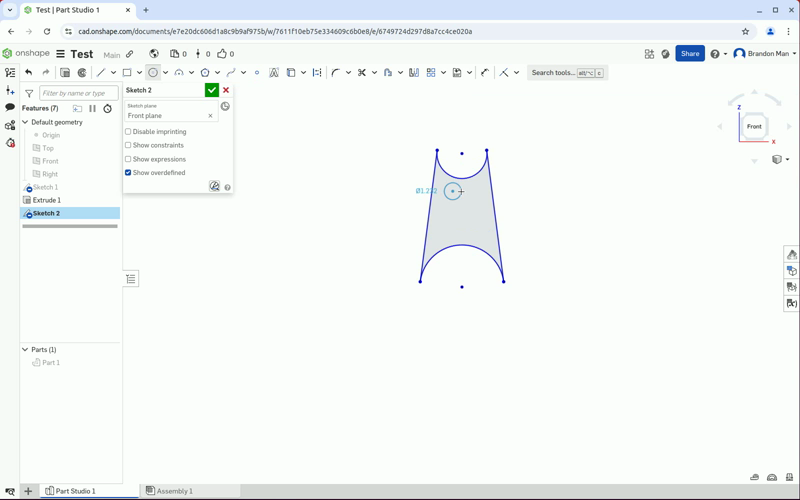
scroll(6)
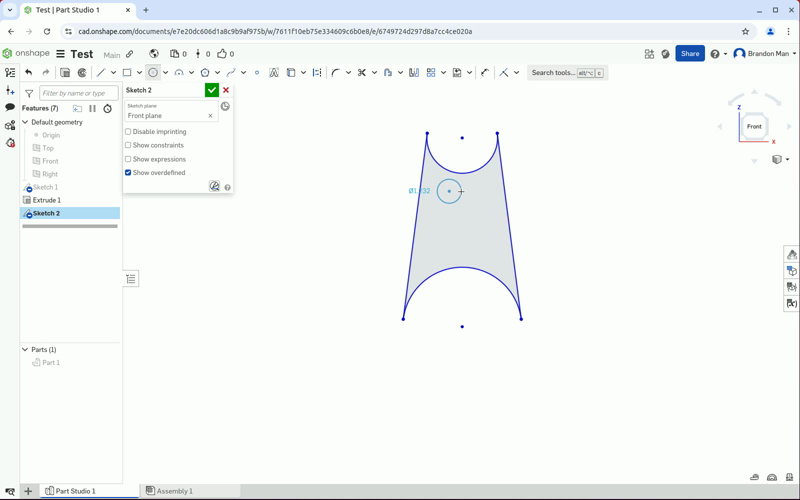
scroll(6)
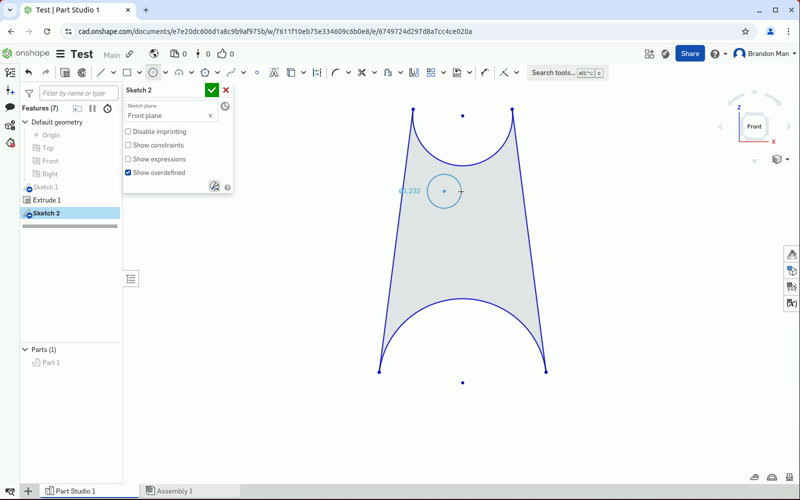
scroll(6)
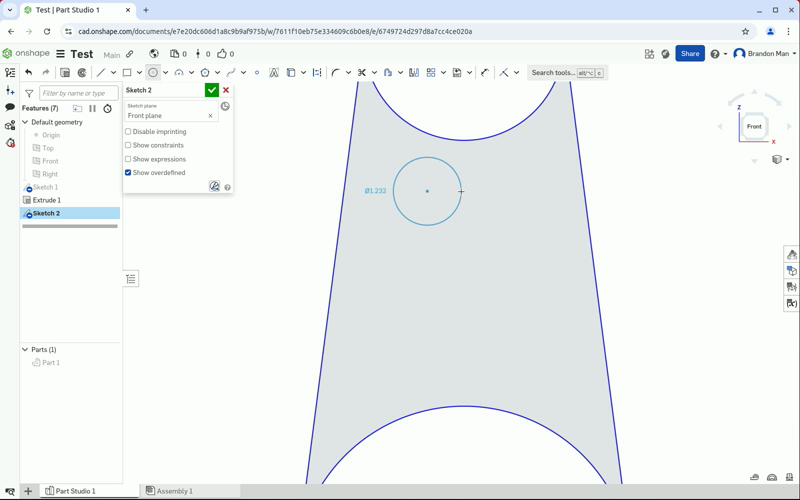
click(461, 191)
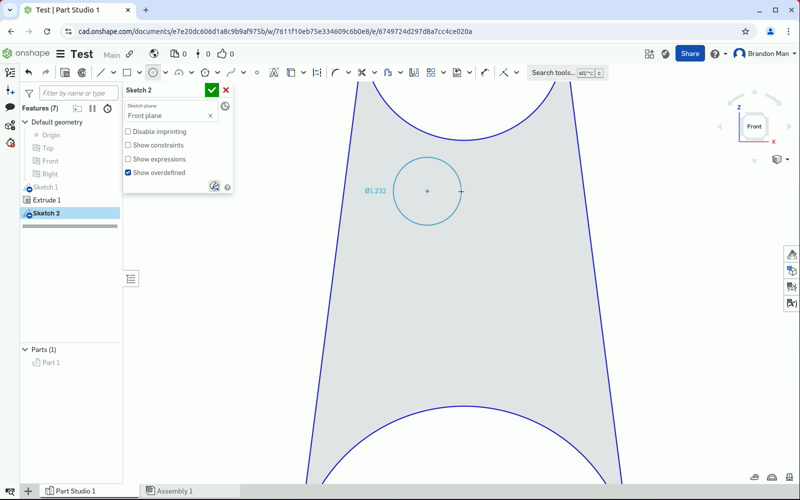
scroll(-6)
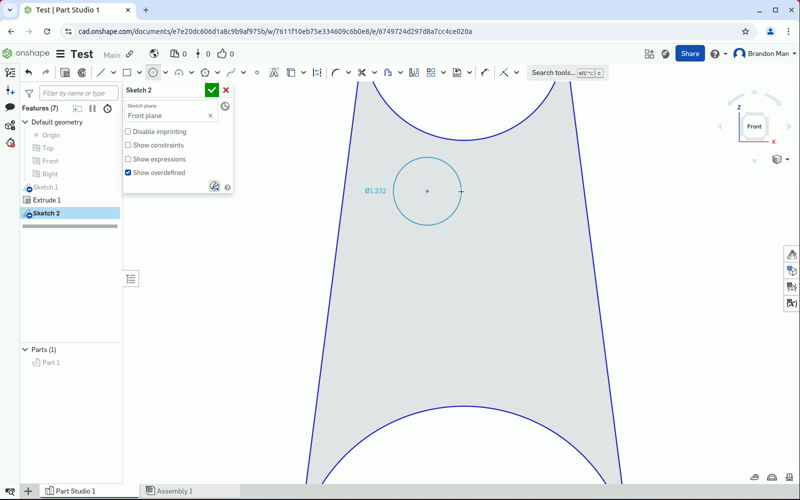
scroll(-6)
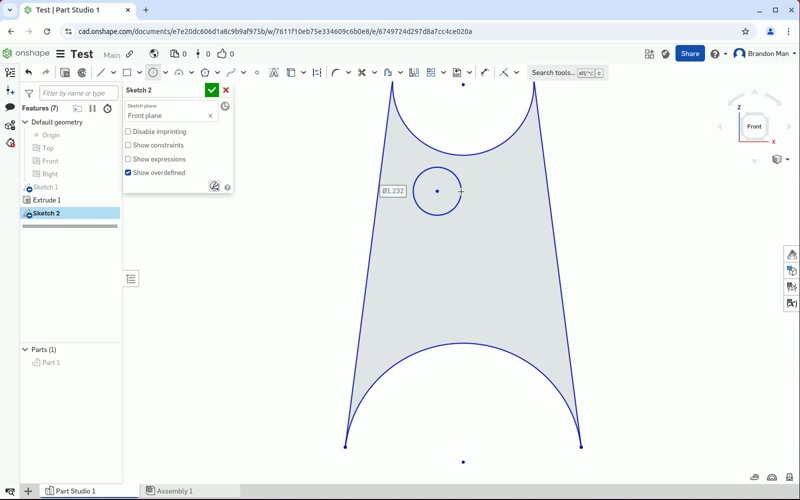
scroll(-6)
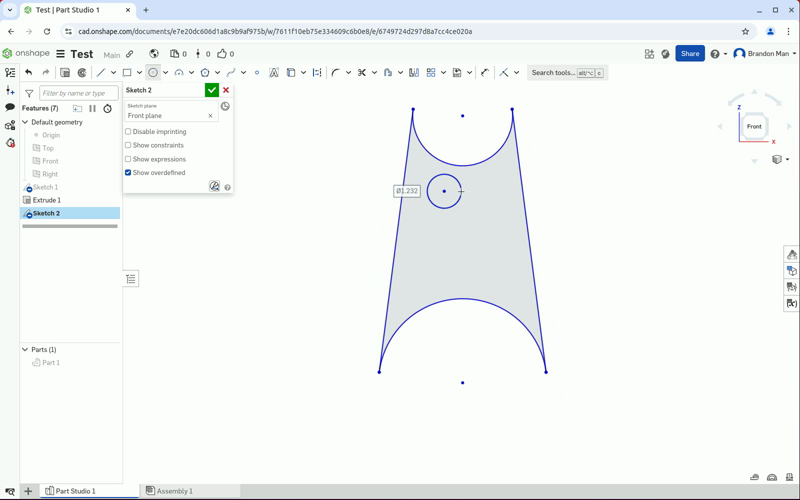
scroll(-6)
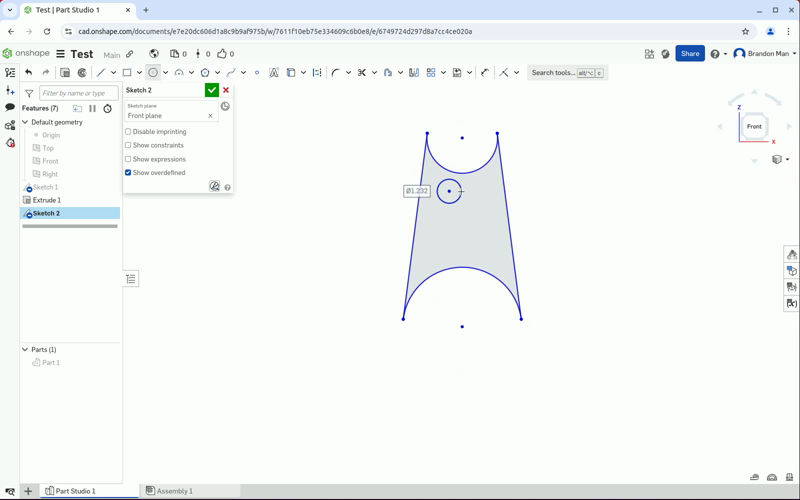
scroll(-6)
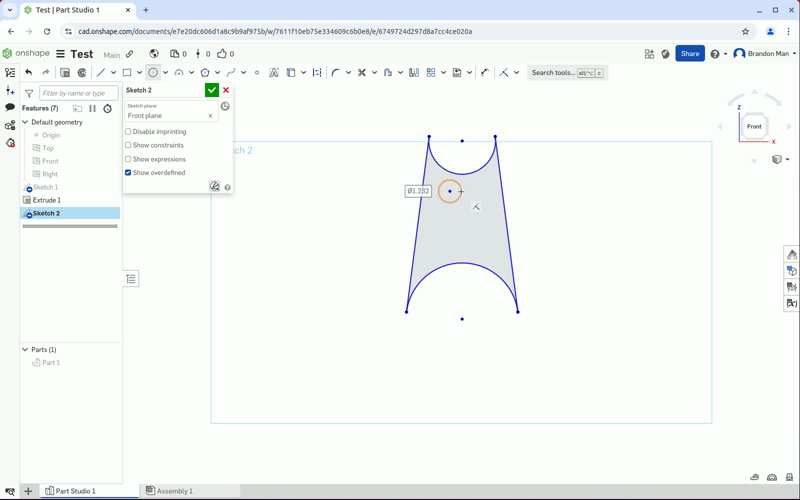
scroll(-6)
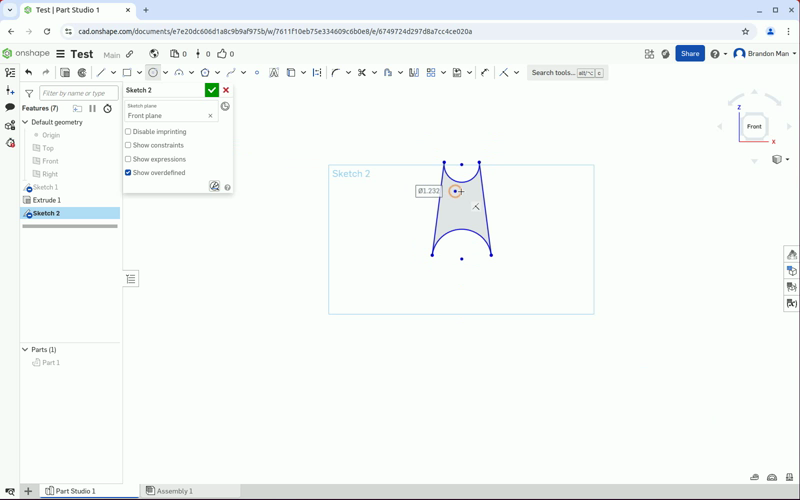
scroll(-6)
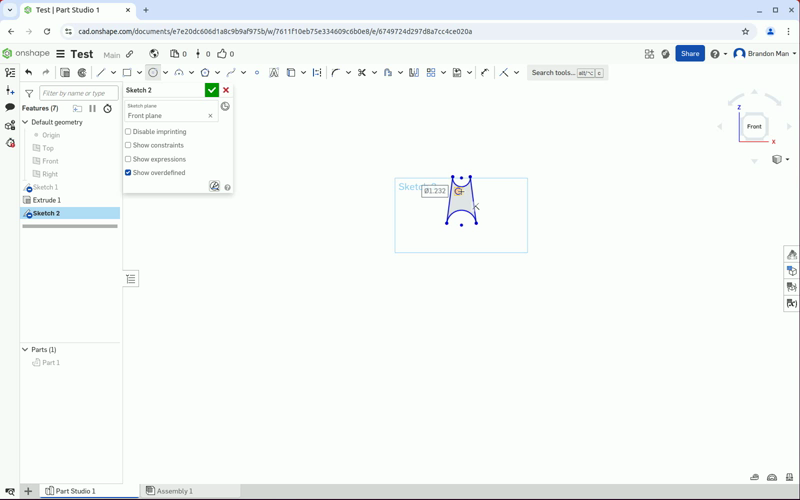
key(esc)
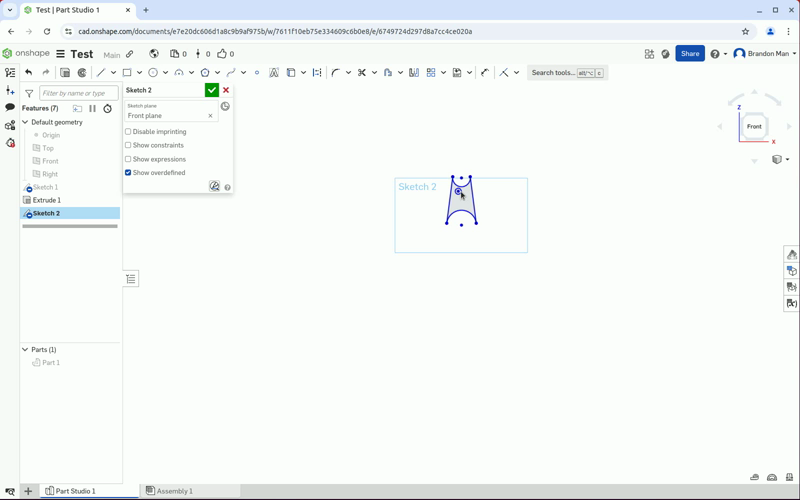
mouse_move(461, 208)
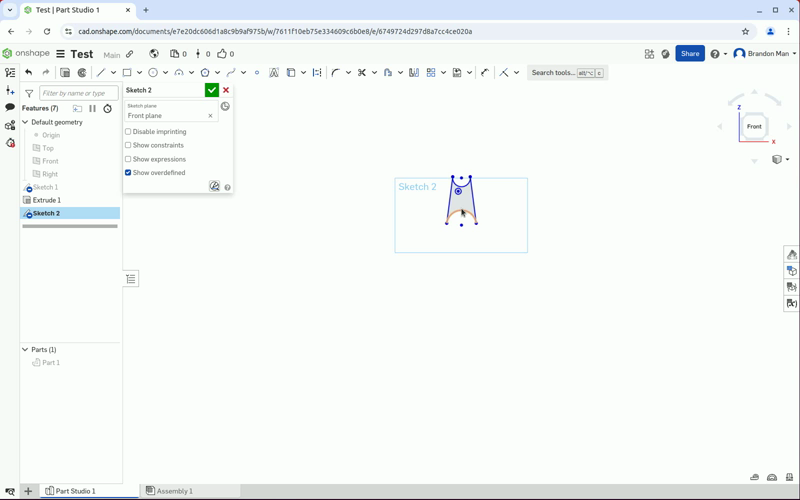
scroll(6)
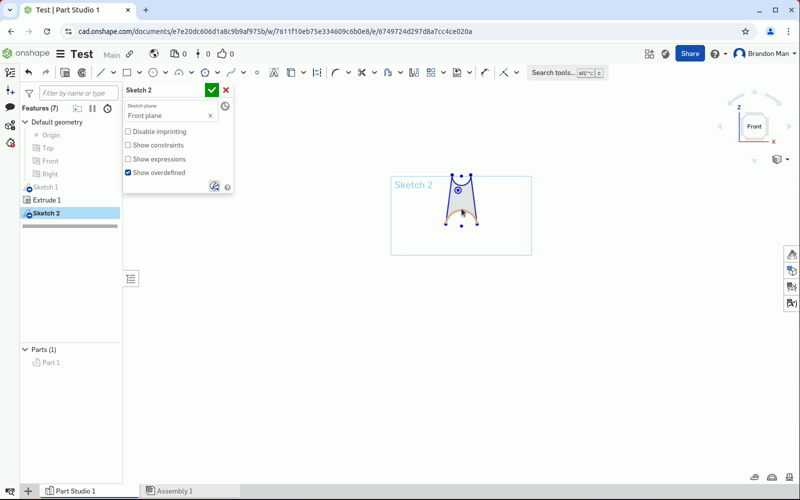
scroll(6)
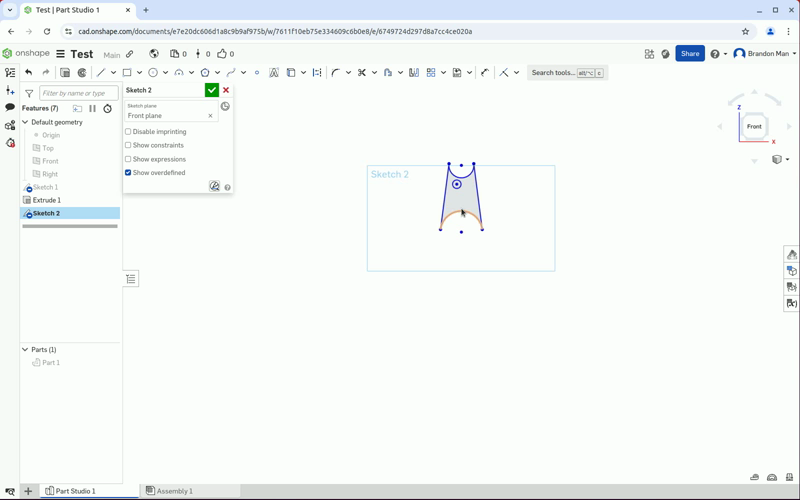
scroll(6)
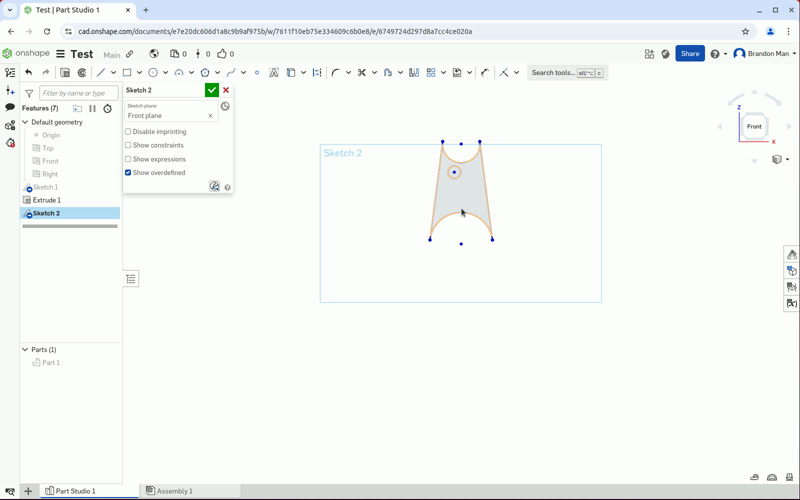
scroll(6)
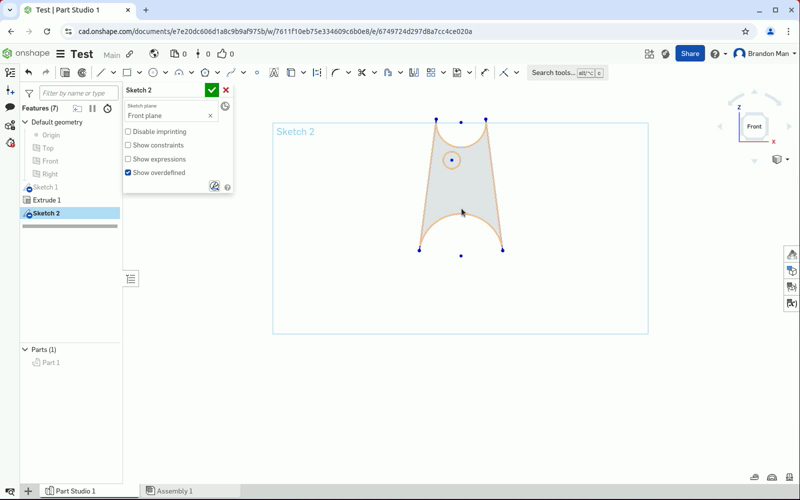
scroll(6)
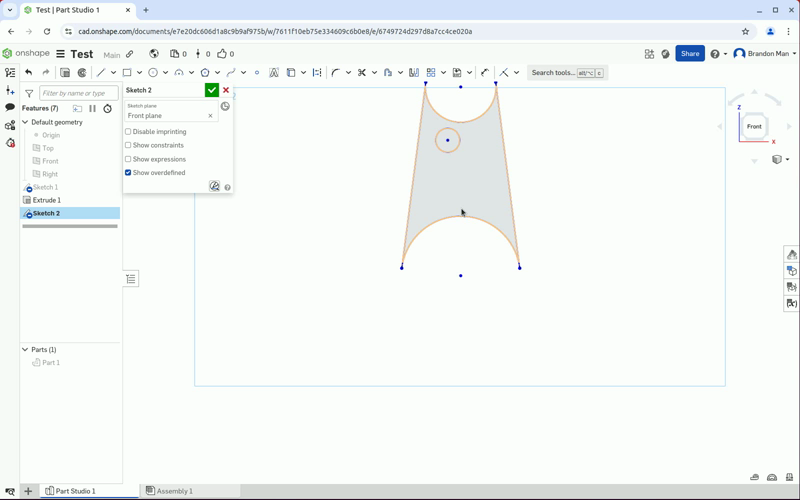
scroll(6)
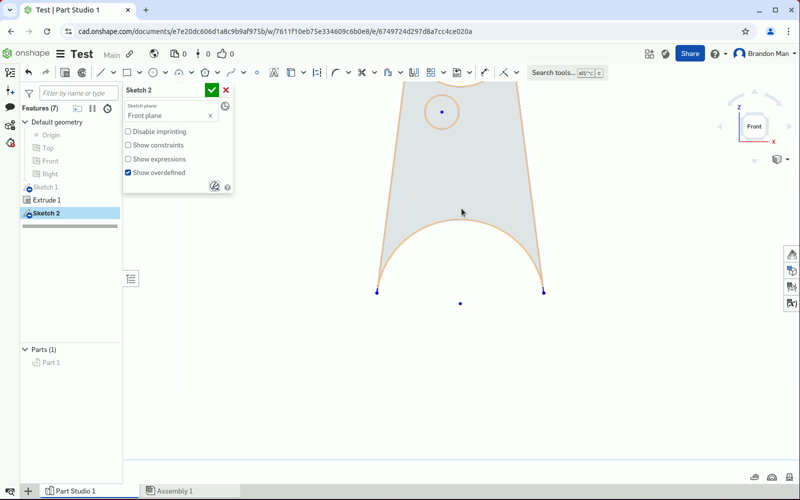
scroll(6)
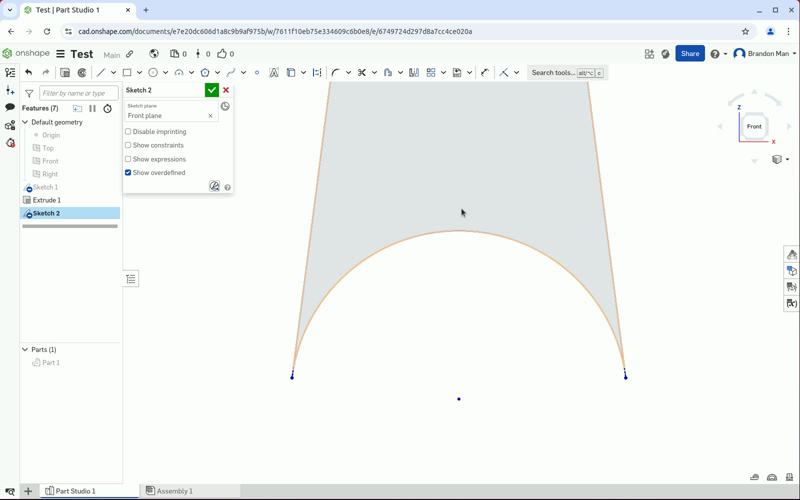
click(461, 208)
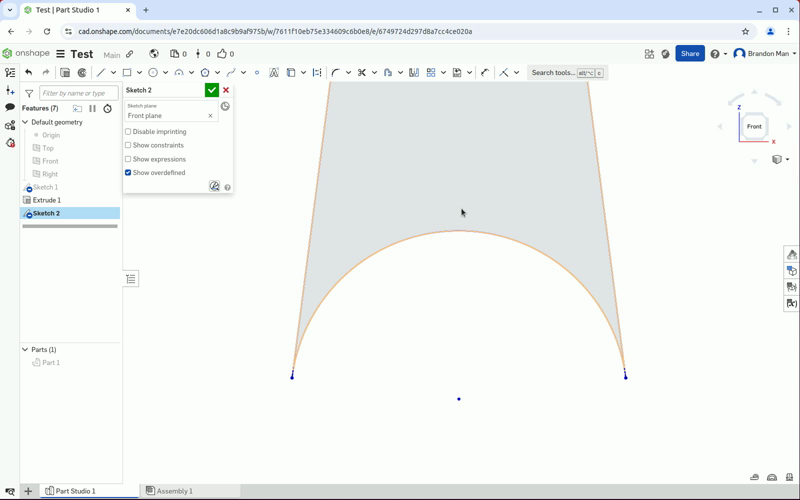
scroll(-6)
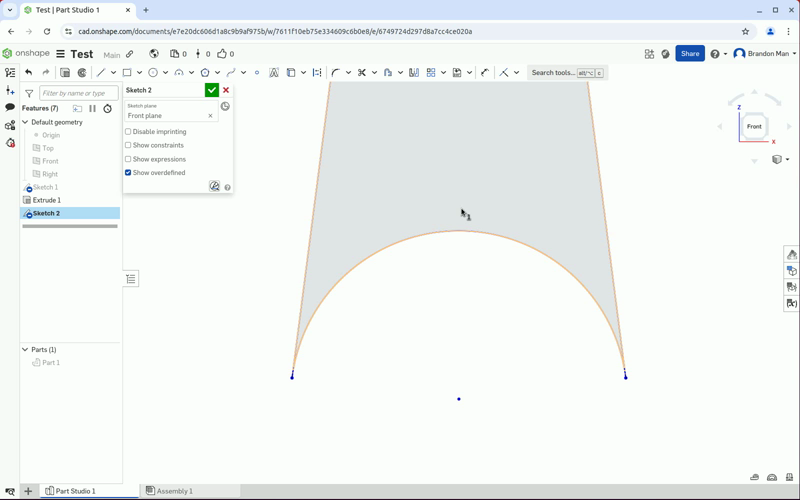
scroll(-6)
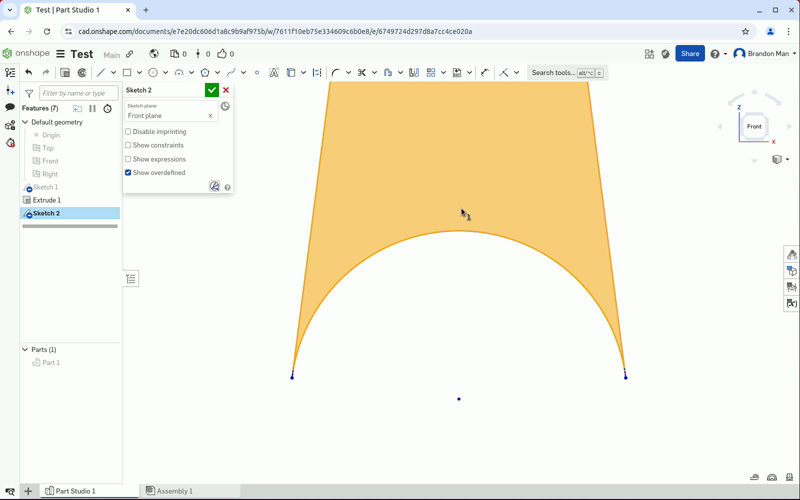
scroll(-6)
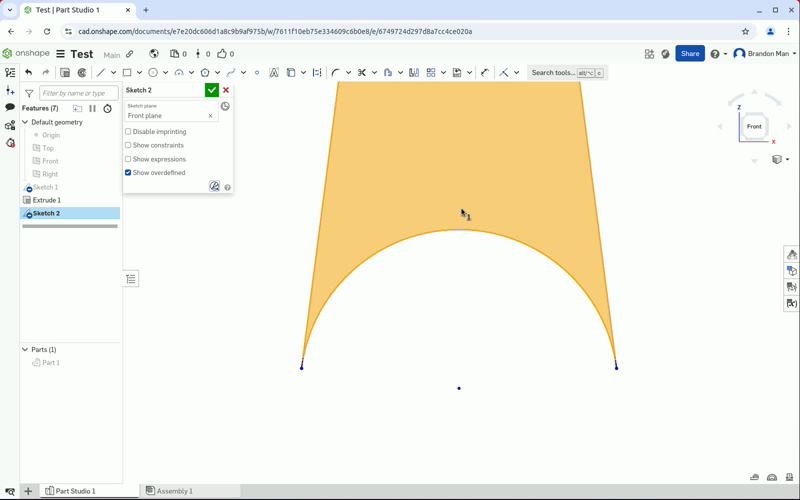
scroll(-6)
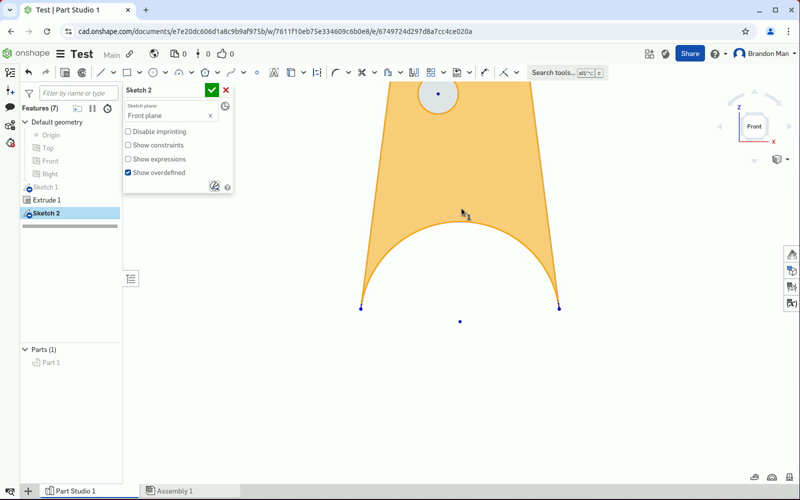
scroll(-6)
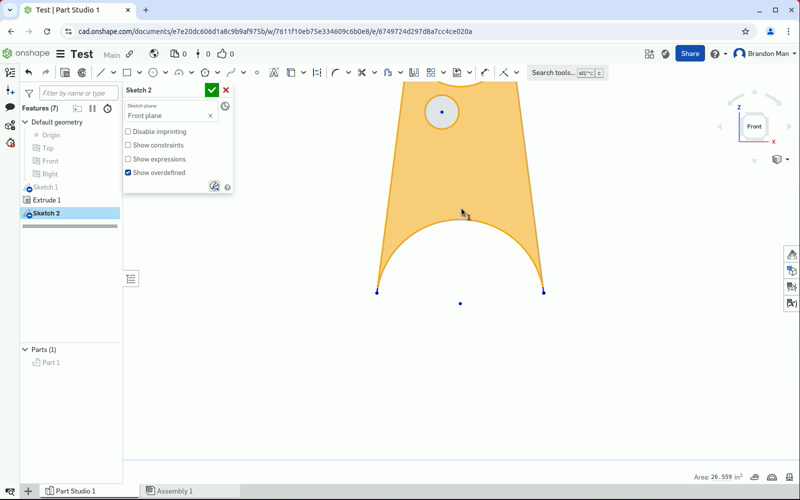
scroll(-6)
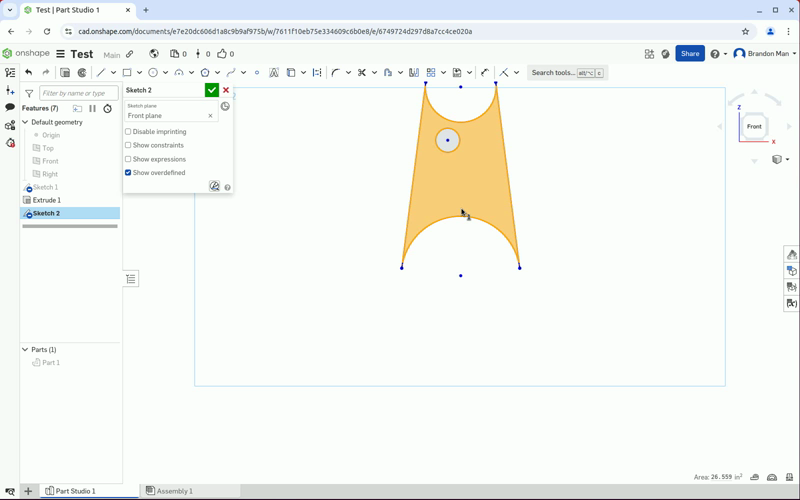
scroll(-6)
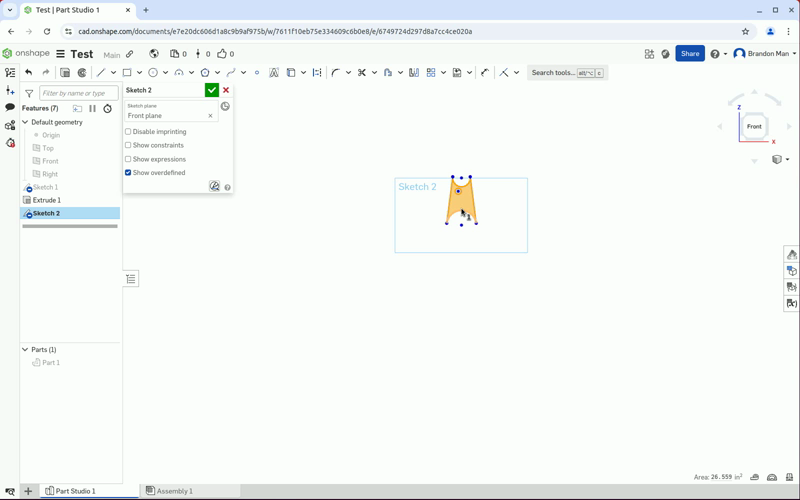
mouse_move(73, 352)
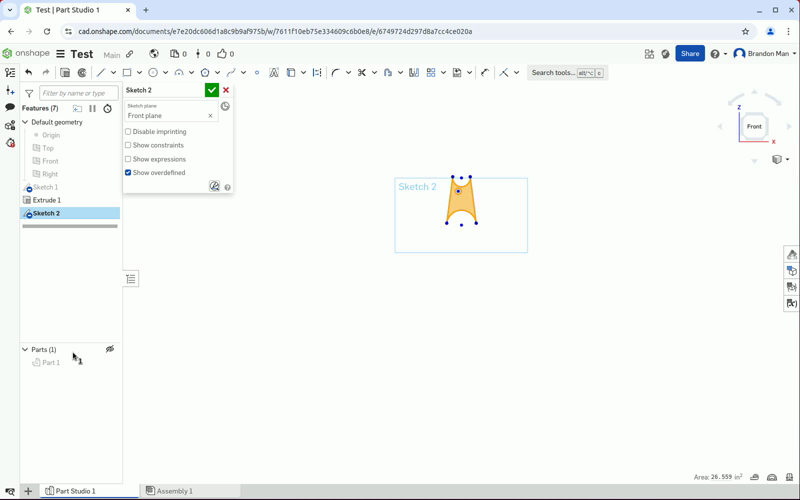
key(shift+y)
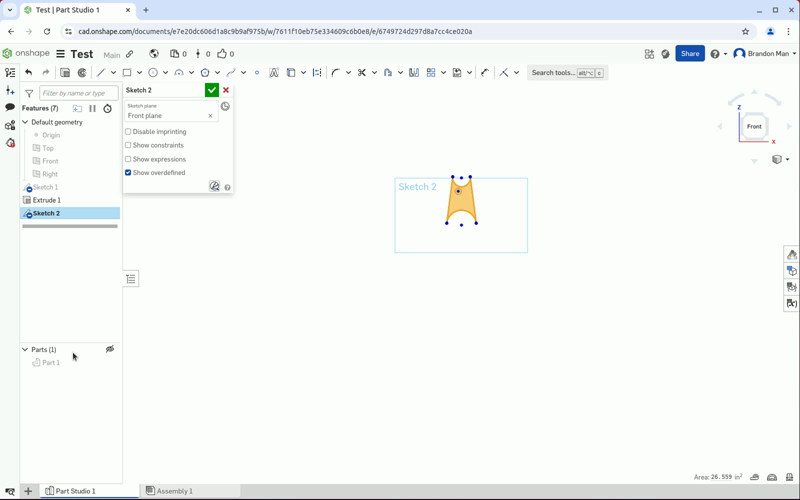
key(shift+e)
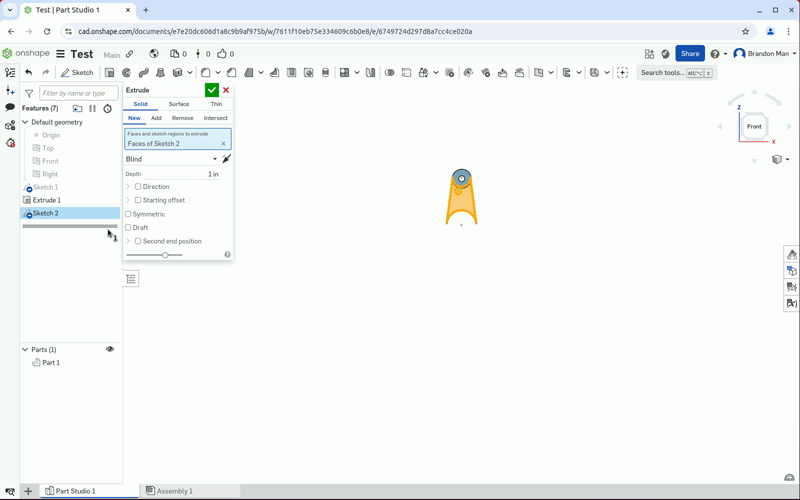
mouse_move(143, 106)
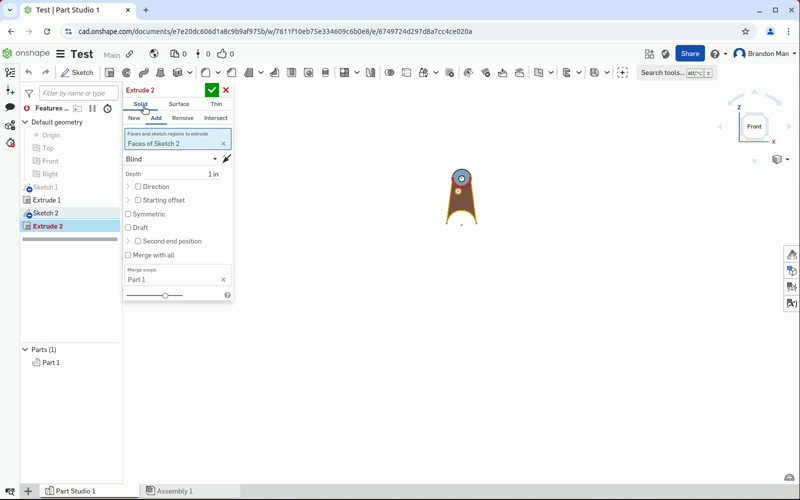
click(143, 106)
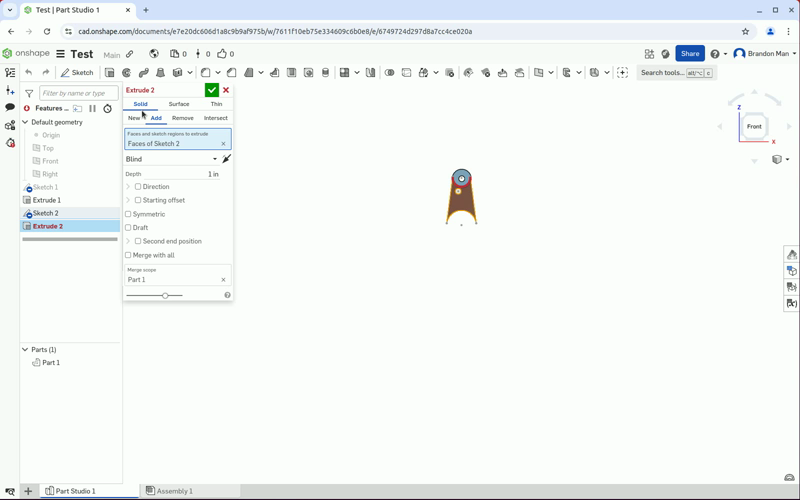
mouse_move(137, 120)
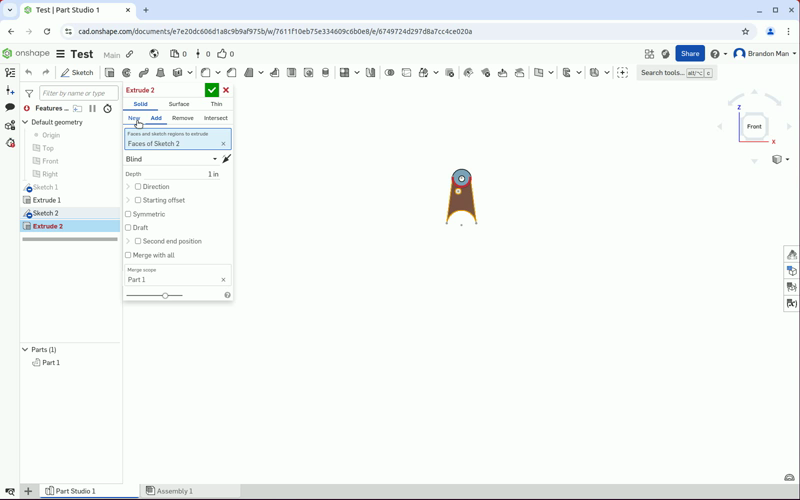
click(137, 120)
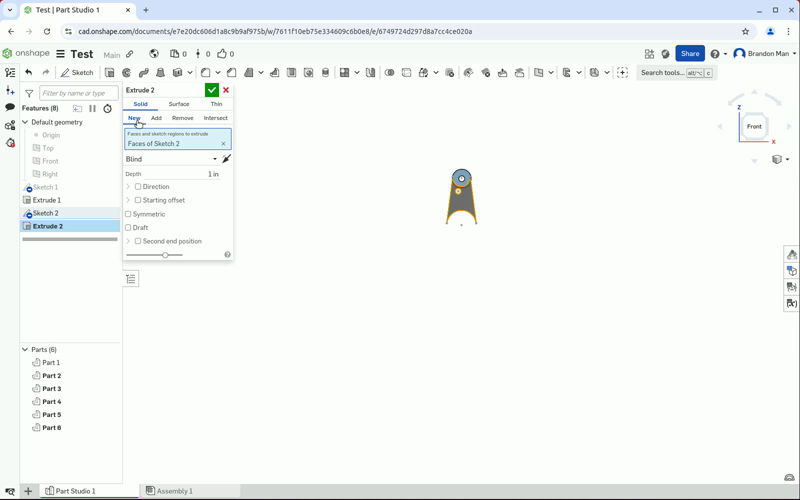
key(tab, 4)
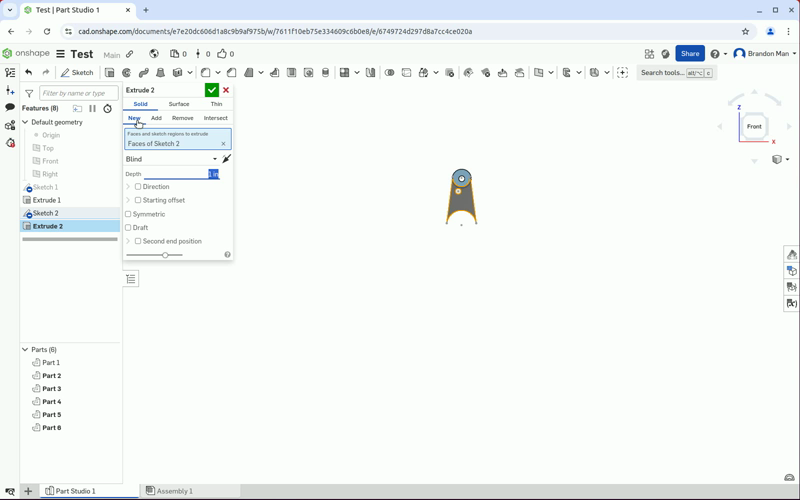
text(0.481)
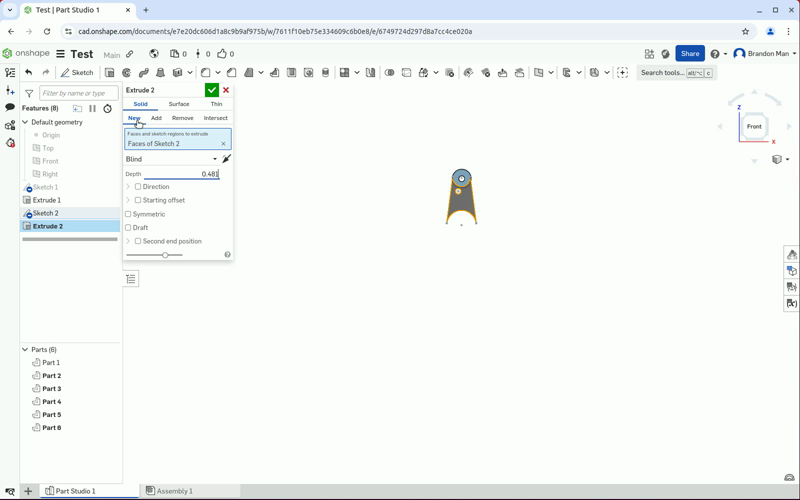
key(enter)
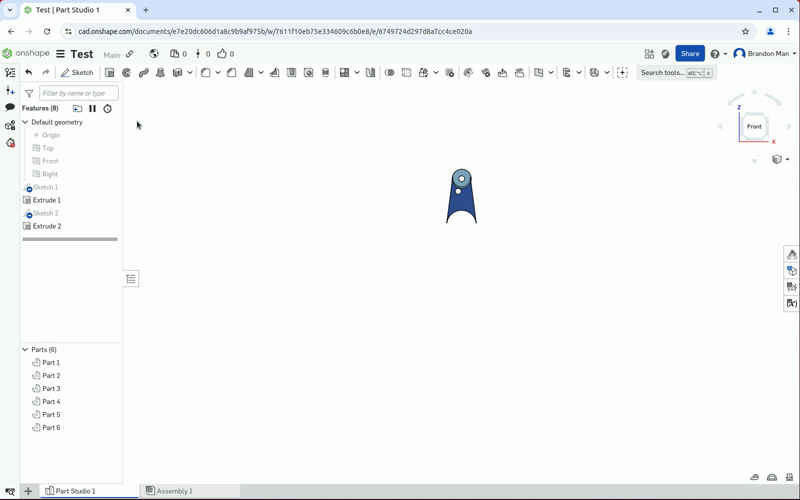
key(shift+h)
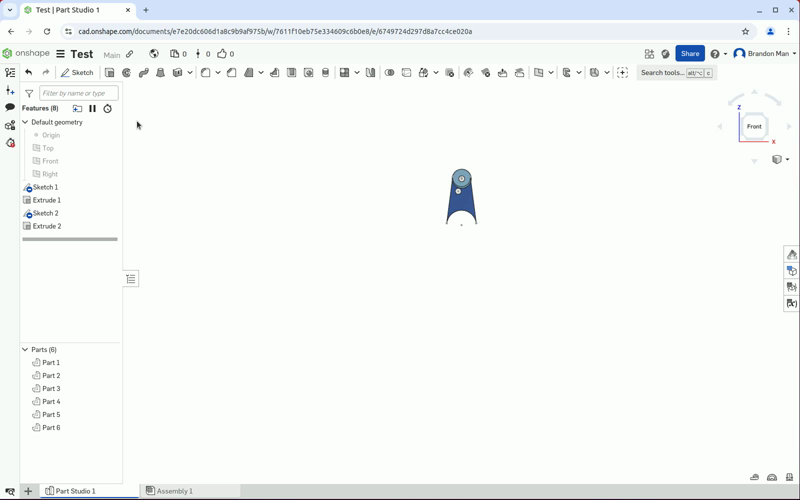
key(shift+h)
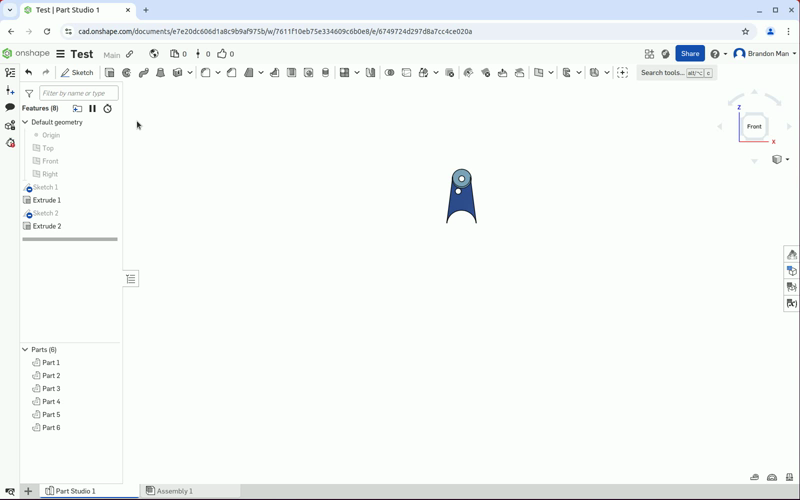
mouse_move(73, 189)
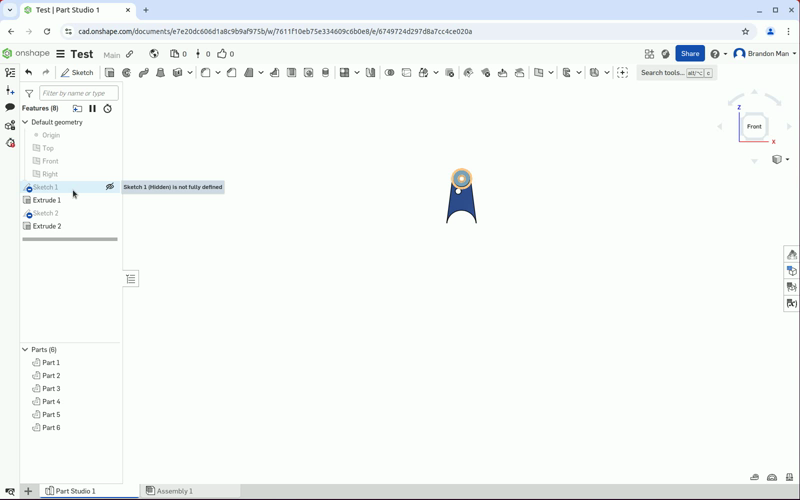
click(73, 189)
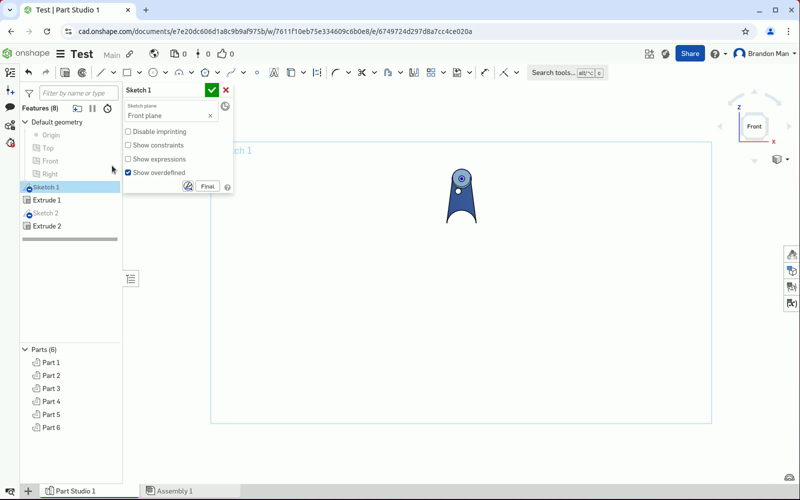
mouse_move(229, 92)
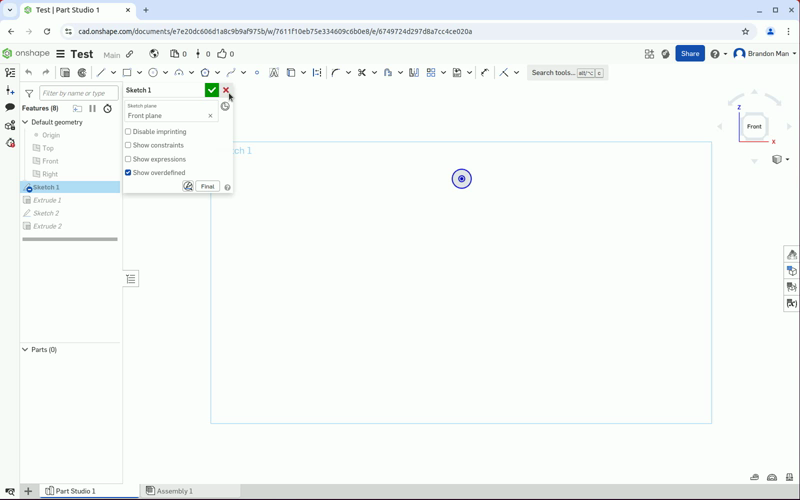
click(229, 92)
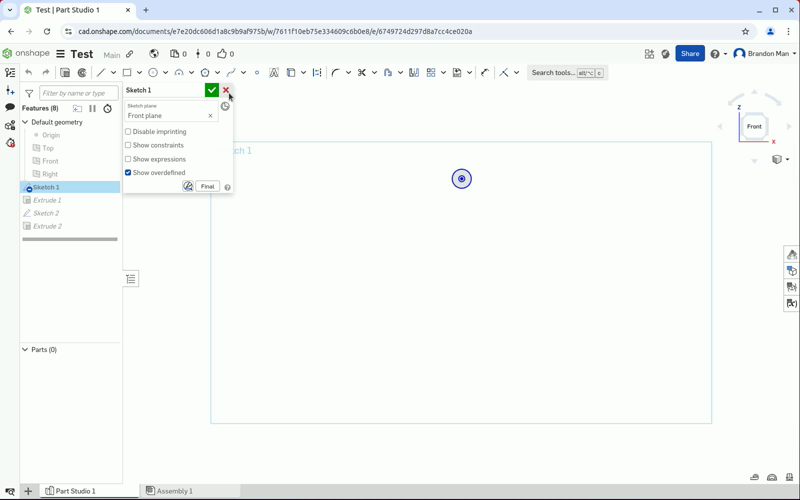
key(shift+s)
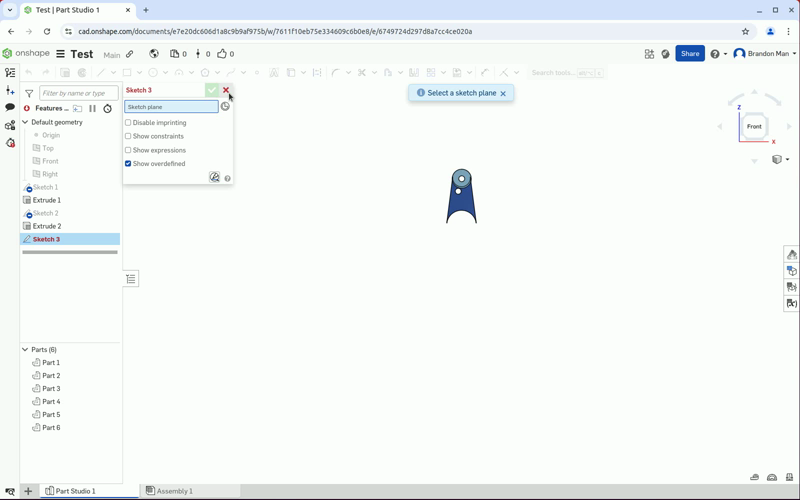
mouse_move(73, 163)
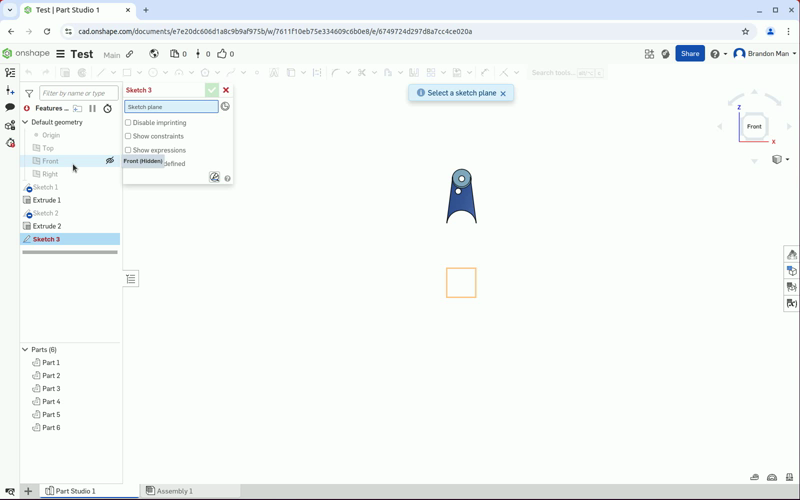
click(73, 163)
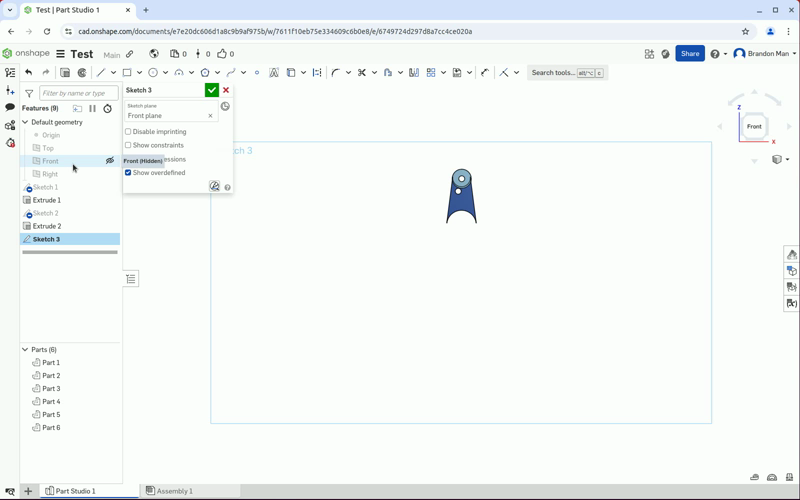
mouse_move(73, 352)
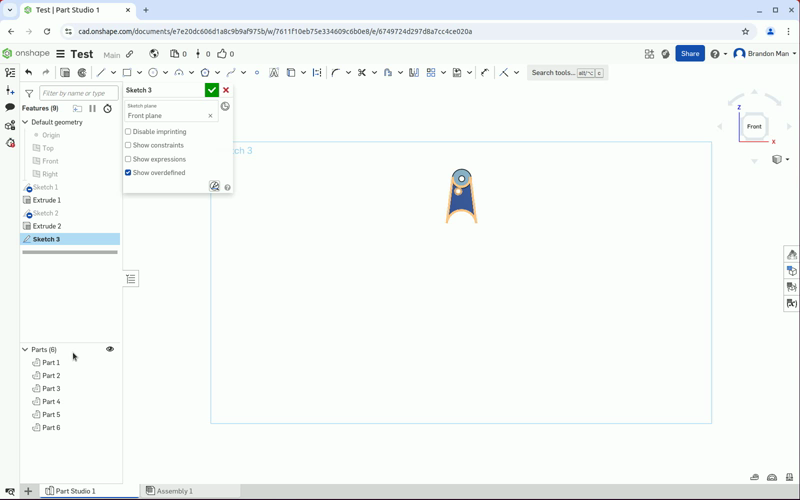
key(y)
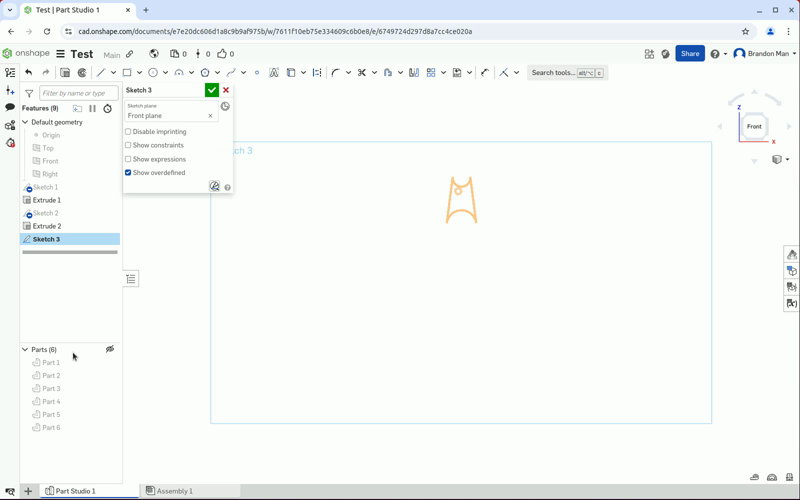
key(c)
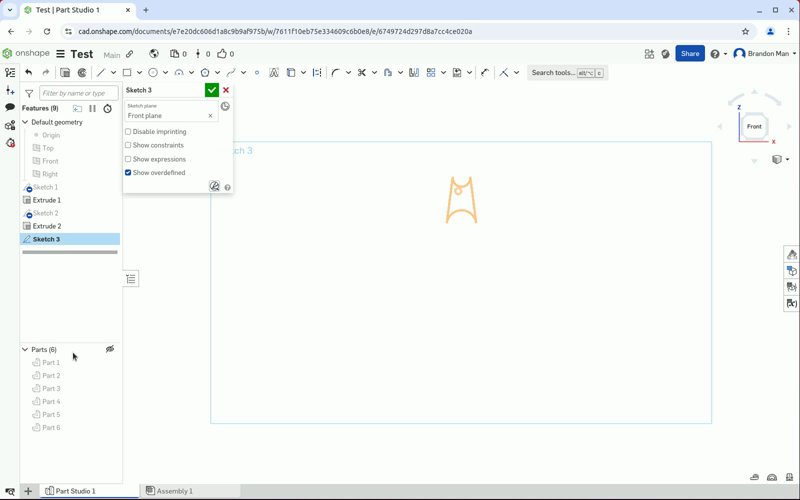
key_down(shift)
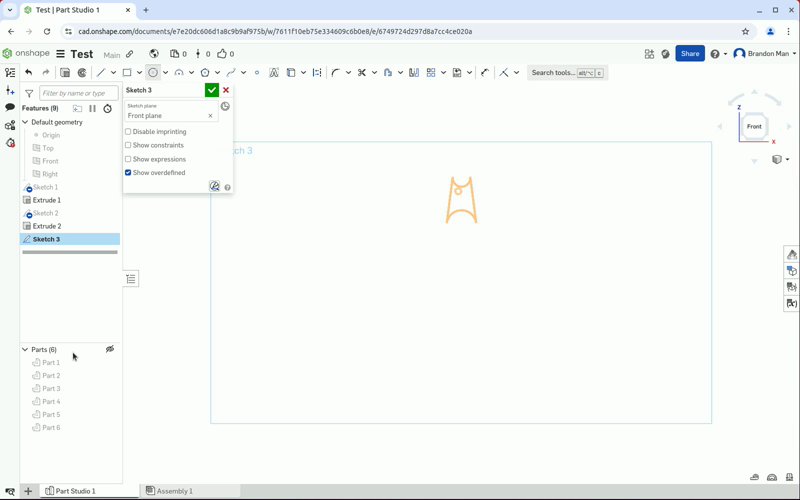
mouse_move(461, 225)
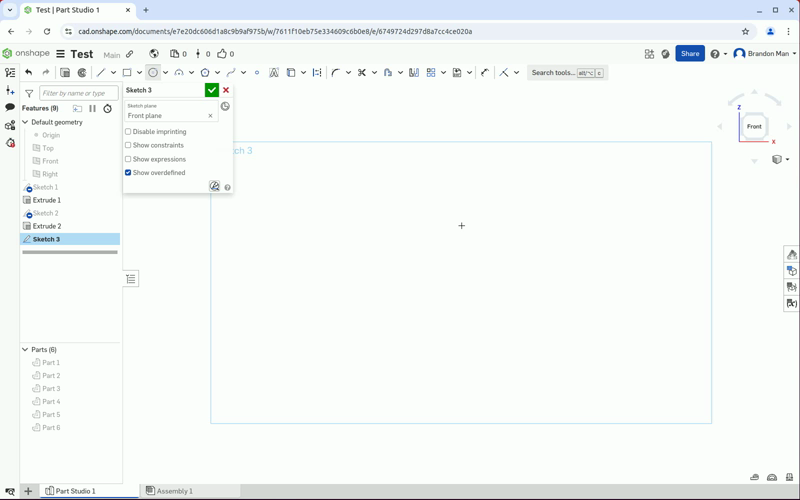
click(461, 225)
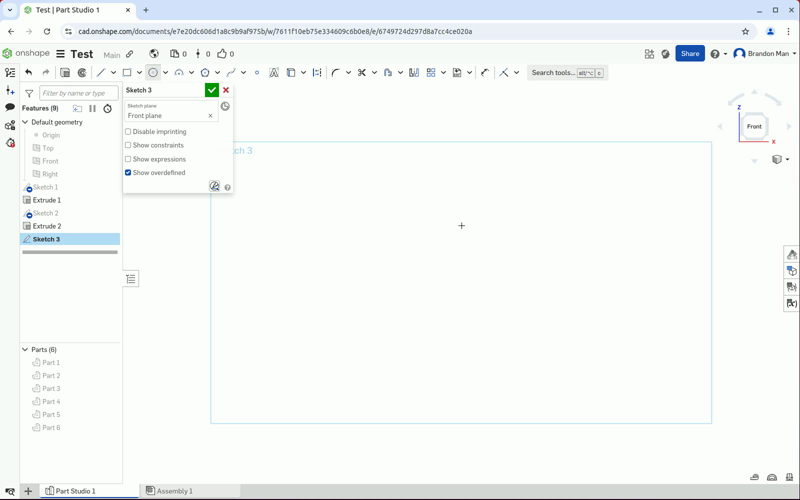
key_up(shift)
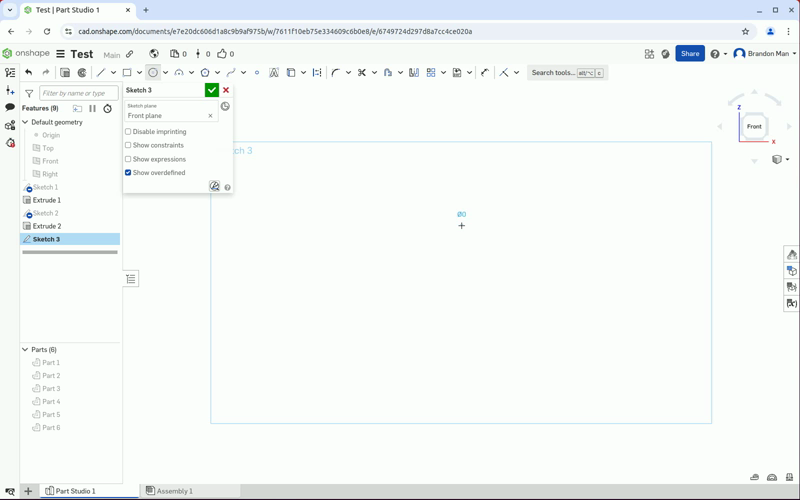
mouse_move(477, 225)
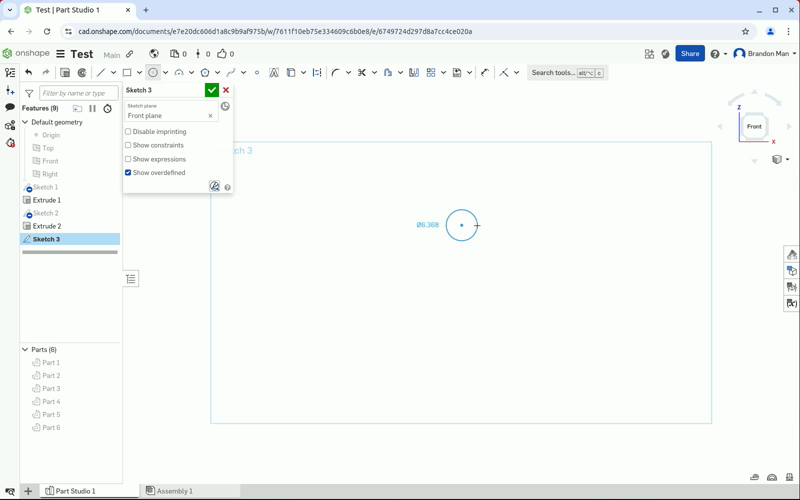
click(477, 225)
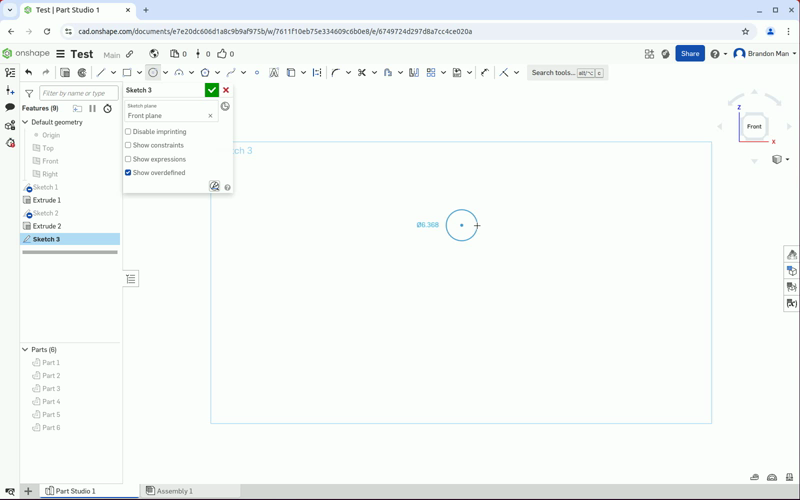
key(esc)
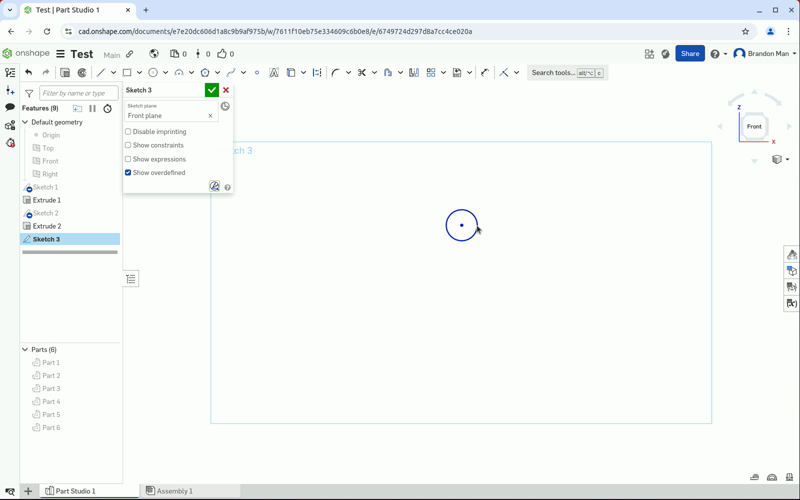
key(c)
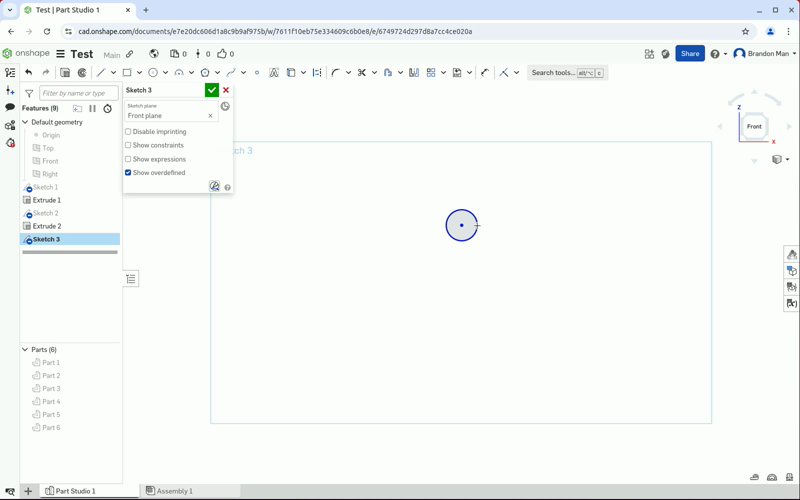
key_down(shift)
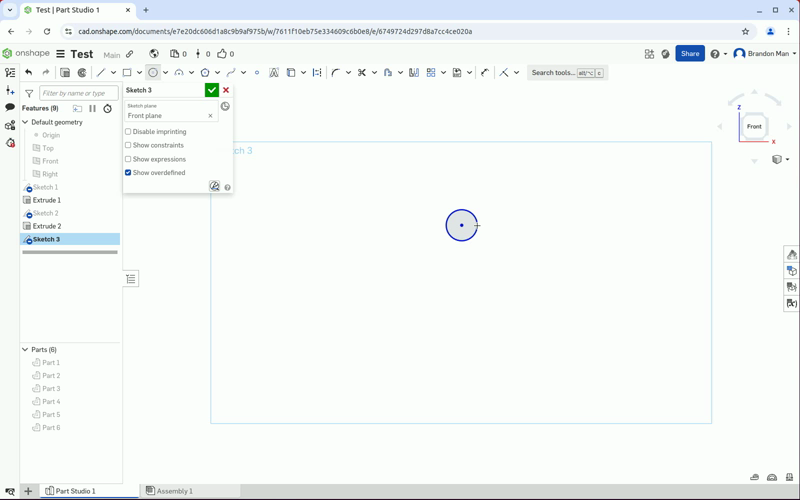
mouse_move(461, 225)
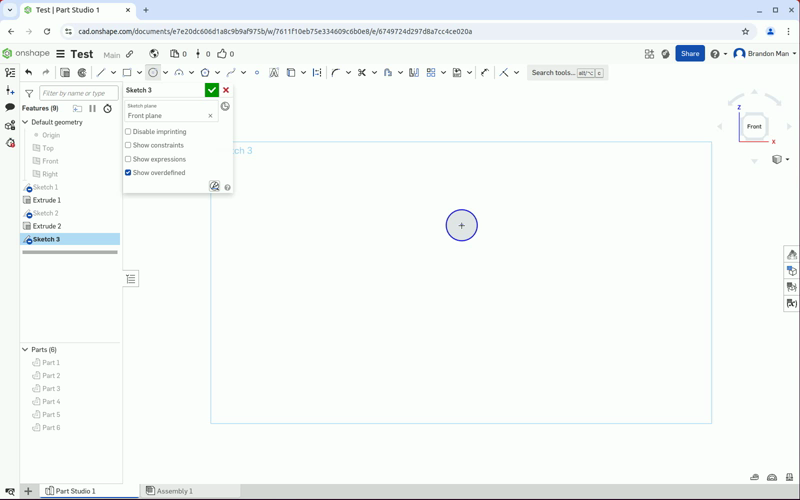
click(461, 225)
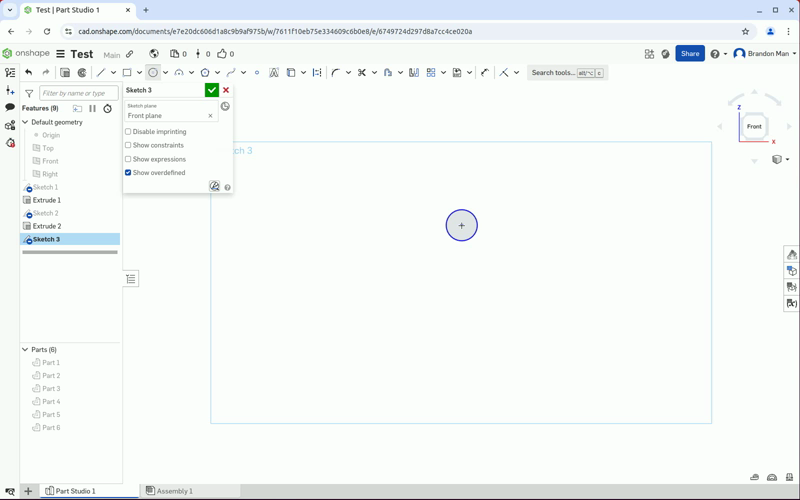
key_up(shift)
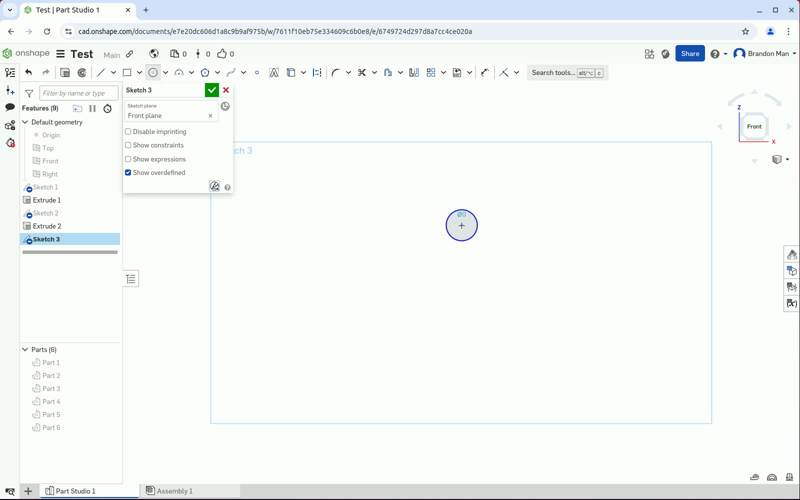
mouse_move(465, 225)
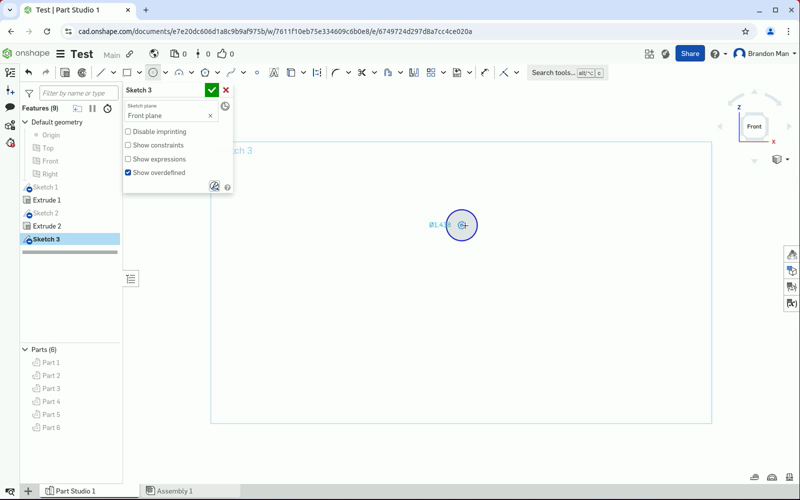
scroll(6)
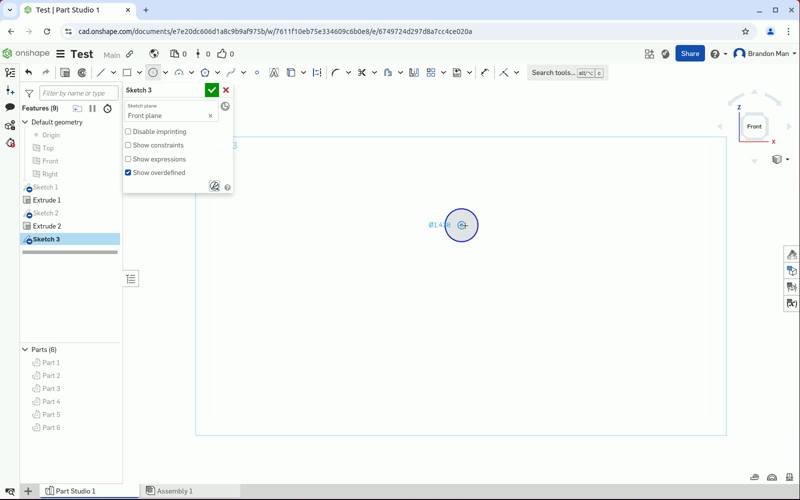
scroll(6)
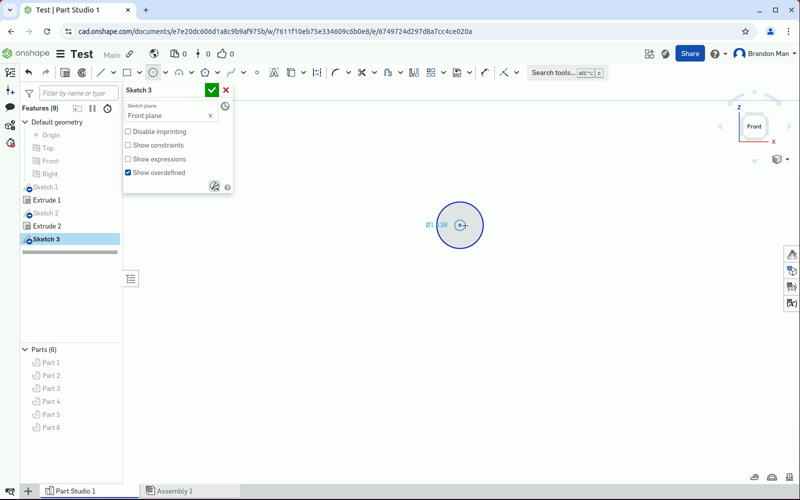
scroll(6)
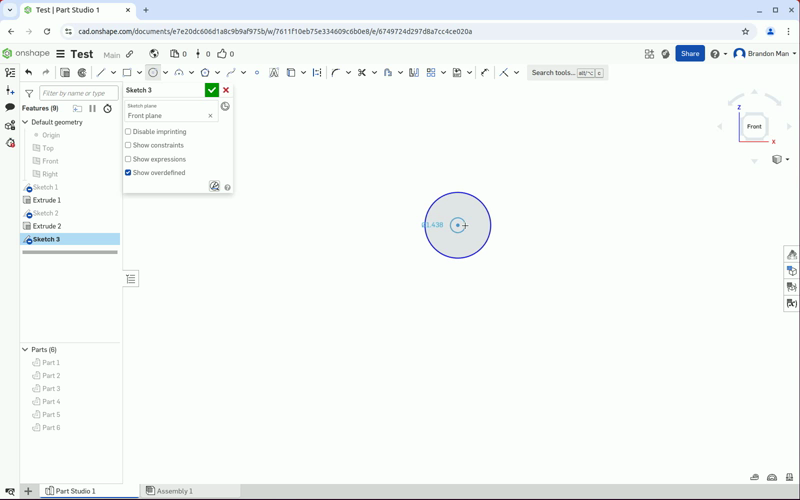
scroll(6)
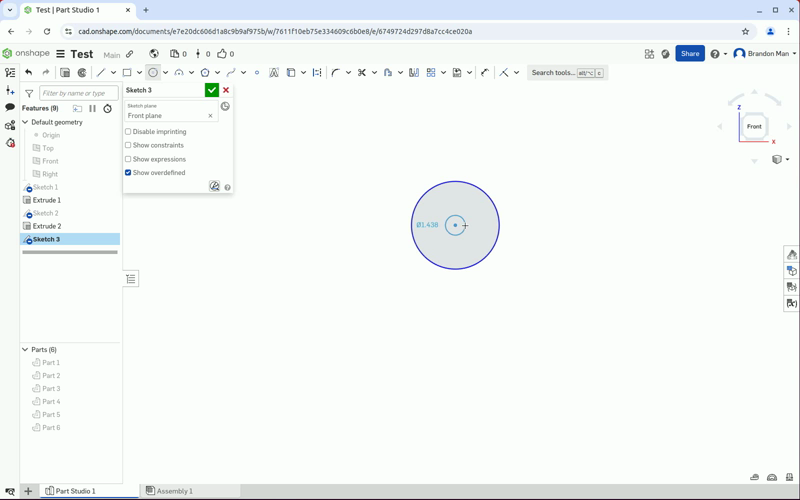
scroll(6)
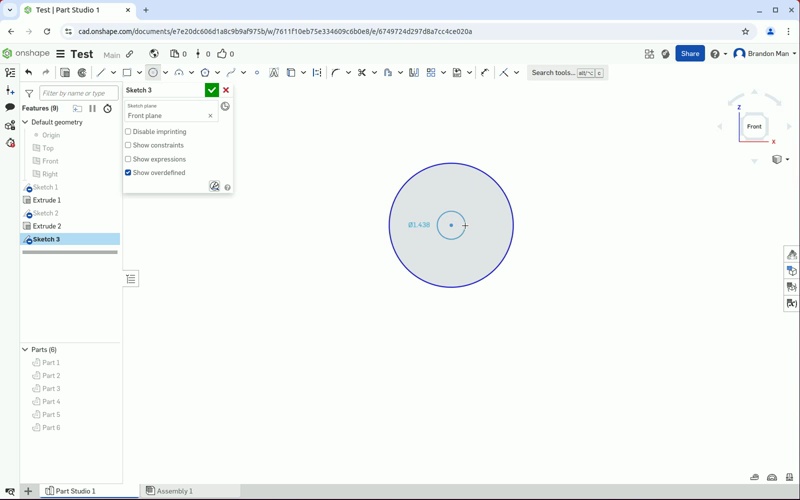
scroll(6)
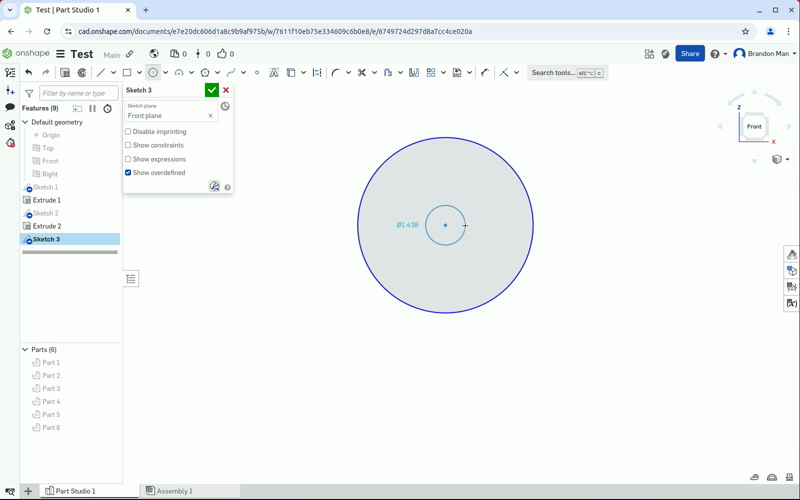
scroll(6)
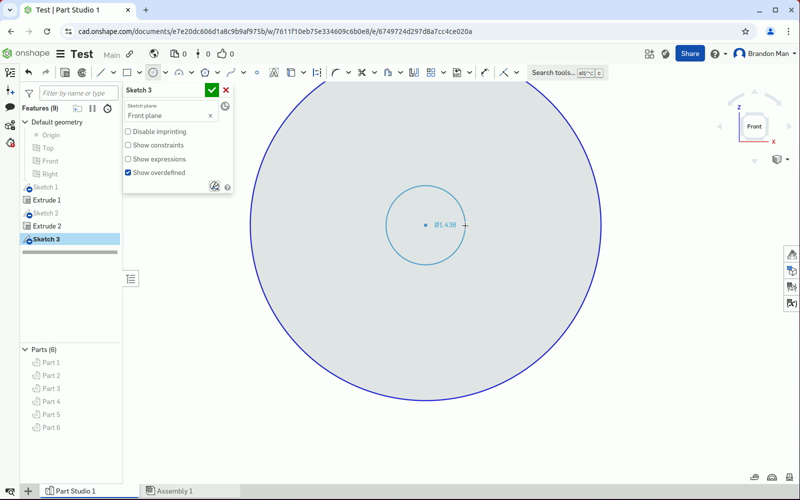
click(465, 225)
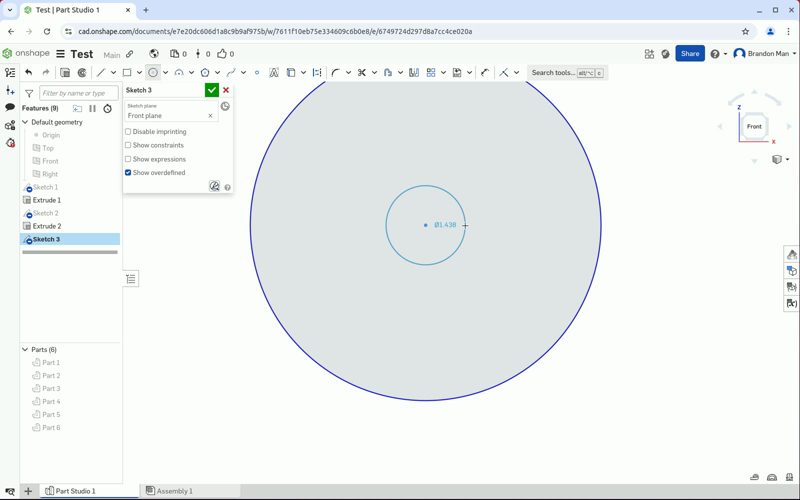
scroll(-6)
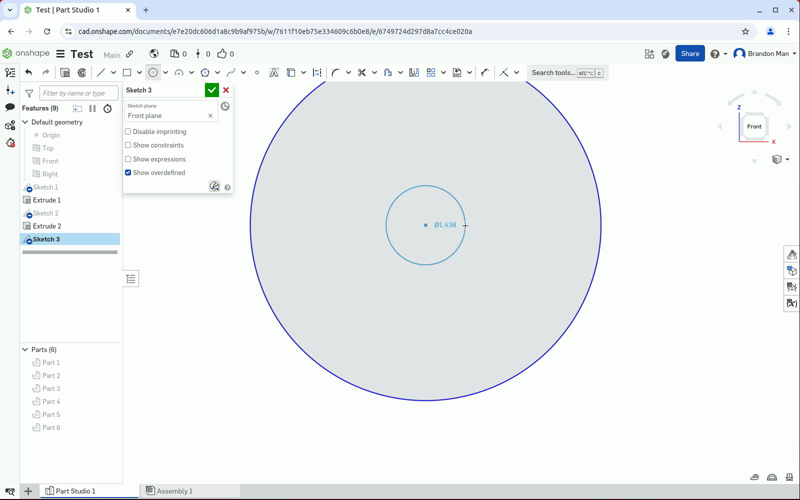
scroll(-6)
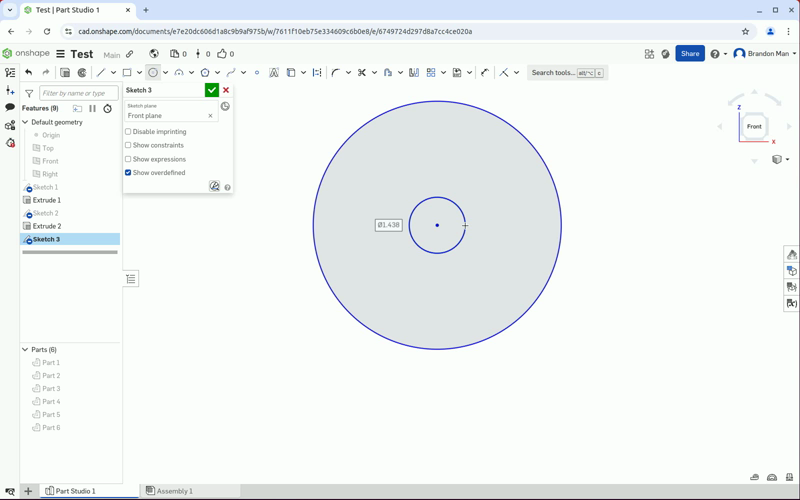
scroll(-6)
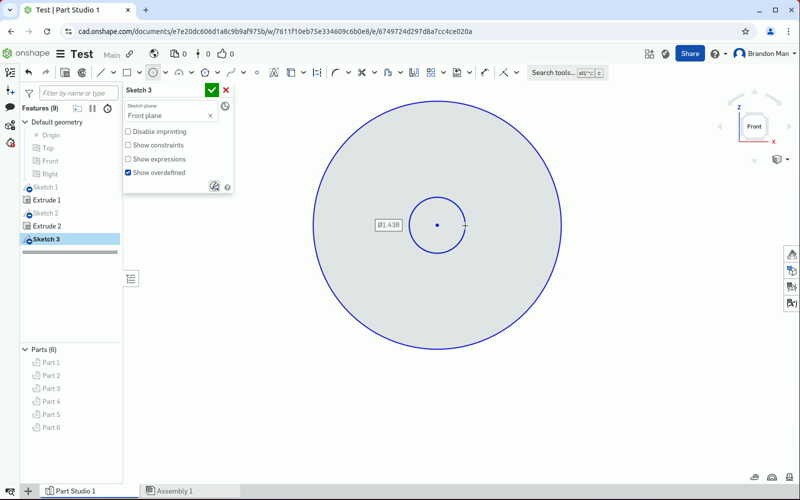
scroll(-6)
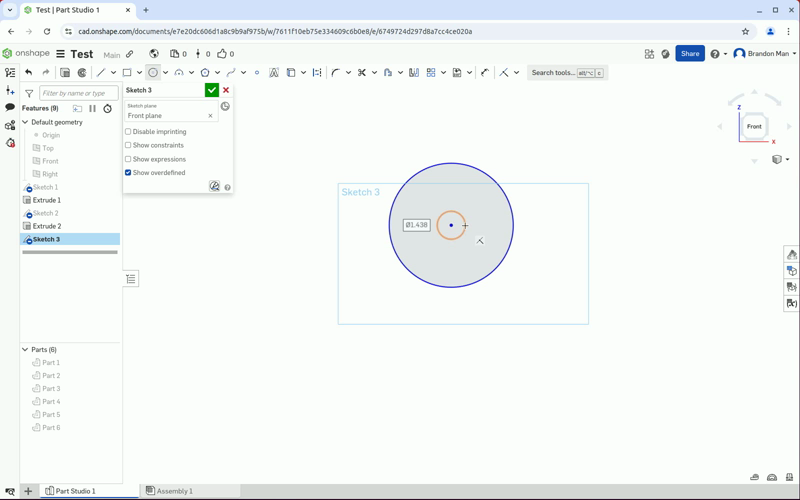
scroll(-6)
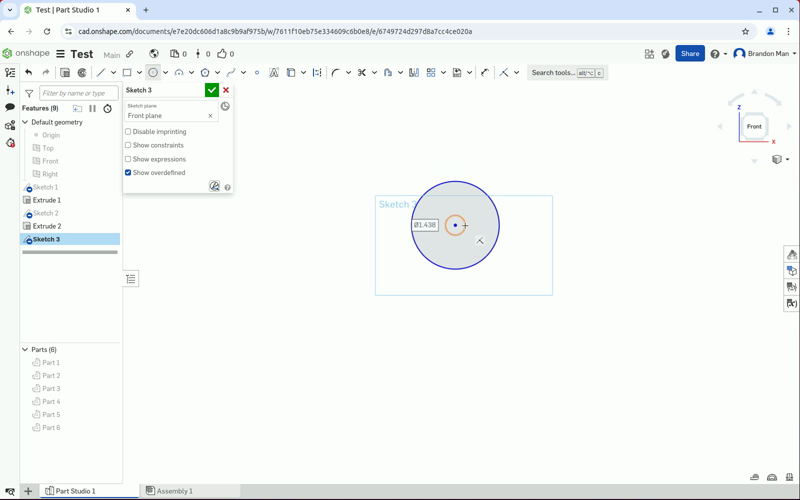
scroll(-6)
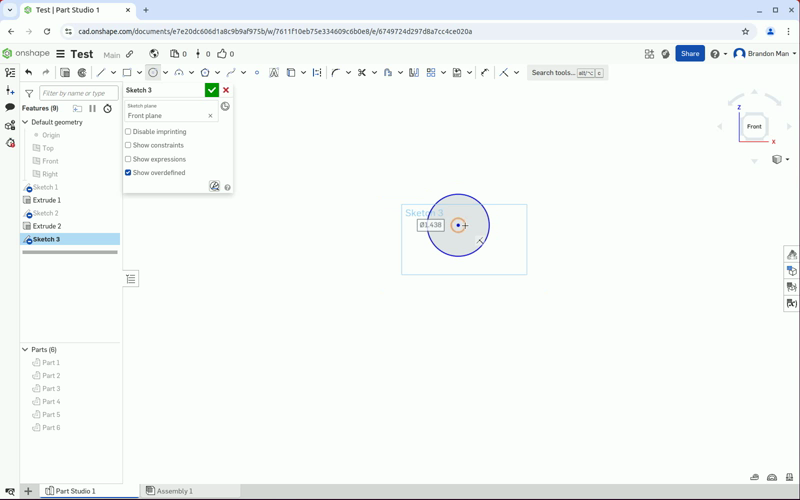
scroll(-6)
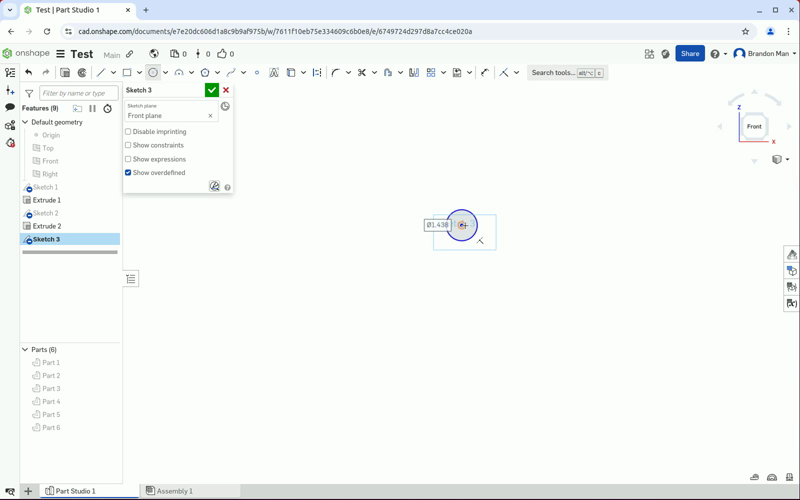
key(esc)
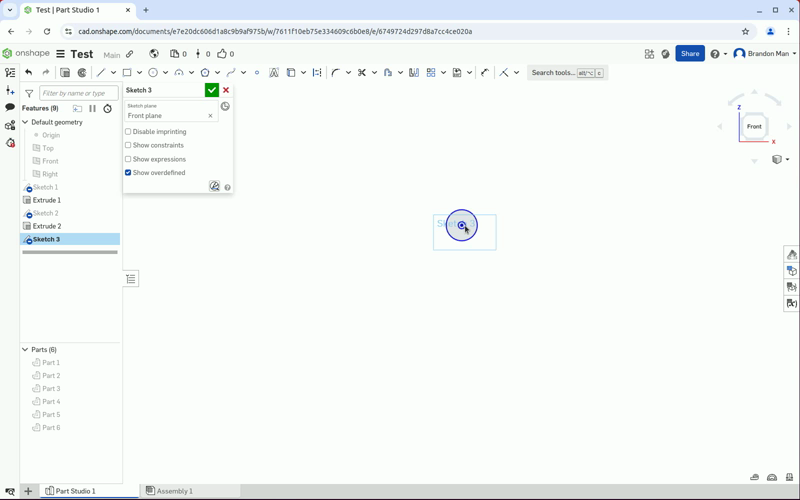
mouse_move(456, 216)
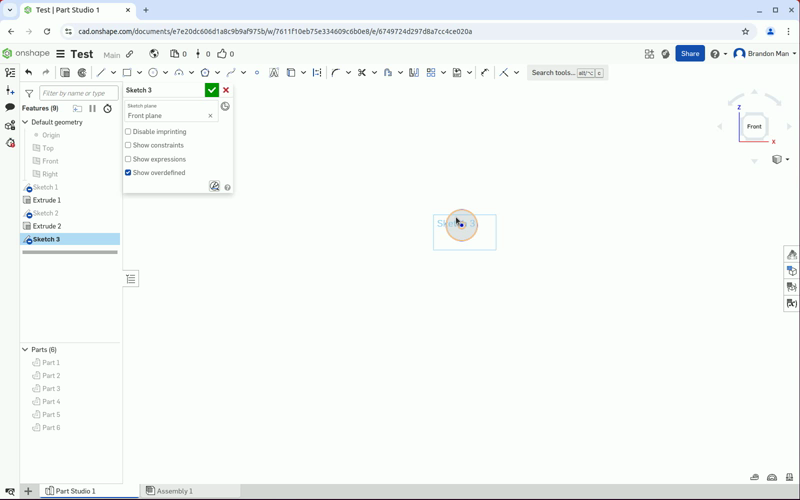
scroll(6)
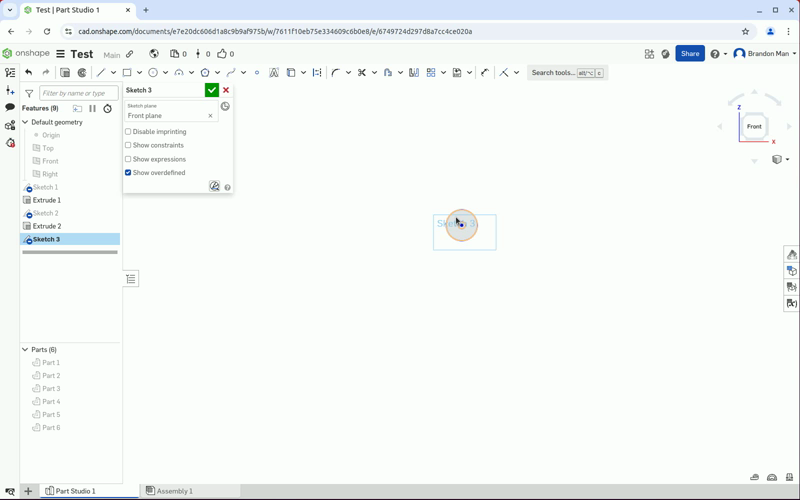
scroll(6)
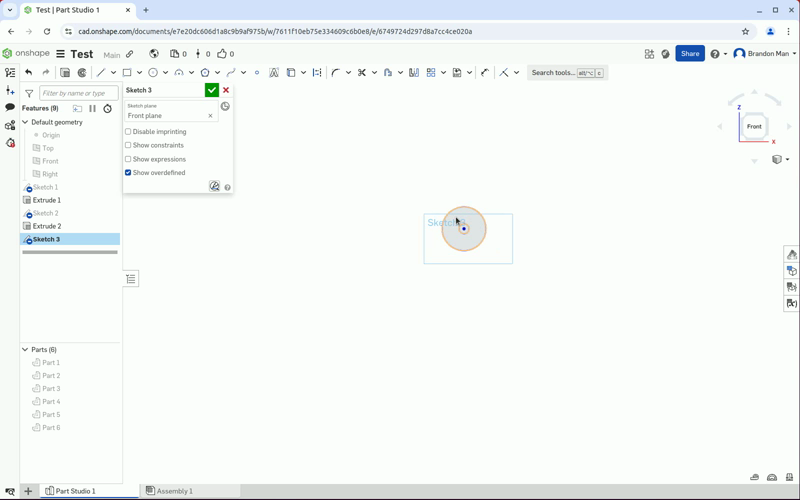
scroll(6)
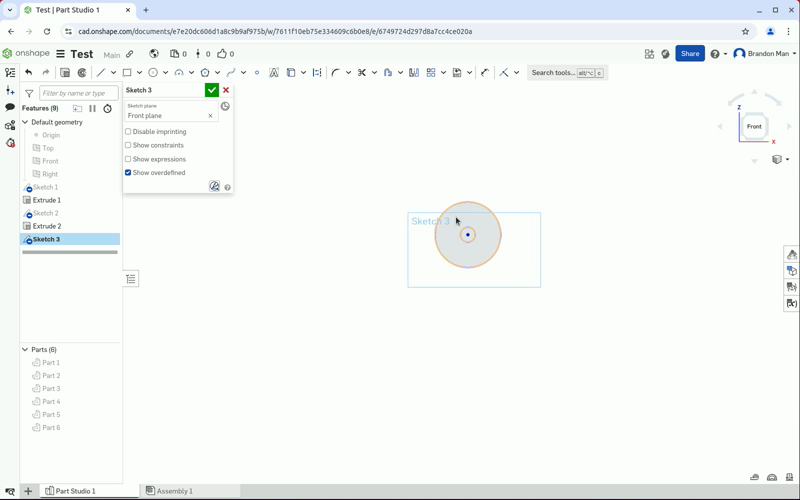
scroll(6)
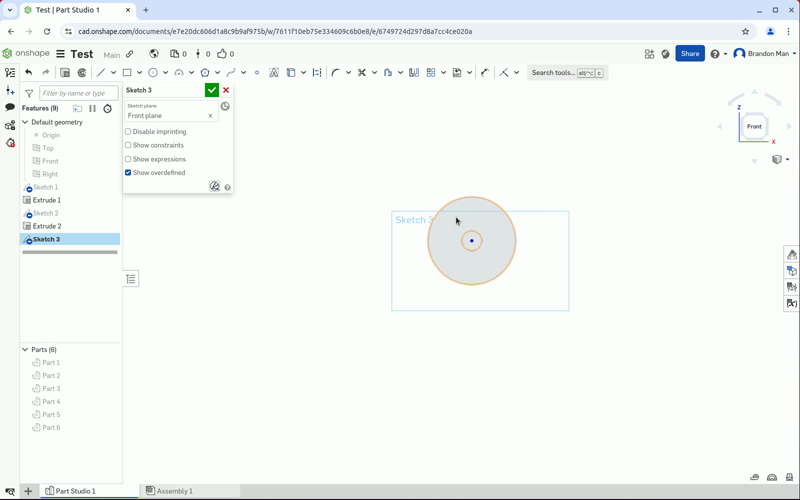
scroll(6)
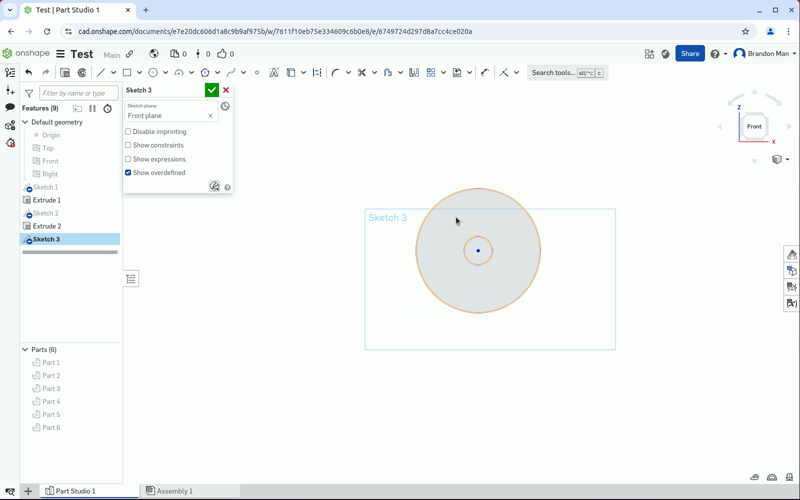
scroll(6)
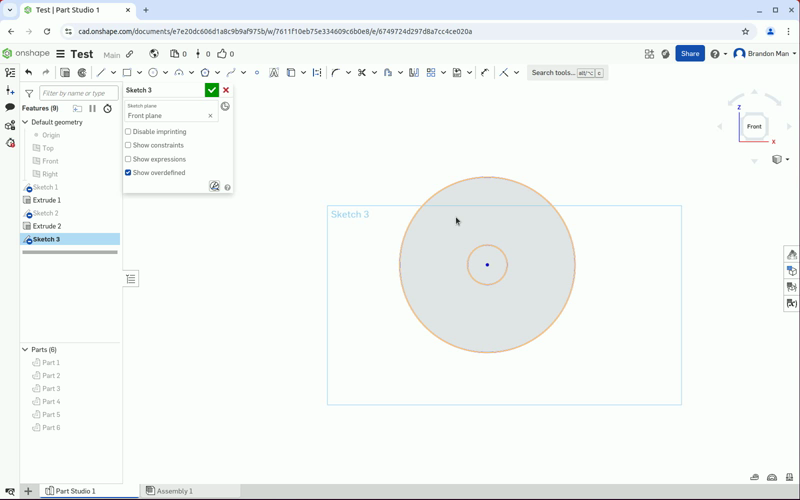
scroll(6)
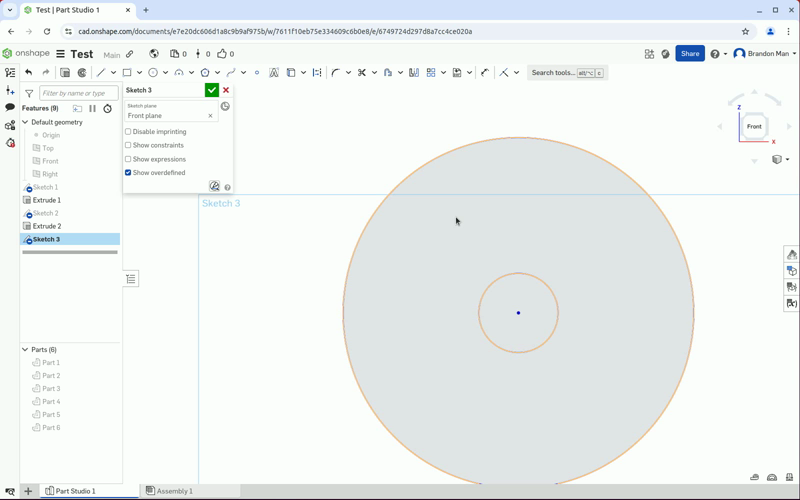
click(456, 216)
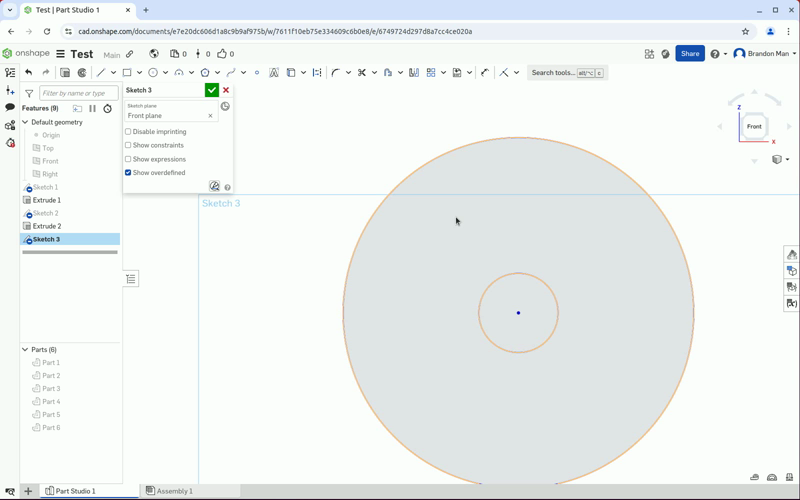
scroll(-6)
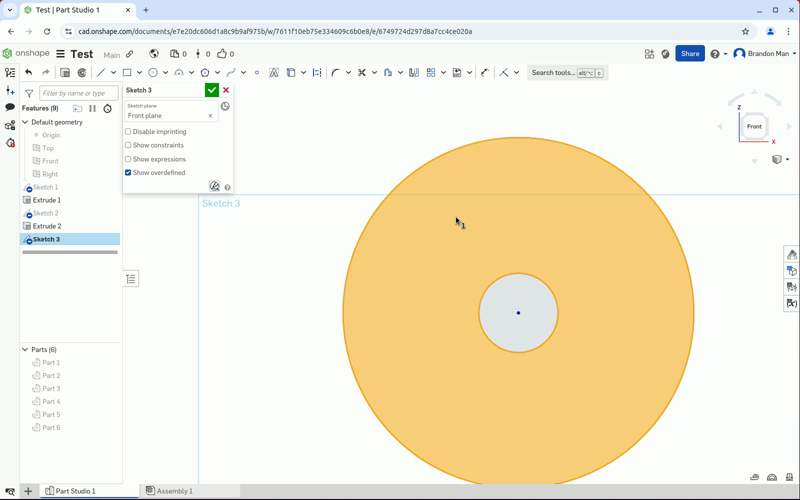
scroll(-6)
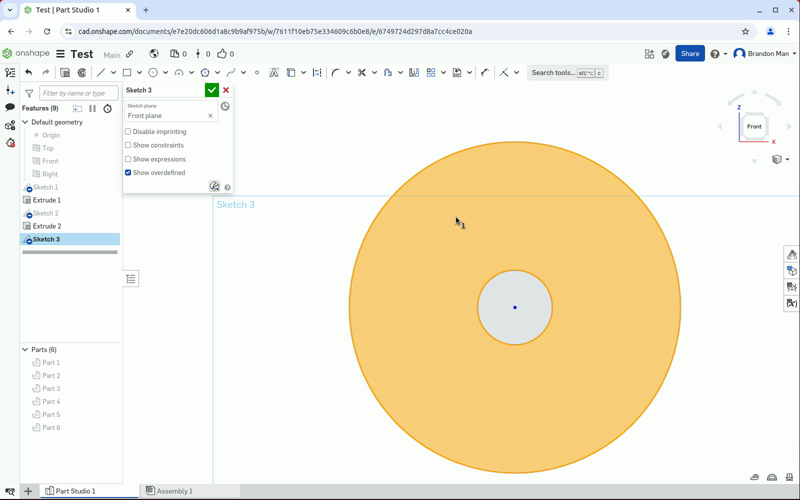
scroll(-6)
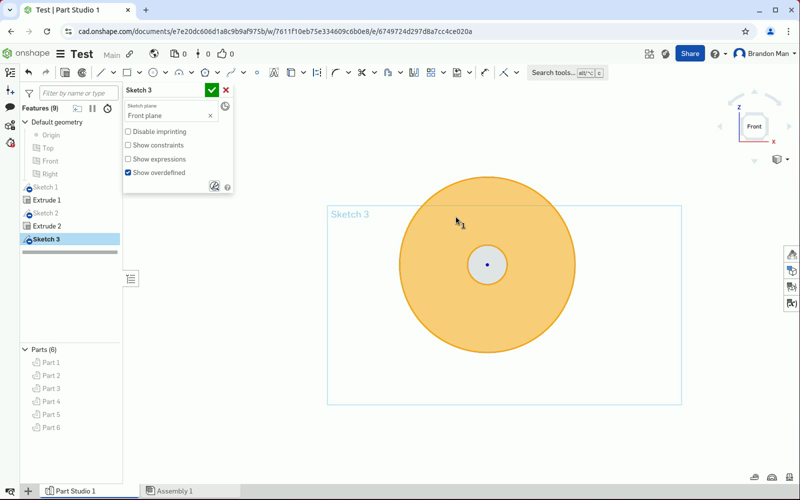
scroll(-6)
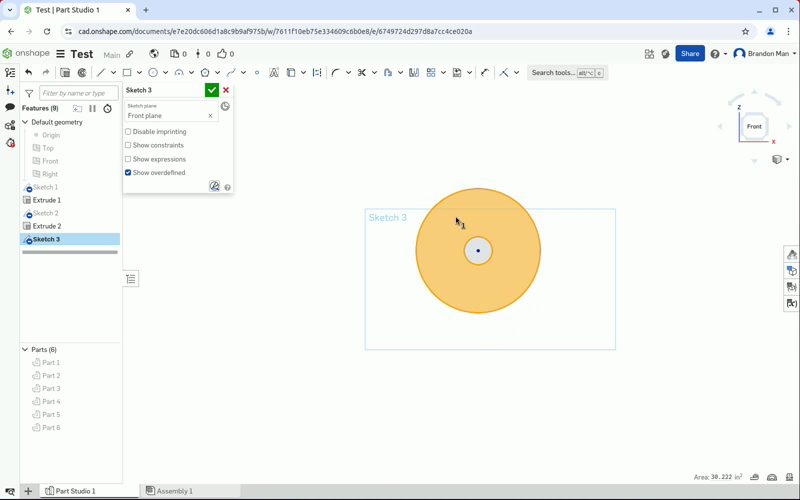
scroll(-6)
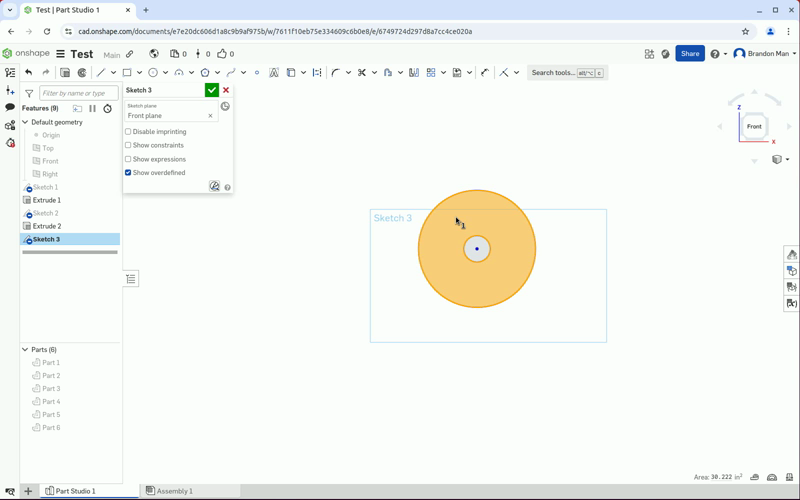
scroll(-6)
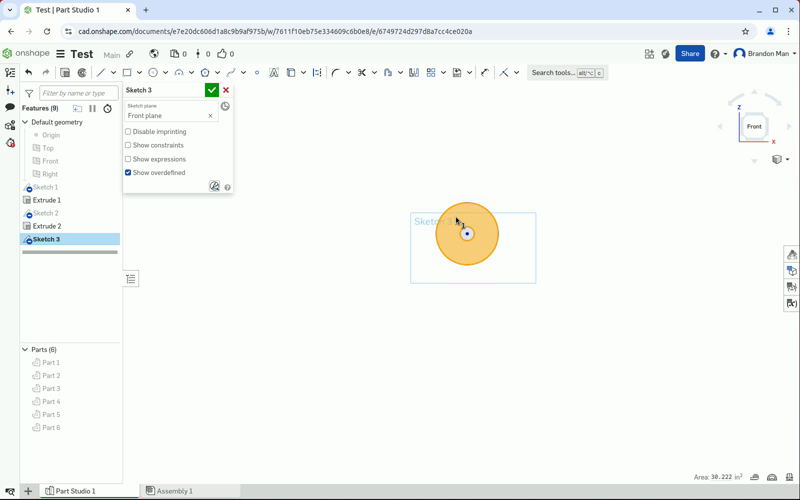
scroll(-6)
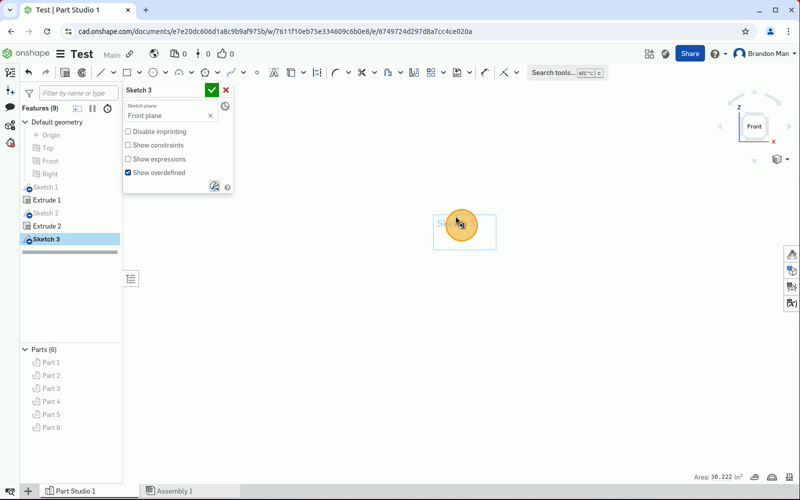
mouse_move(73, 352)
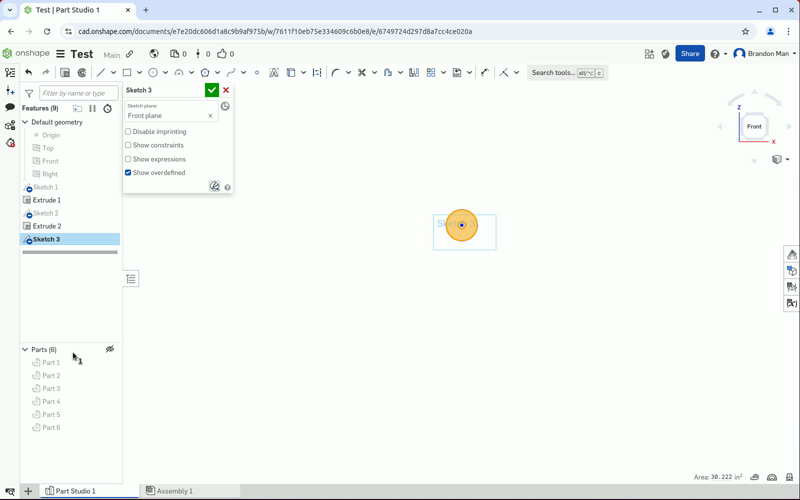
key(shift+y)
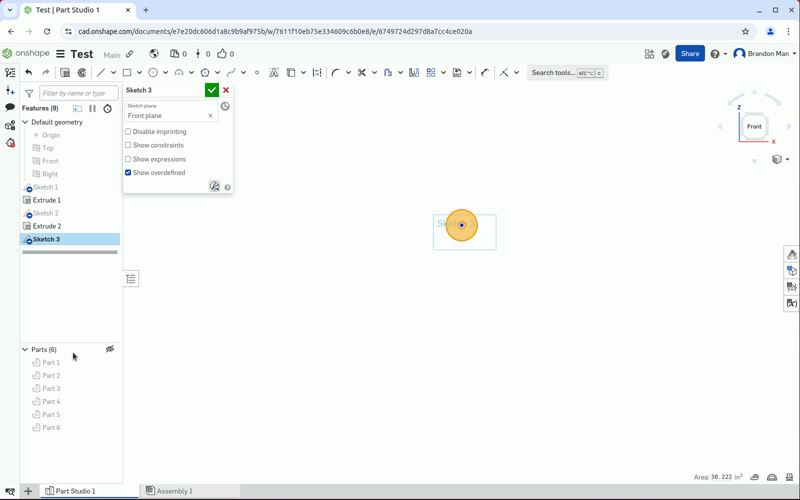
key(shift+e)
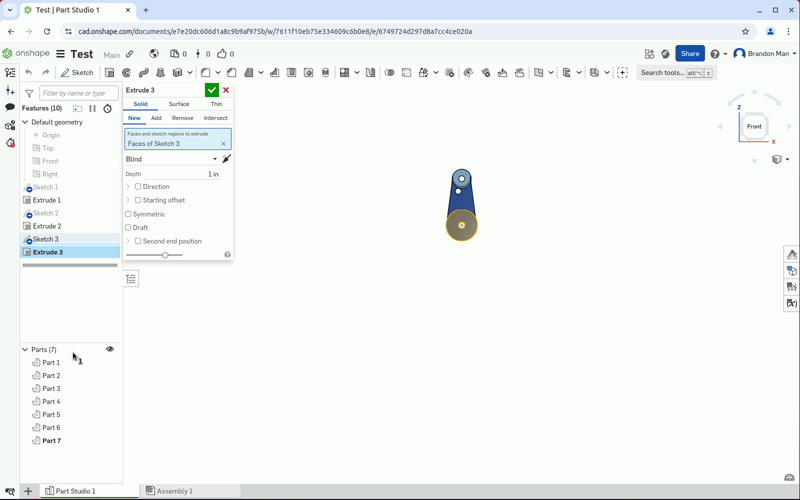
mouse_move(143, 106)
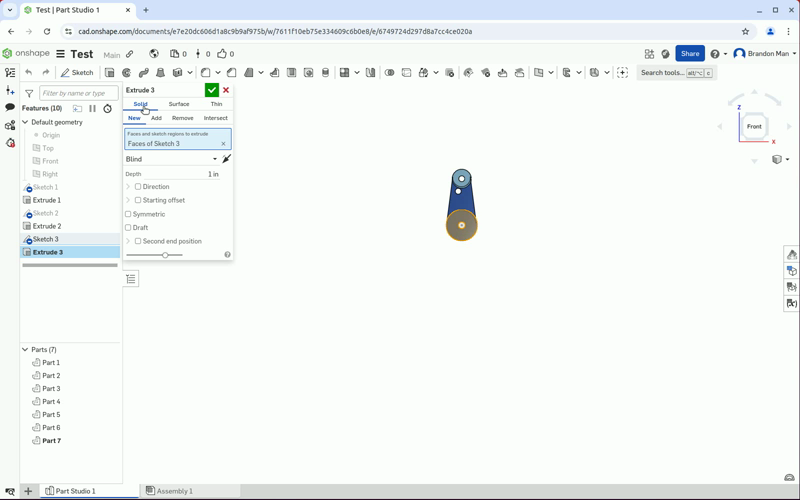
click(143, 106)
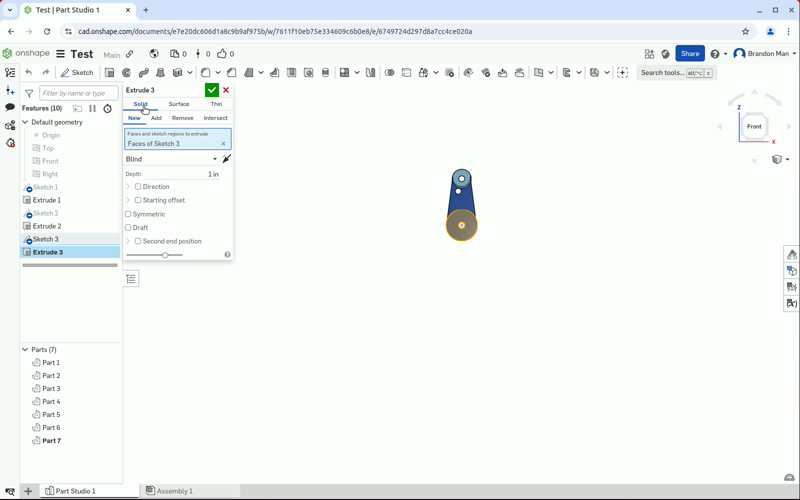
mouse_move(137, 120)
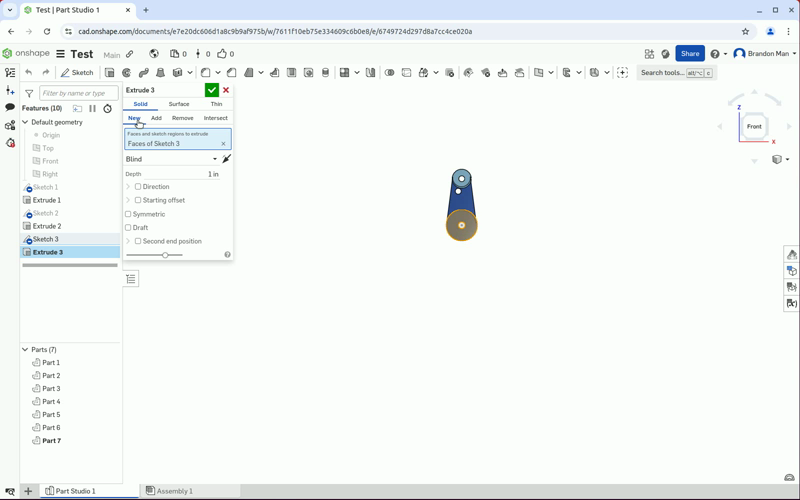
click(137, 120)
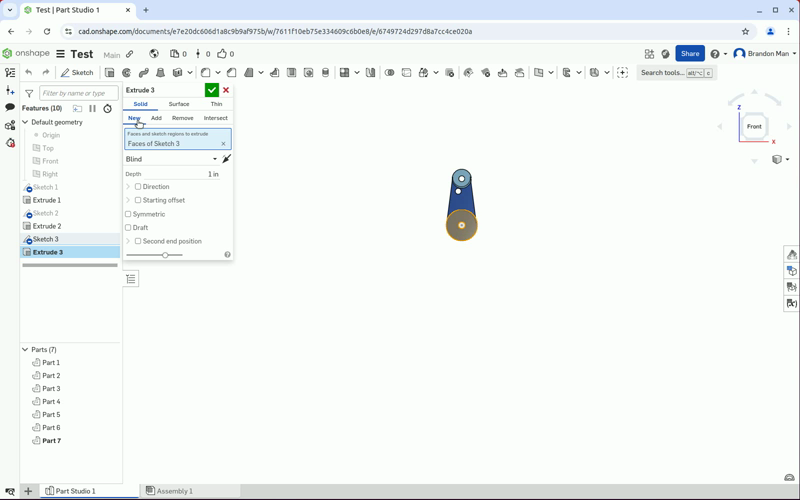
key(tab, 4)
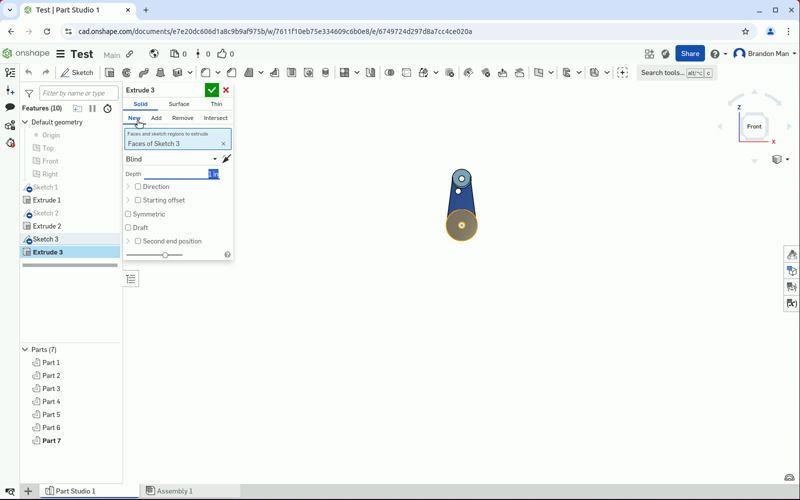
text(0.481)
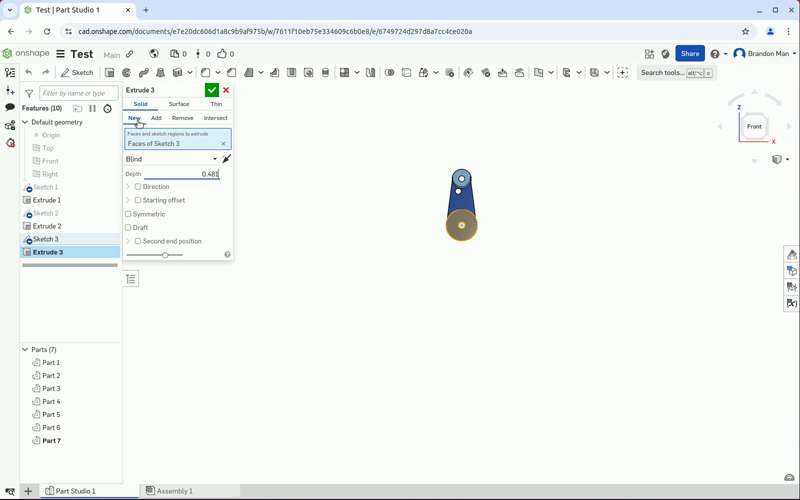
key(enter)
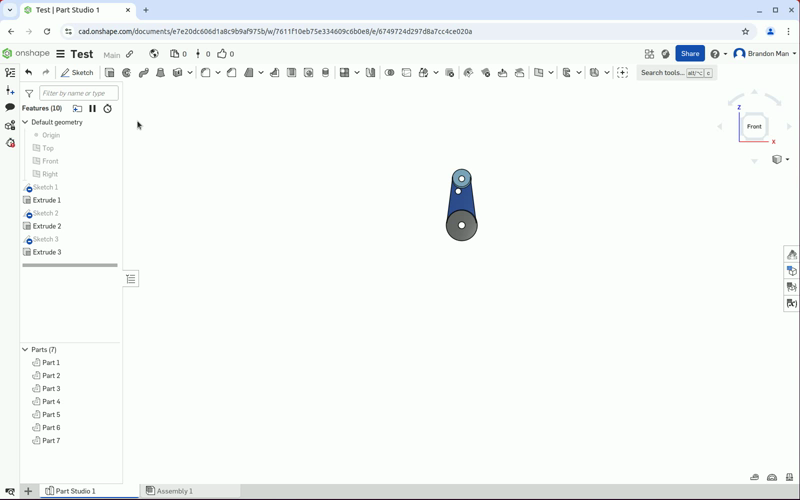
key(shift+h)
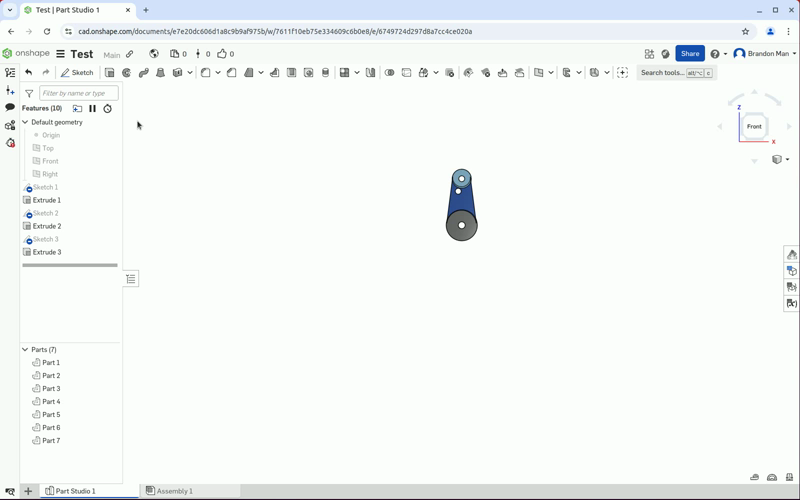
key(shift+h)
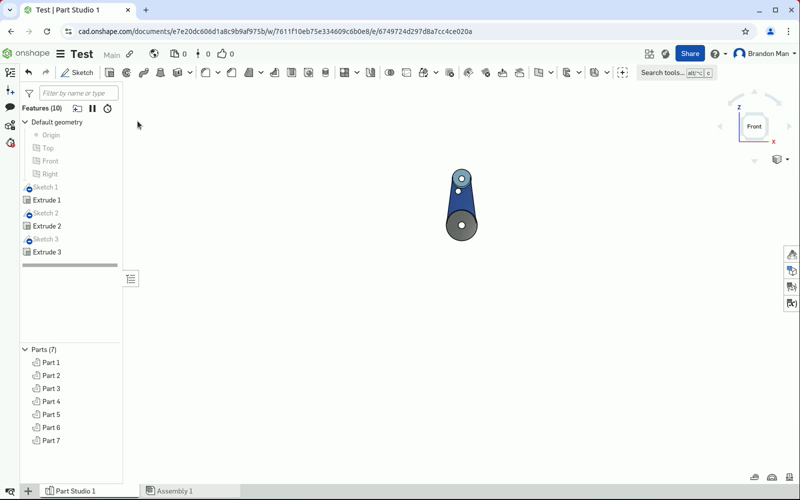
mouse_move(73, 189)
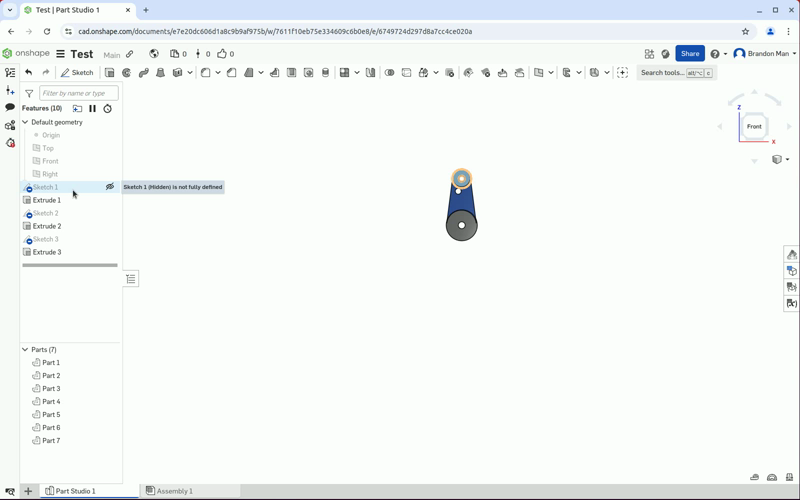
click(73, 189)
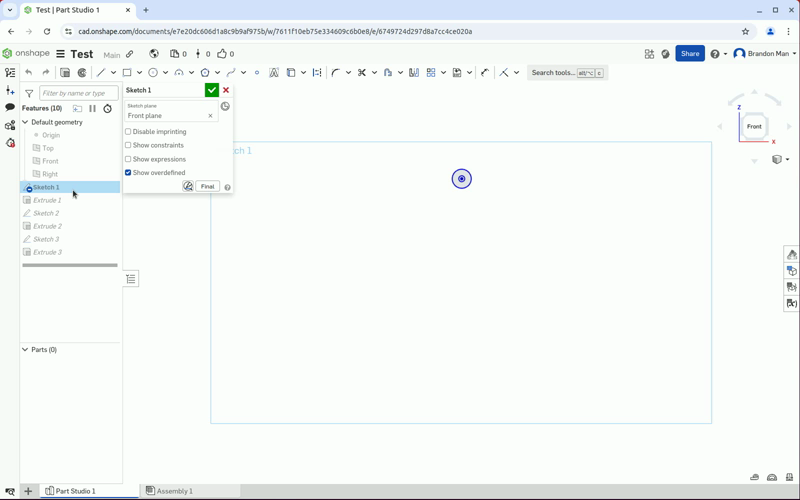
mouse_move(229, 92)
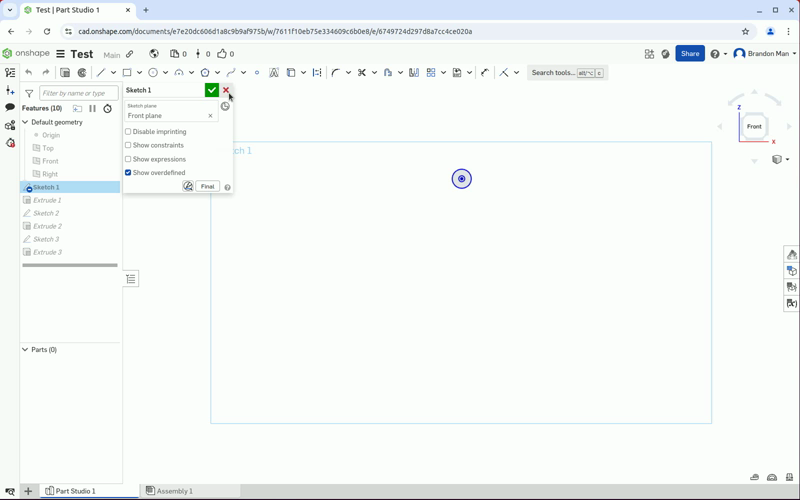
click(229, 92)
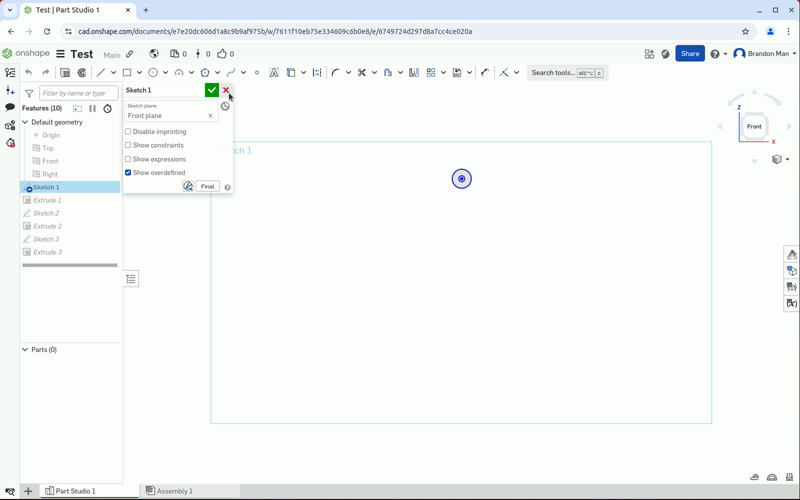
key(shift+s)
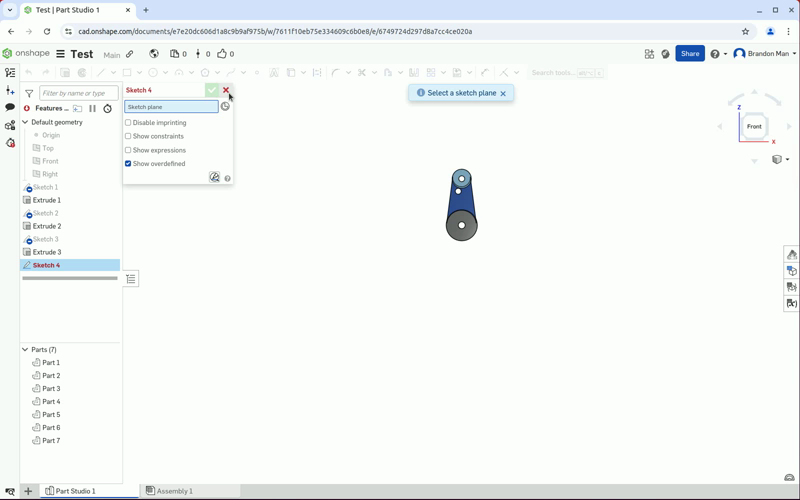
mouse_move(73, 163)
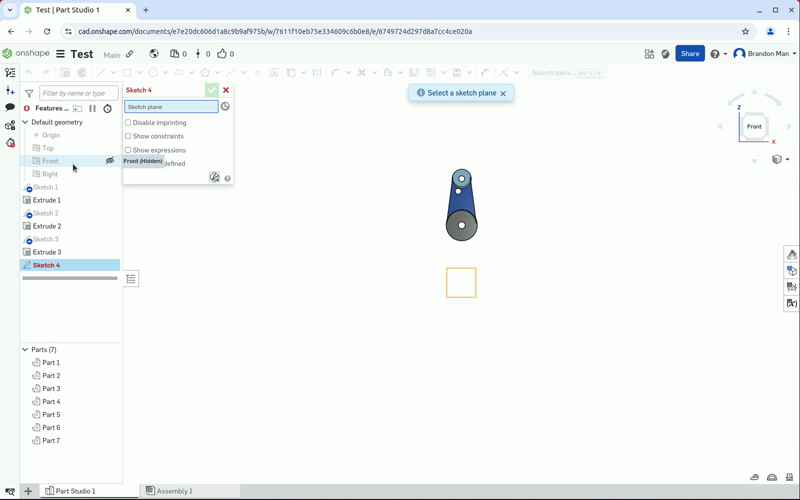
click(73, 163)
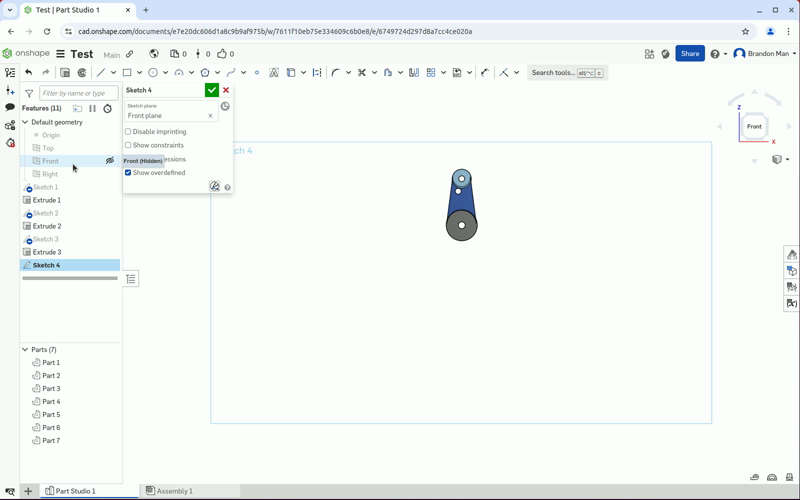
mouse_move(73, 352)
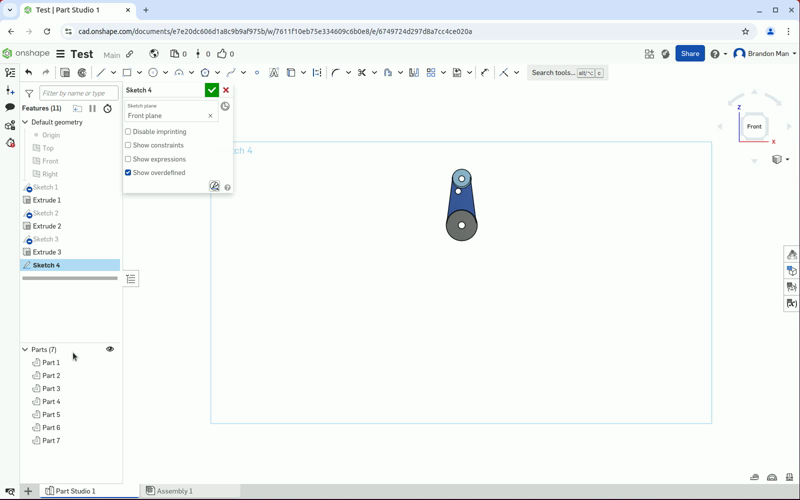
key(y)
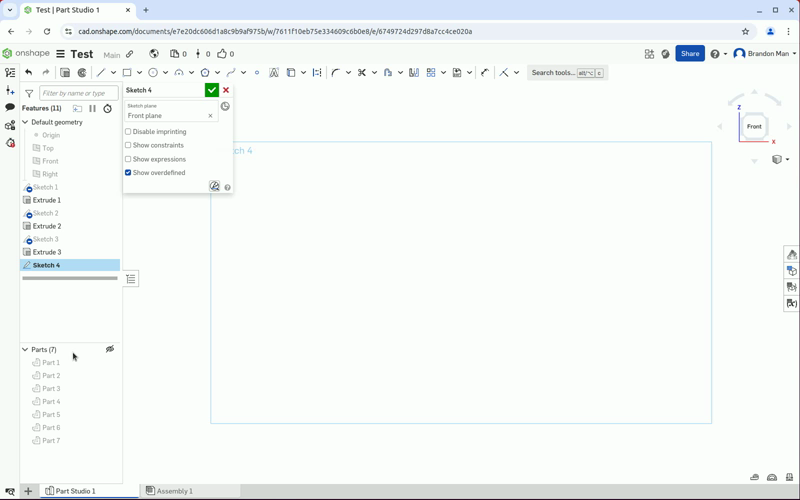
key(l)
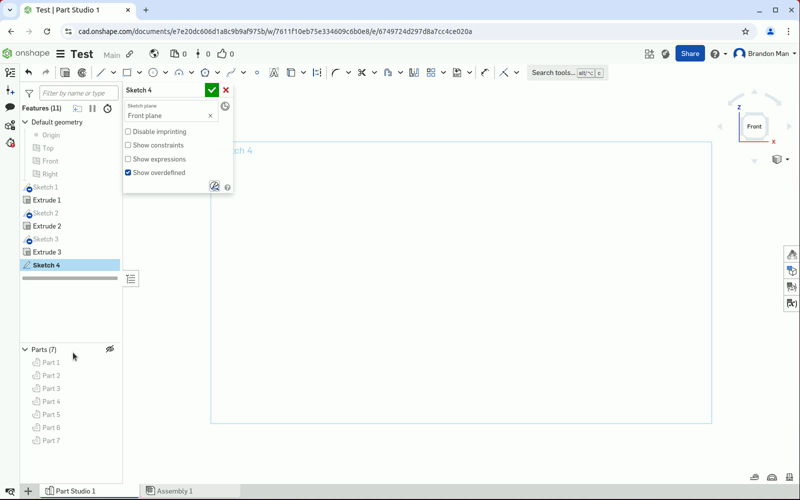
key_down(shift)
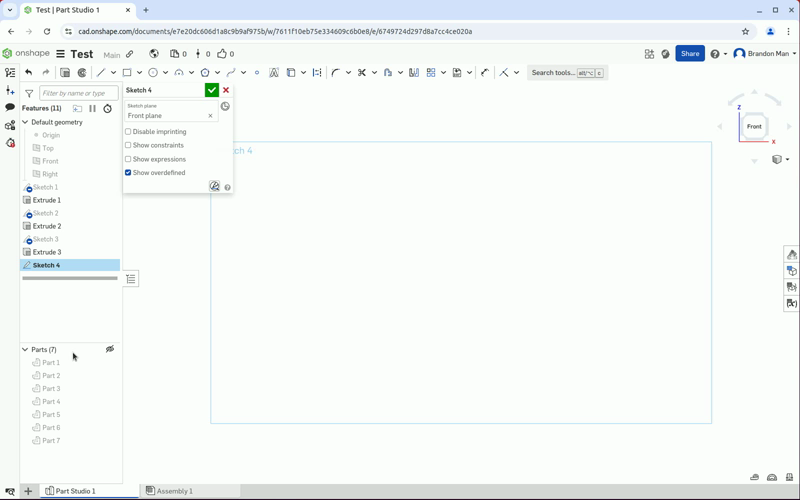
mouse_move(446, 226)
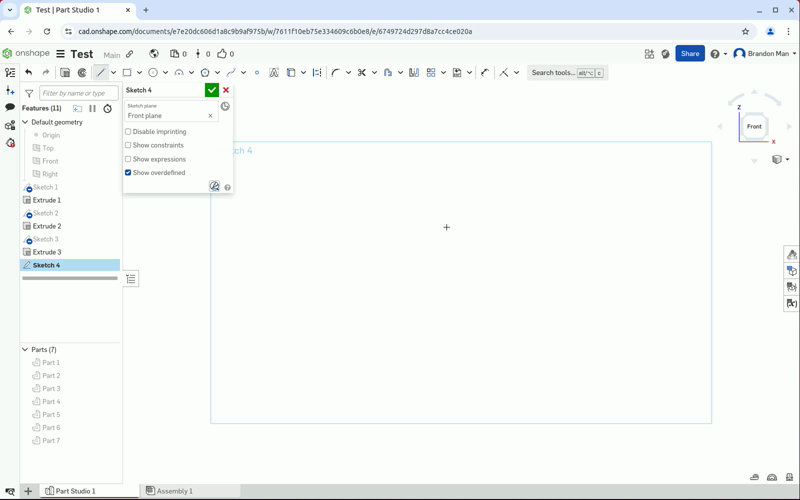
click(446, 226)
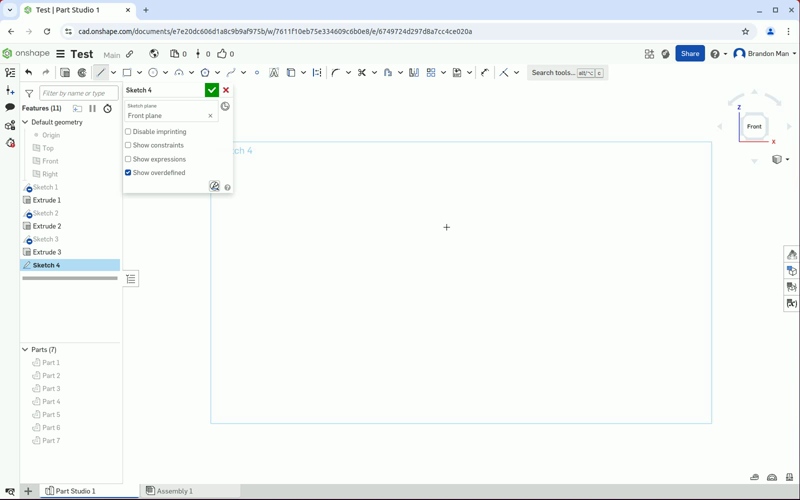
key_up(shift)
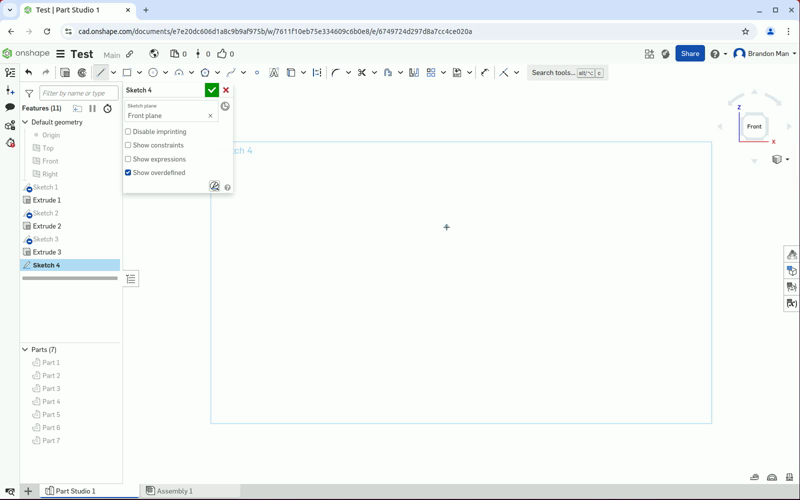
key_down(shift)
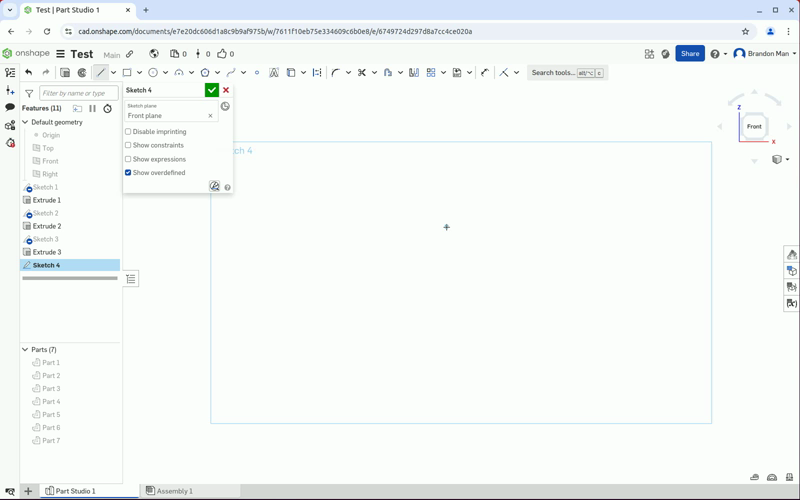
mouse_move(476, 226)
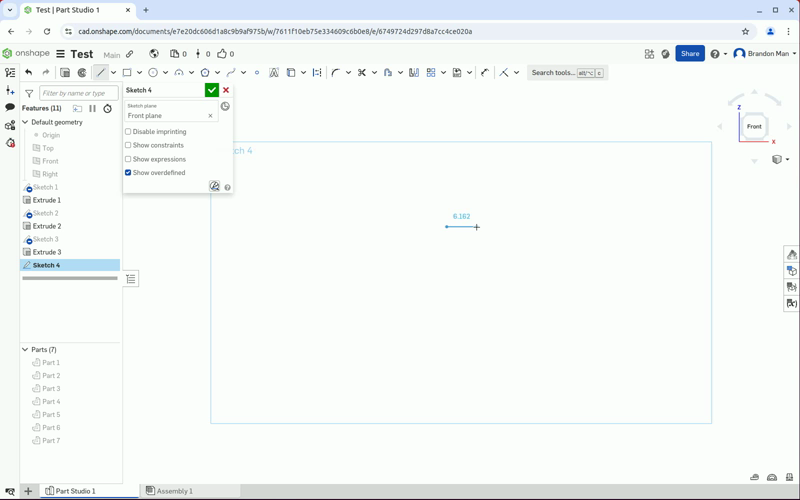
mouse_move(452, 284)
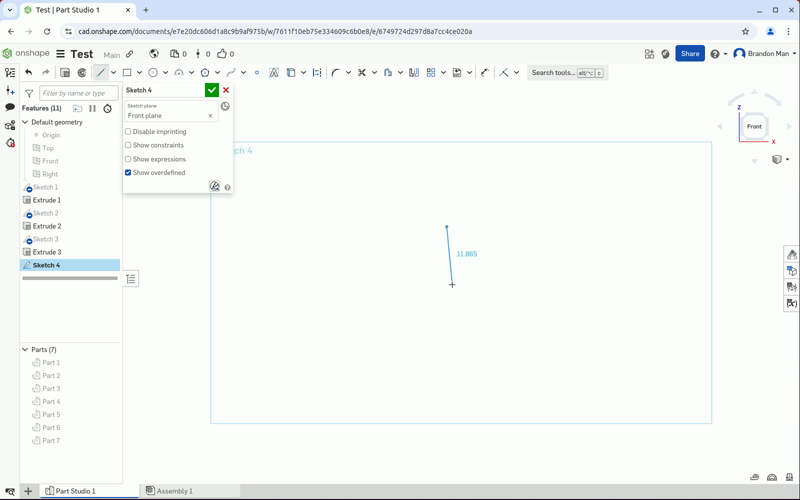
click(452, 284)
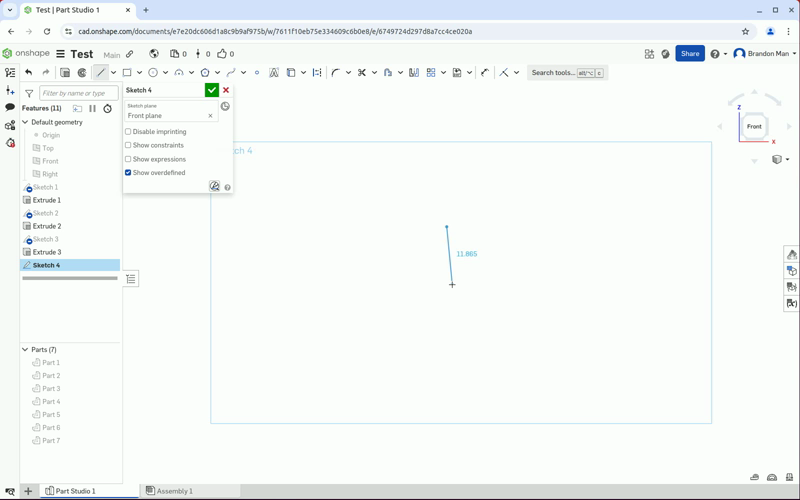
key_up(shift)
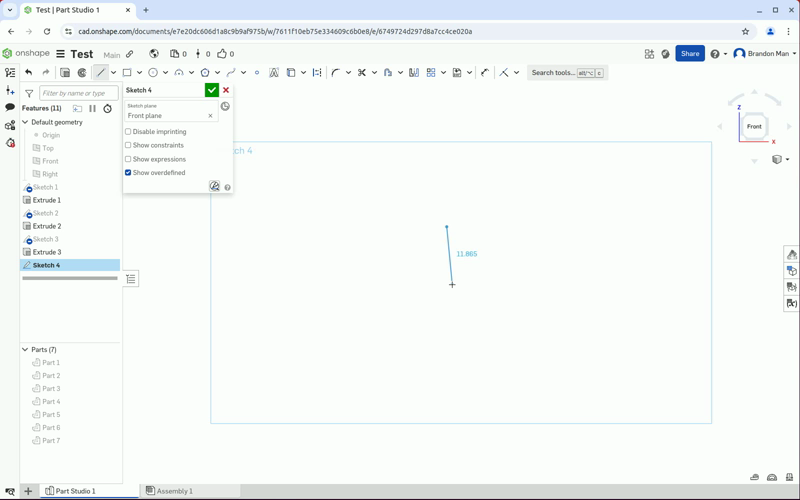
key(esc)
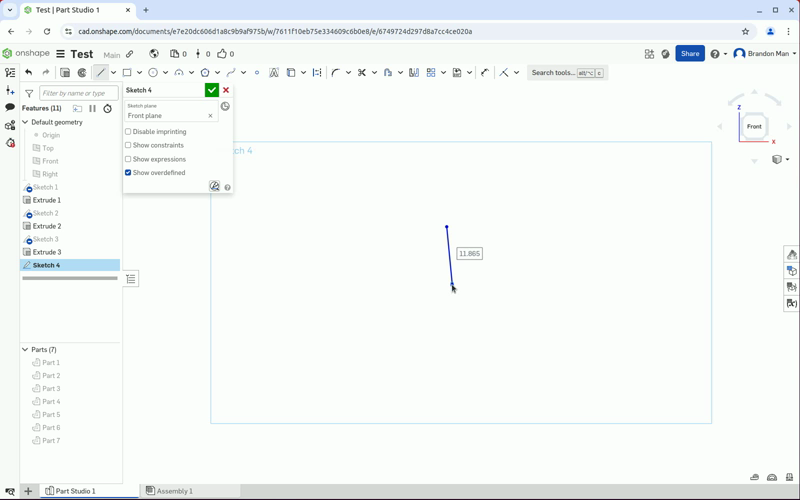
key(a)
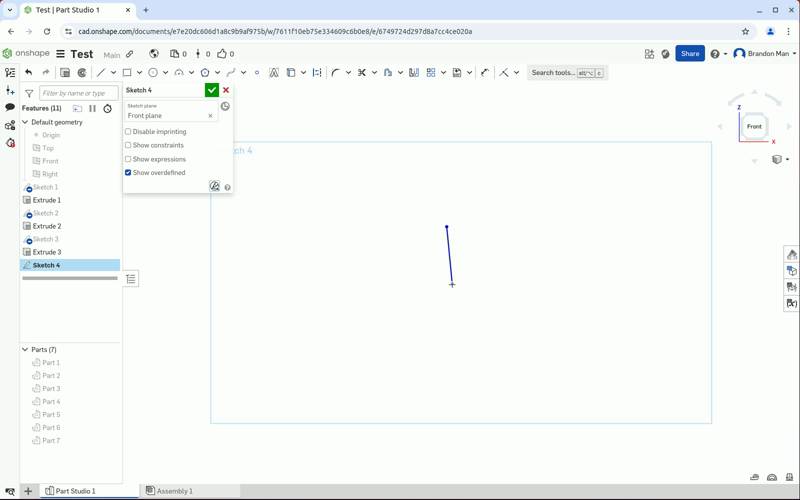
mouse_move(452, 284)
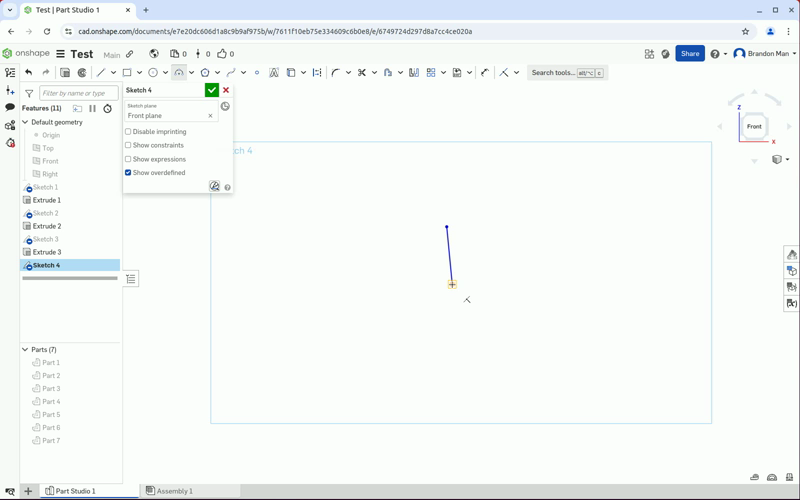
click(452, 284)
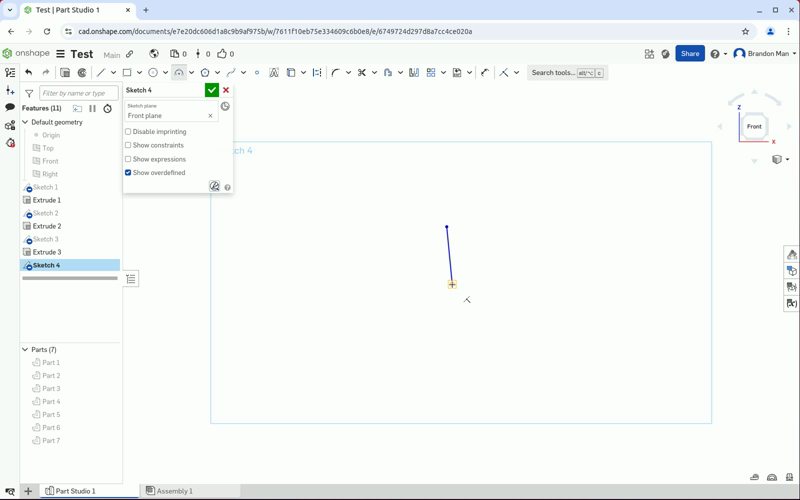
key_down(shift)
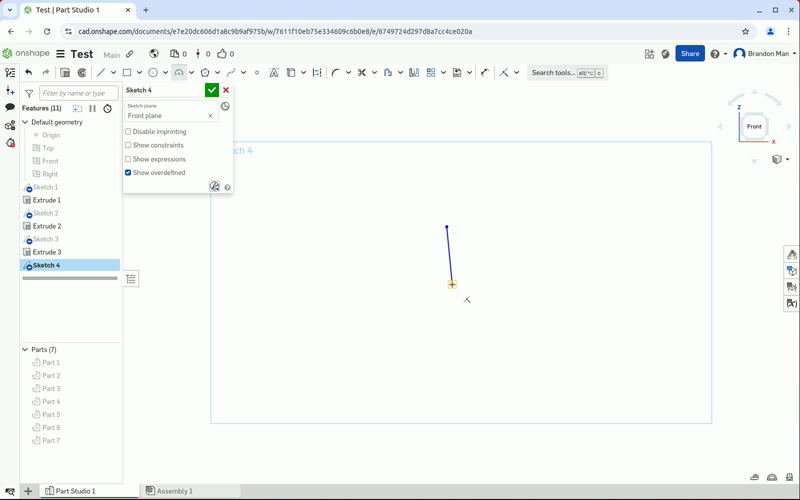
mouse_move(461, 291)
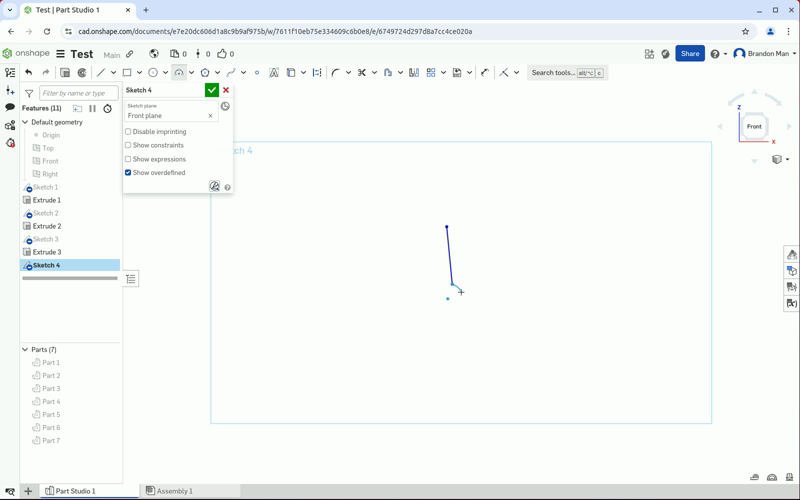
click(461, 291)
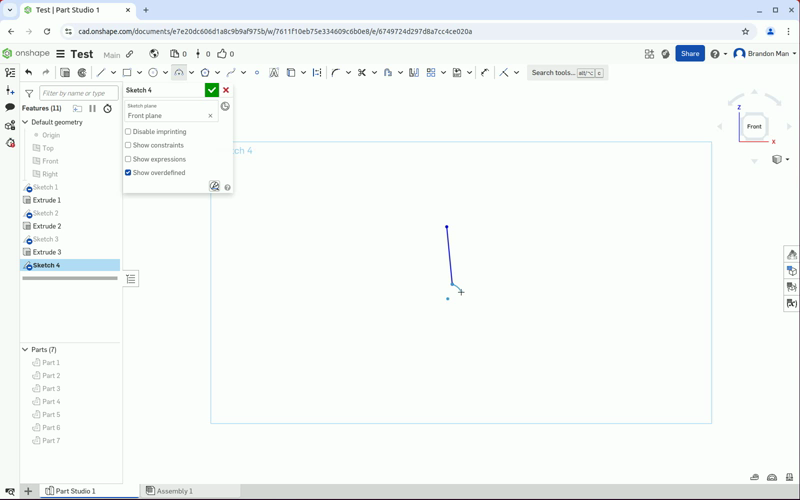
mouse_move(466, 276)
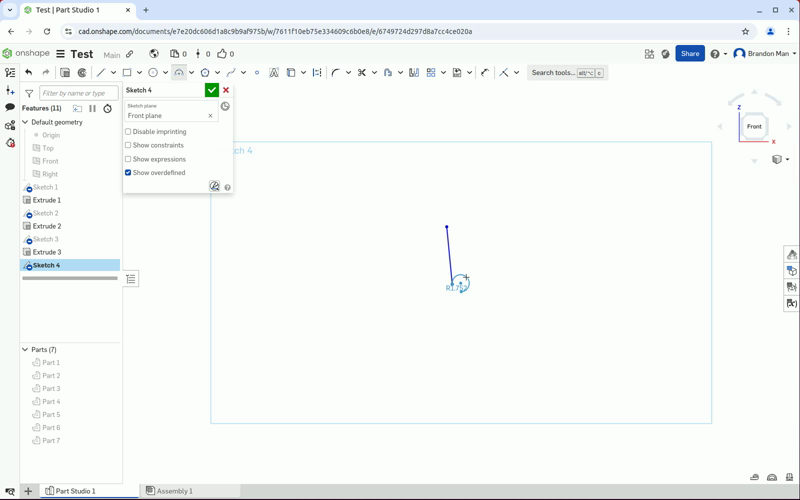
click(466, 276)
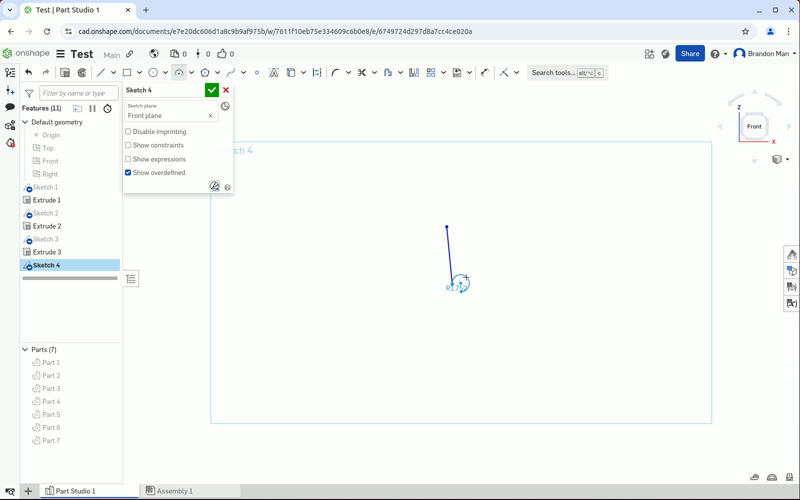
key_up(shift)
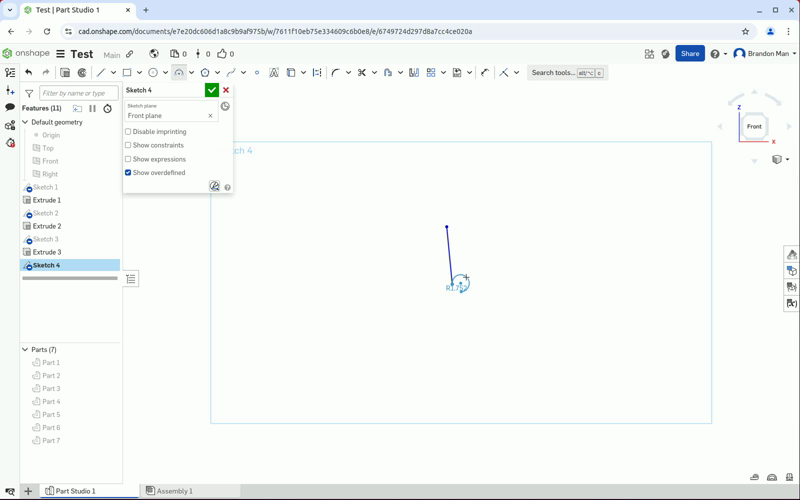
key(esc)
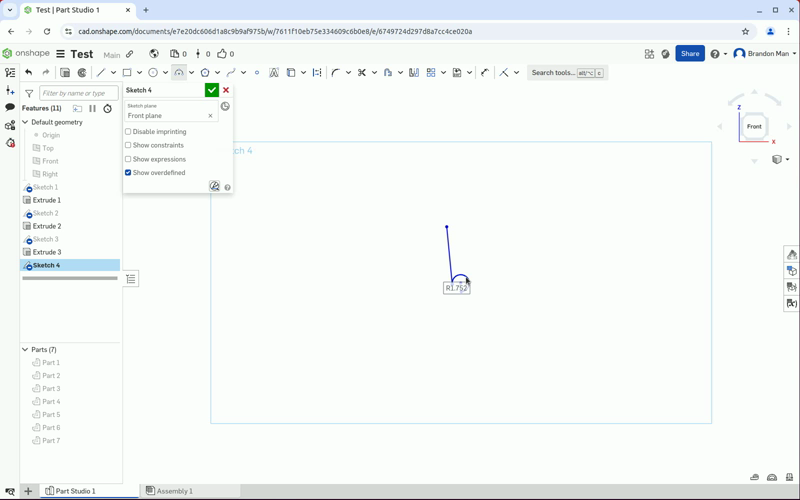
key(l)
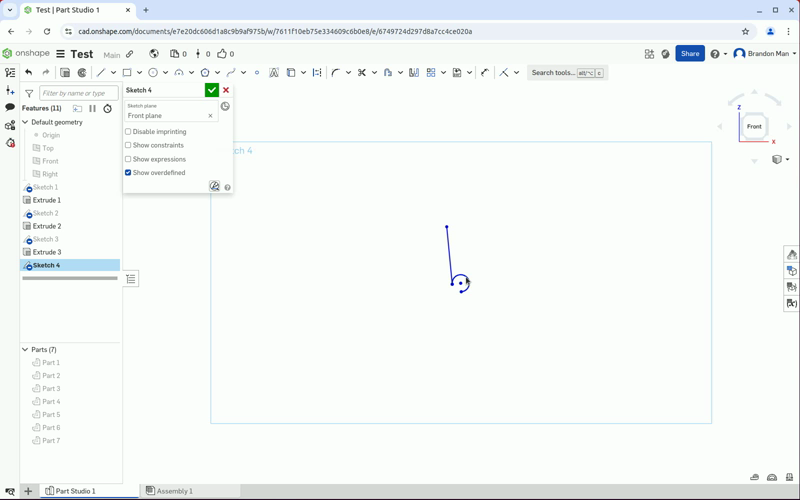
mouse_move(461, 291)
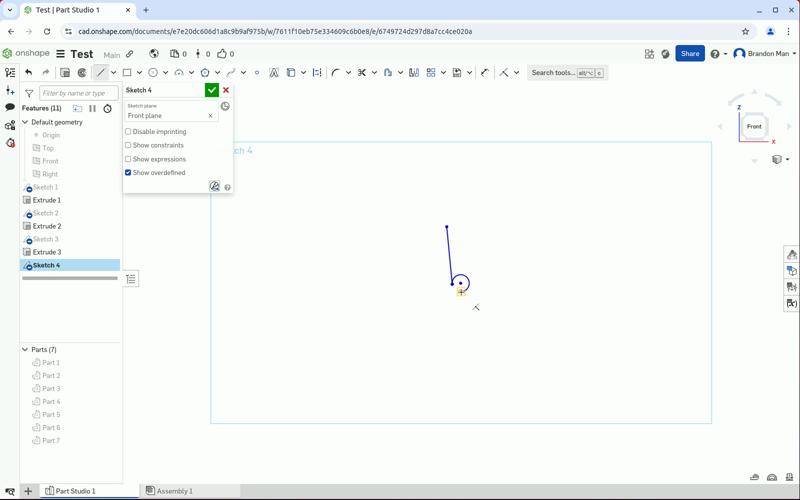
click(461, 291)
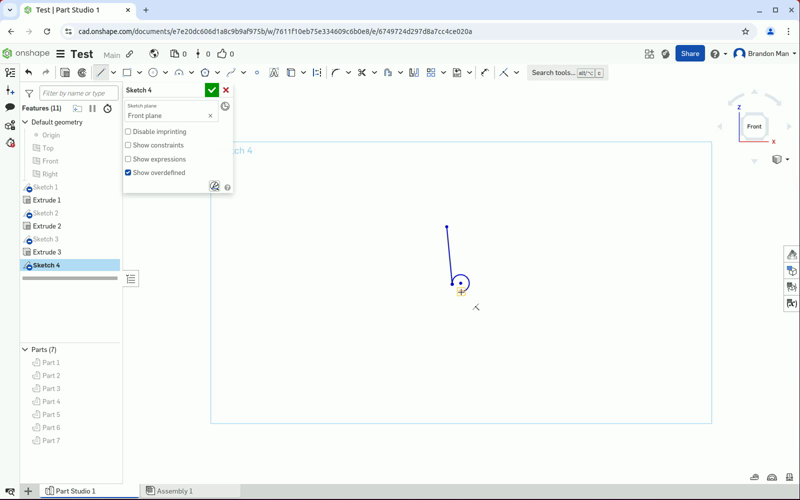
key_down(shift)
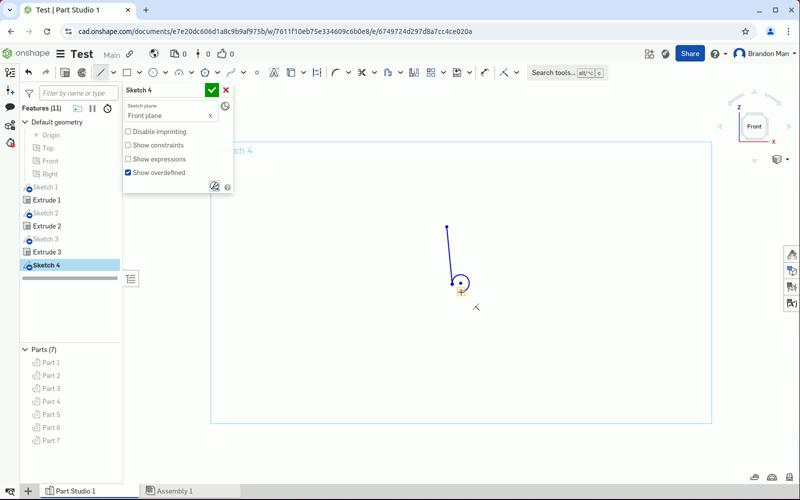
mouse_move(491, 291)
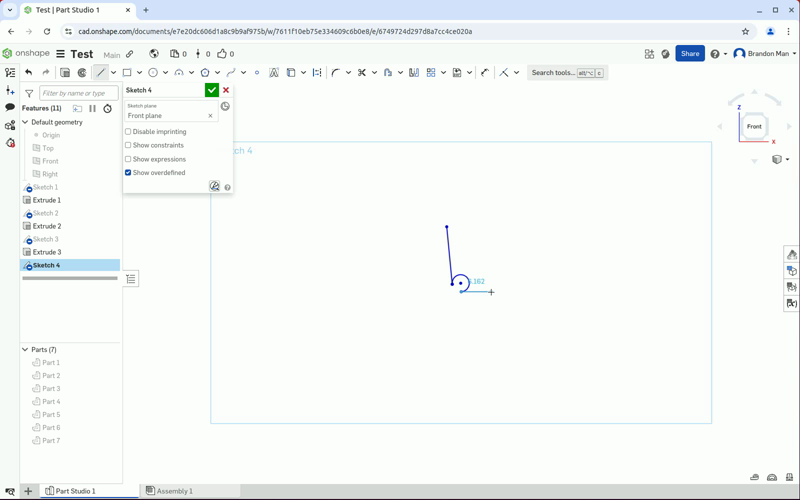
mouse_move(502, 290)
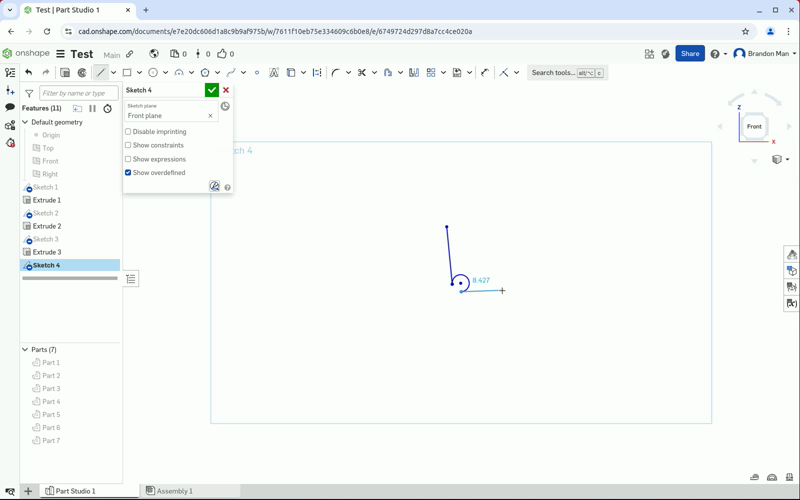
click(502, 290)
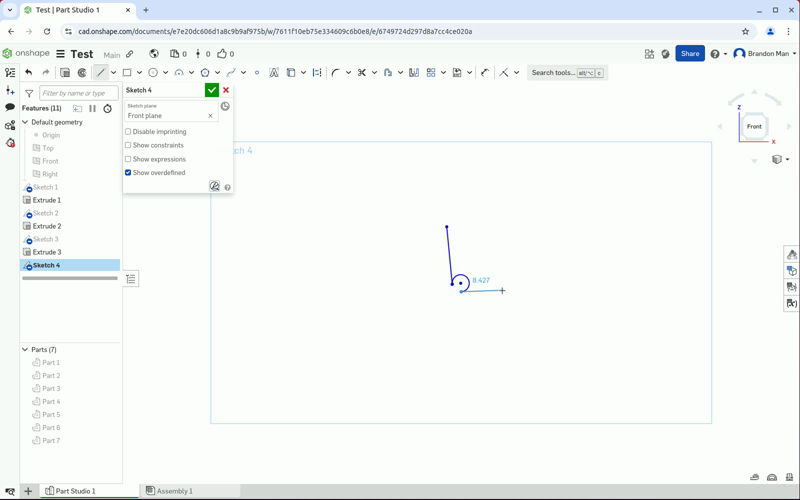
key_up(shift)
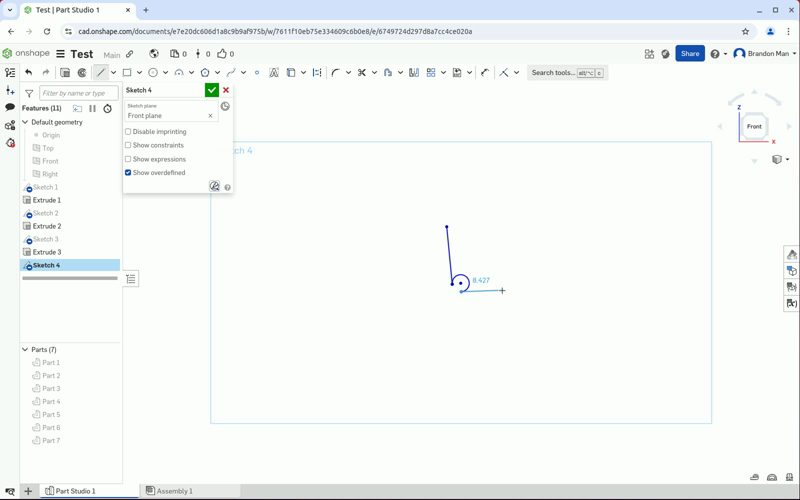
key(esc)
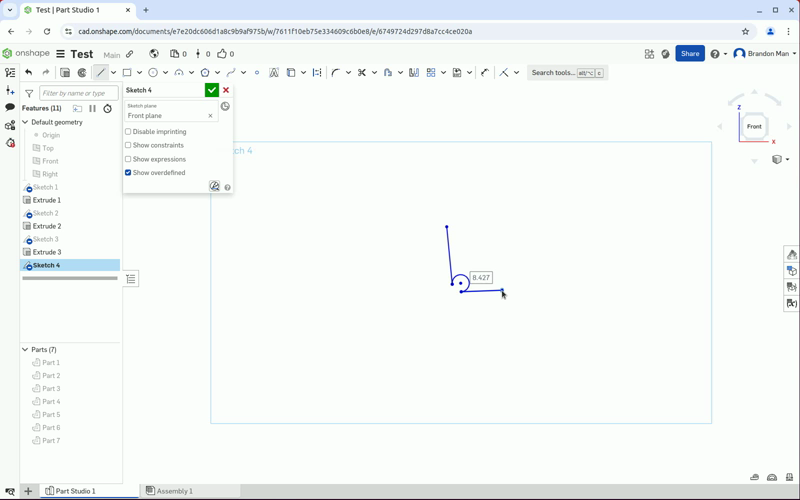
key(a)
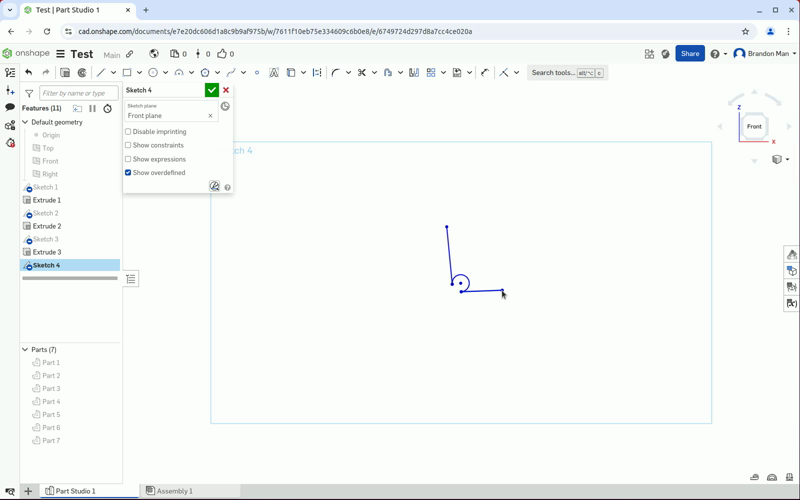
mouse_move(502, 290)
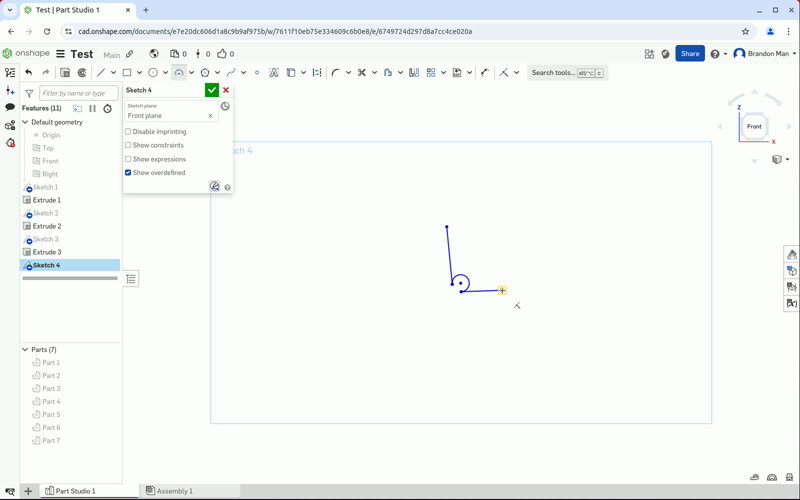
click(502, 290)
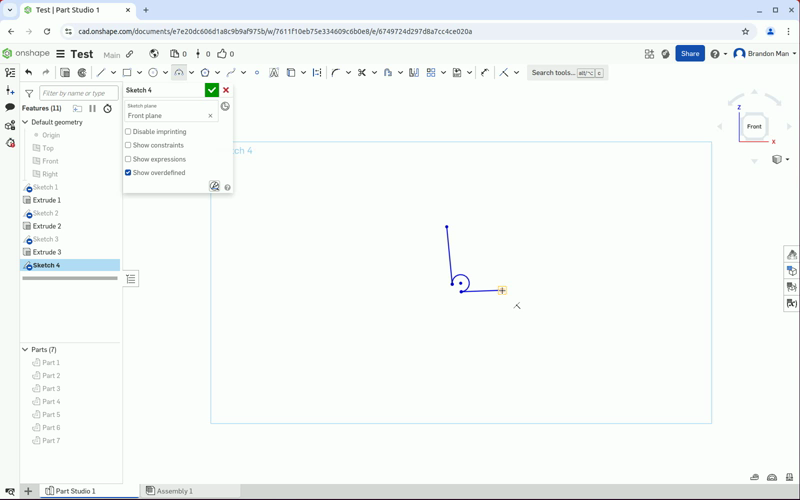
key_down(shift)
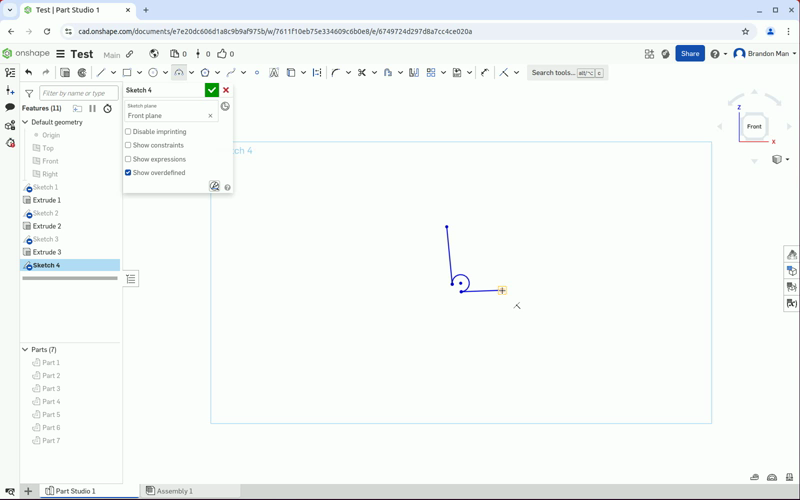
mouse_move(502, 276)
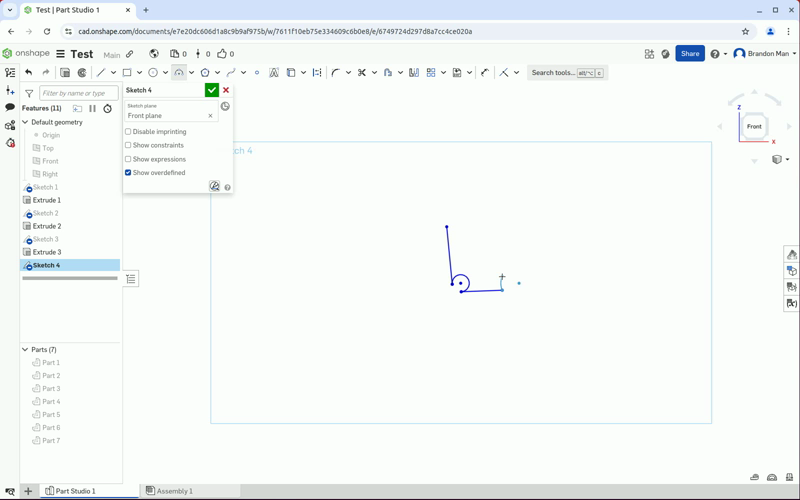
click(502, 276)
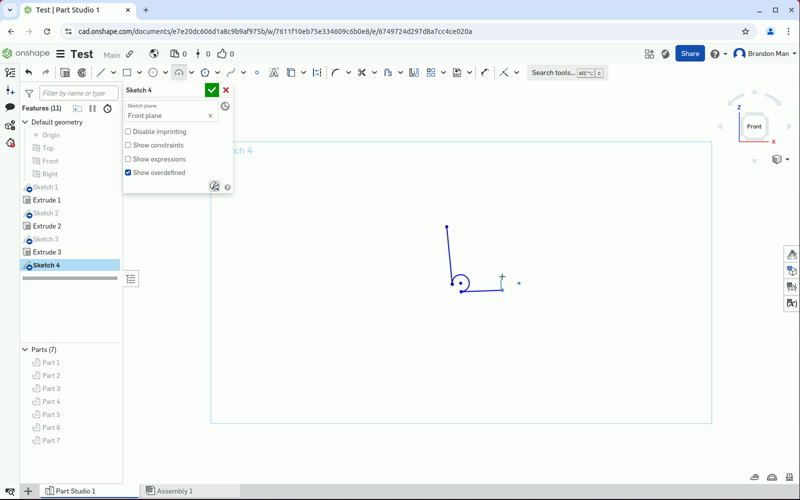
mouse_move(494, 282)
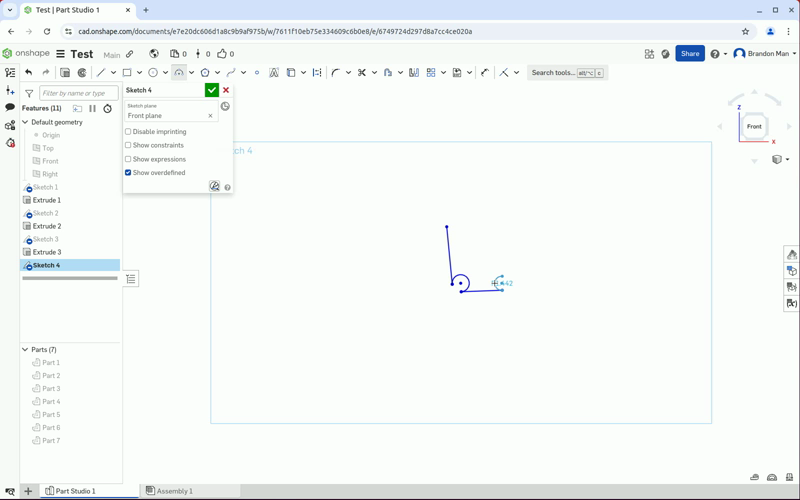
click(494, 282)
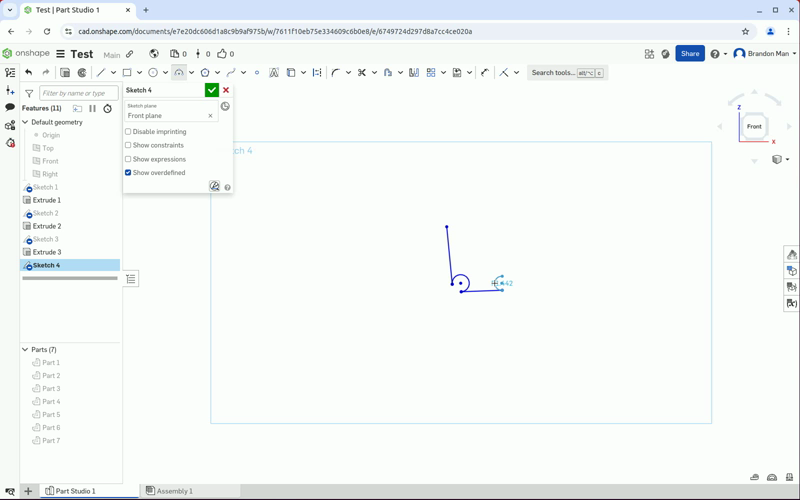
key_up(shift)
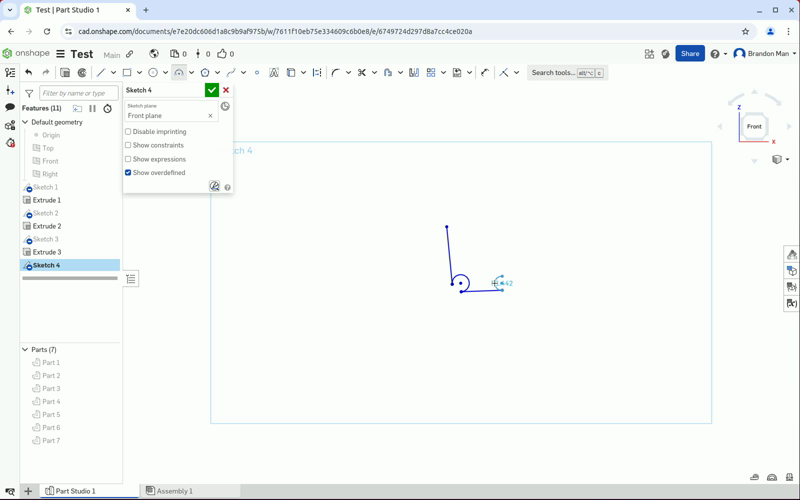
key(esc)
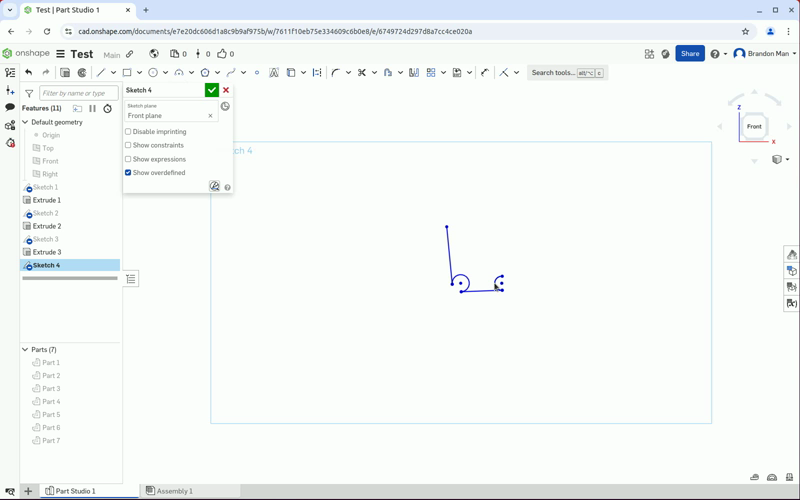
key(l)
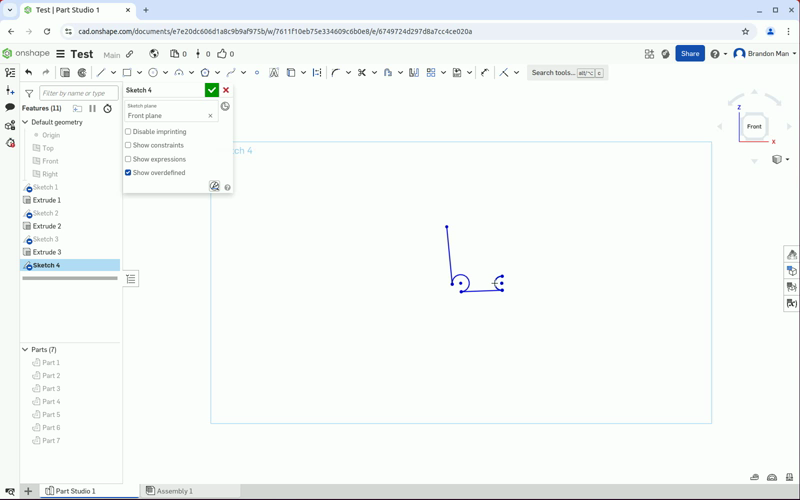
mouse_move(502, 276)
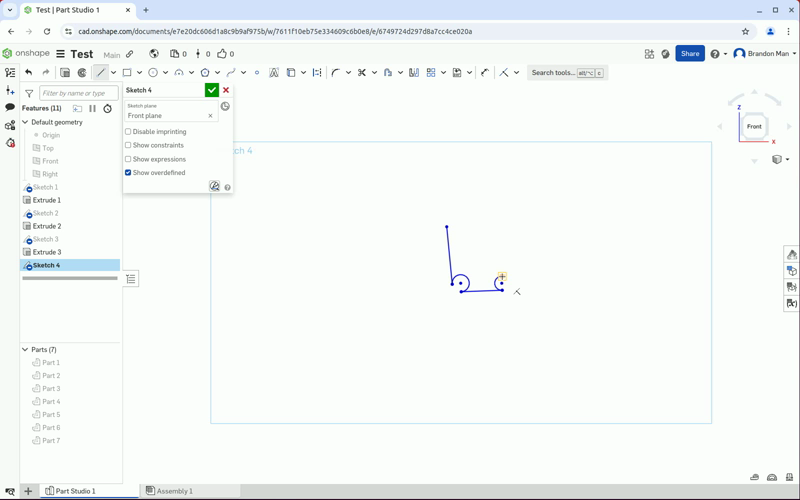
click(502, 276)
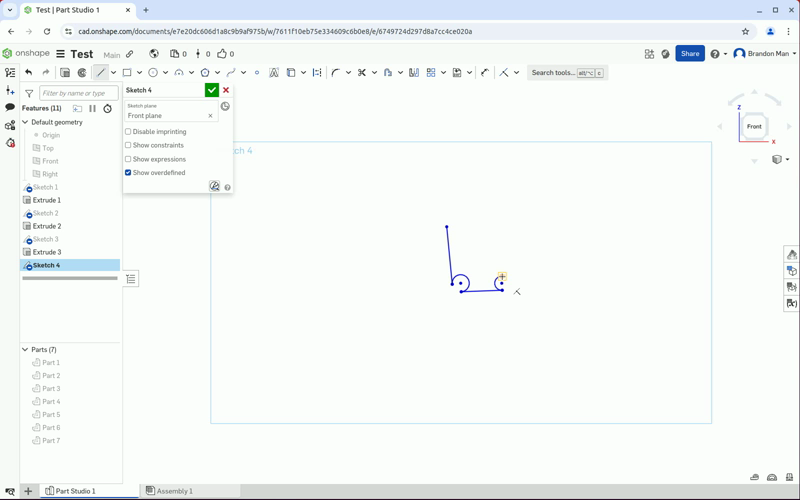
key_down(shift)
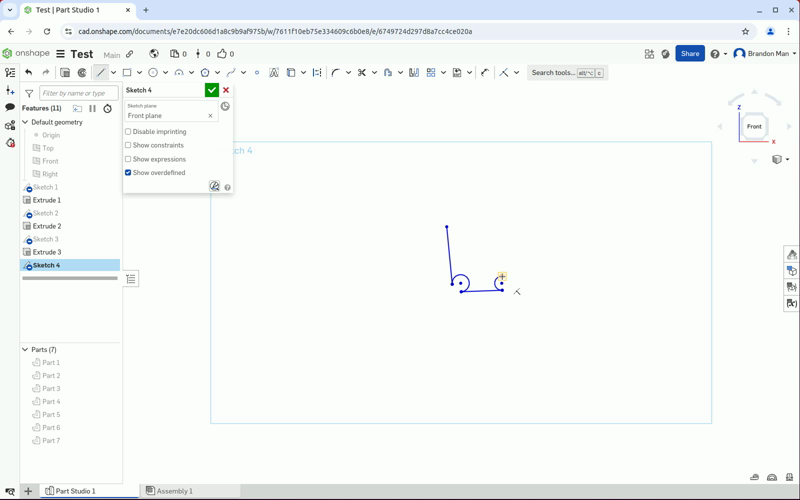
mouse_move(532, 276)
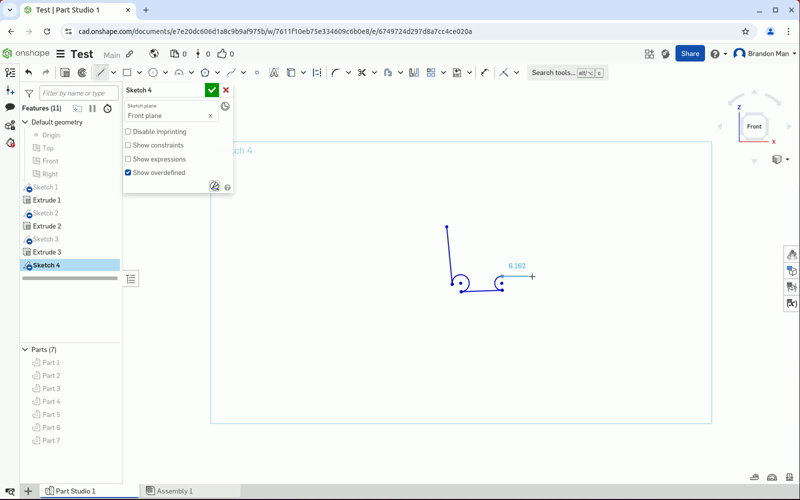
mouse_move(478, 275)
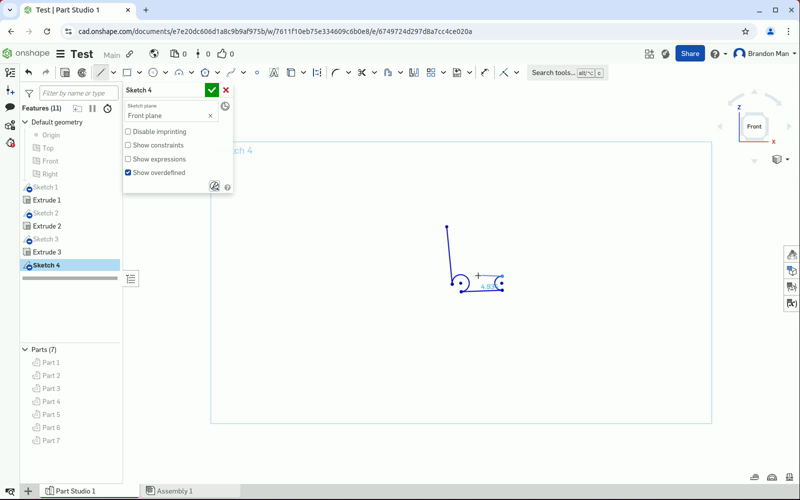
click(478, 275)
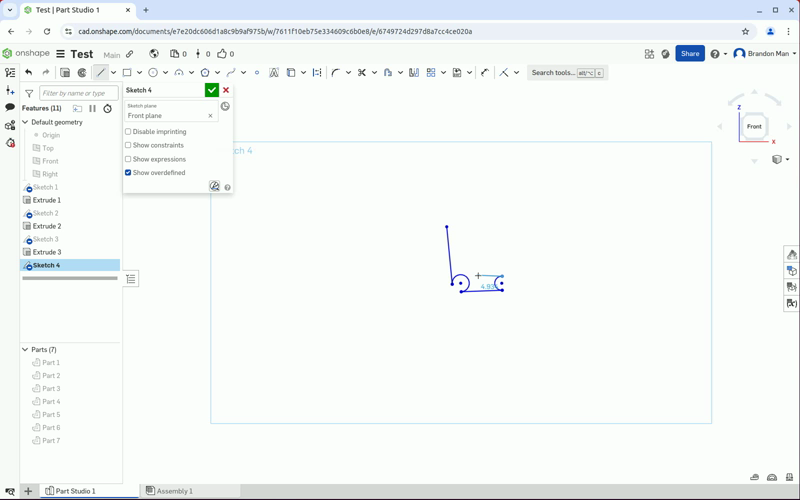
key_up(shift)
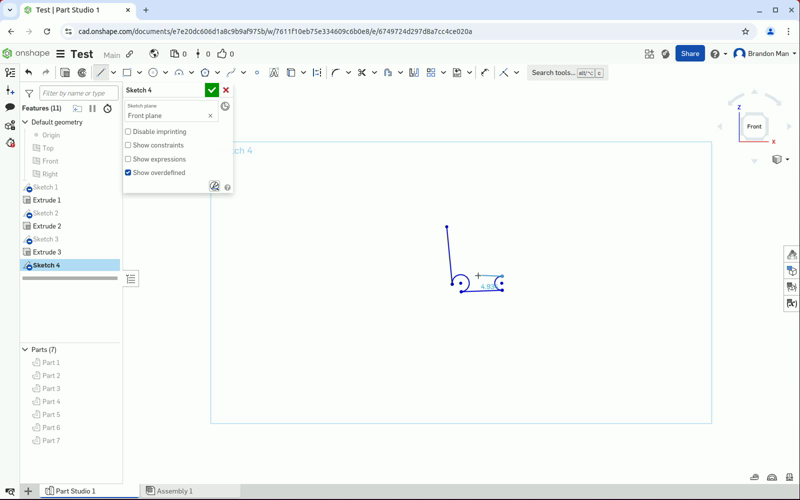
key(esc)
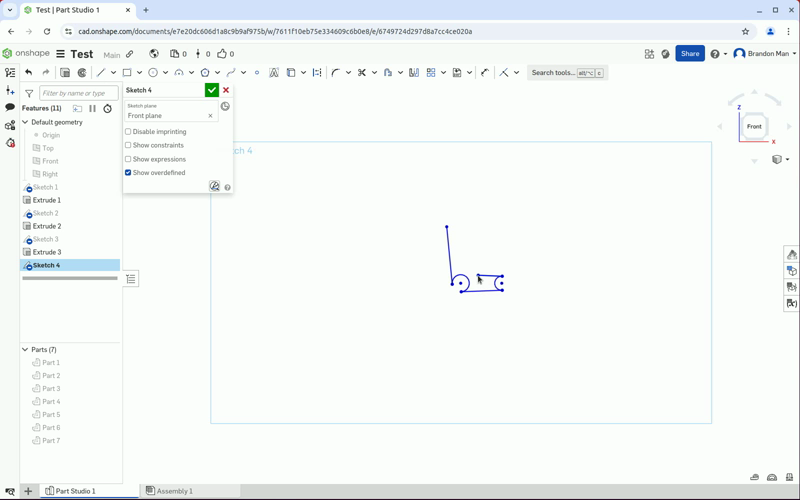
key(a)
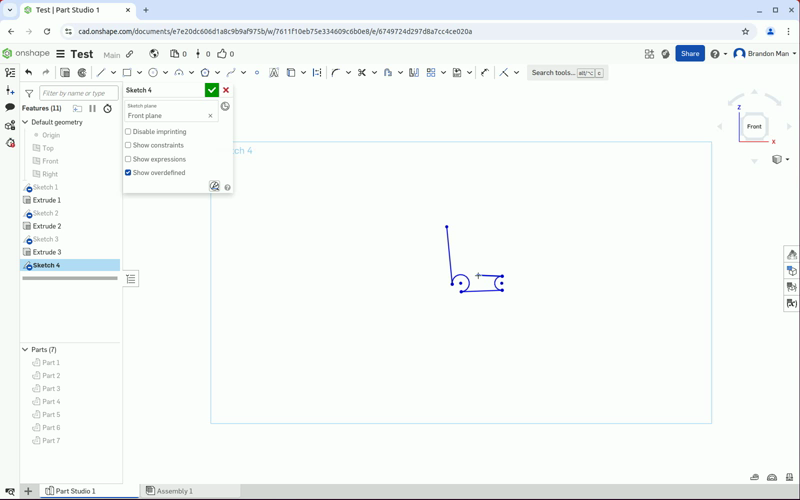
mouse_move(478, 275)
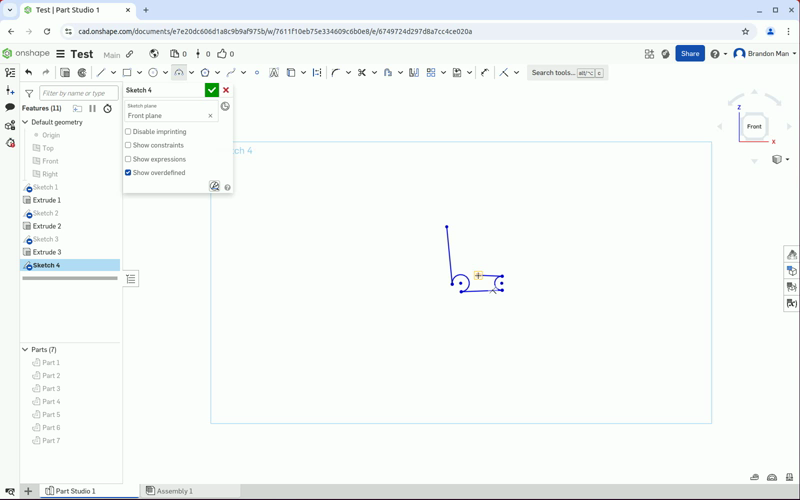
click(478, 275)
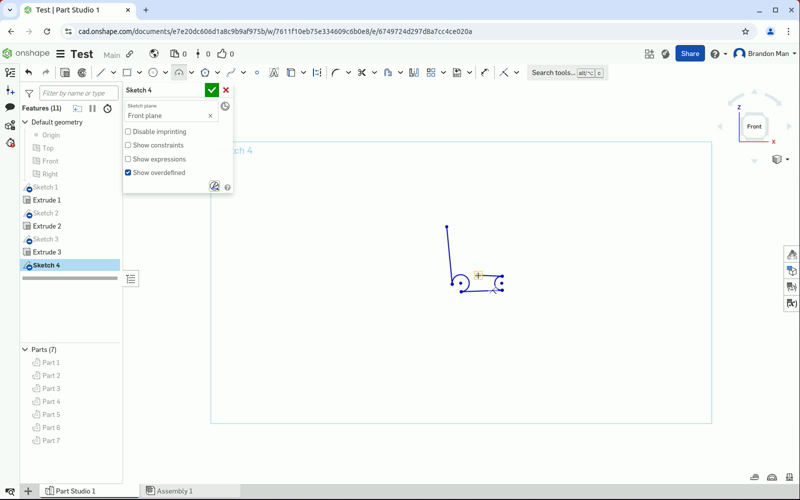
key_down(shift)
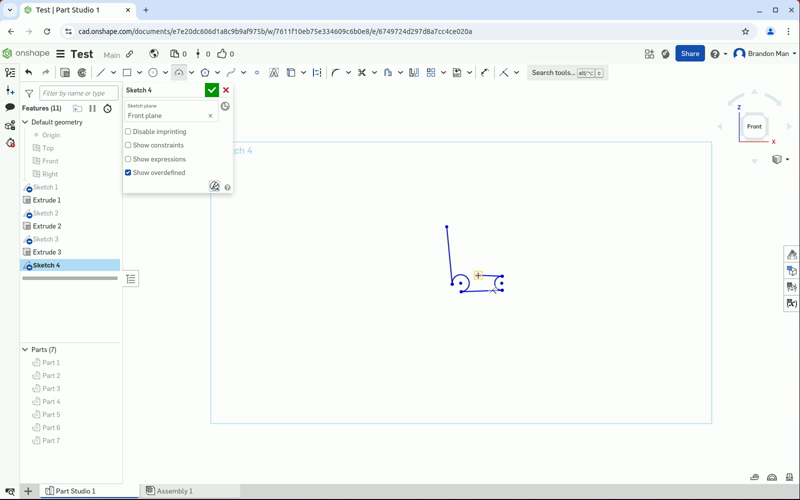
mouse_move(471, 267)
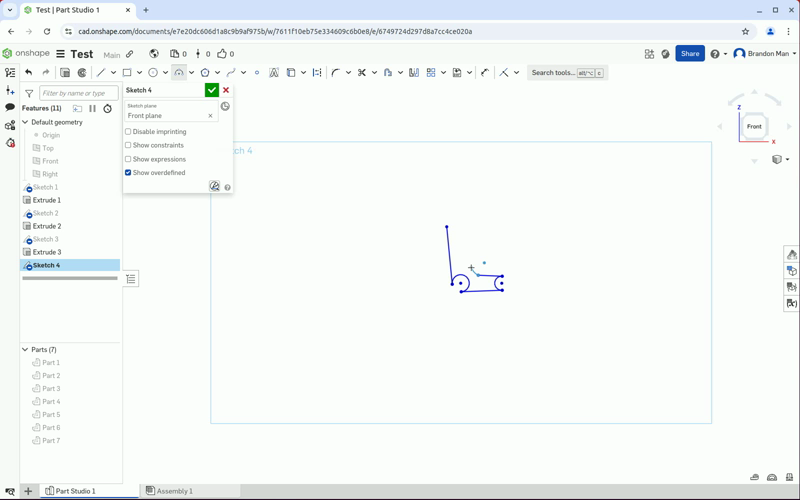
click(471, 267)
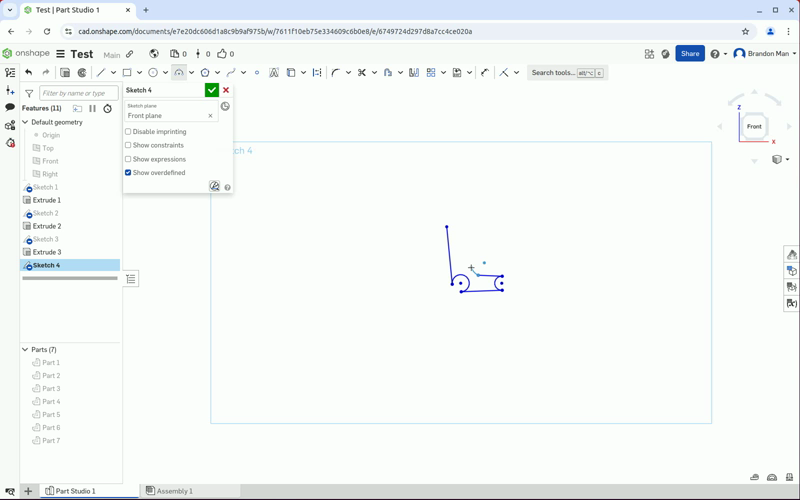
mouse_move(472, 272)
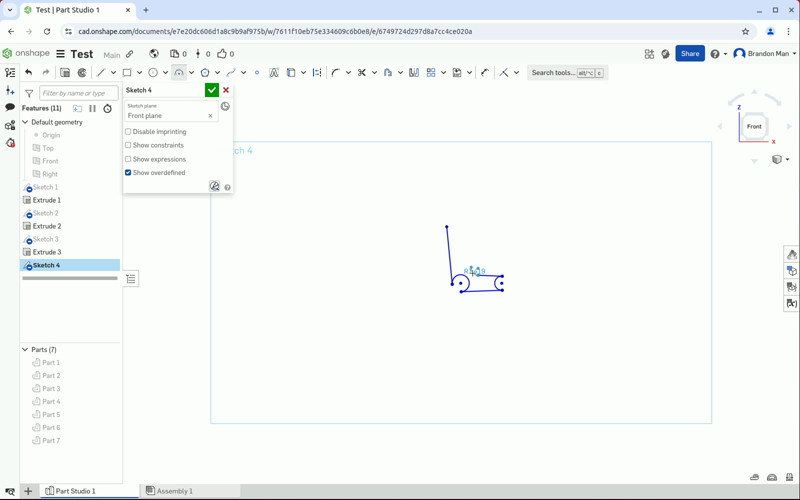
click(472, 272)
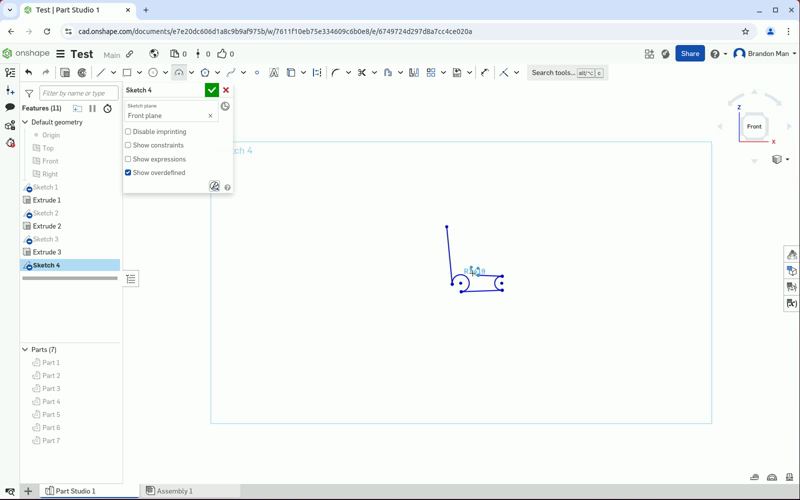
key_up(shift)
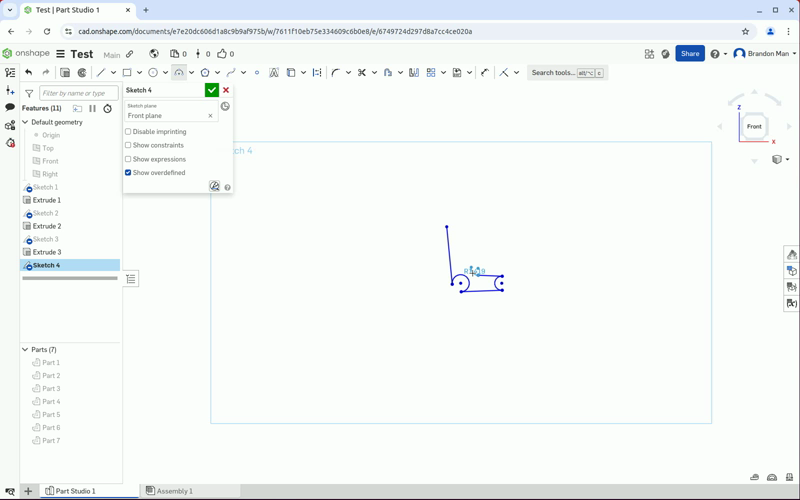
key(esc)
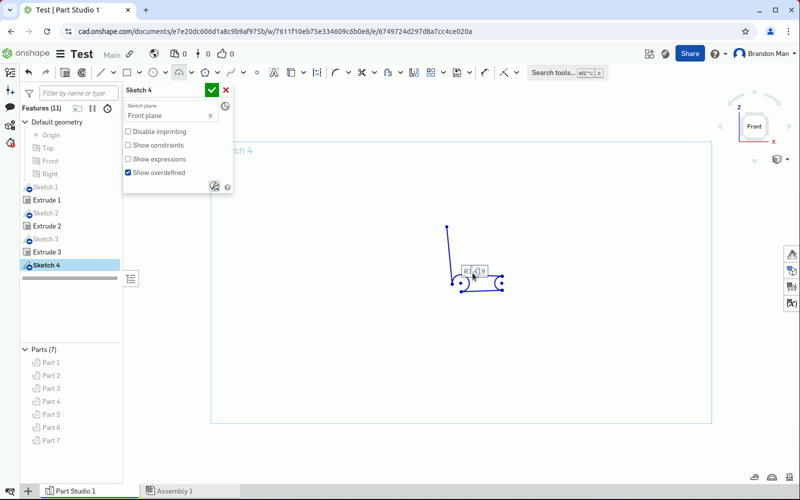
key(l)
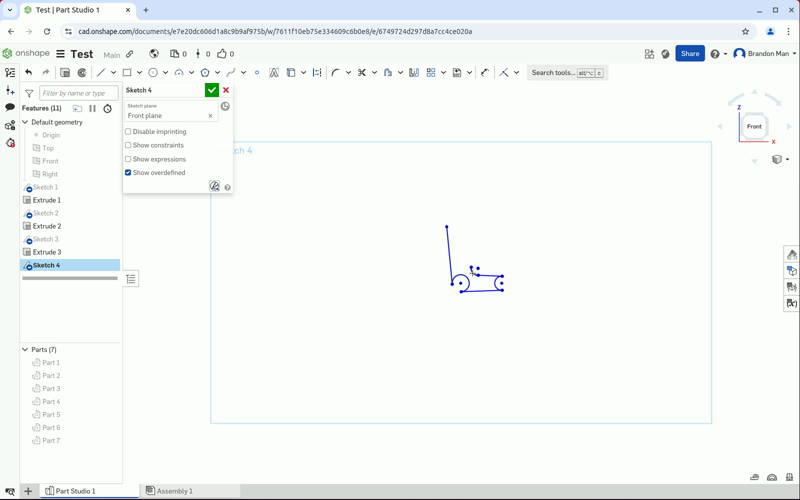
mouse_move(471, 267)
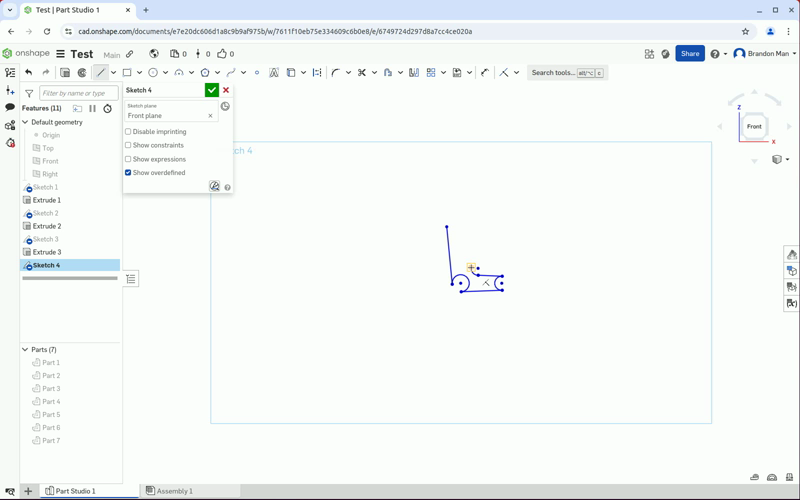
click(471, 267)
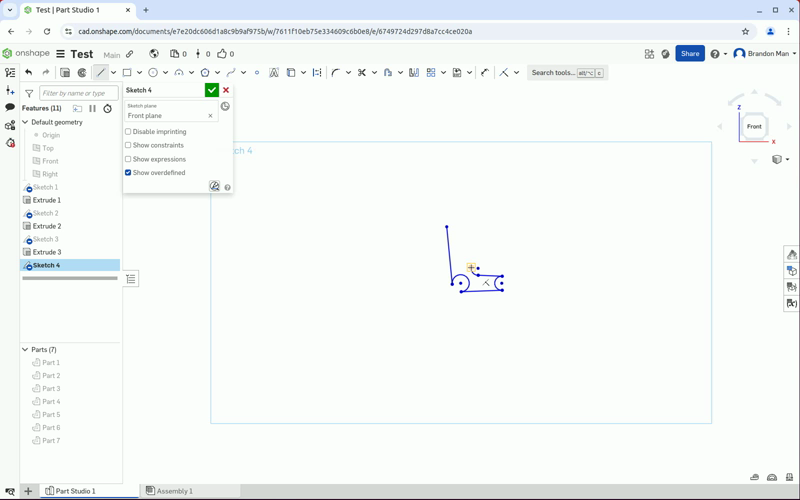
key_down(shift)
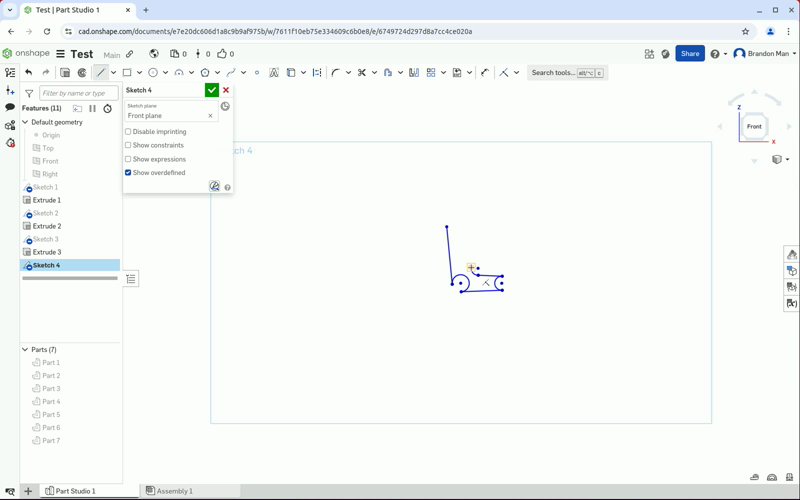
mouse_move(501, 267)
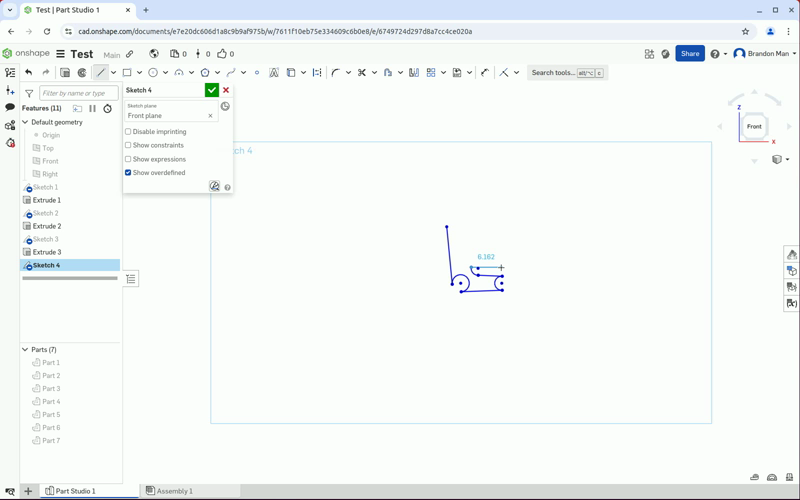
mouse_move(475, 226)
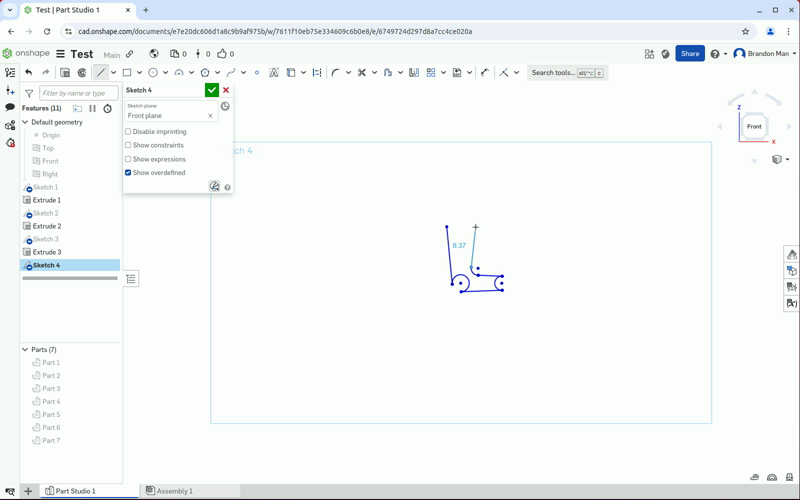
click(475, 226)
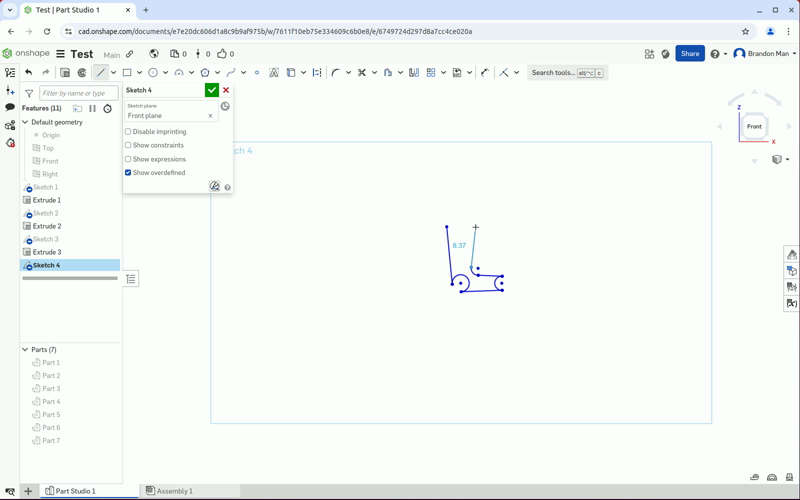
key_up(shift)
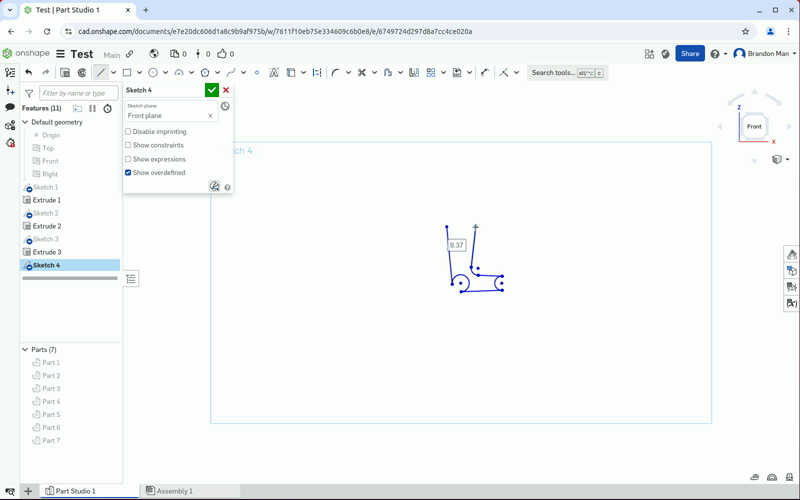
key(esc)
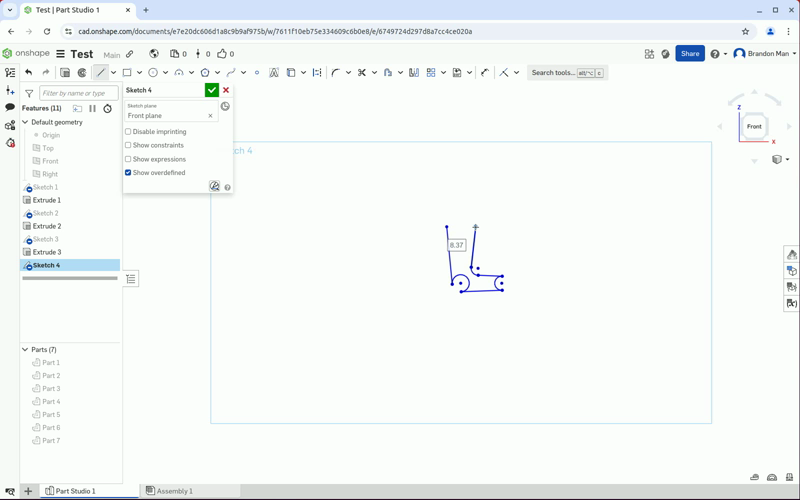
key(a)
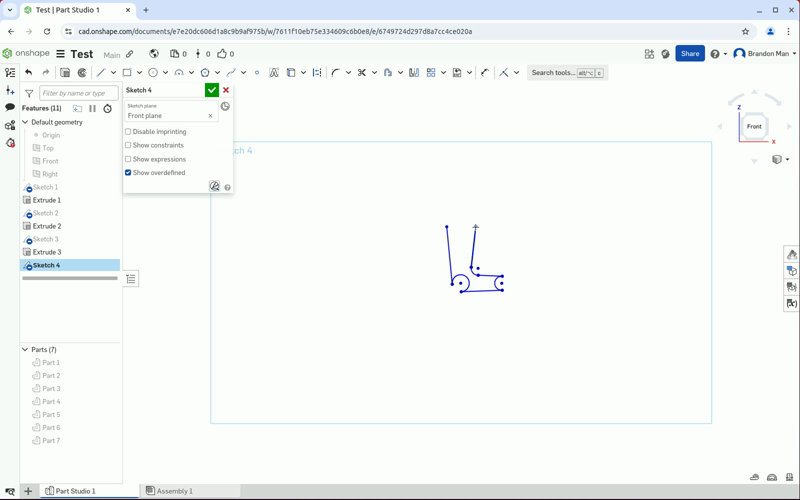
mouse_move(475, 226)
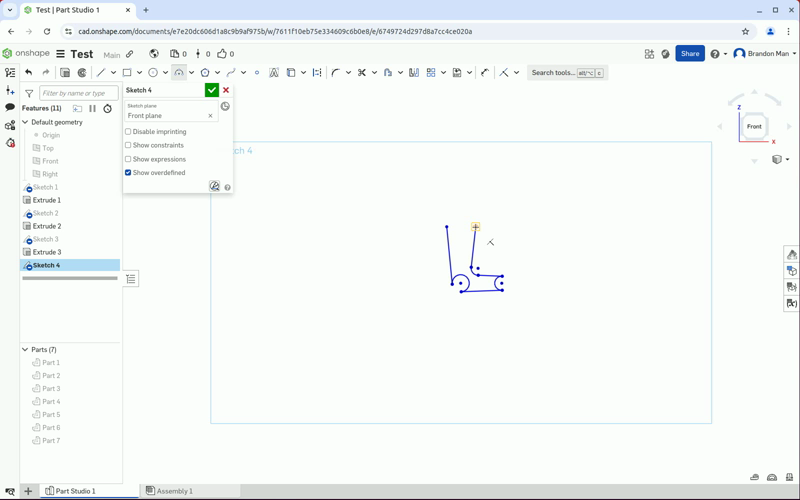
click(475, 226)
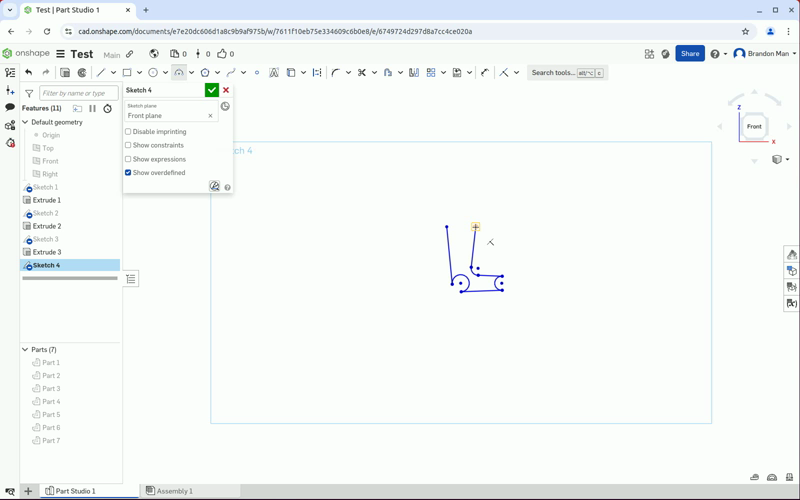
mouse_move(446, 226)
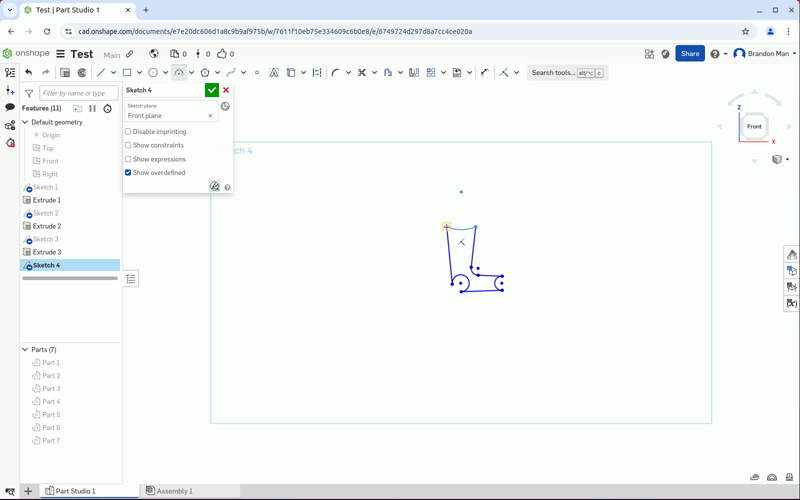
click(446, 226)
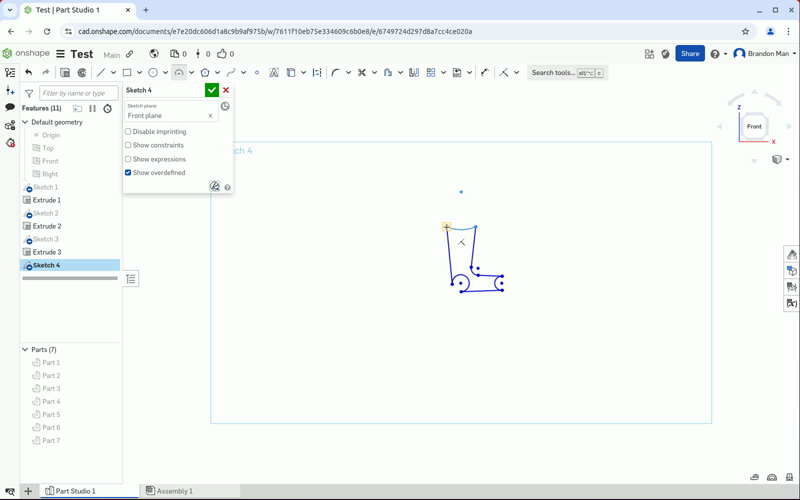
key_down(shift)
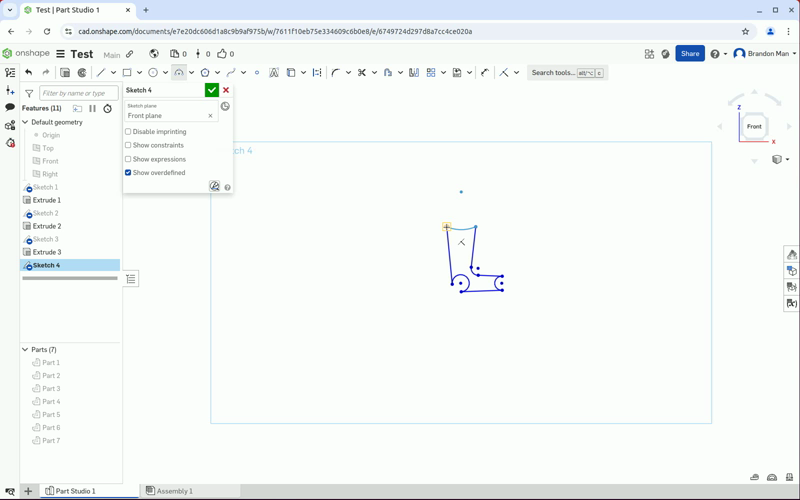
mouse_move(461, 239)
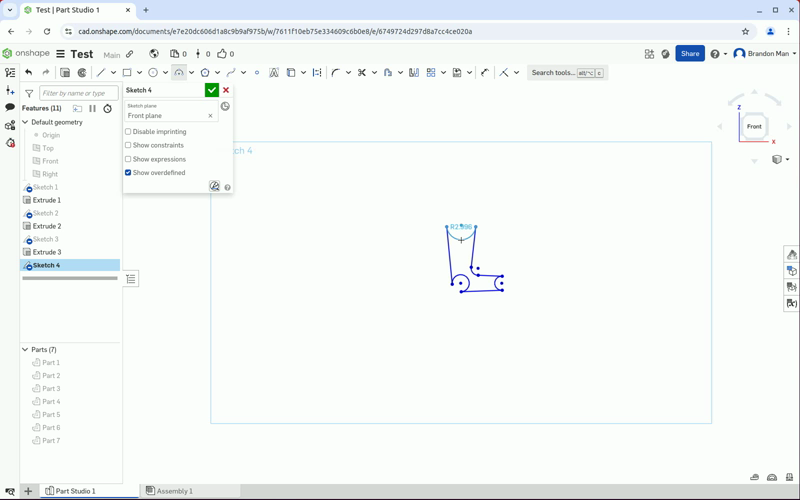
click(461, 239)
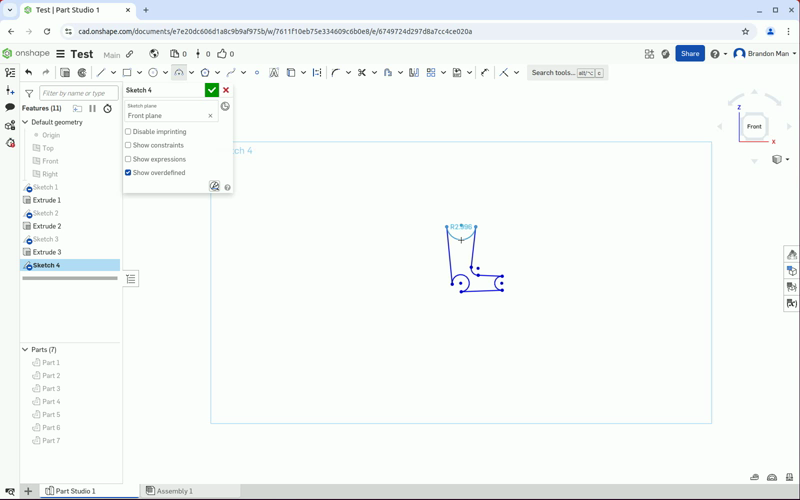
key_up(shift)
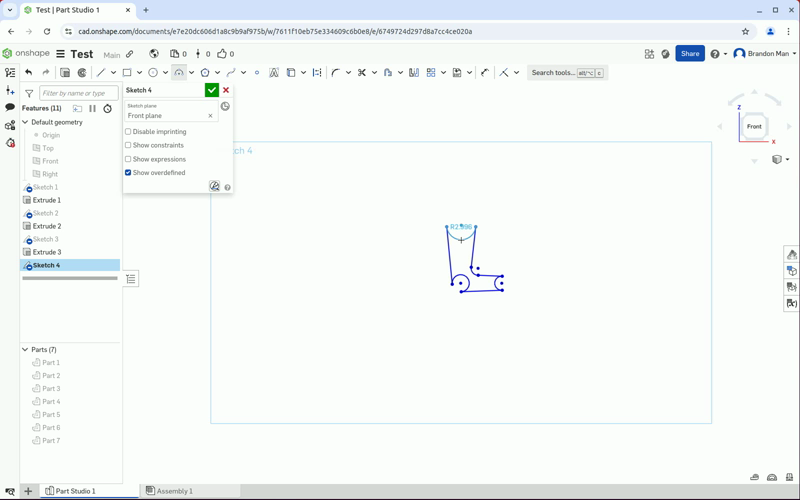
key(esc)
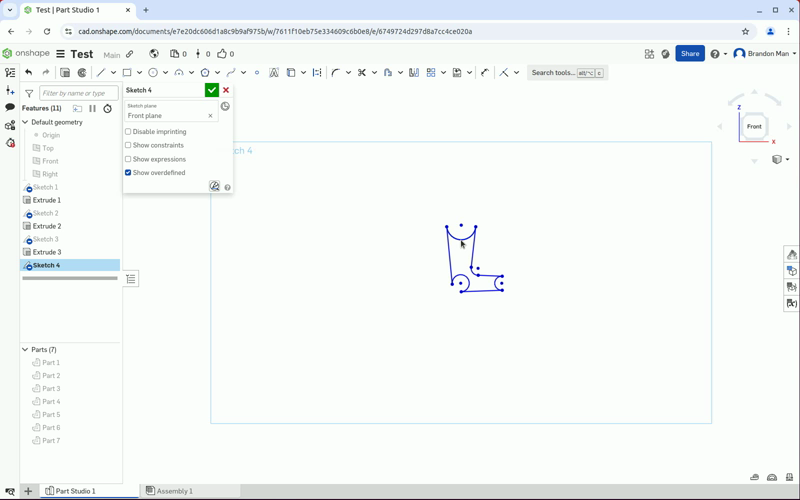
mouse_move(465, 245)
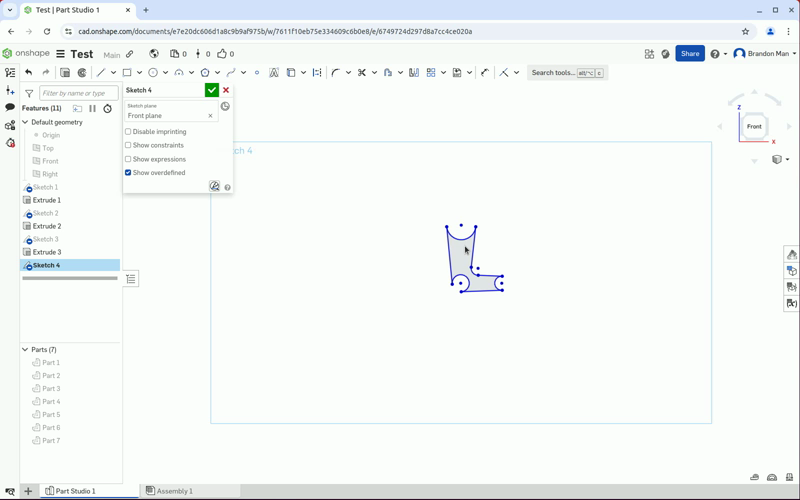
scroll(6)
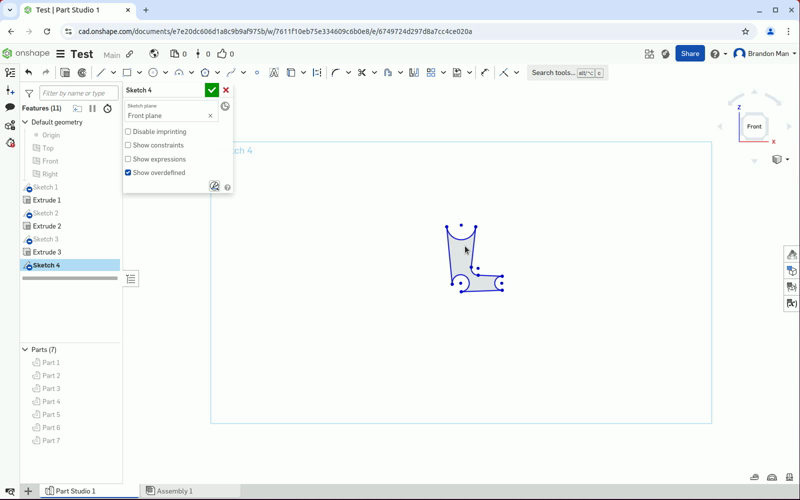
scroll(6)
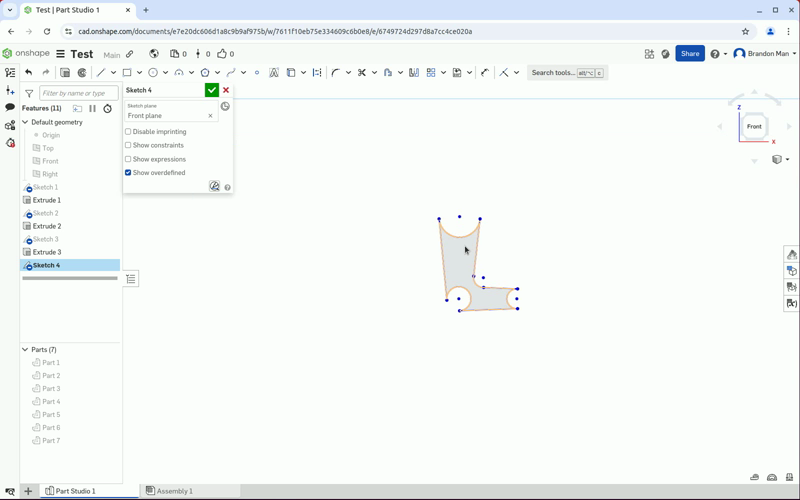
scroll(6)
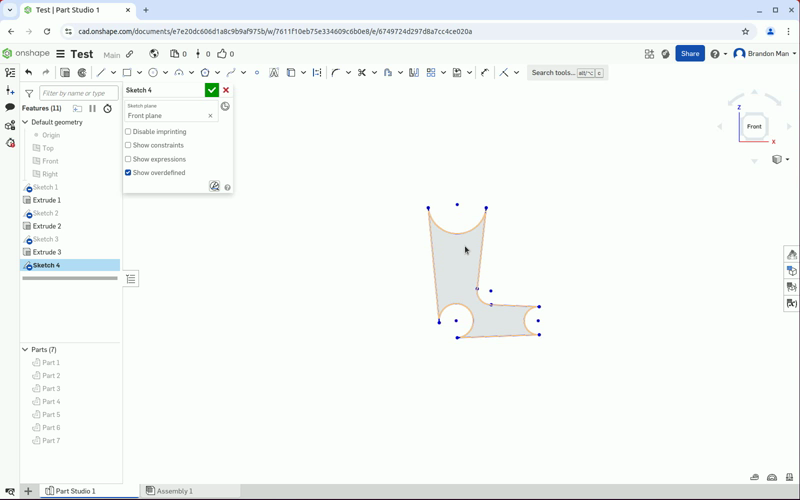
scroll(6)
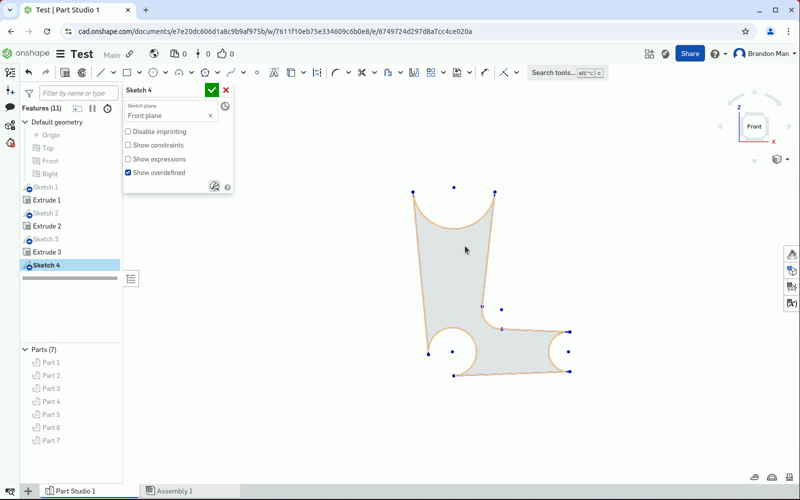
scroll(6)
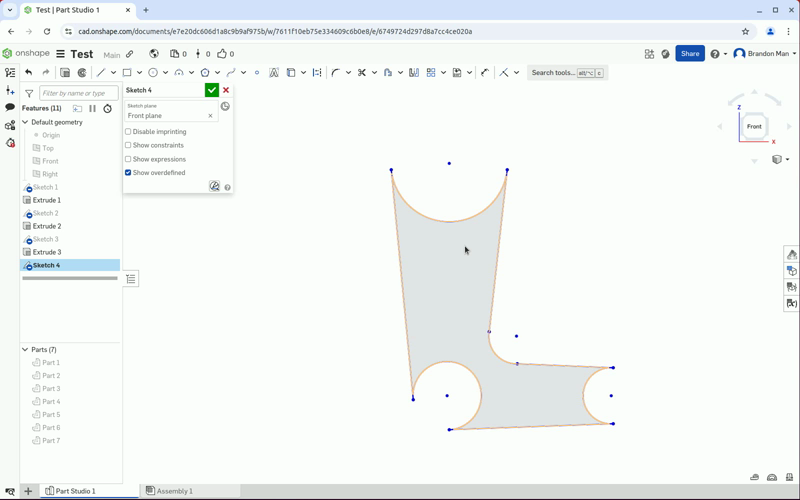
scroll(6)
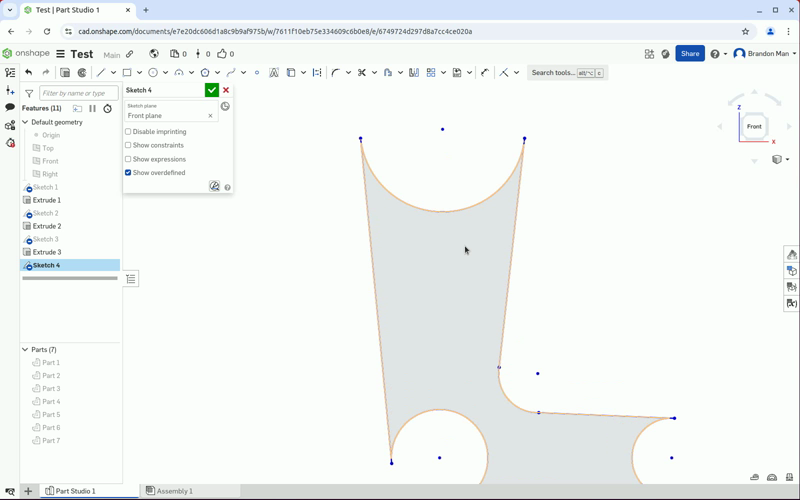
scroll(6)
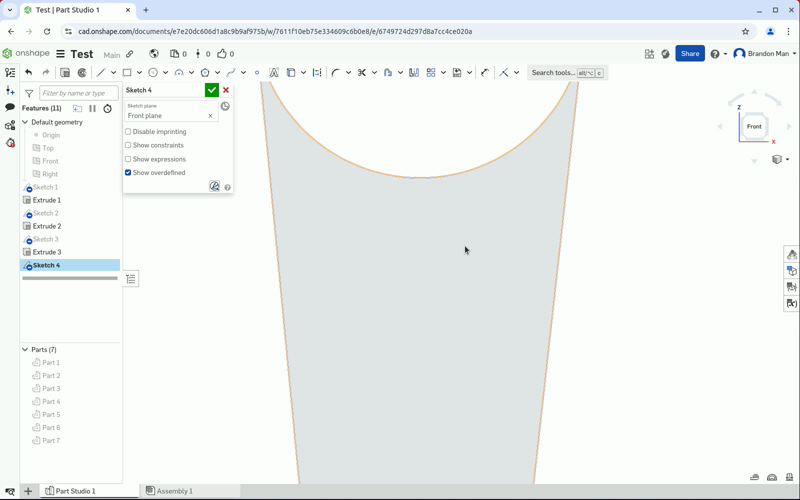
click(465, 245)
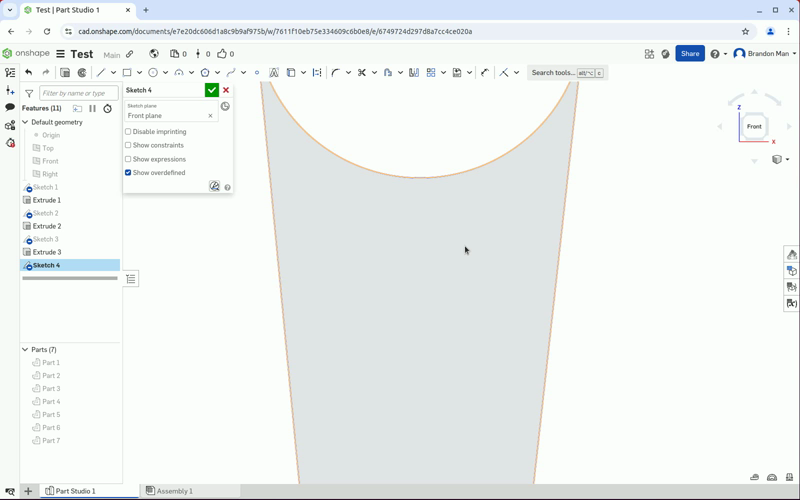
scroll(-6)
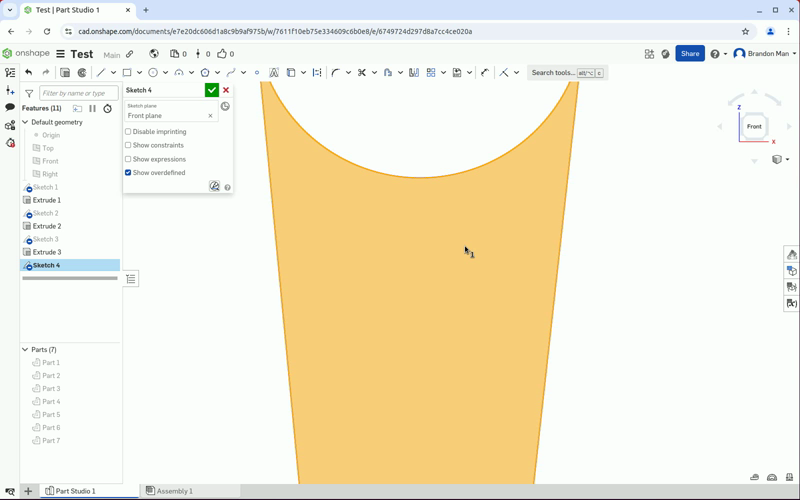
scroll(-6)
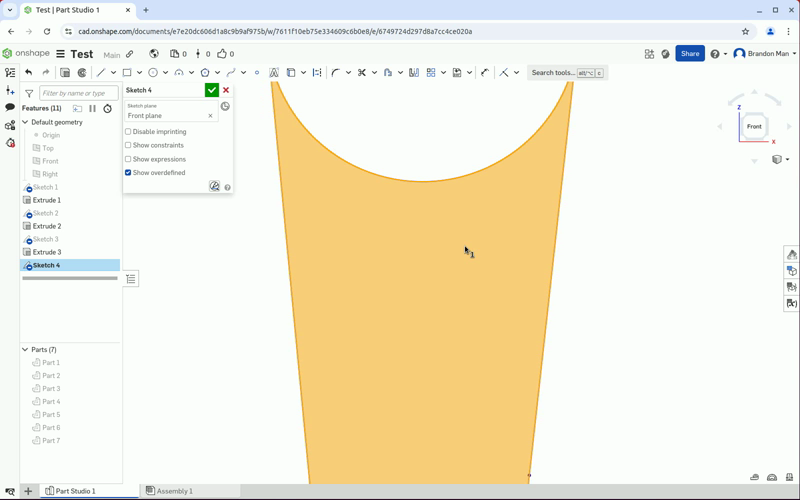
scroll(-6)
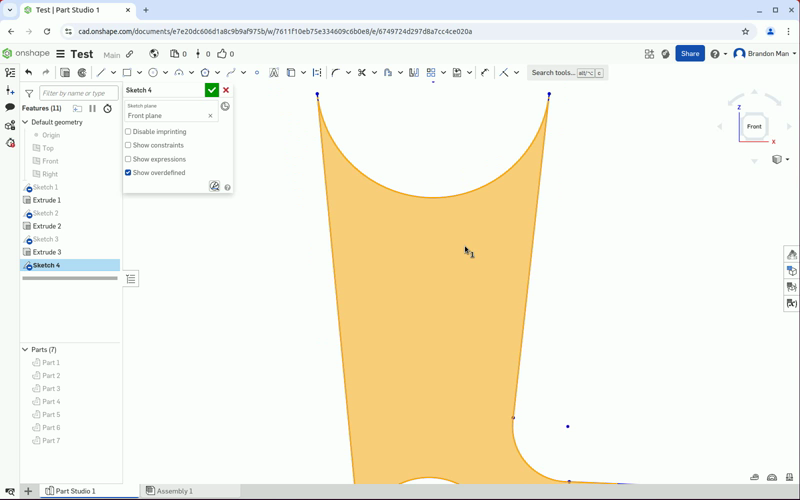
scroll(-6)
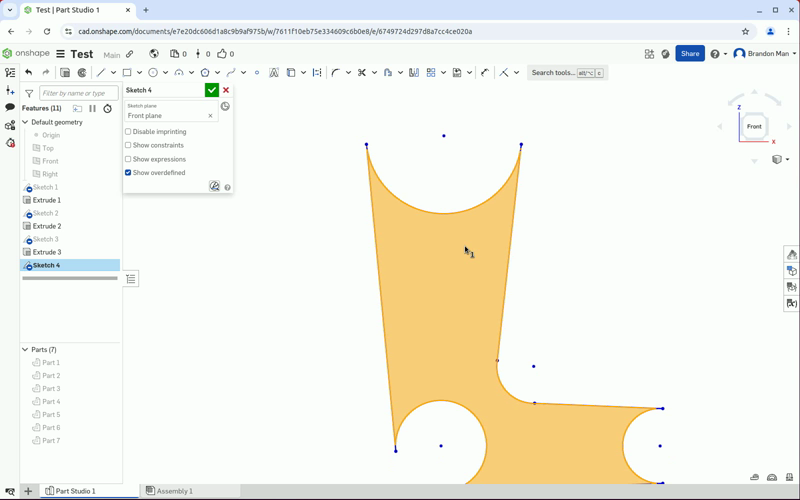
scroll(-6)
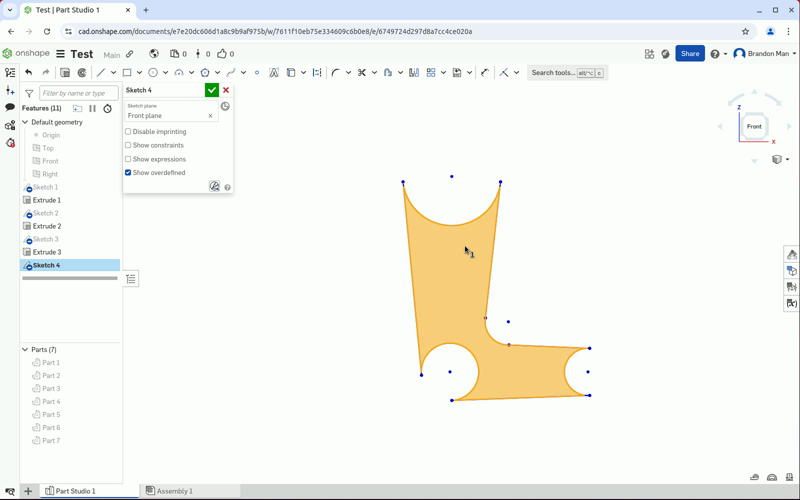
scroll(-6)
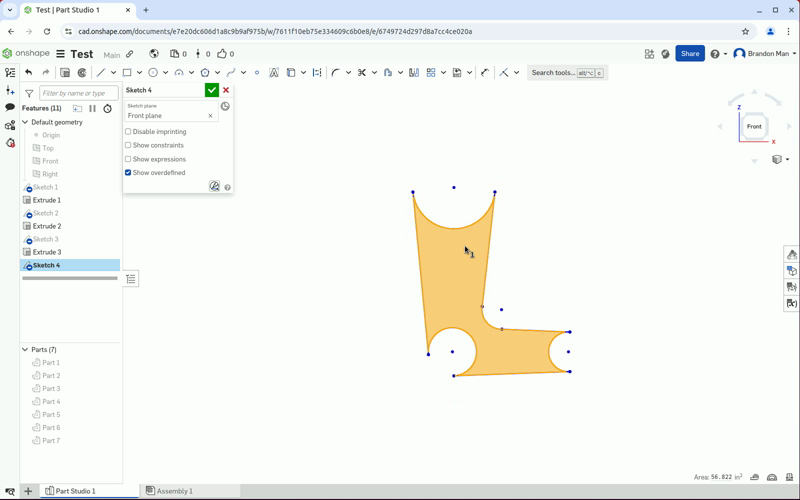
scroll(-6)
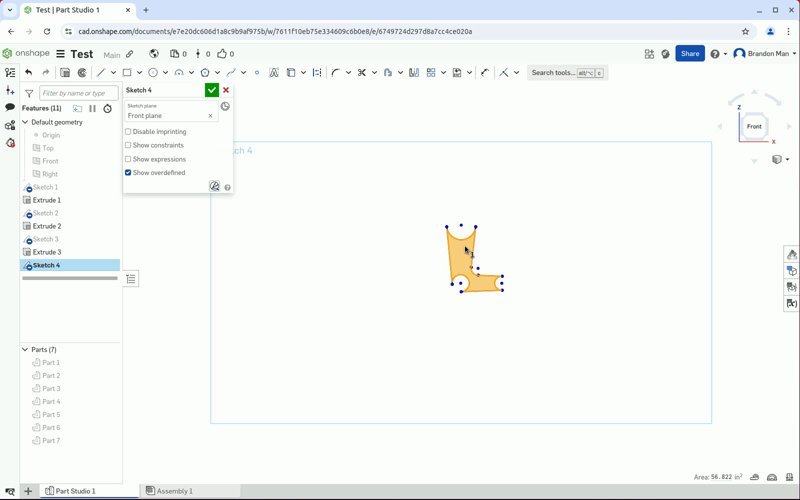
mouse_move(73, 352)
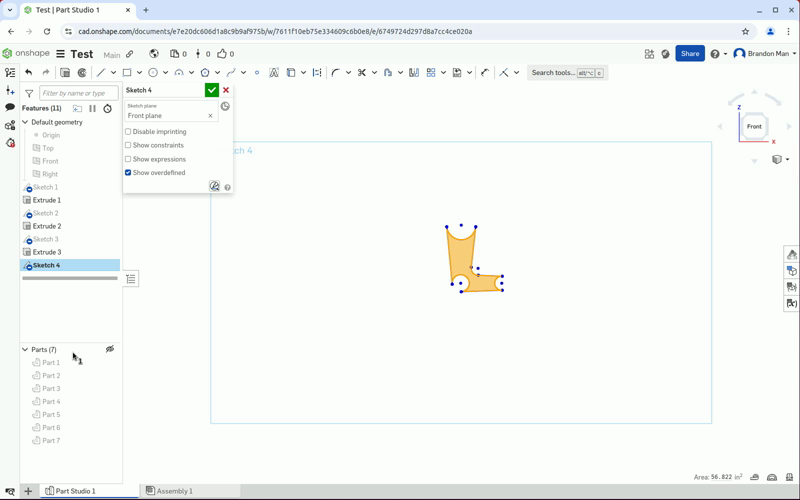
key(shift+y)
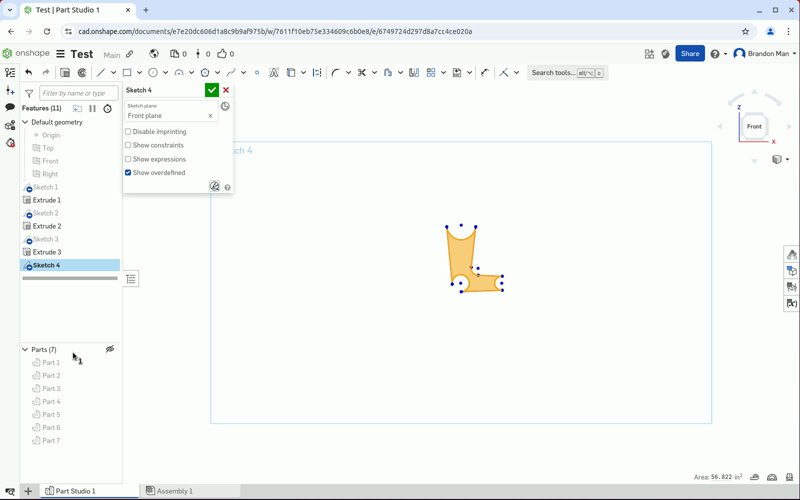
key(shift+e)
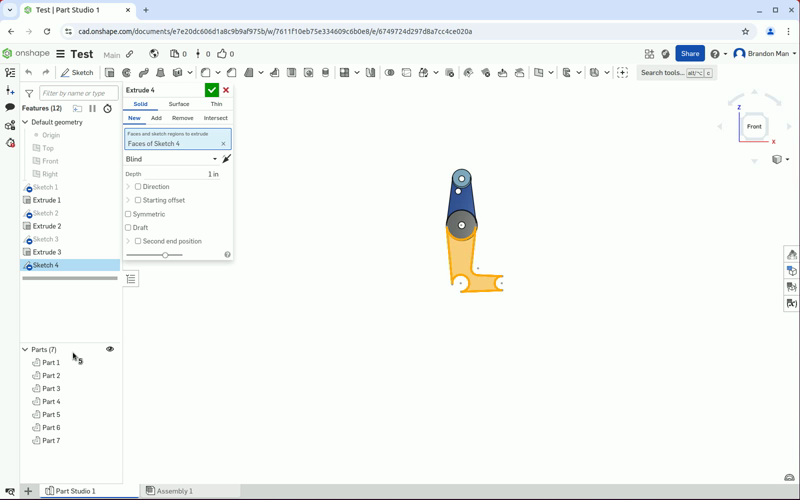
mouse_move(143, 106)
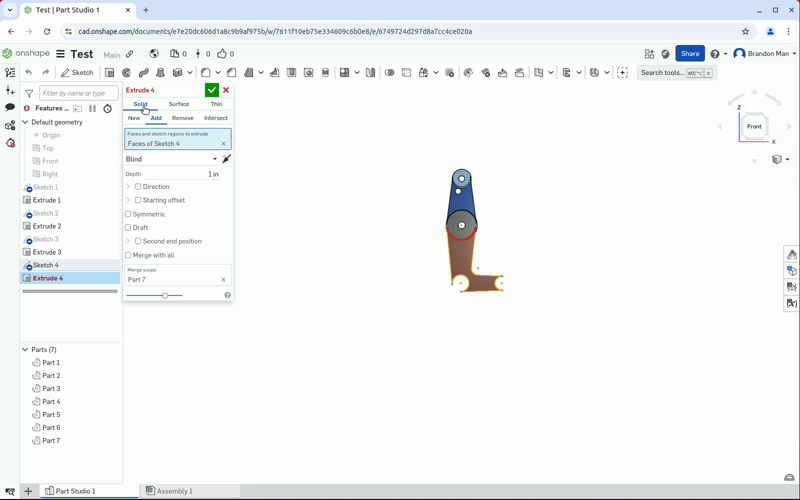
click(143, 106)
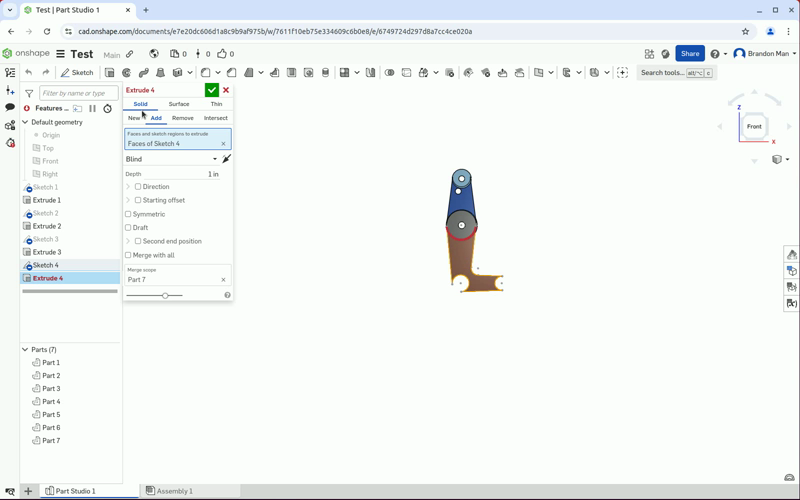
mouse_move(137, 120)
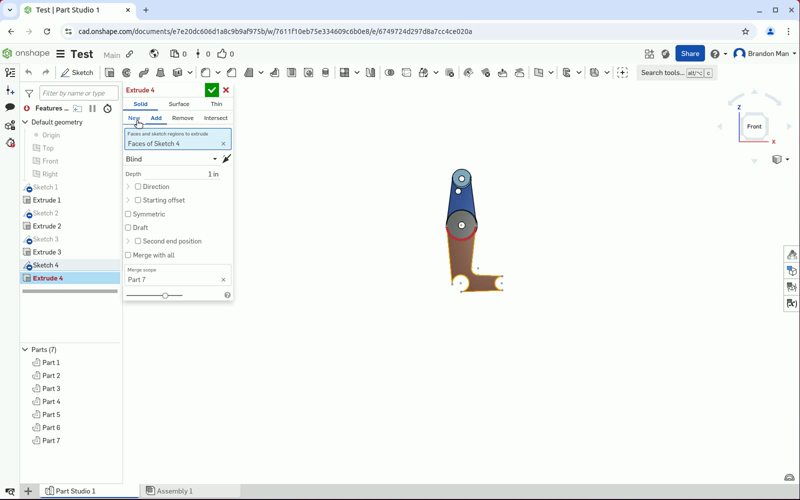
click(137, 120)
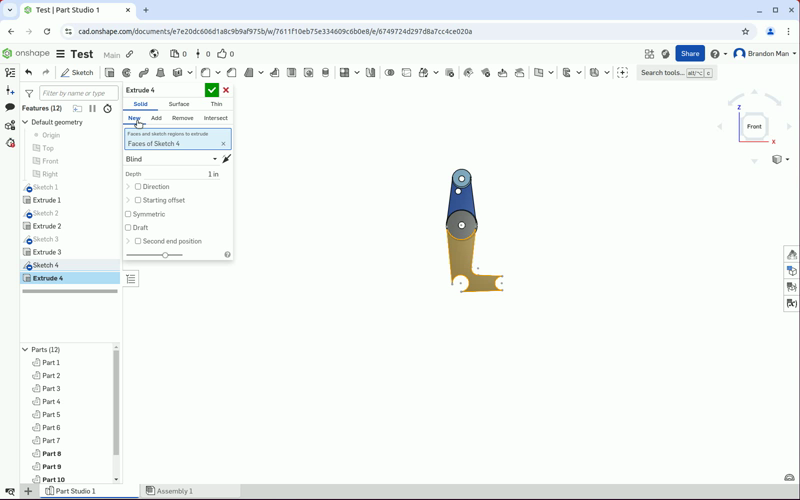
key(tab, 4)
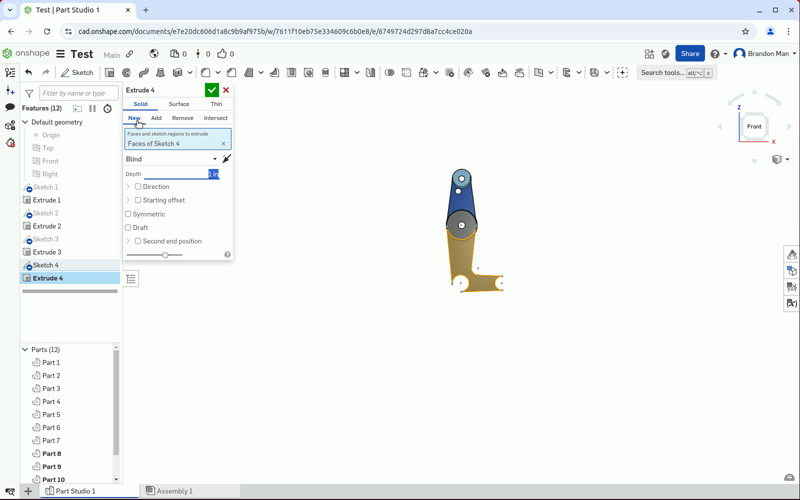
text(0.481)
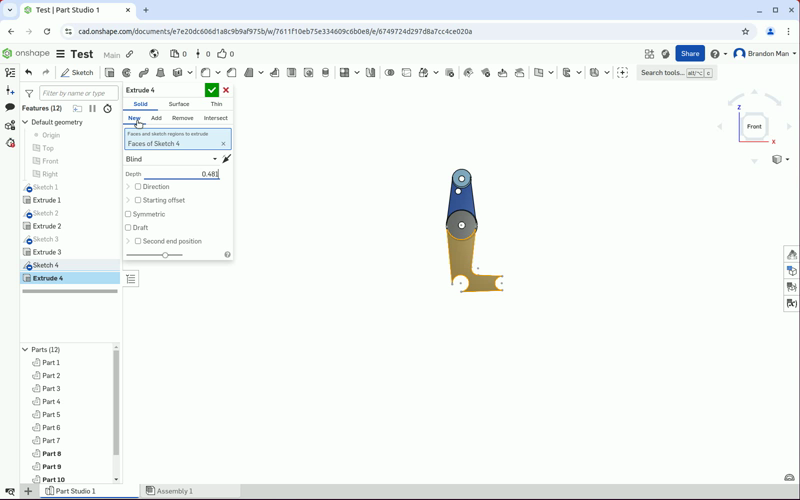
key(enter)
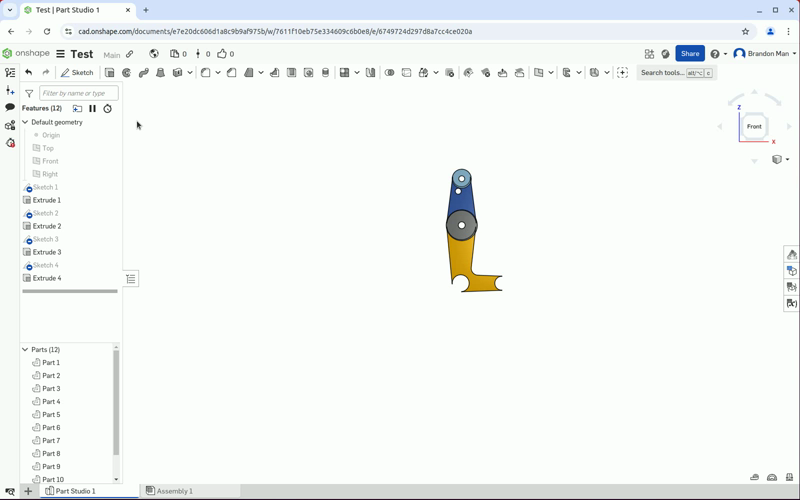
key(shift+h)
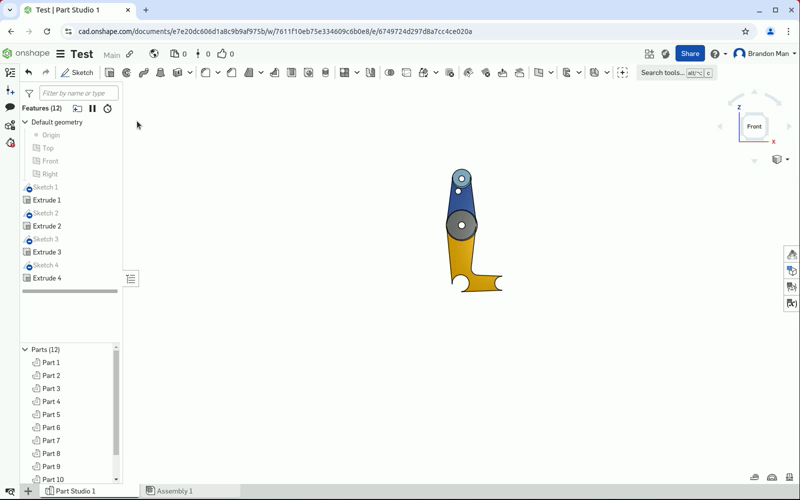
key(shift+h)
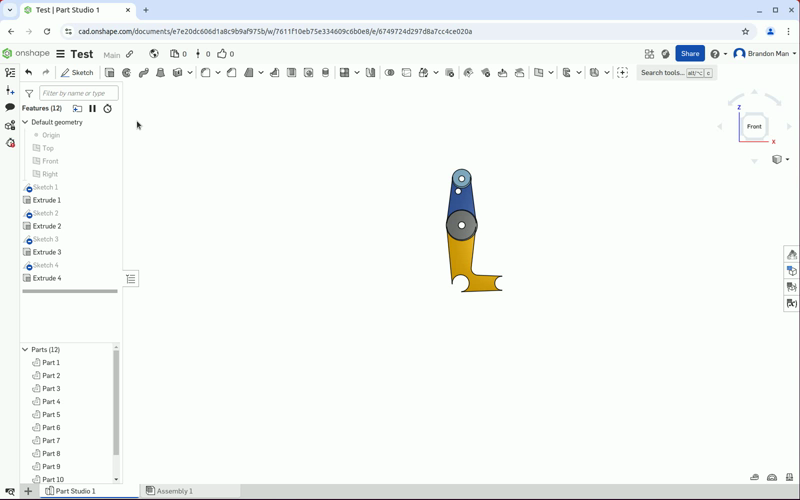
mouse_move(73, 189)
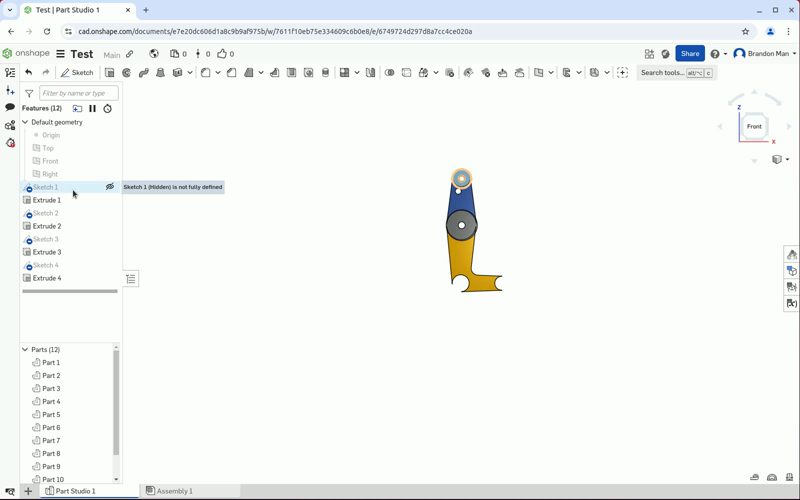
click(73, 189)
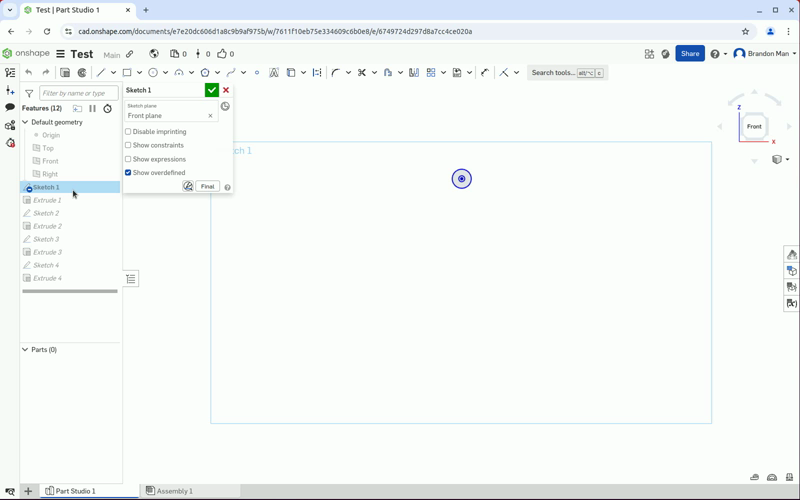
mouse_move(229, 92)
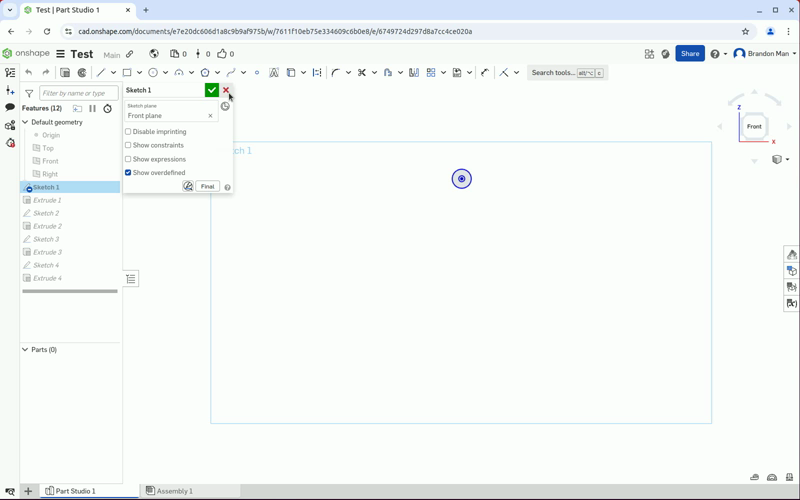
click(229, 92)
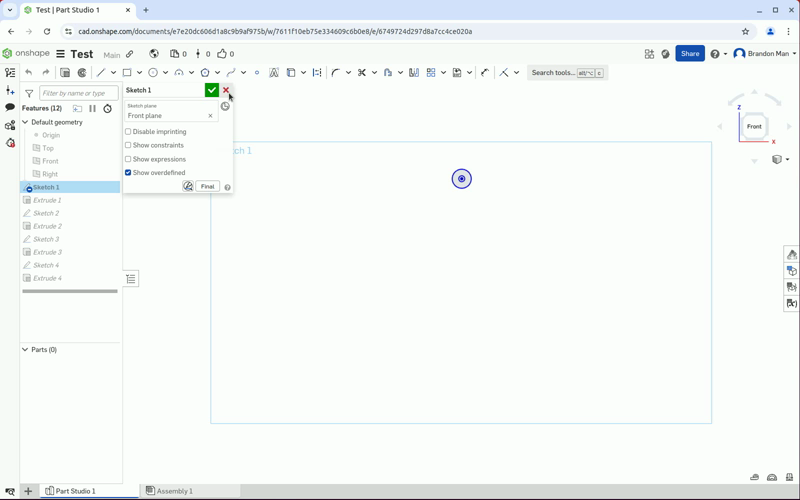
key(shift+s)
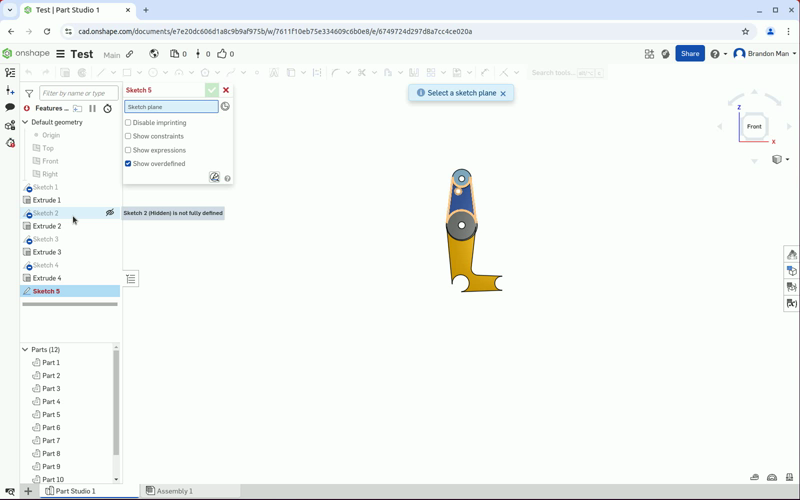
scroll(3)
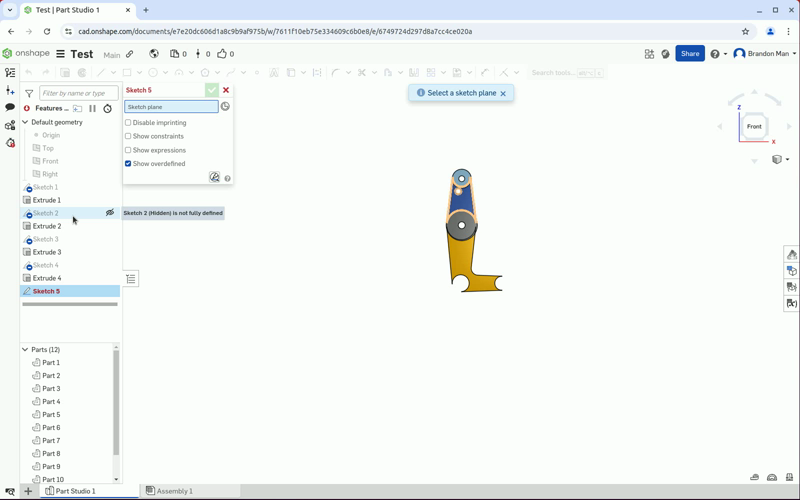
mouse_move(73, 163)
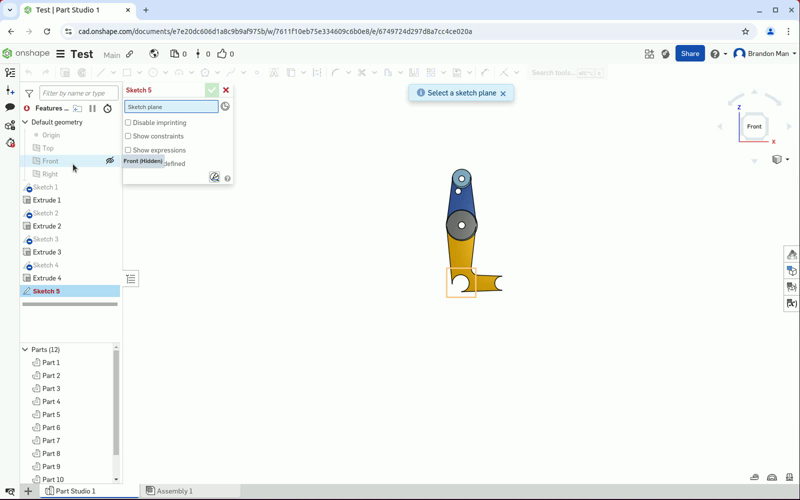
click(73, 163)
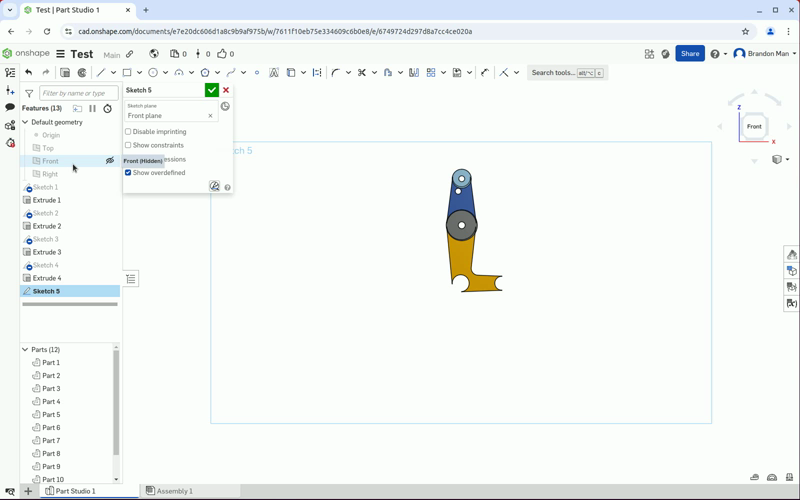
mouse_move(69, 352)
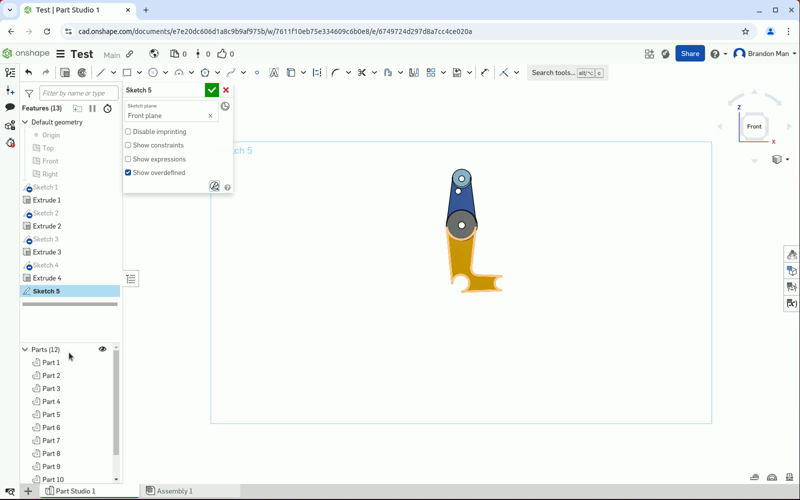
key(y)
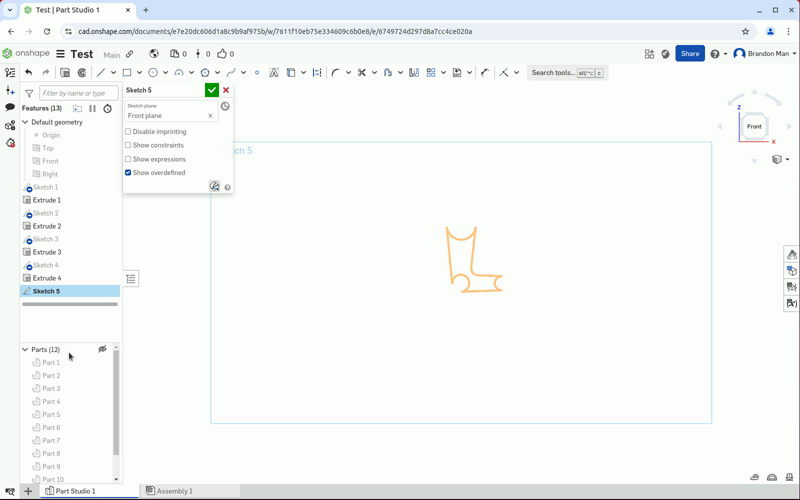
key(c)
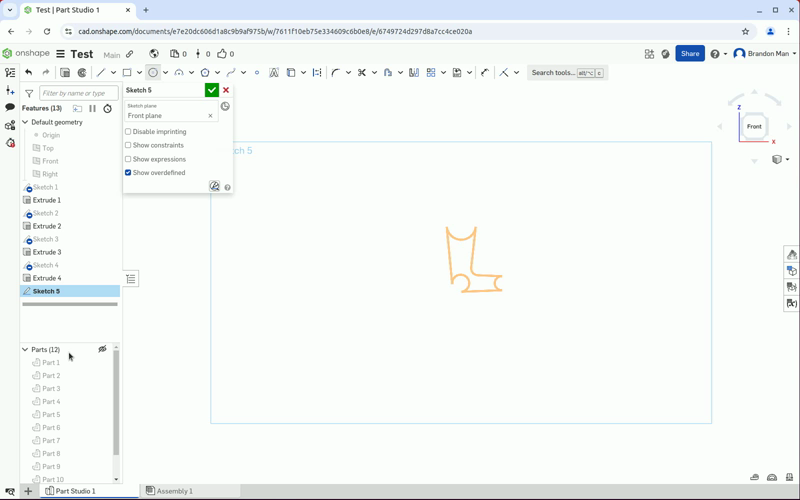
key_down(shift)
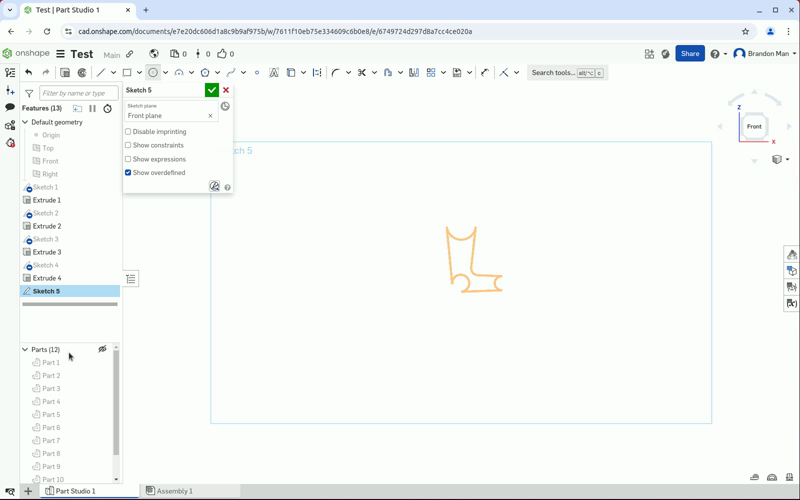
mouse_move(461, 282)
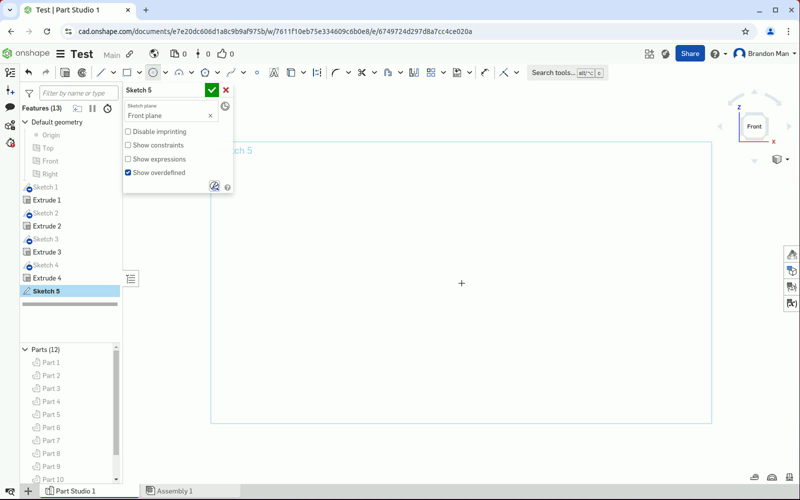
click(461, 282)
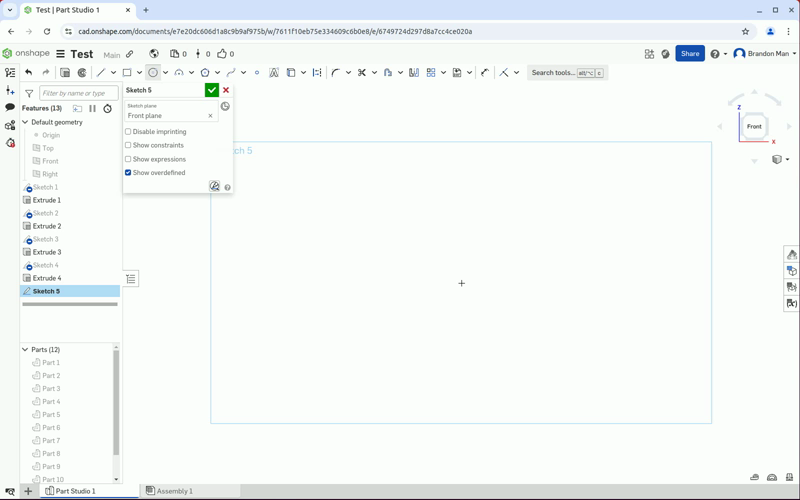
key_up(shift)
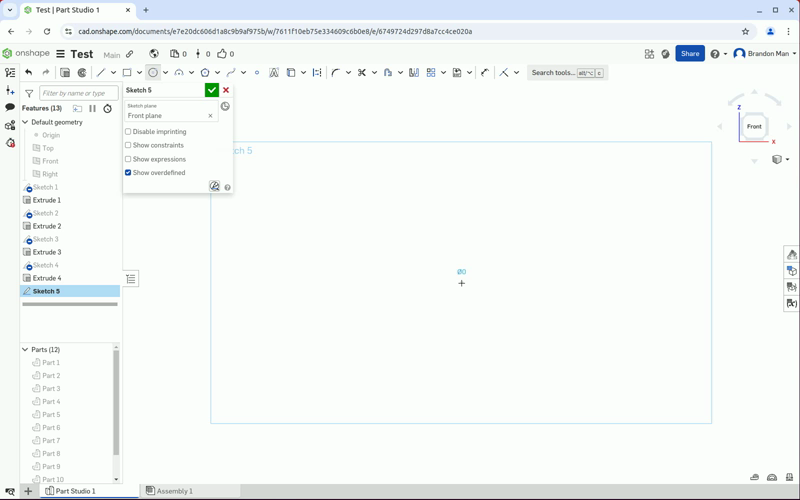
mouse_move(471, 282)
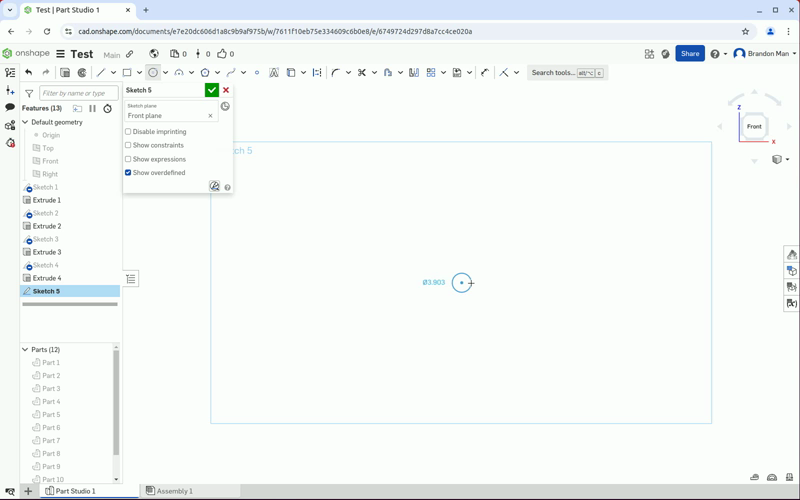
click(471, 282)
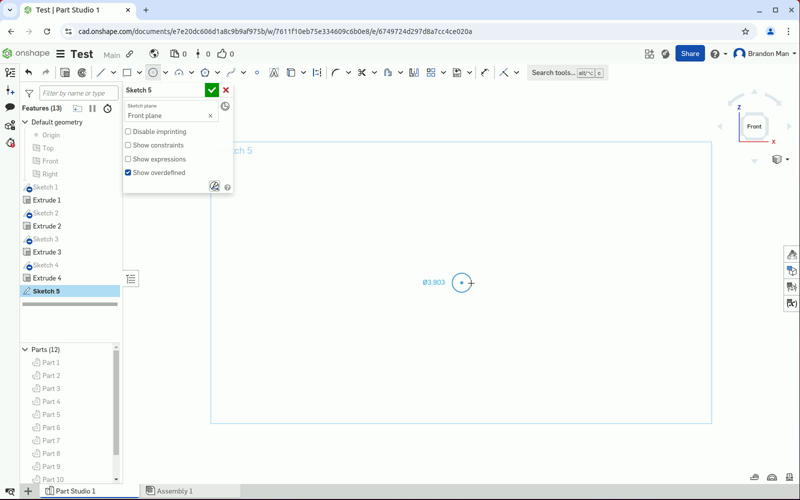
key(esc)
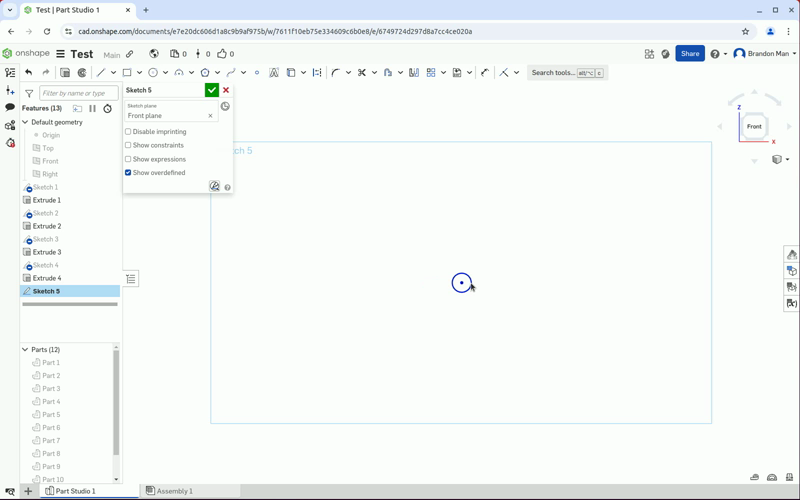
key(c)
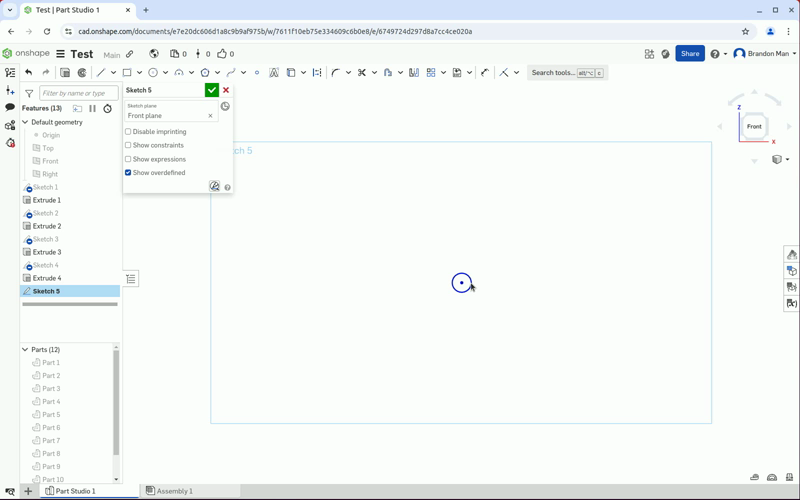
key_down(shift)
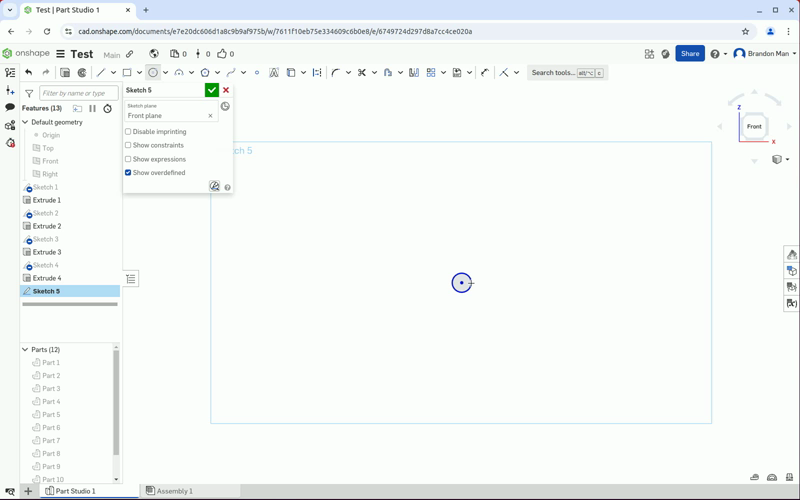
mouse_move(461, 282)
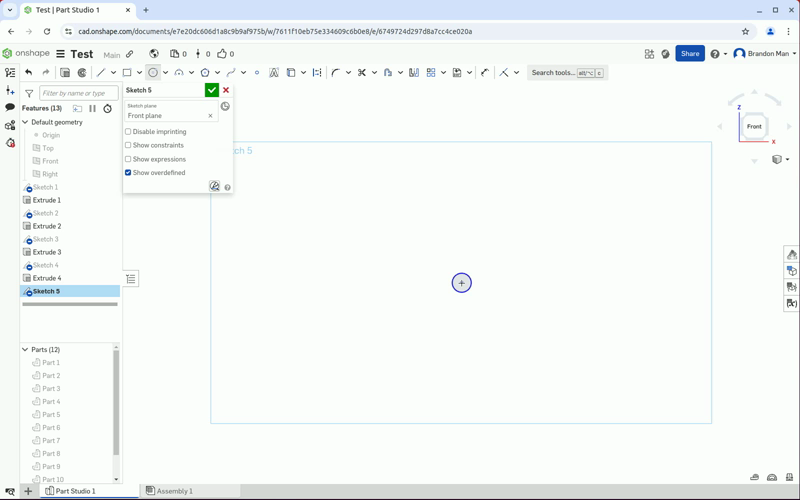
click(461, 282)
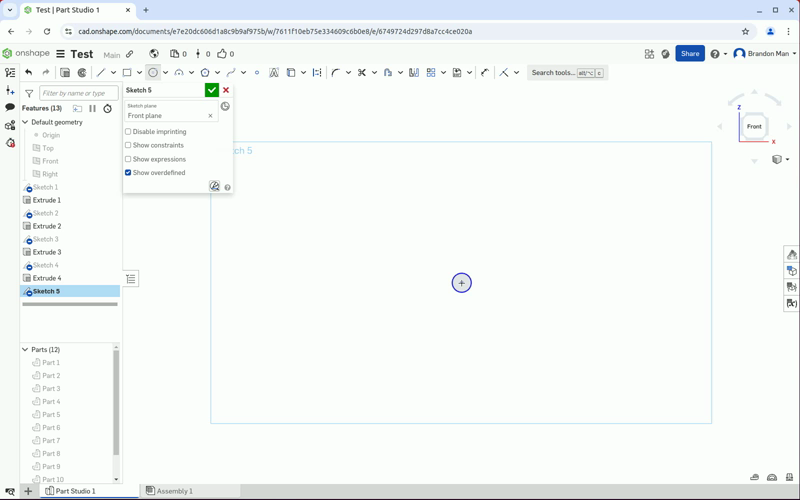
key_up(shift)
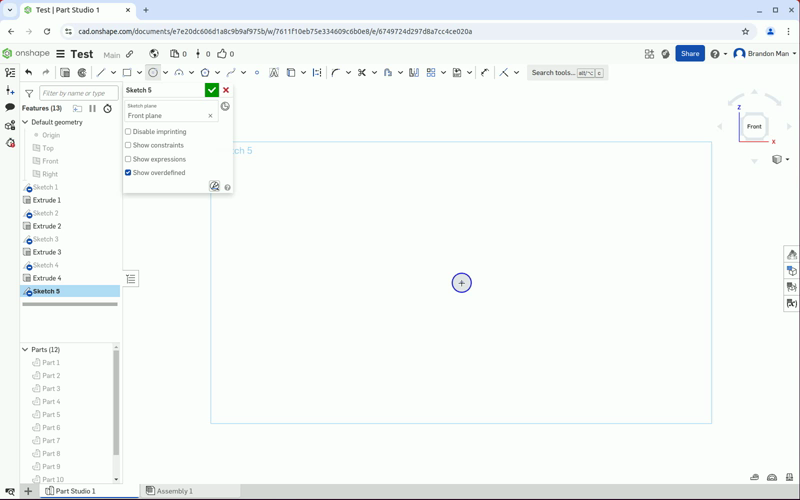
mouse_move(464, 282)
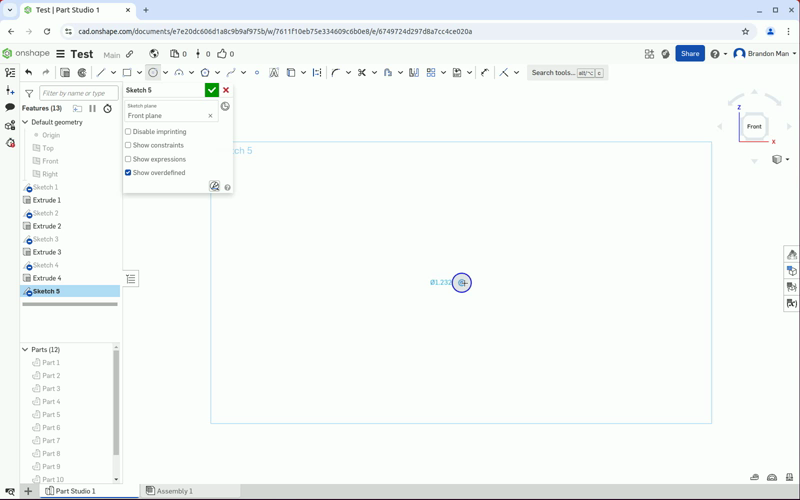
scroll(6)
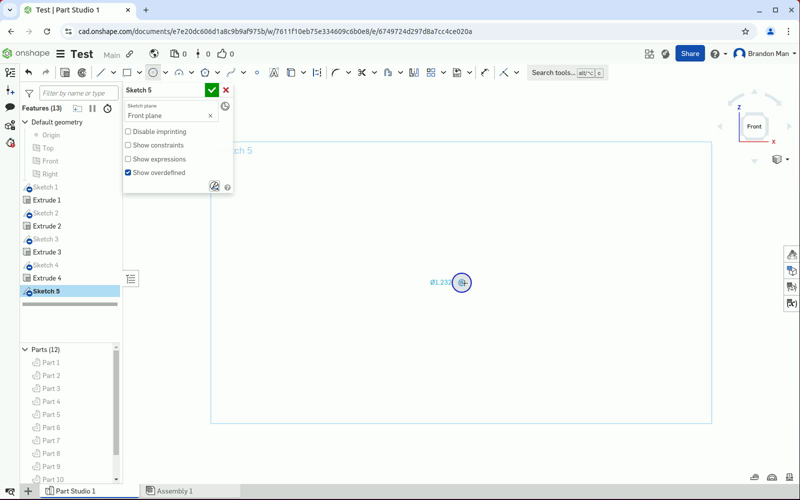
scroll(6)
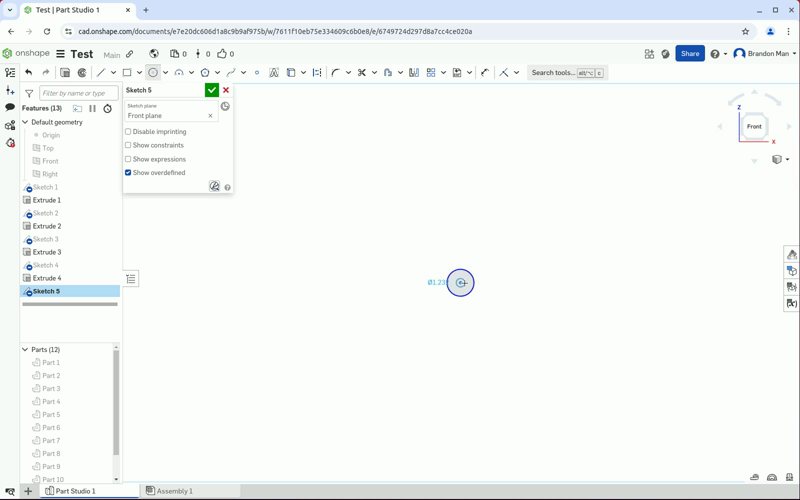
scroll(6)
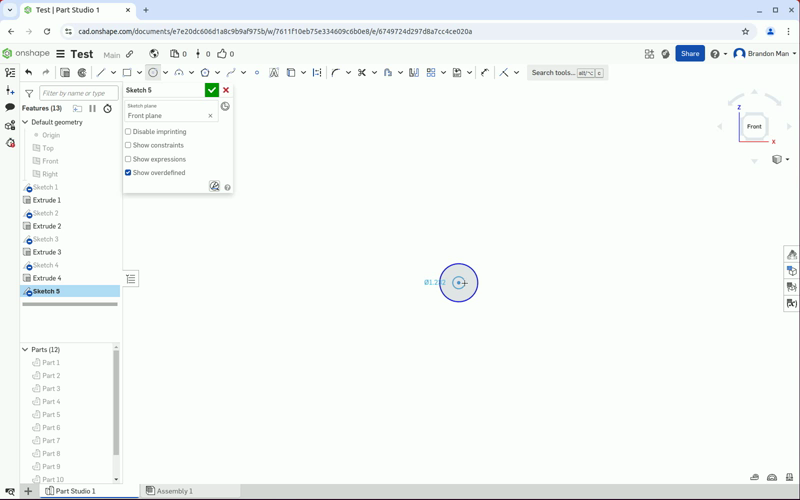
scroll(6)
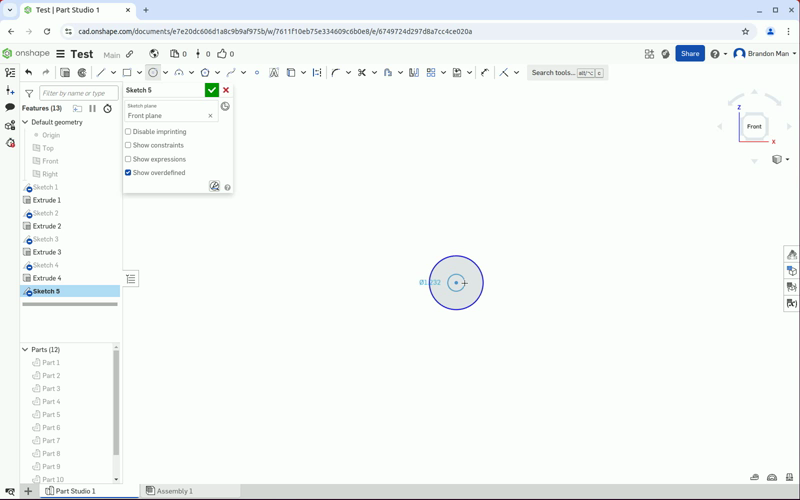
scroll(6)
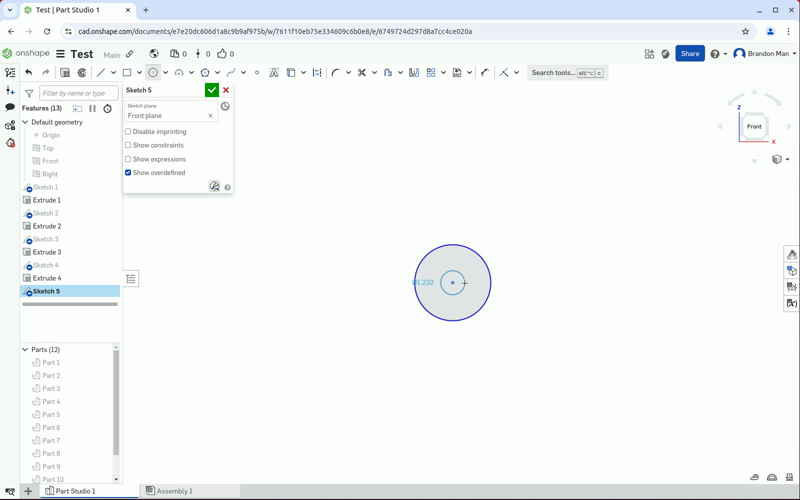
scroll(6)
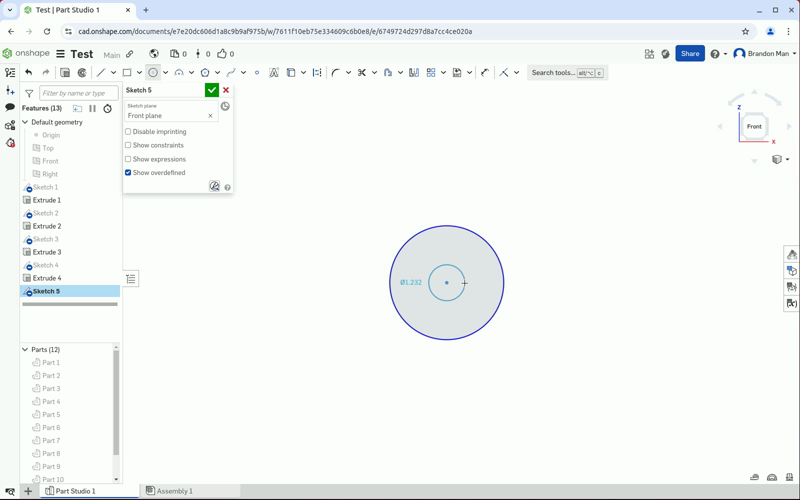
scroll(6)
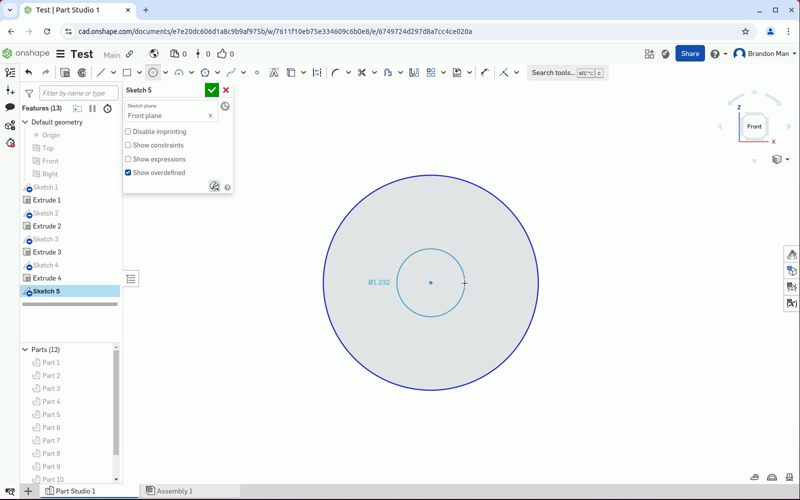
click(464, 282)
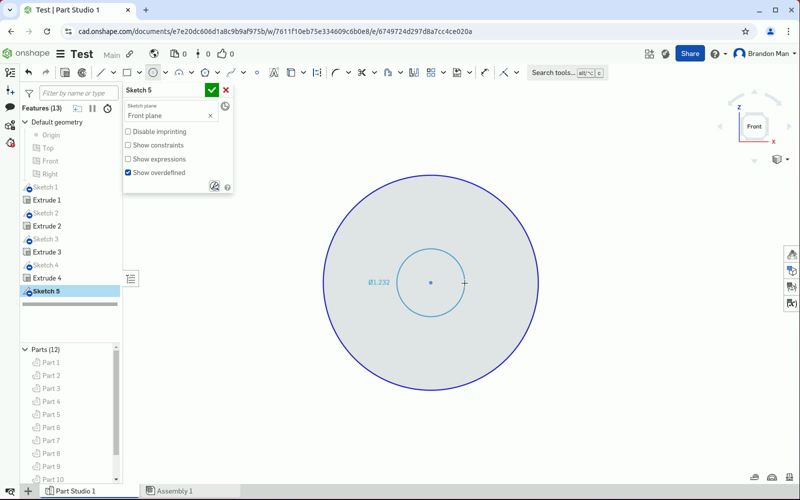
scroll(-6)
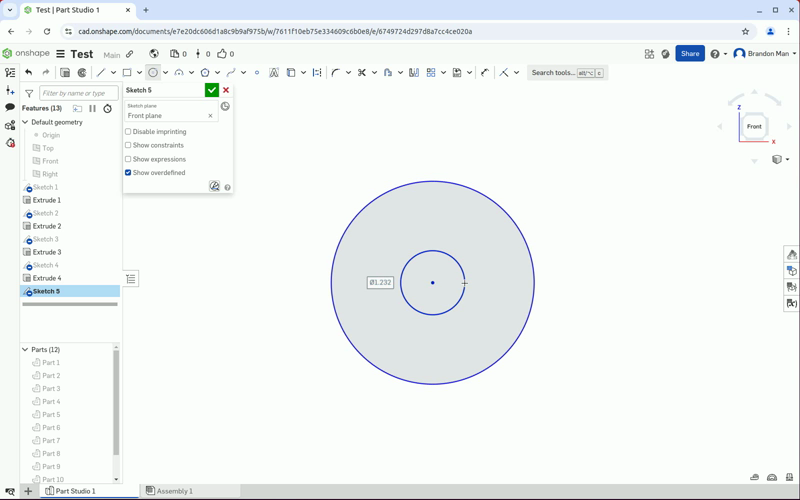
scroll(-6)
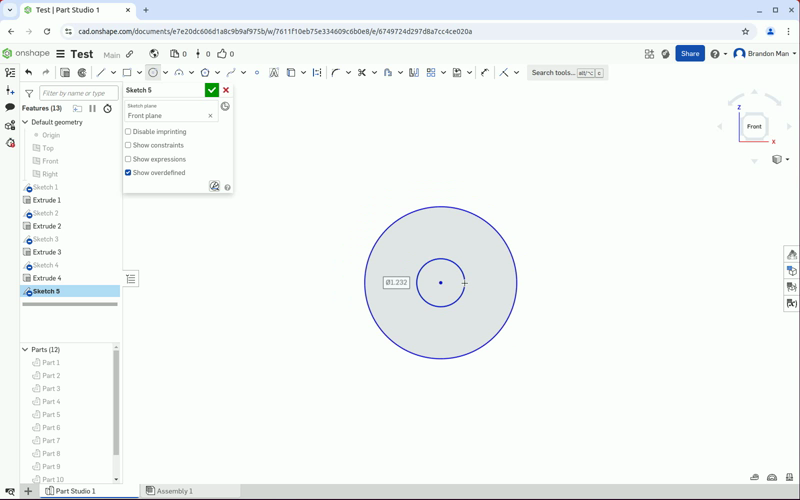
scroll(-6)
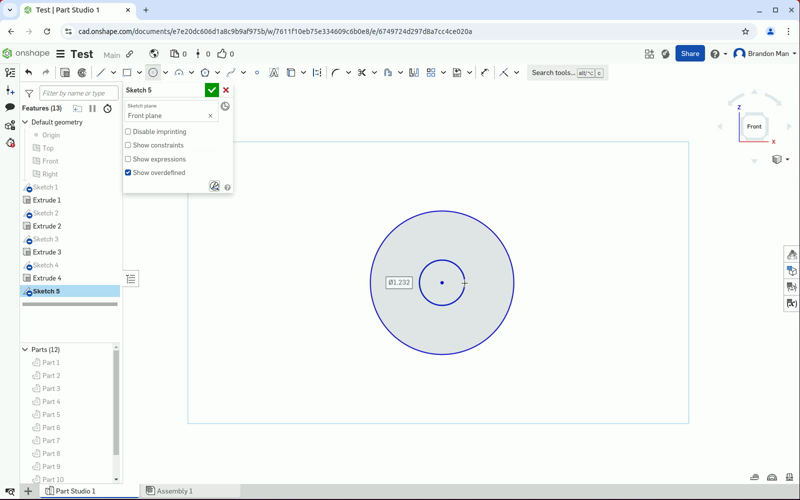
scroll(-6)
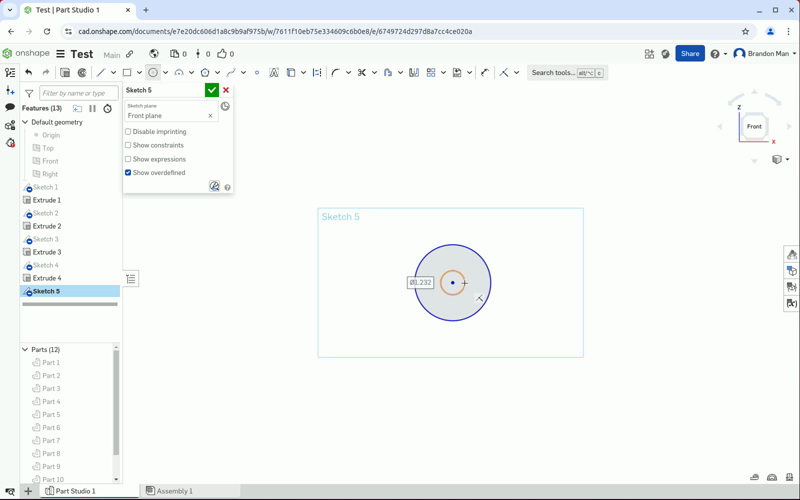
scroll(-6)
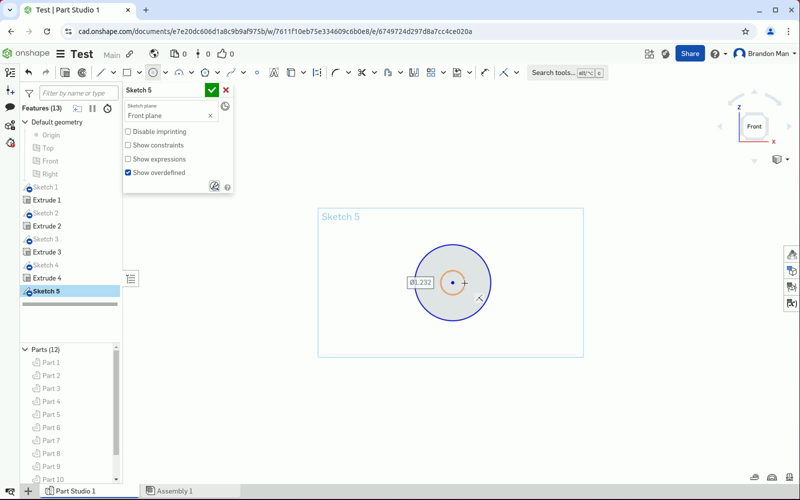
scroll(-6)
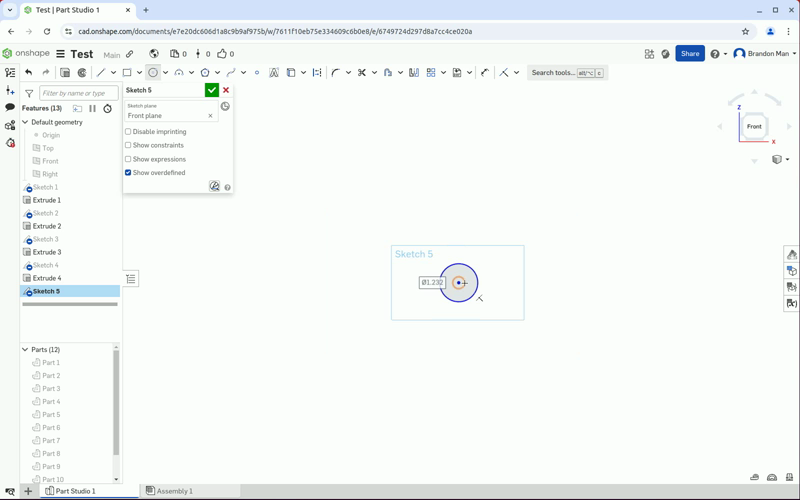
scroll(-6)
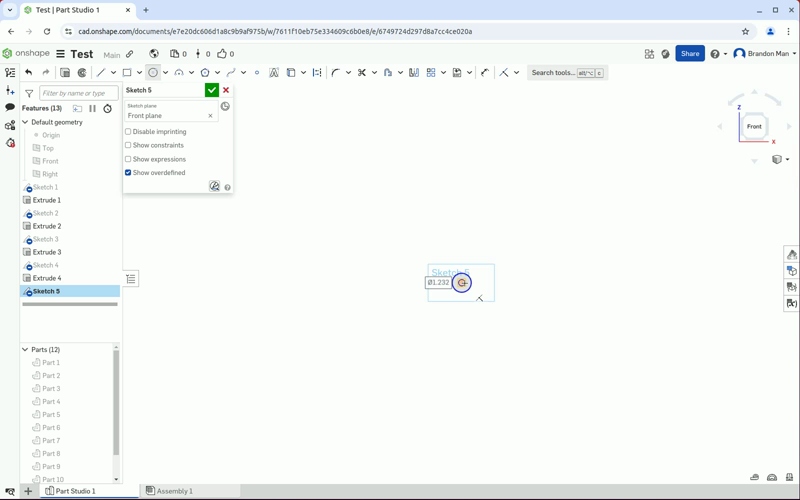
key(esc)
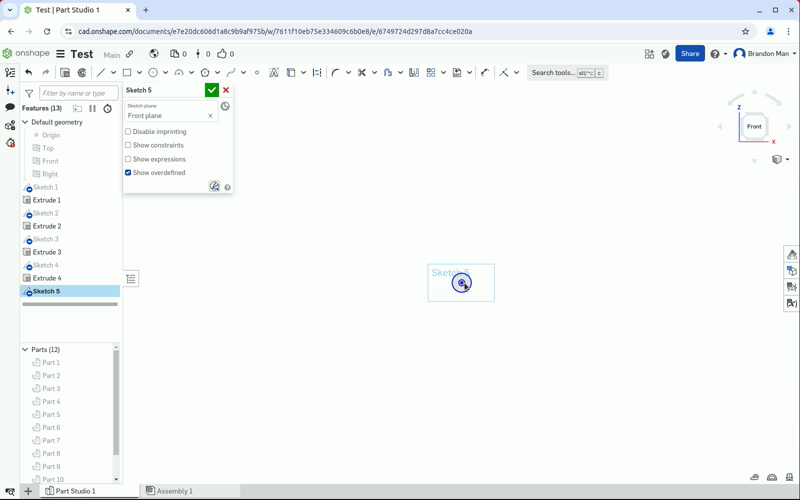
mouse_move(470, 281)
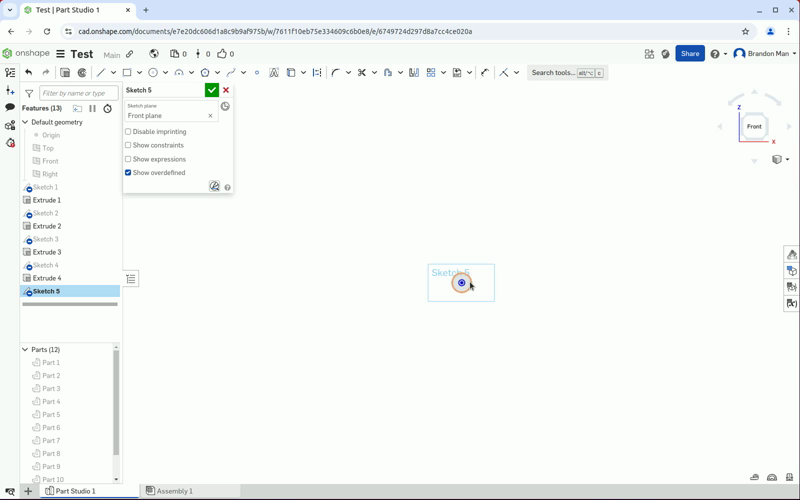
scroll(6)
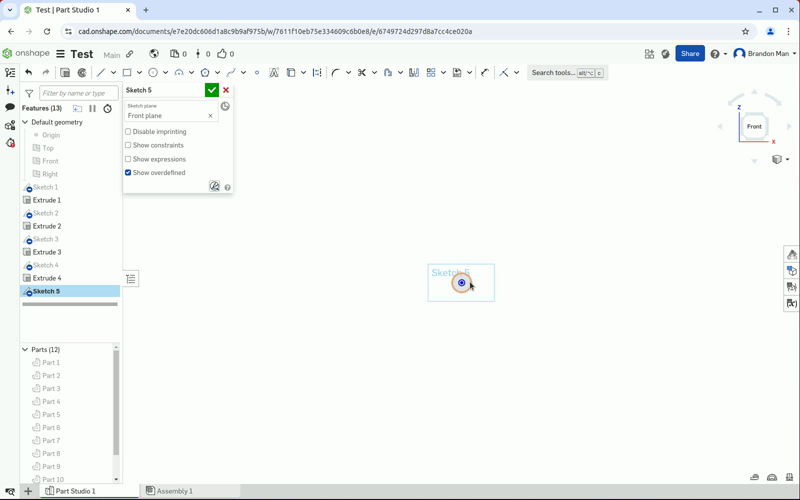
scroll(6)
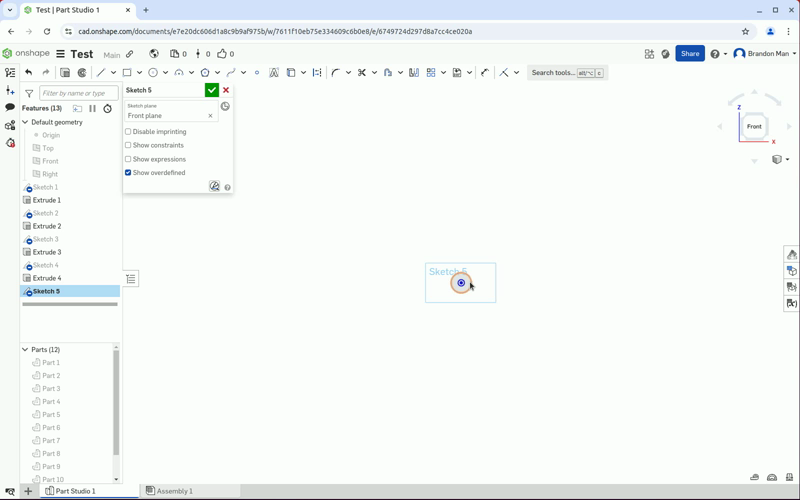
scroll(6)
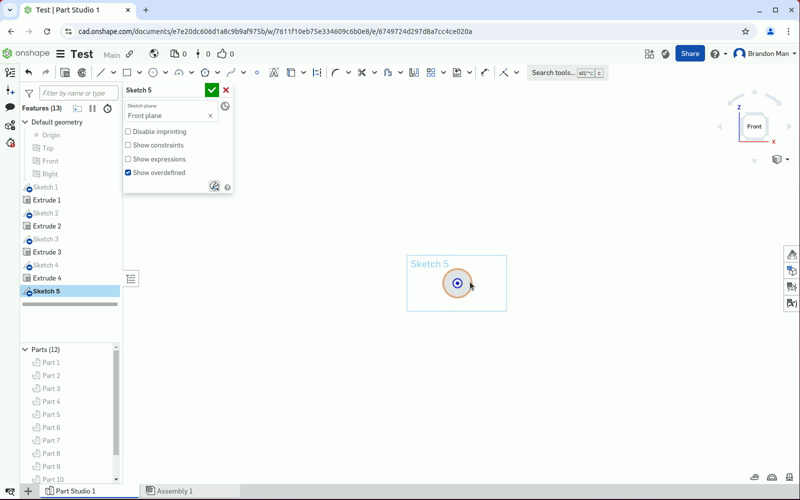
scroll(6)
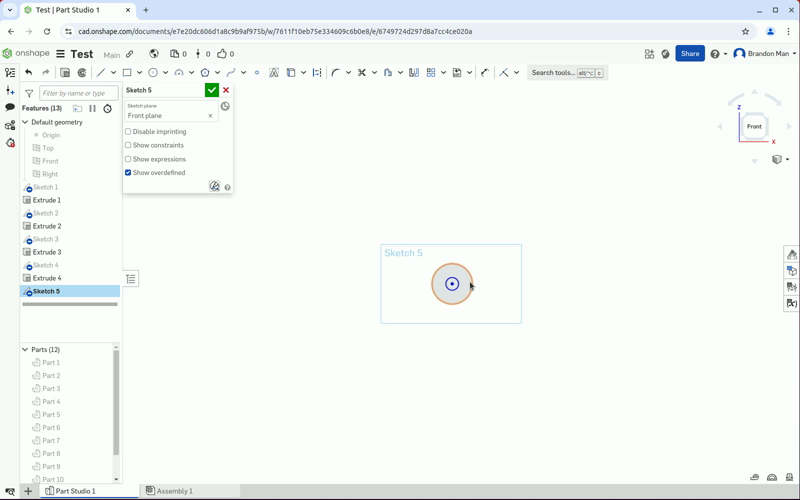
scroll(6)
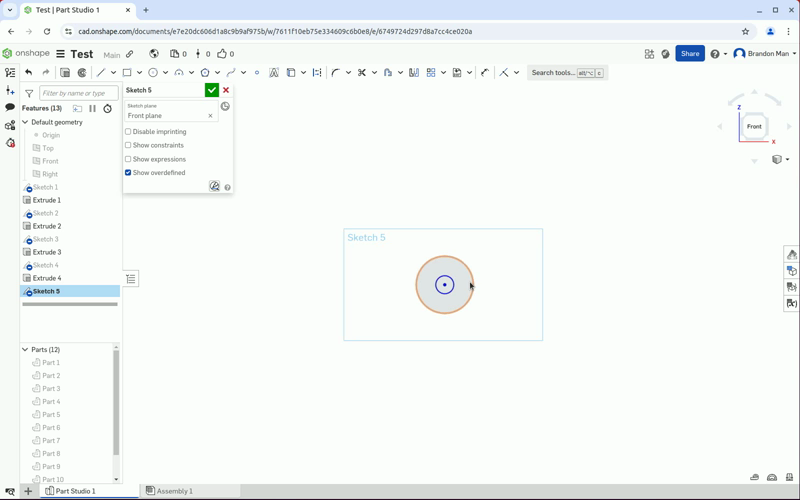
scroll(6)
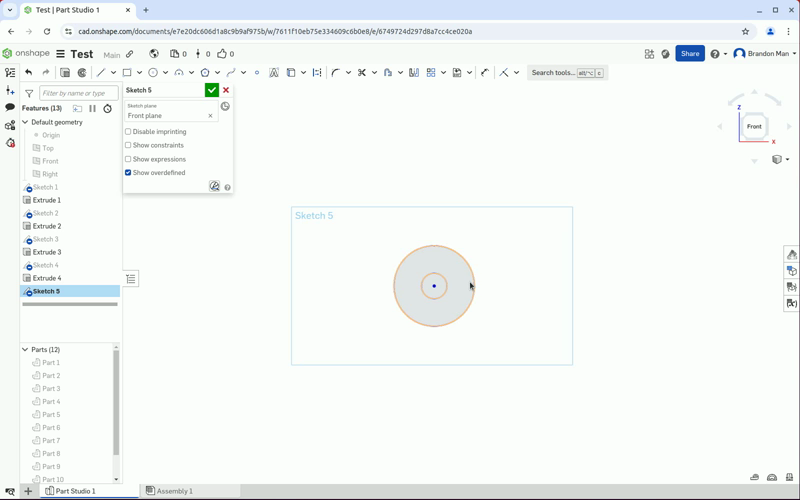
scroll(6)
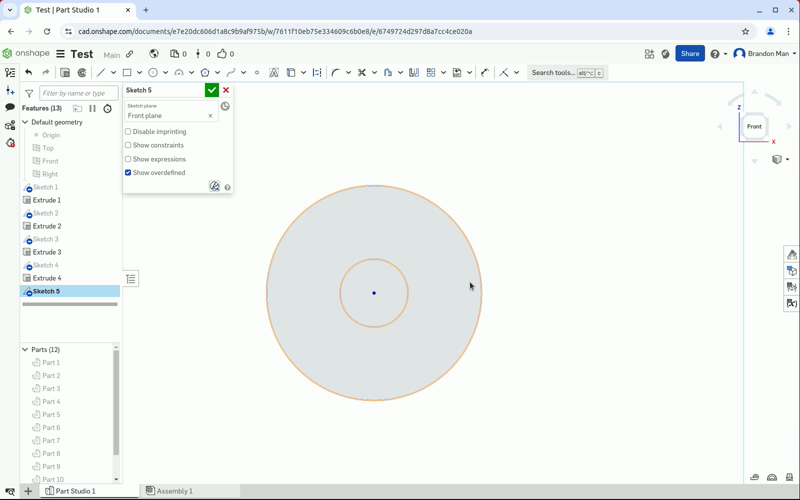
click(470, 281)
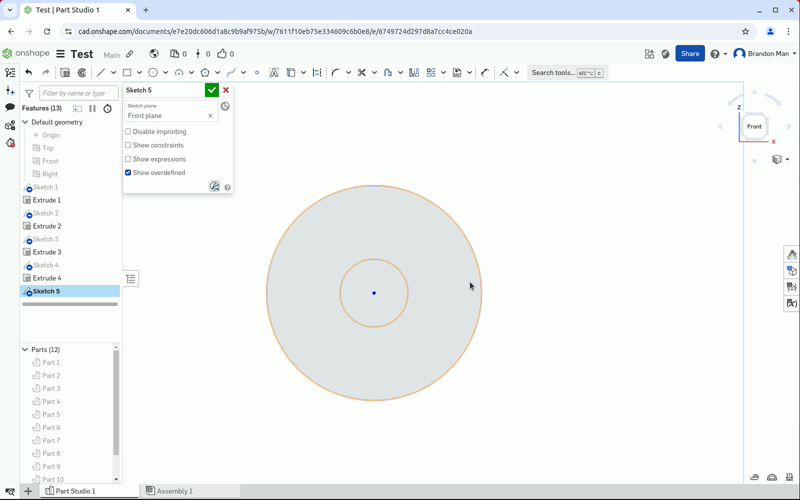
scroll(-6)
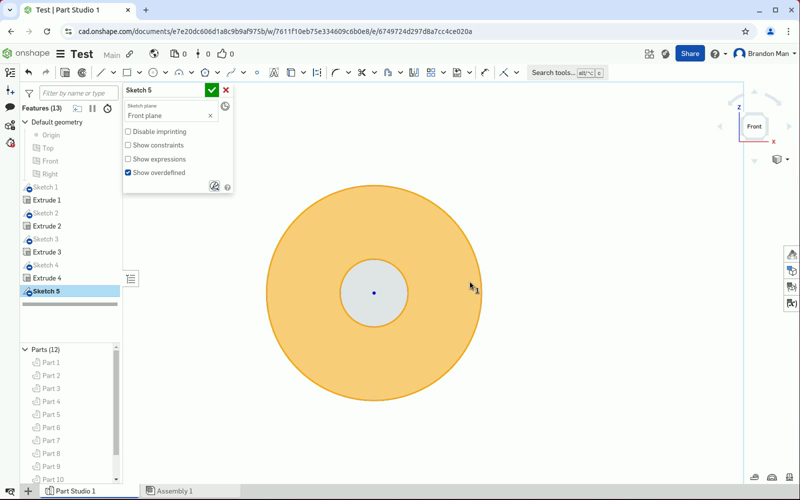
scroll(-6)
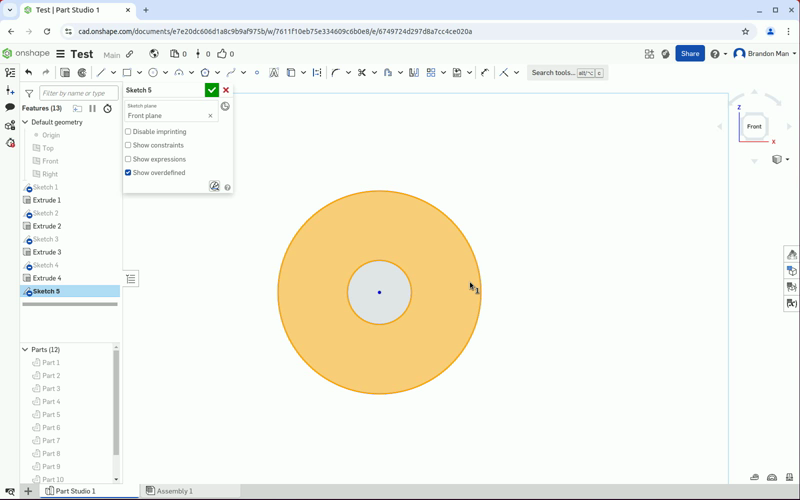
scroll(-6)
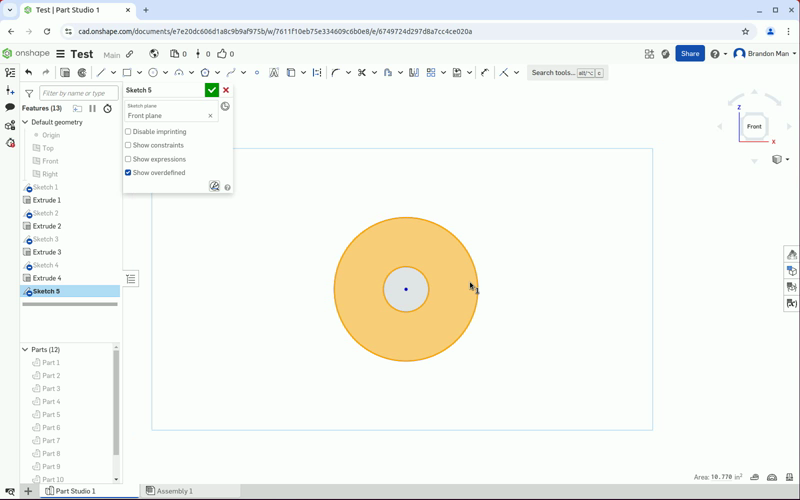
scroll(-6)
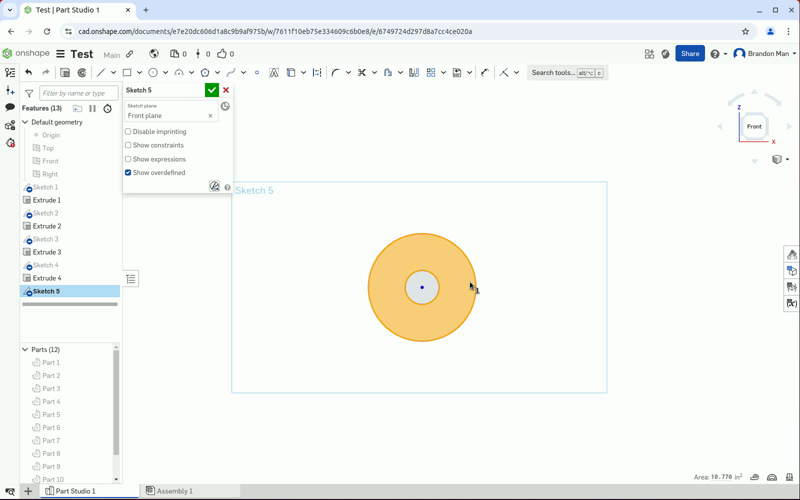
scroll(-6)
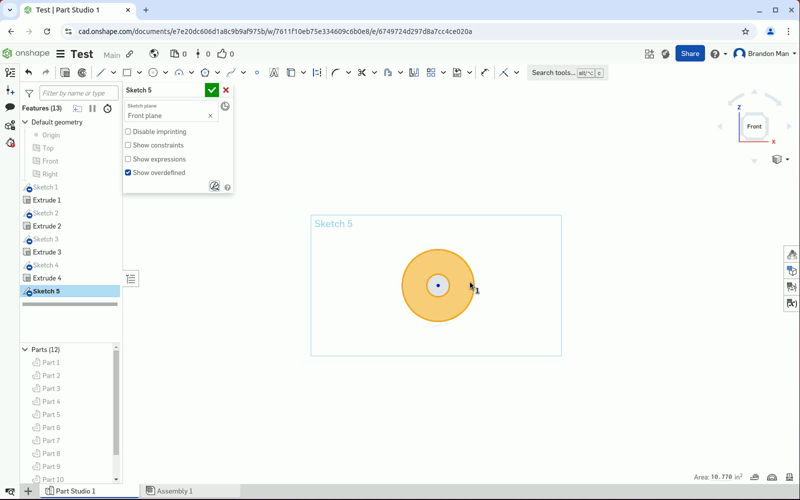
scroll(-6)
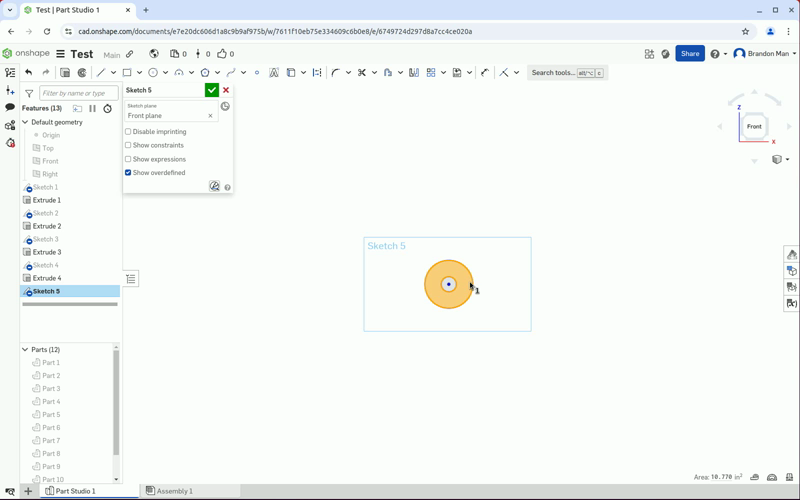
scroll(-6)
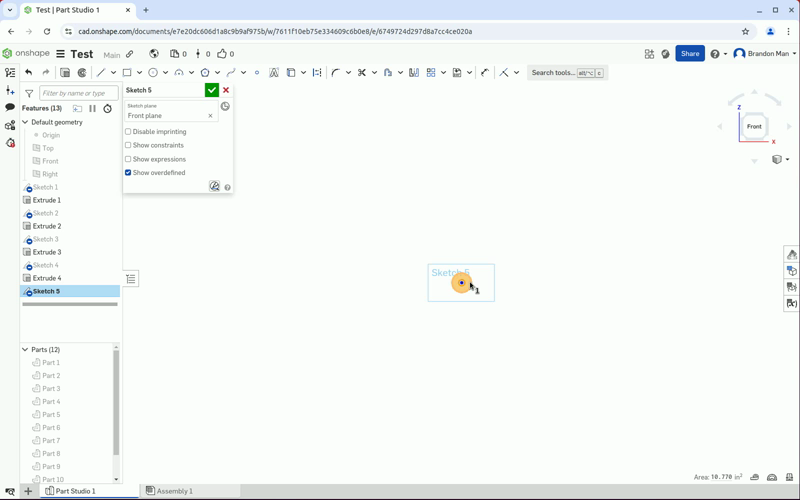
mouse_move(69, 352)
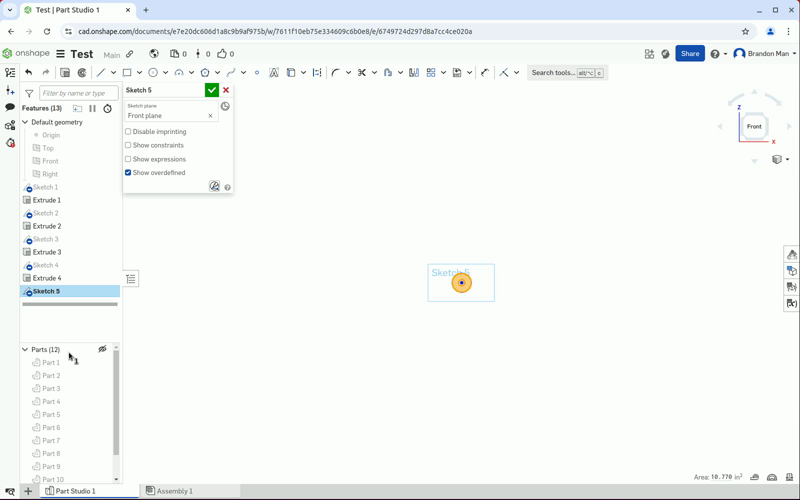
key(shift+y)
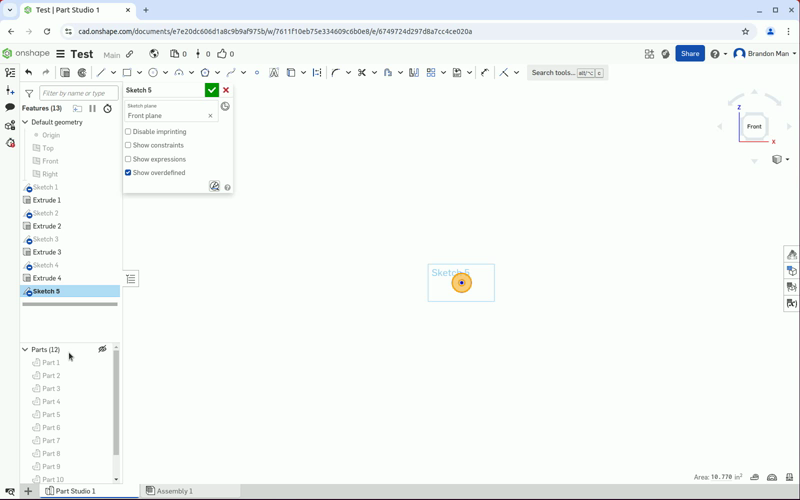
key(shift+e)
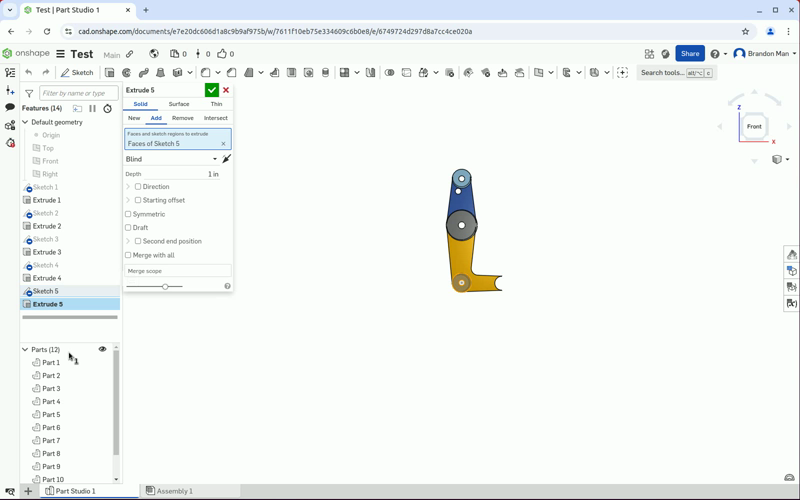
mouse_move(143, 106)
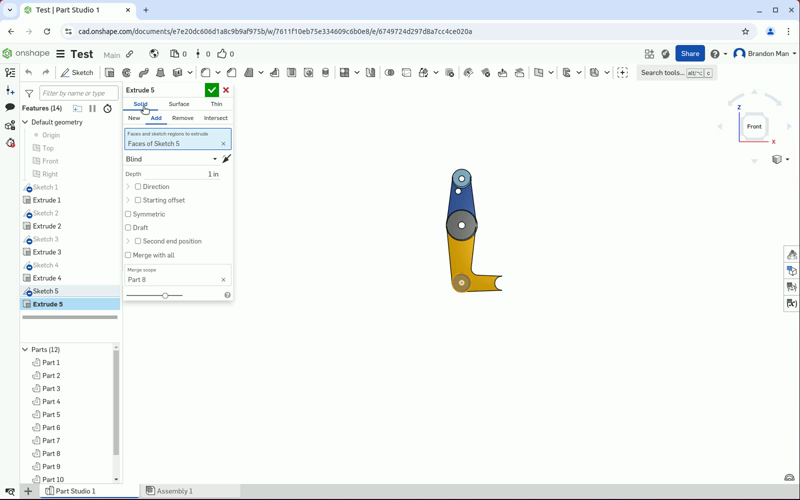
click(143, 106)
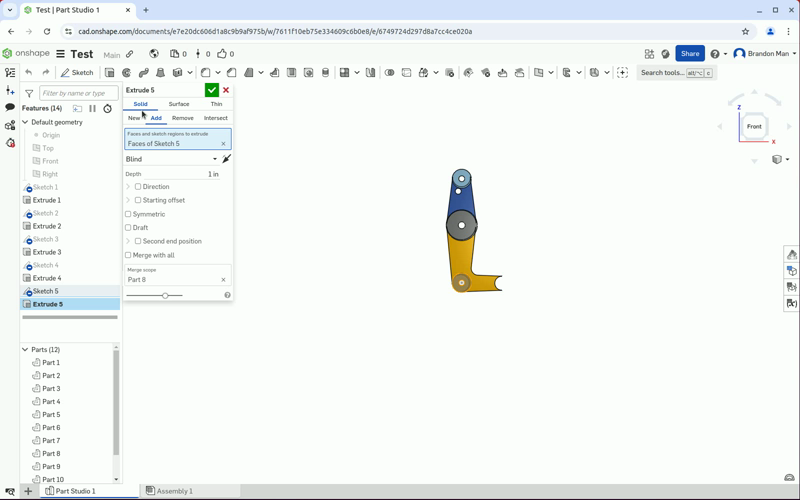
mouse_move(137, 120)
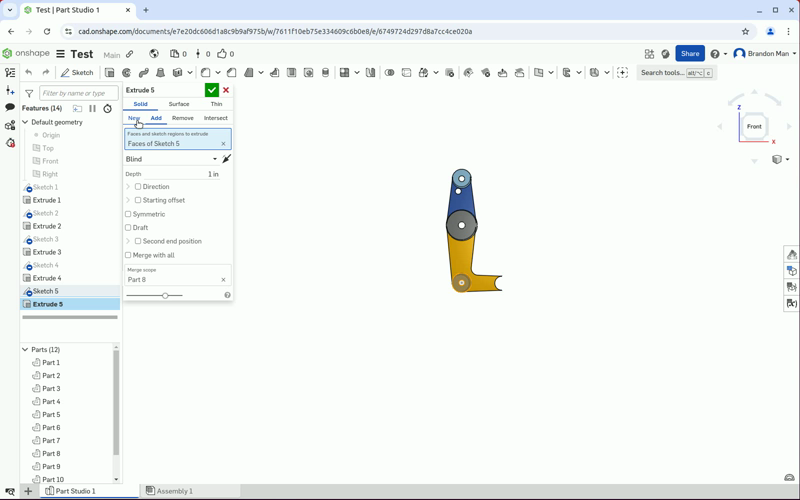
click(137, 120)
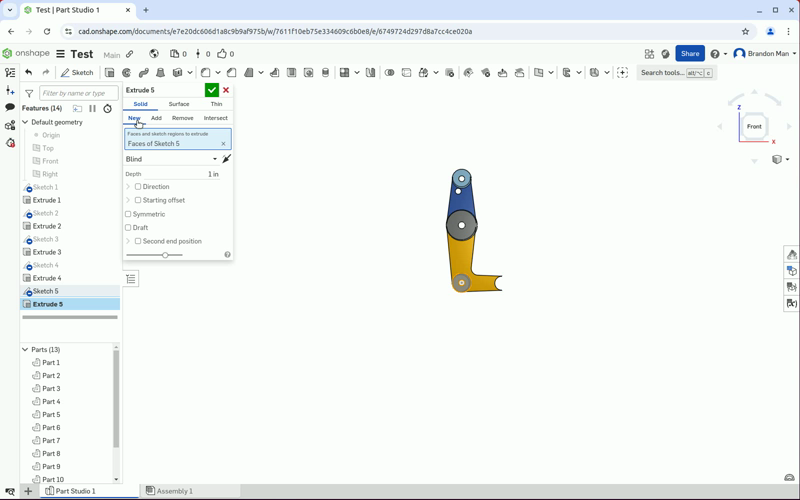
key(tab, 4)
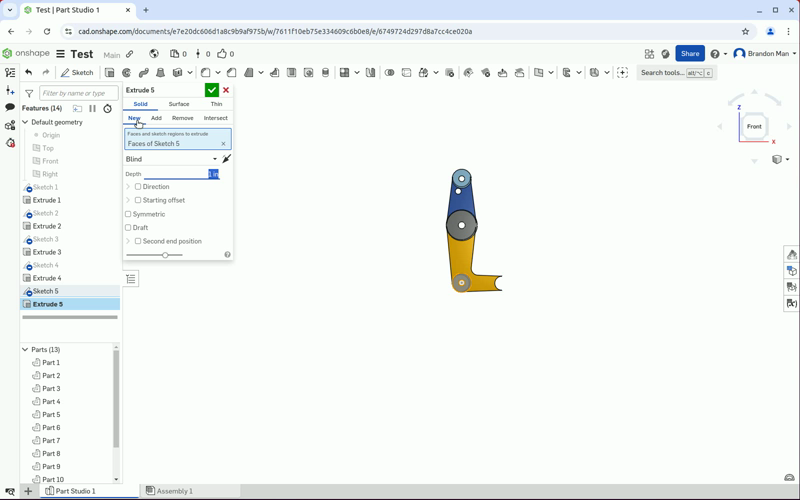
text(0.481)
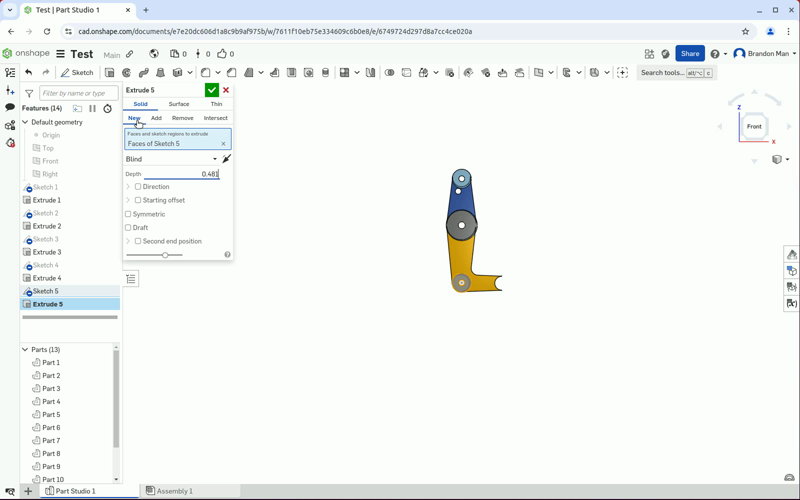
key(enter)
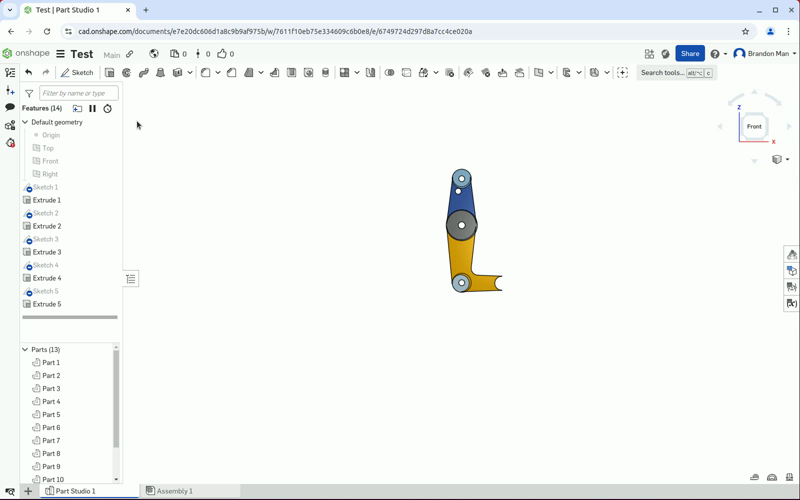
key(shift+h)
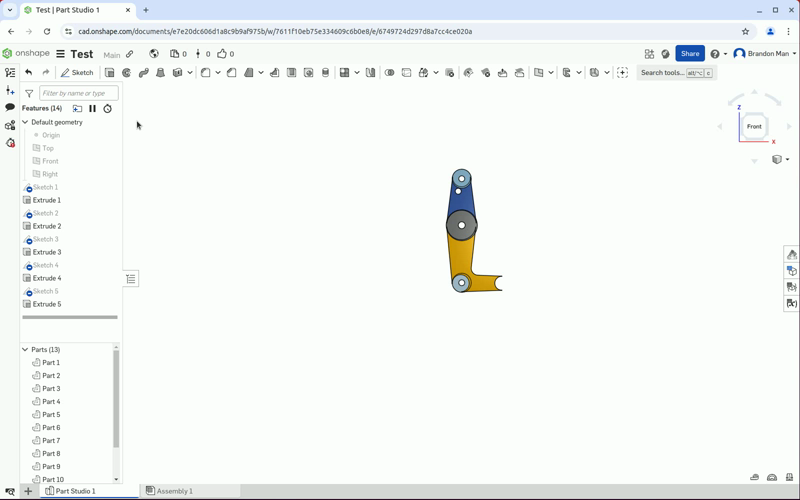
key(shift+h)
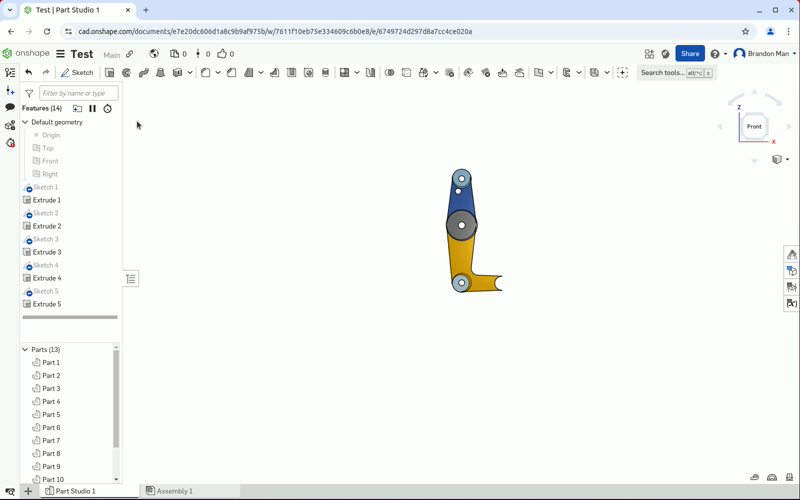
mouse_move(73, 189)
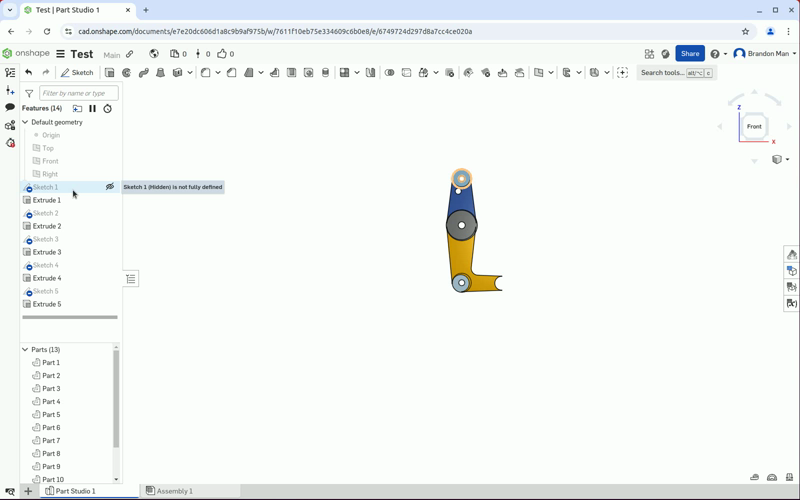
click(73, 189)
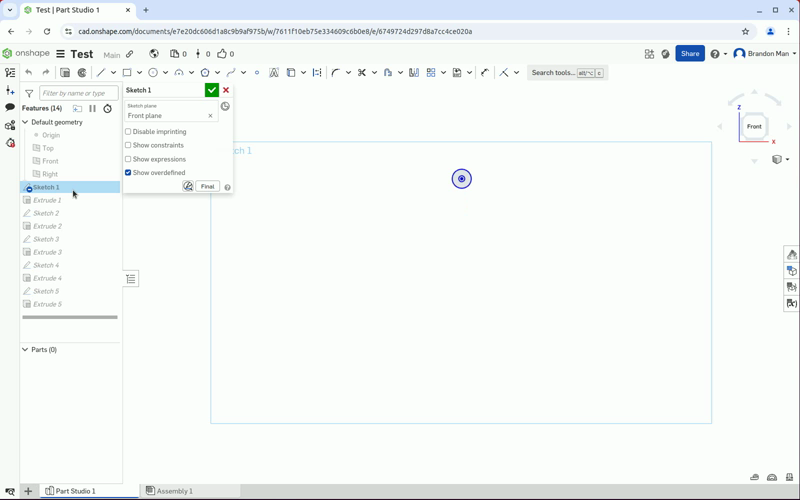
mouse_move(229, 92)
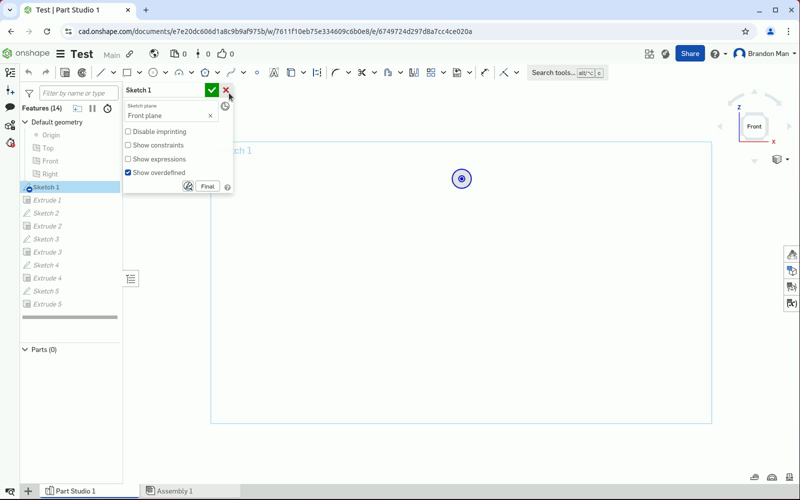
click(229, 92)
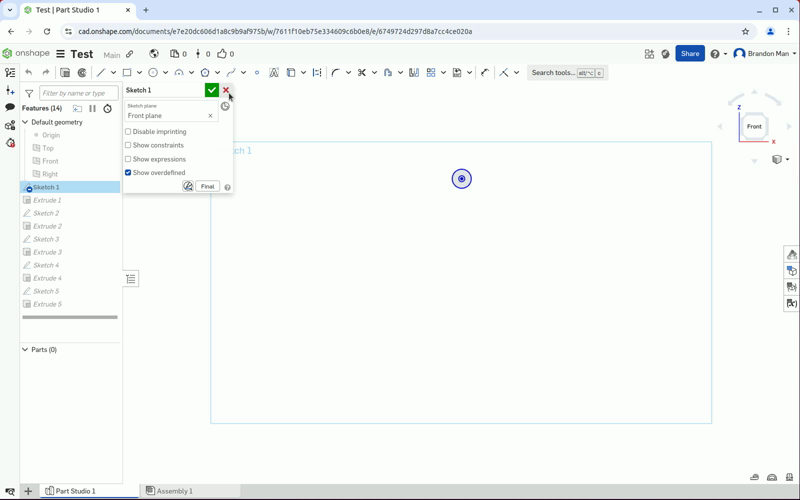
key(shift+s)
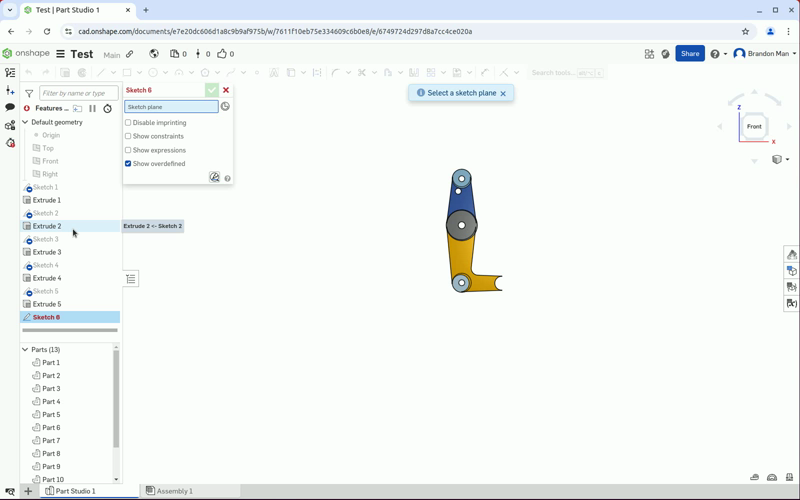
scroll(3)
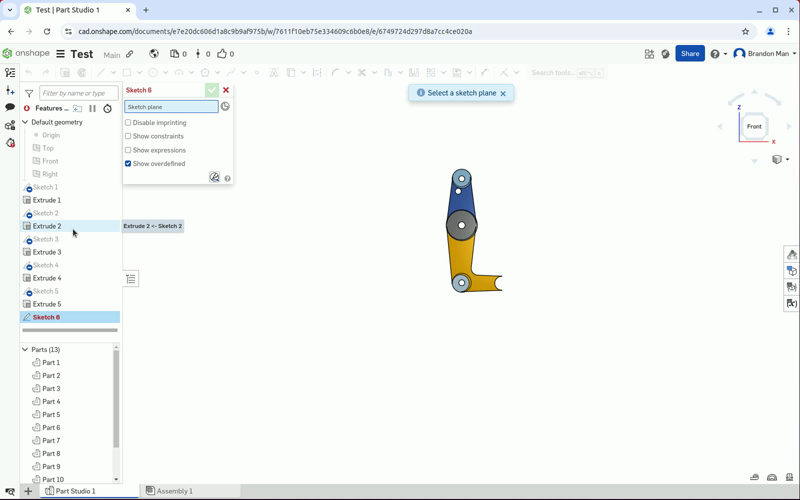
mouse_move(73, 163)
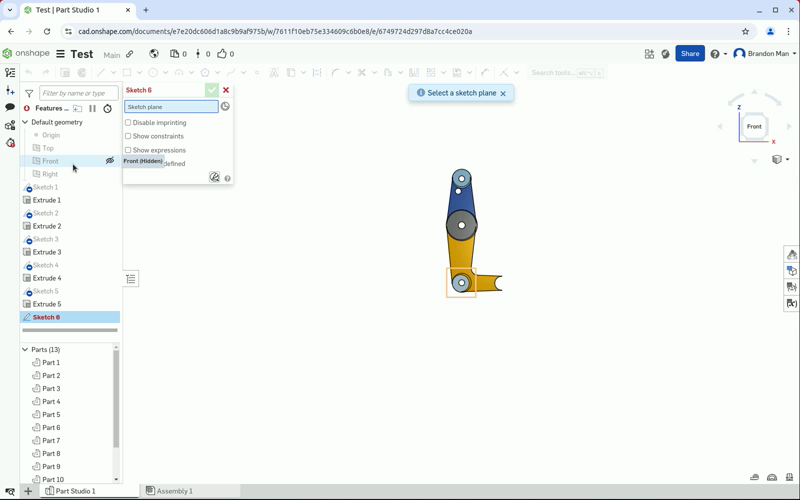
click(73, 163)
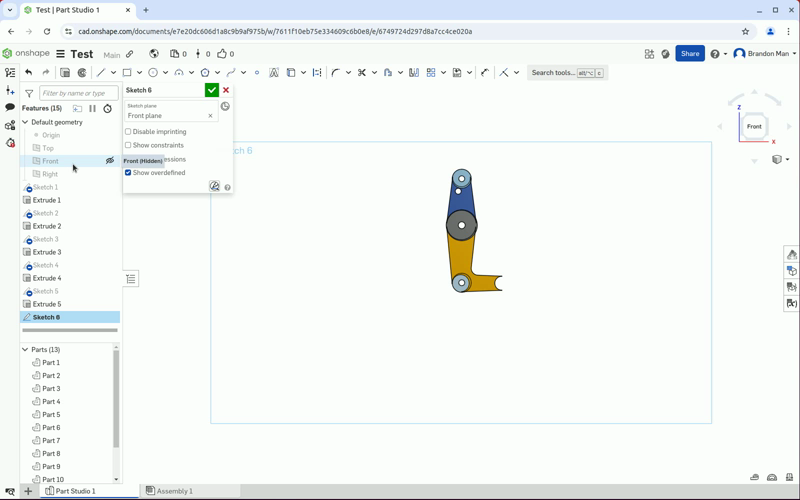
mouse_move(69, 352)
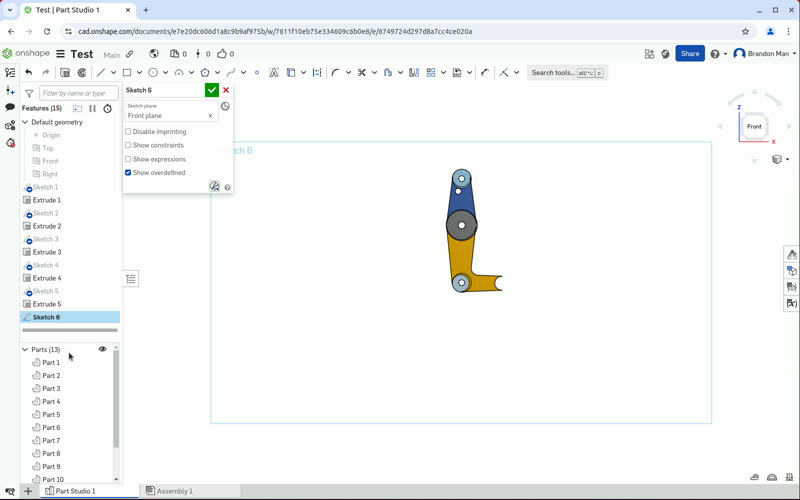
key(y)
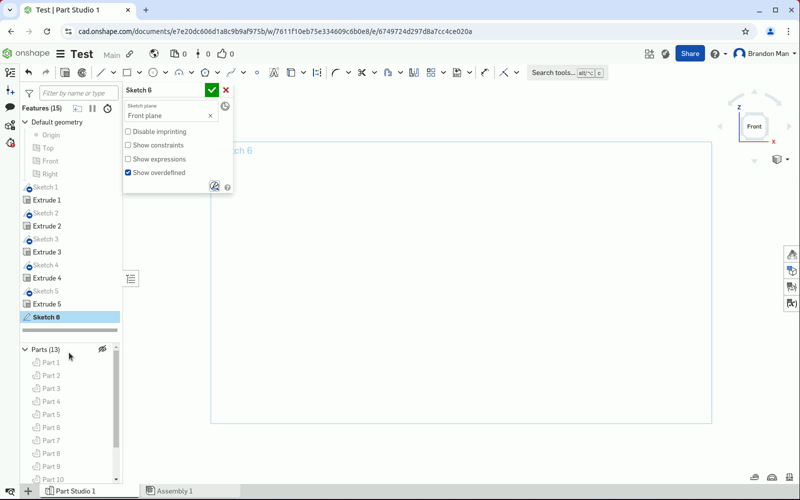
key(c)
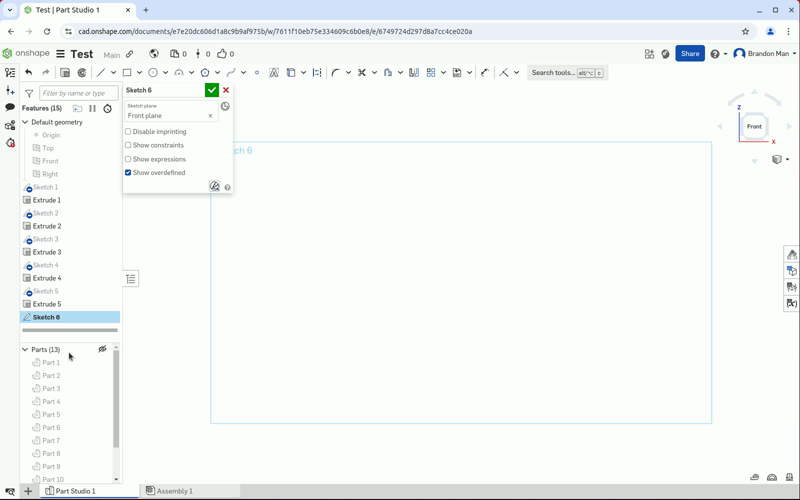
key_down(shift)
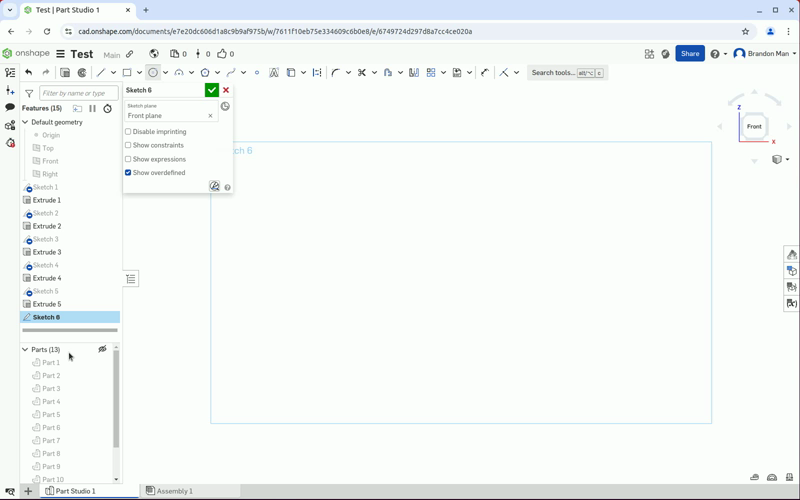
mouse_move(501, 282)
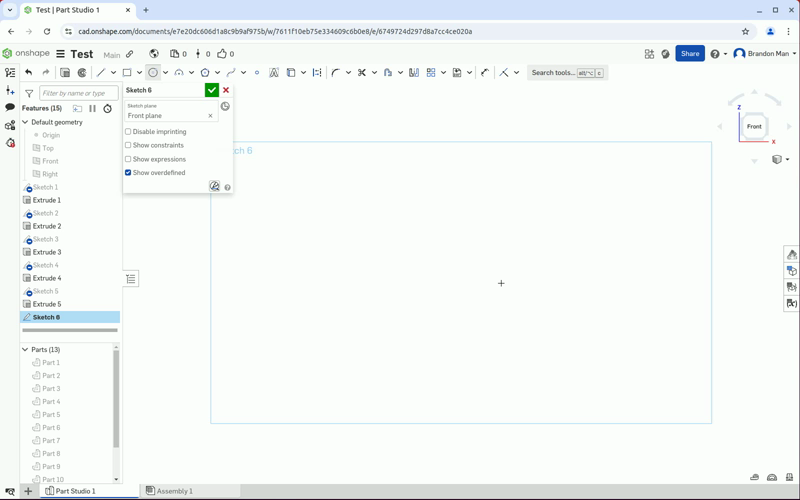
click(501, 282)
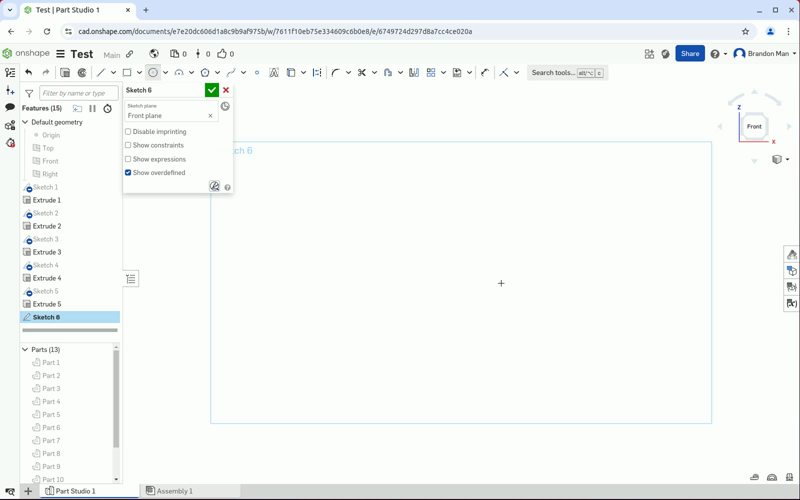
key_up(shift)
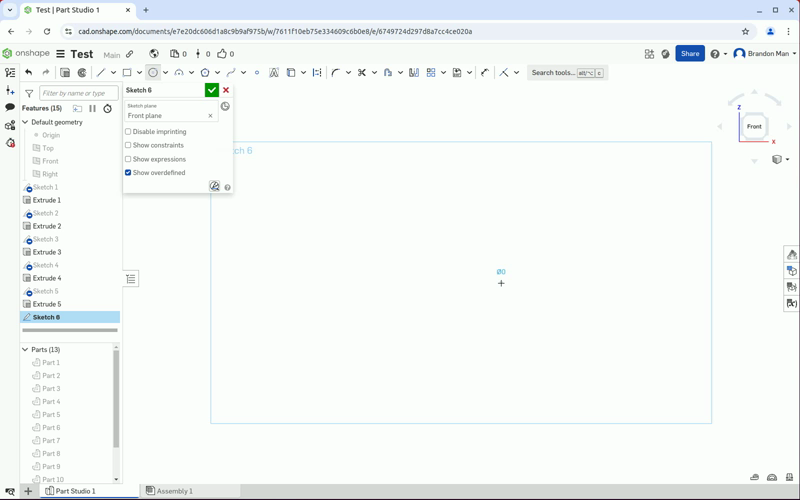
mouse_move(508, 282)
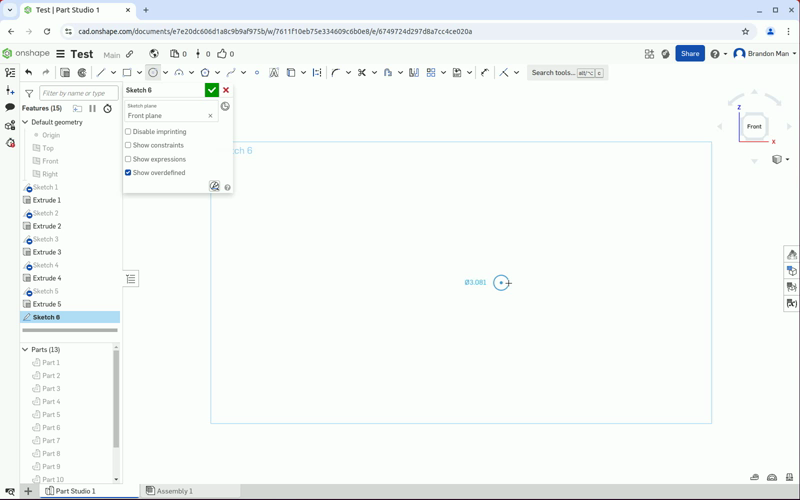
click(508, 282)
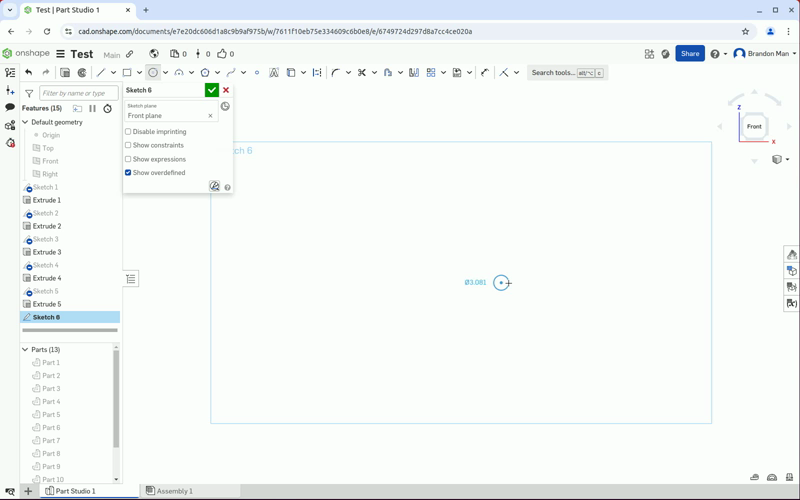
key(esc)
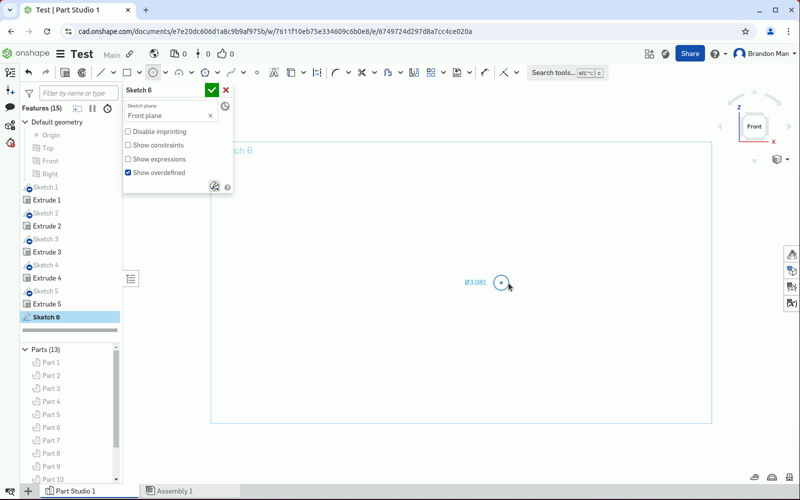
key(c)
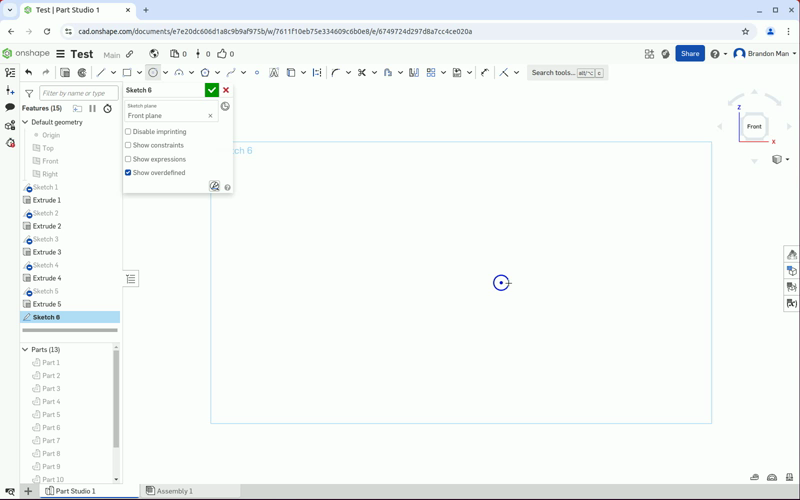
key_down(shift)
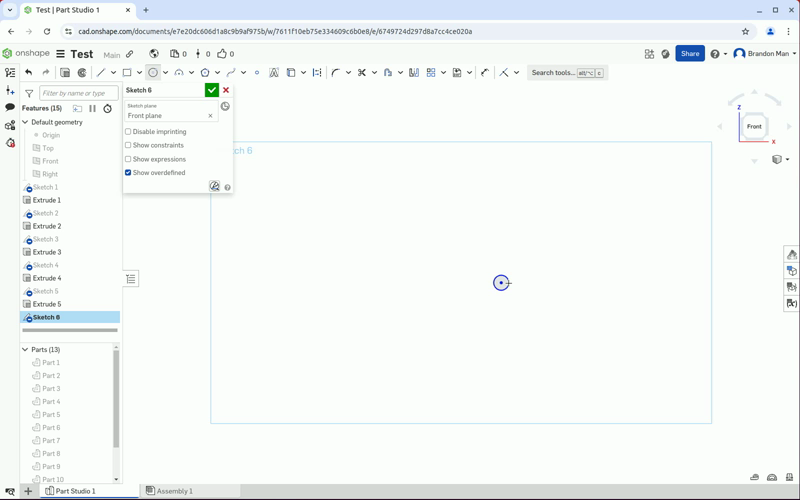
mouse_move(501, 282)
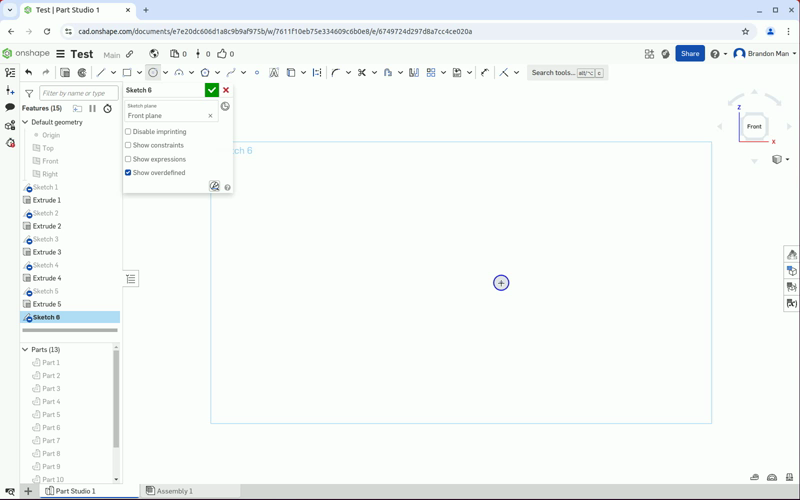
click(501, 282)
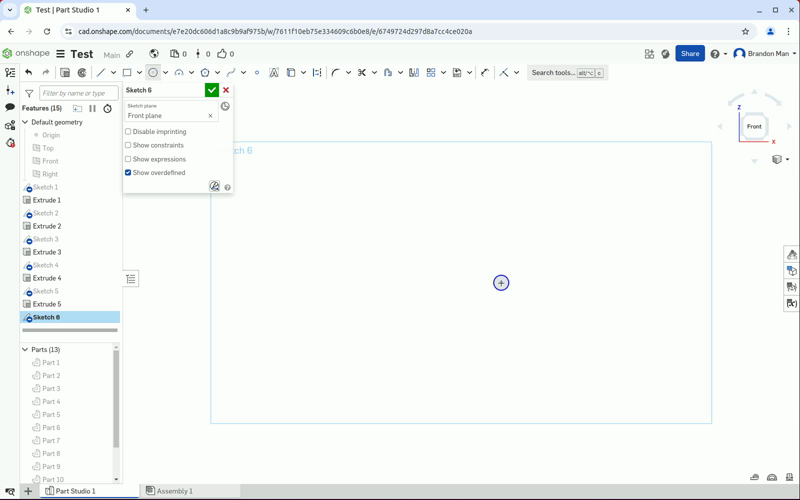
key_up(shift)
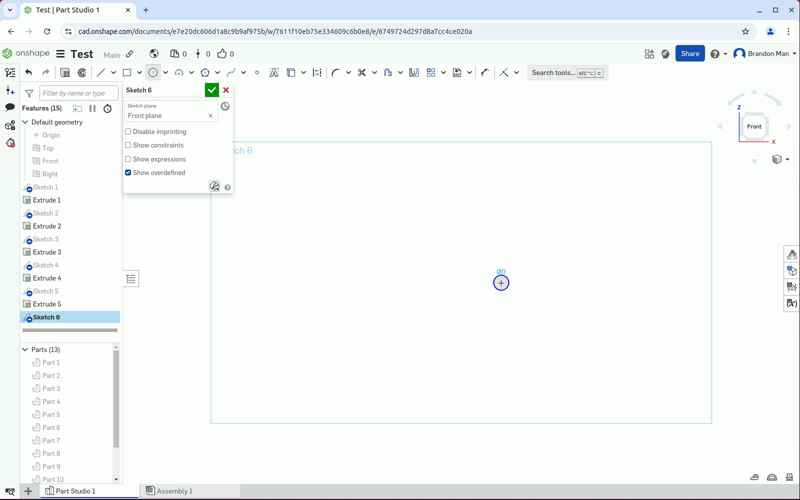
mouse_move(504, 282)
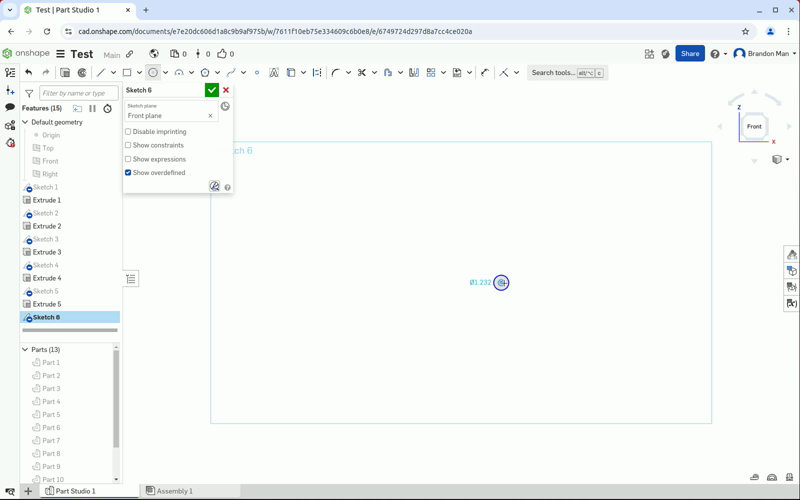
scroll(6)
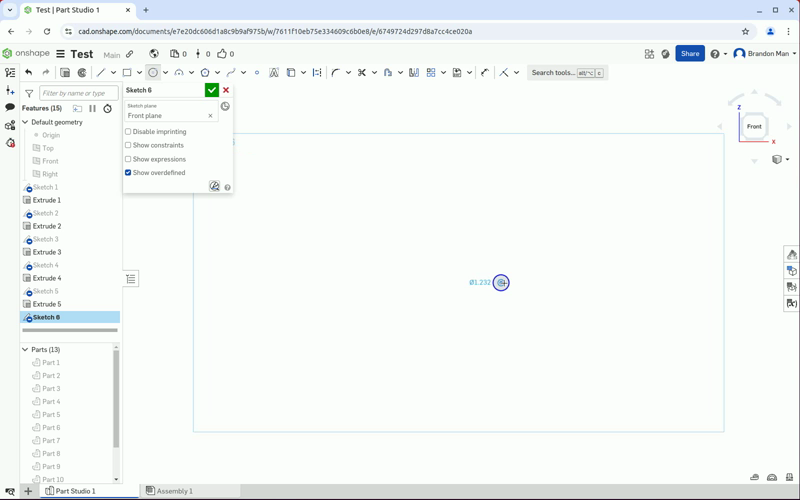
scroll(6)
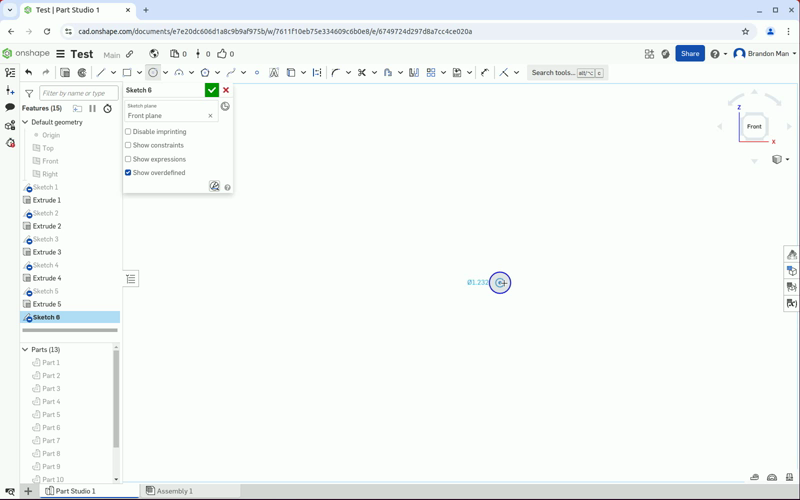
scroll(6)
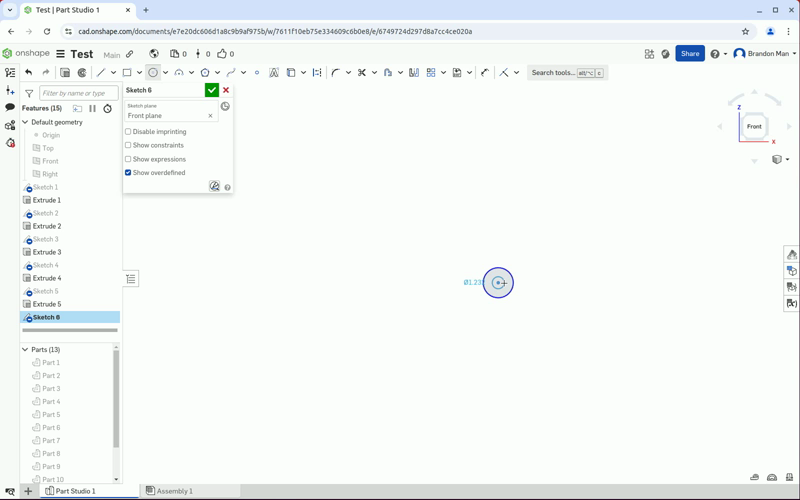
scroll(6)
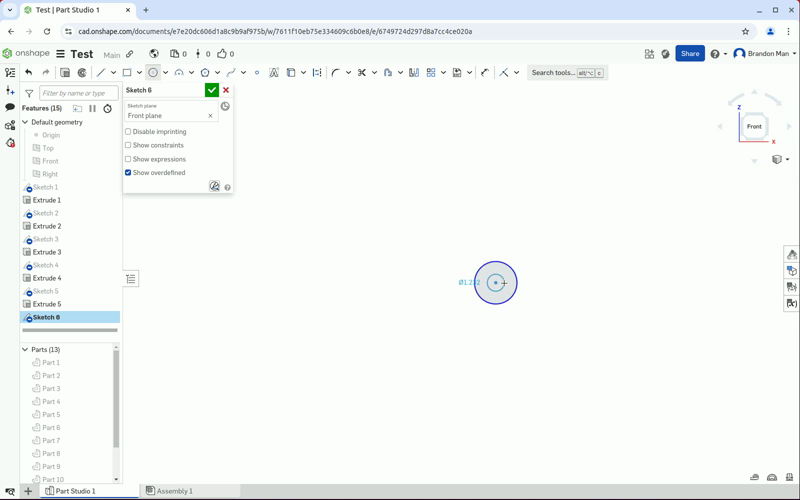
scroll(6)
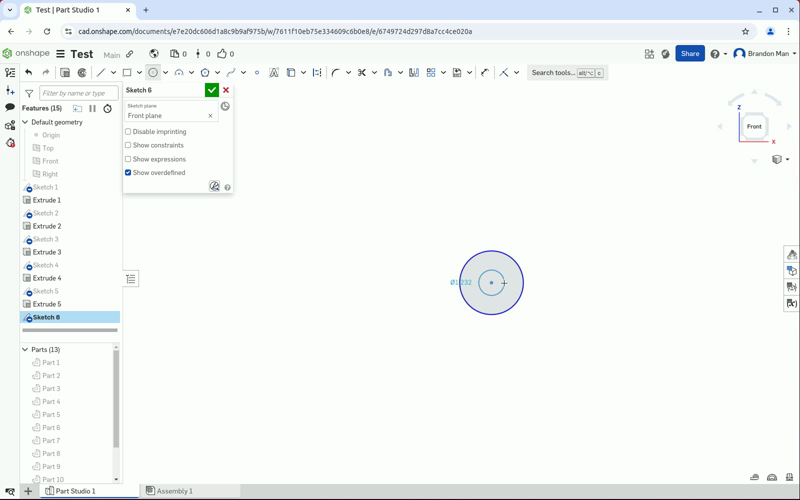
scroll(6)
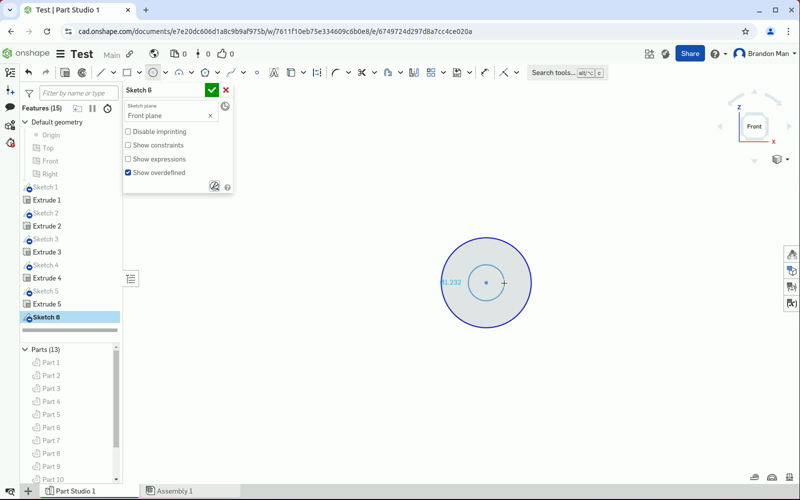
scroll(6)
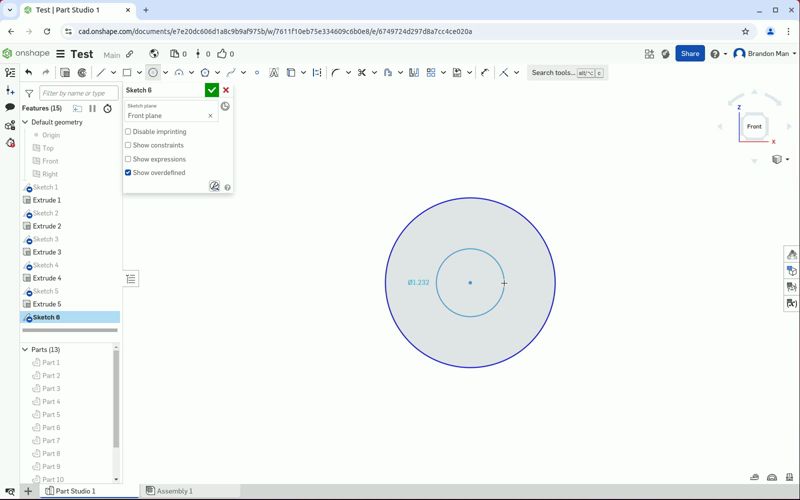
click(504, 282)
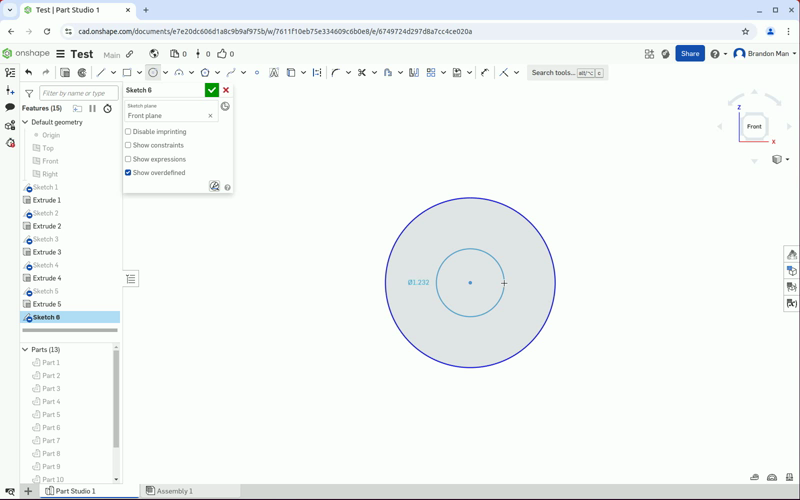
scroll(-6)
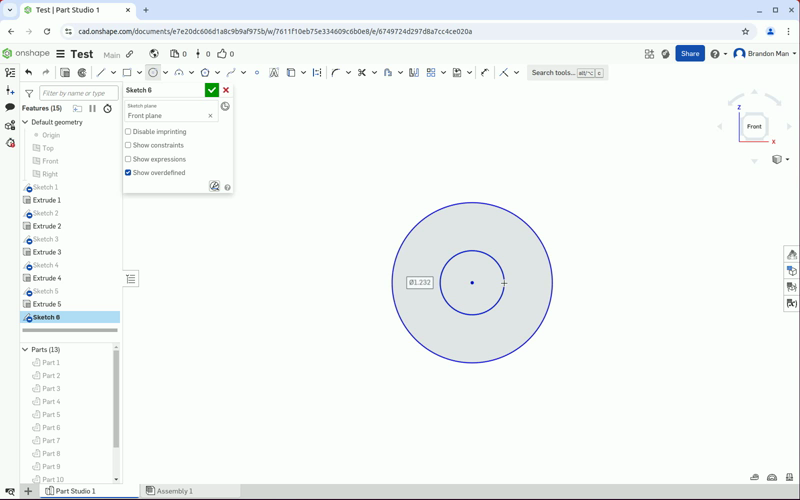
scroll(-6)
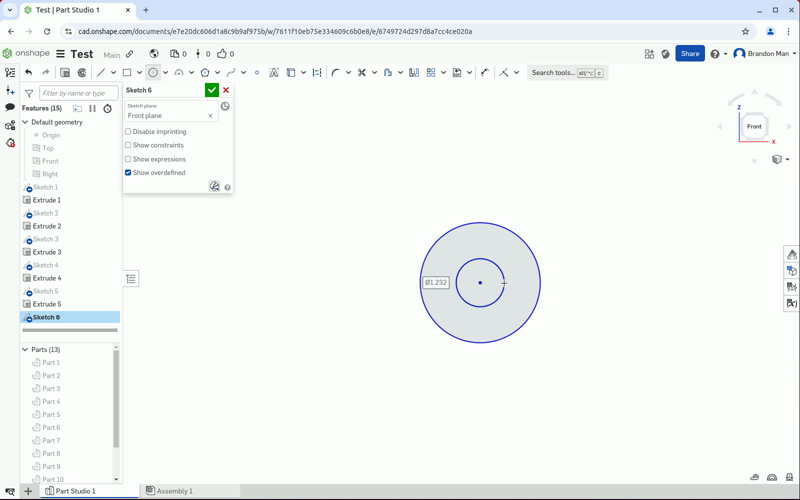
scroll(-6)
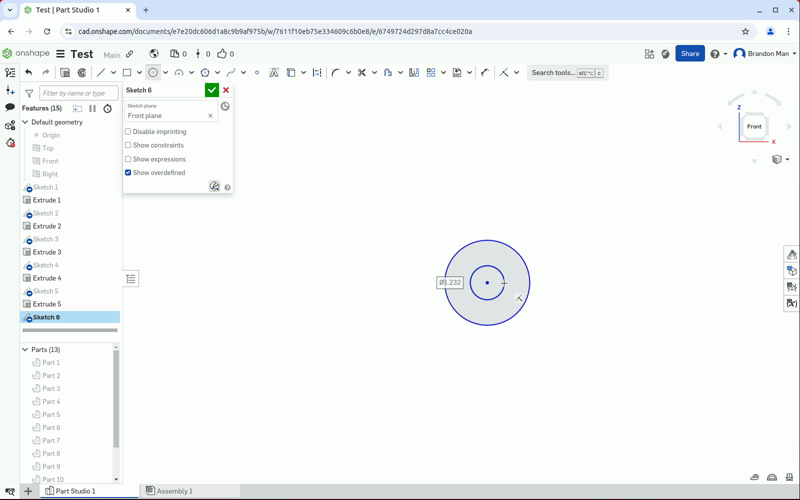
scroll(-6)
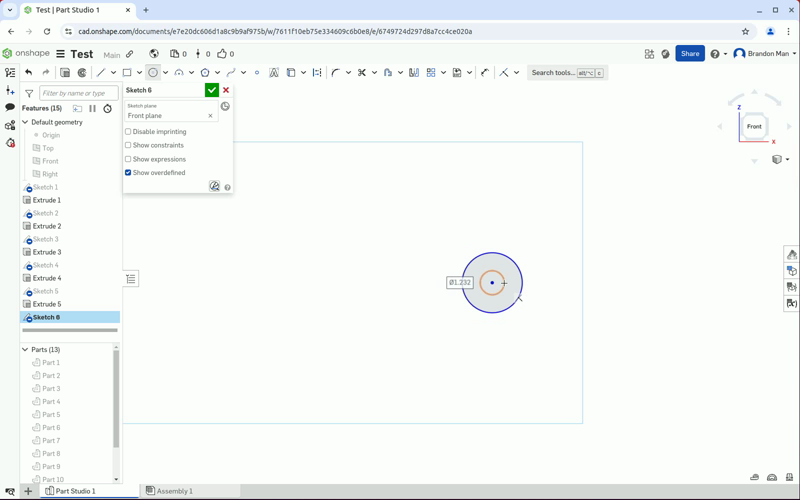
scroll(-6)
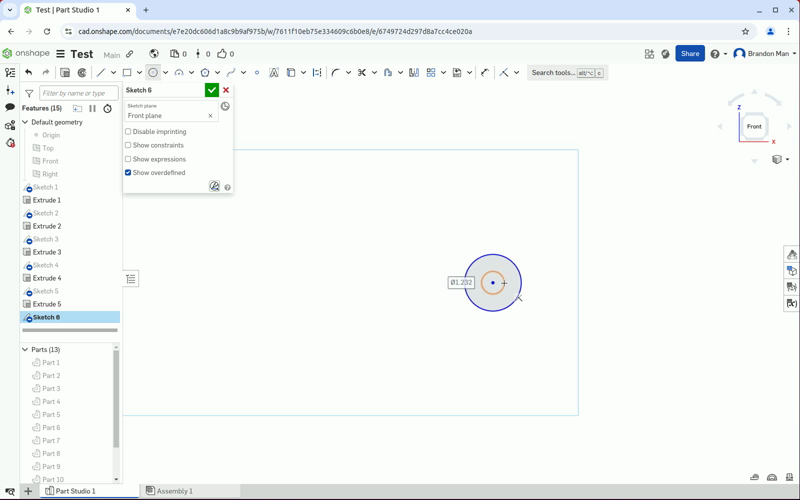
scroll(-6)
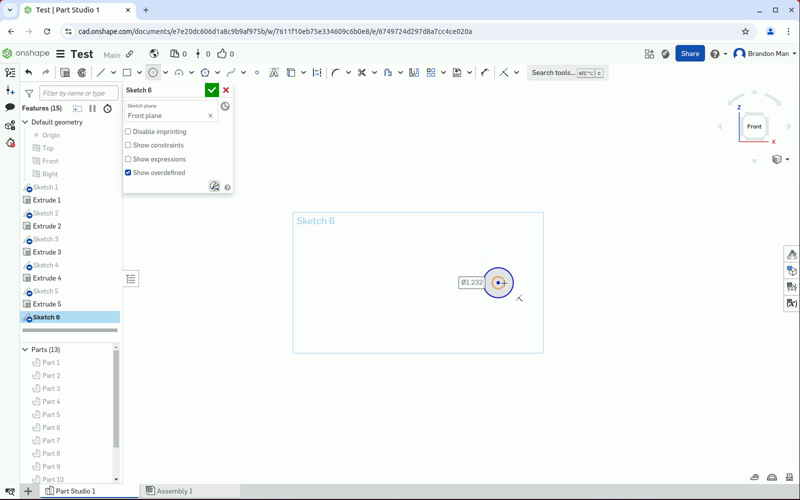
scroll(-6)
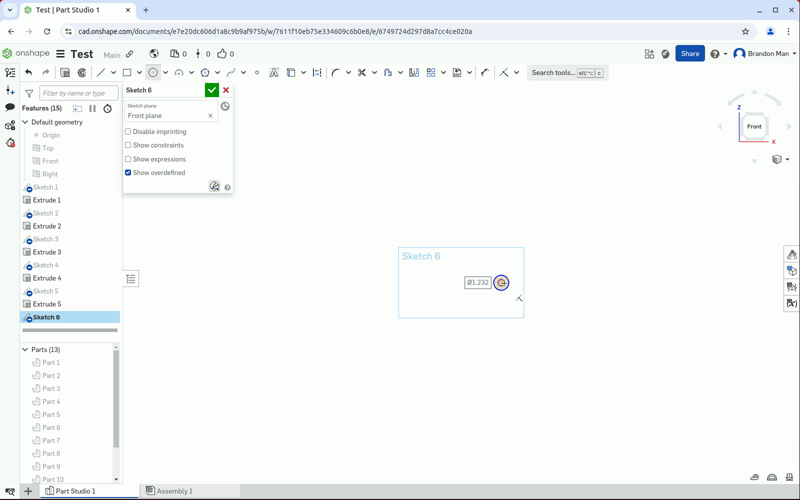
key(esc)
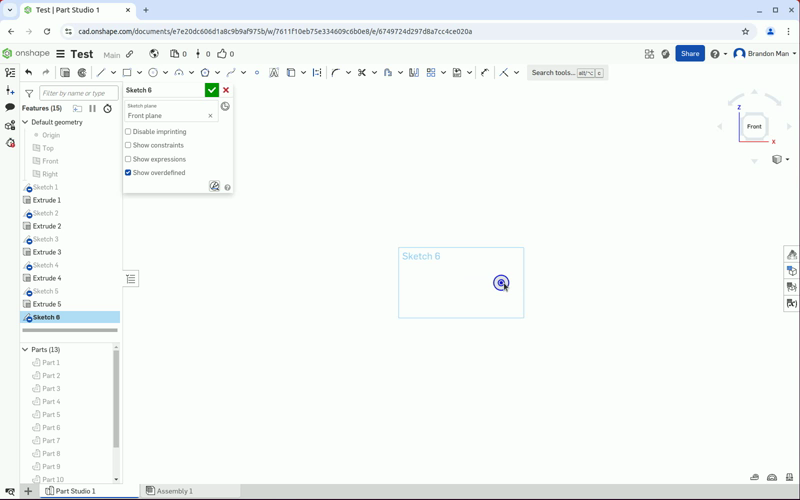
mouse_move(494, 282)
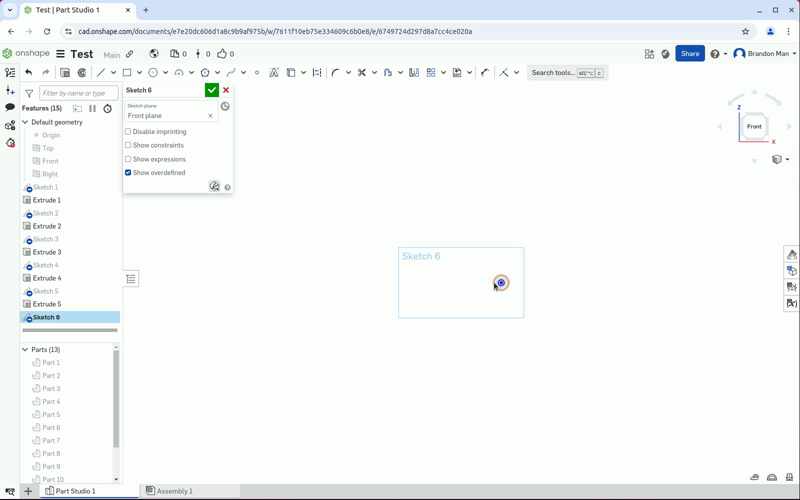
scroll(6)
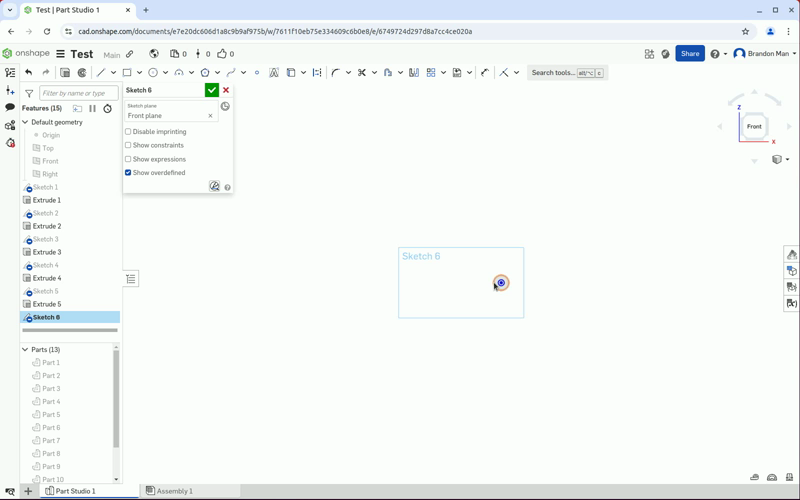
scroll(6)
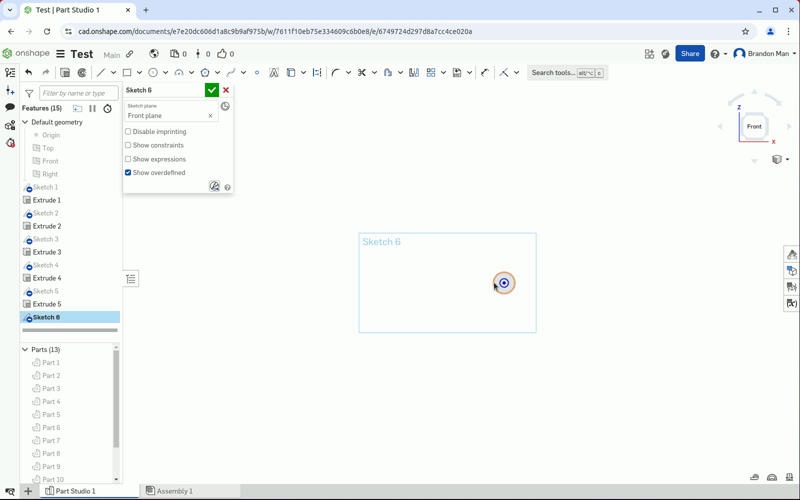
scroll(6)
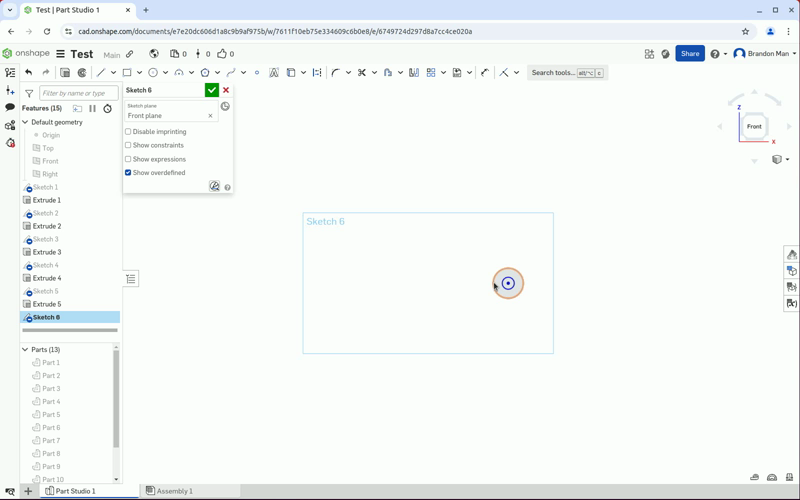
scroll(6)
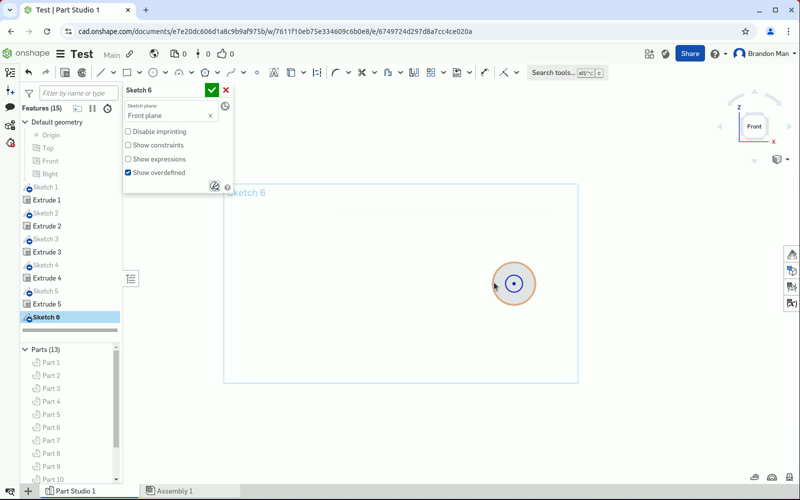
scroll(6)
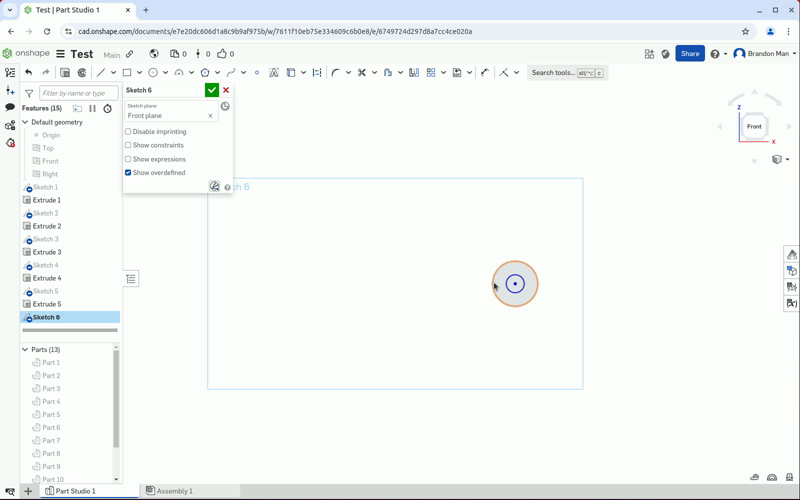
scroll(6)
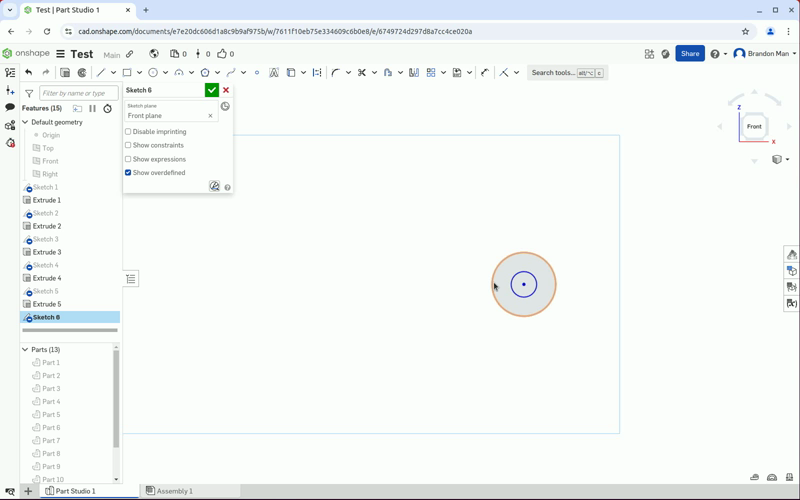
scroll(6)
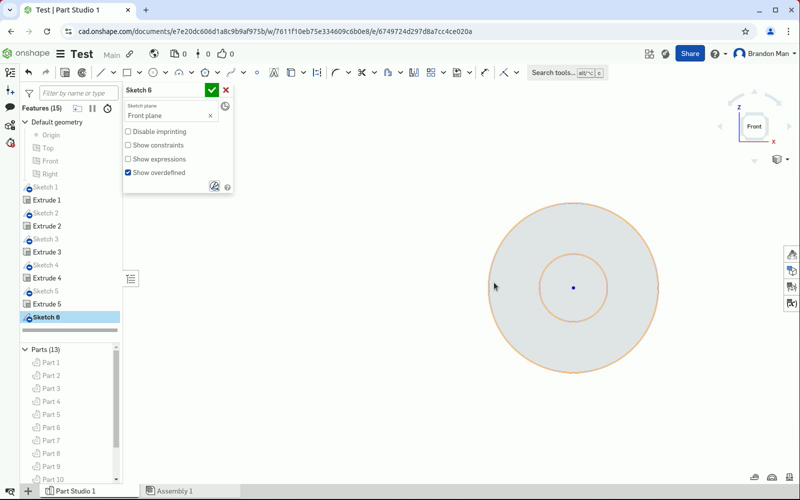
click(494, 282)
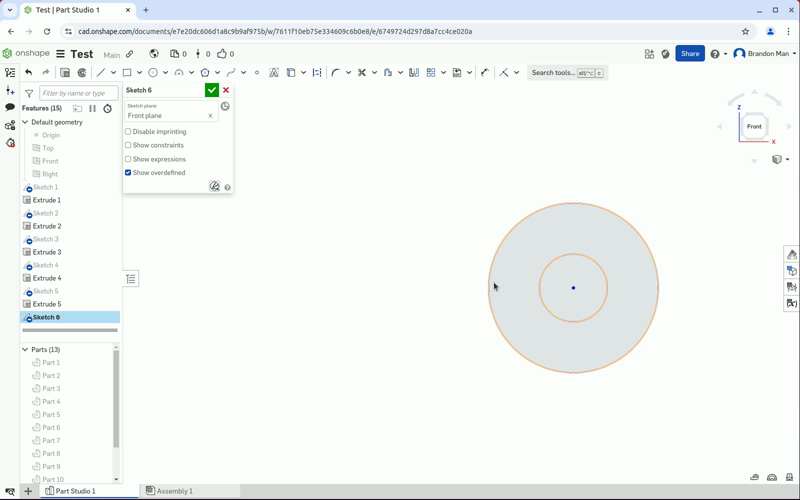
scroll(-6)
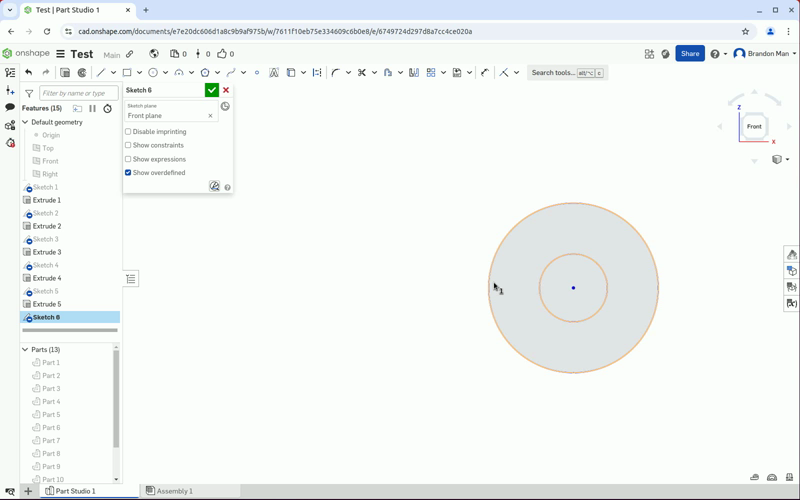
scroll(-6)
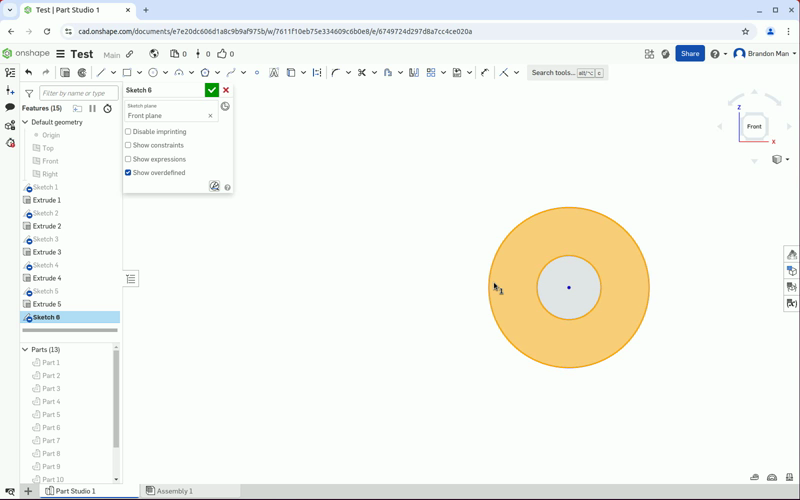
scroll(-6)
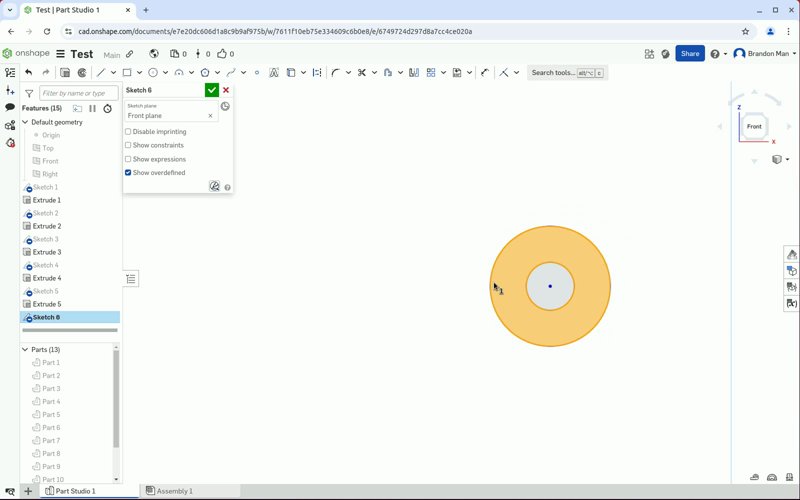
scroll(-6)
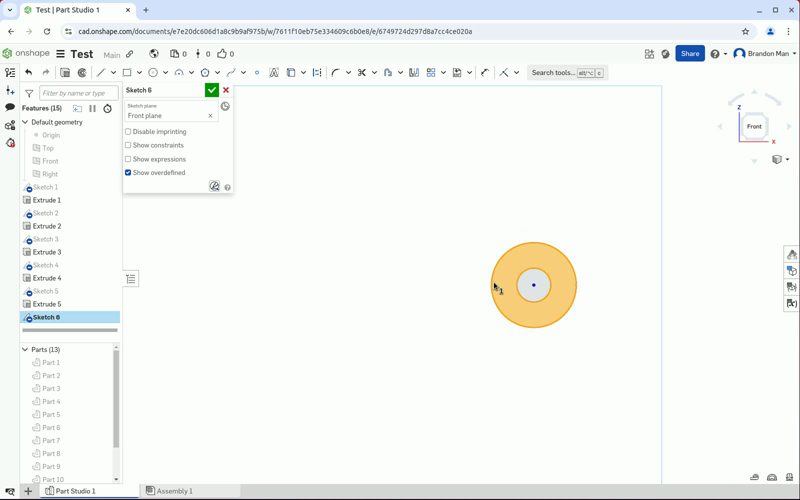
scroll(-6)
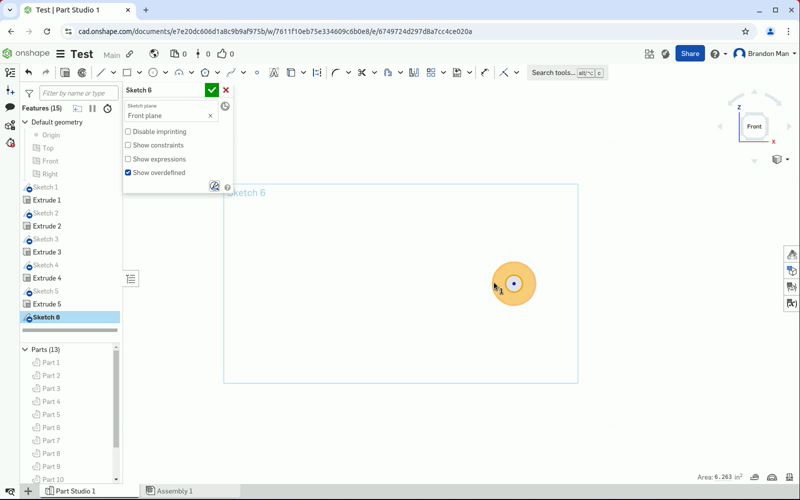
scroll(-6)
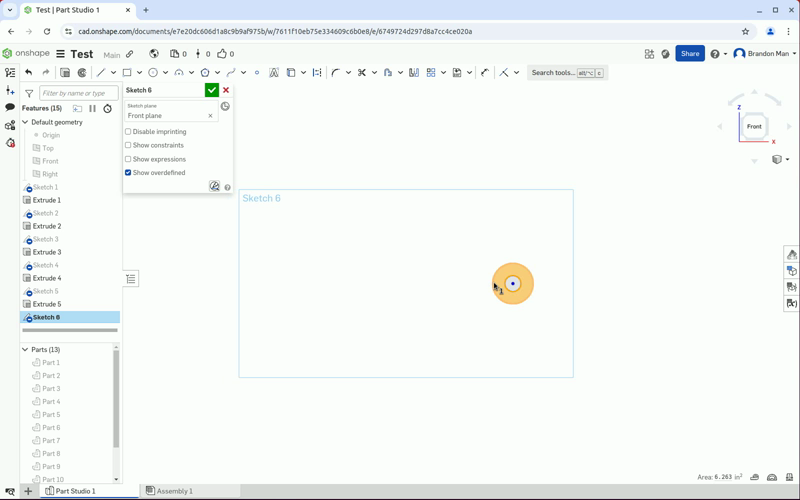
scroll(-6)
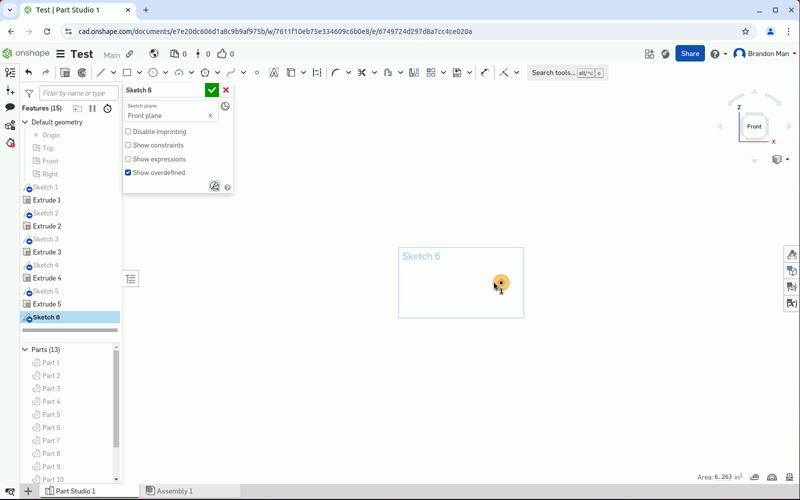
mouse_move(69, 352)
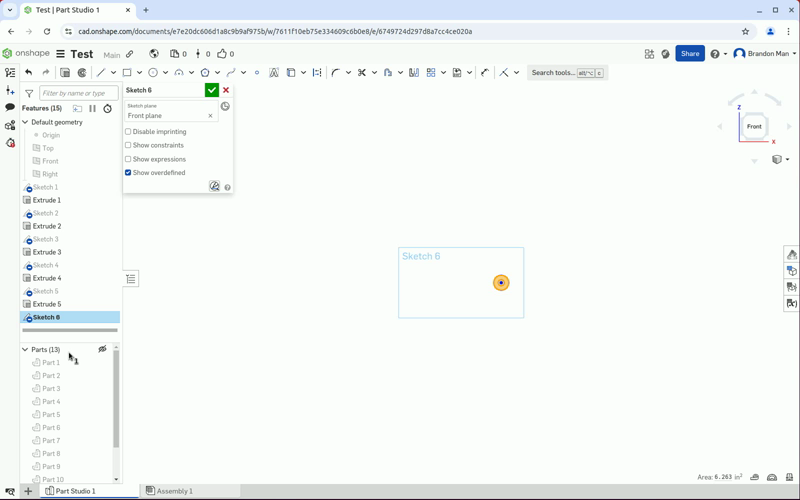
key(shift+y)
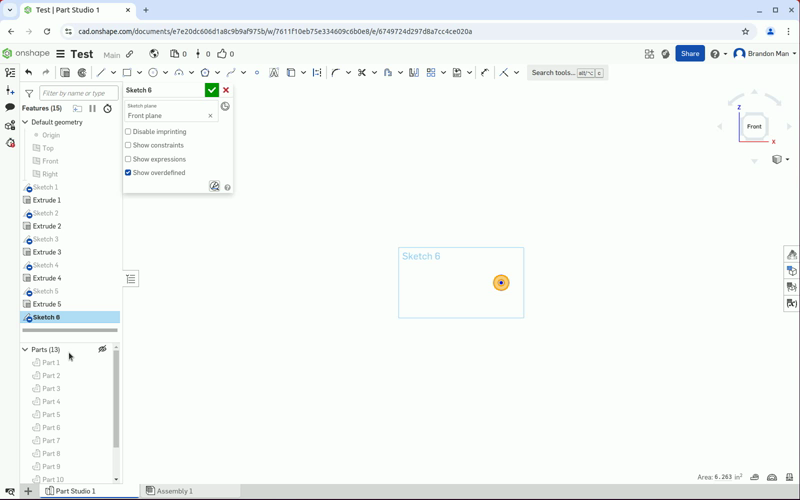
key(shift+e)
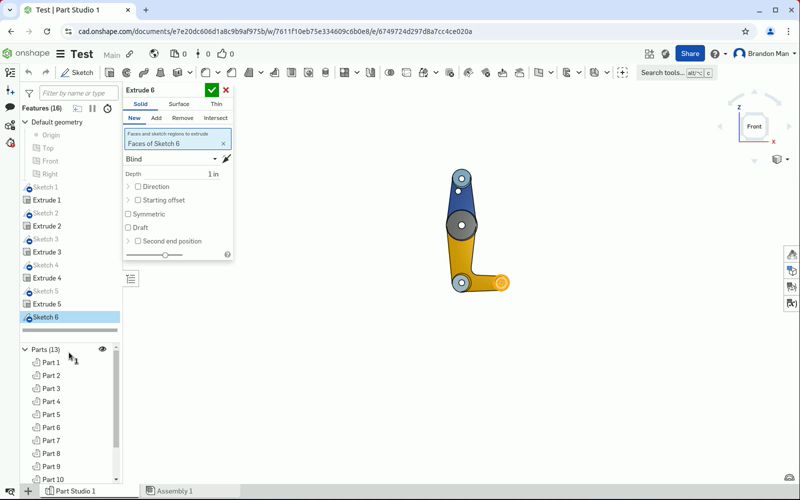
mouse_move(143, 106)
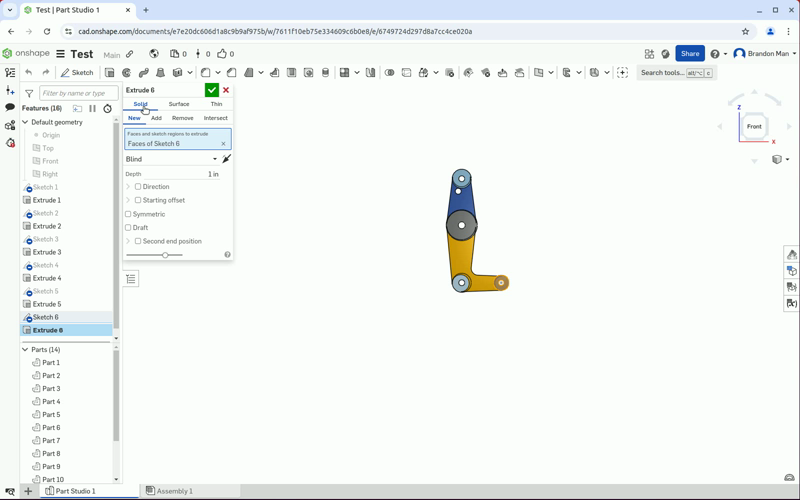
click(143, 106)
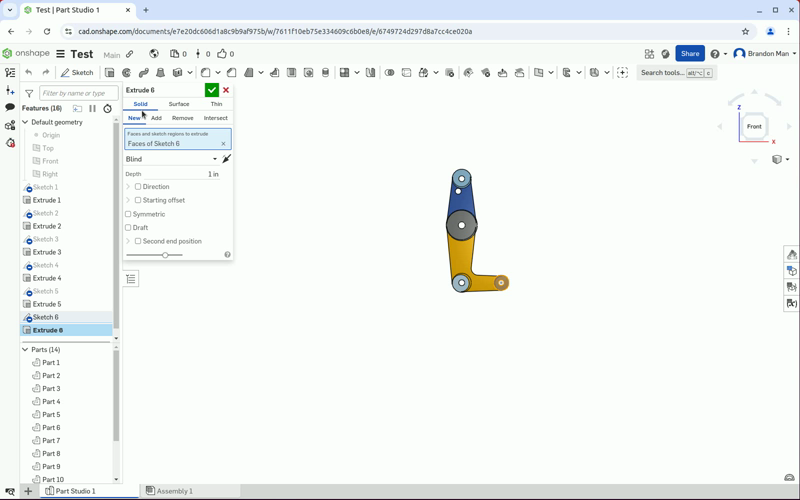
mouse_move(137, 120)
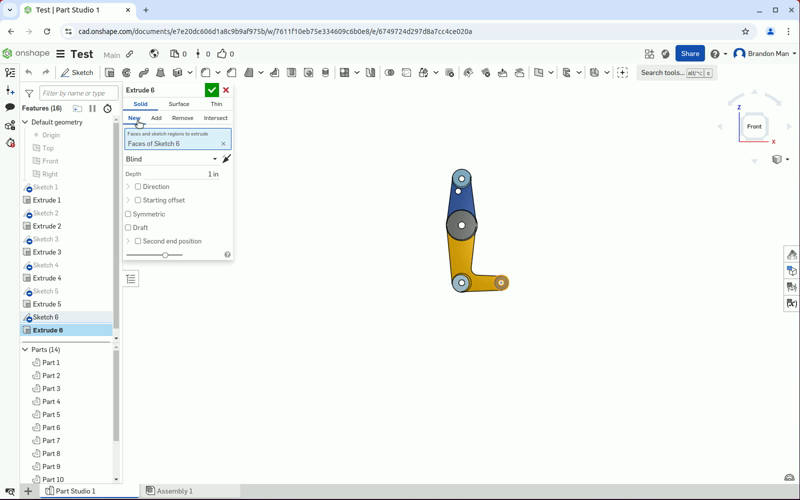
click(137, 120)
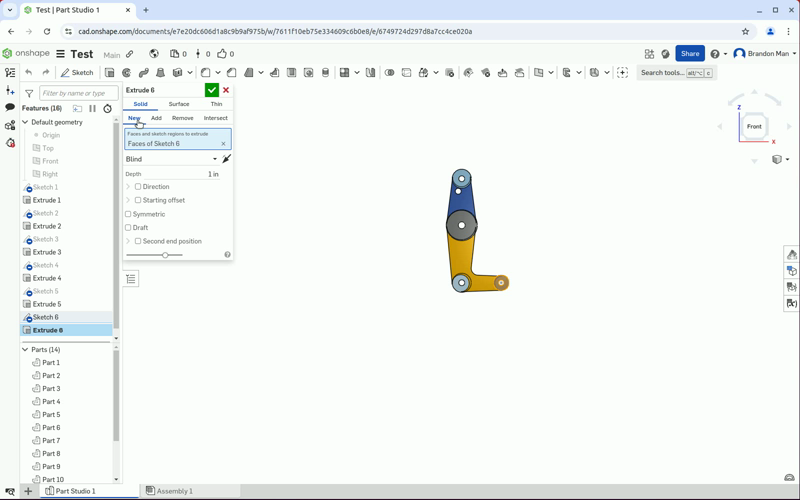
key(tab, 4)
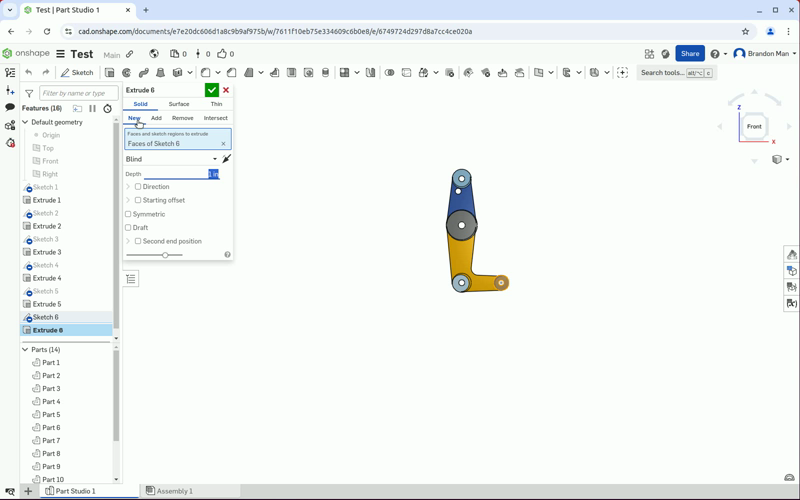
text(0.481)
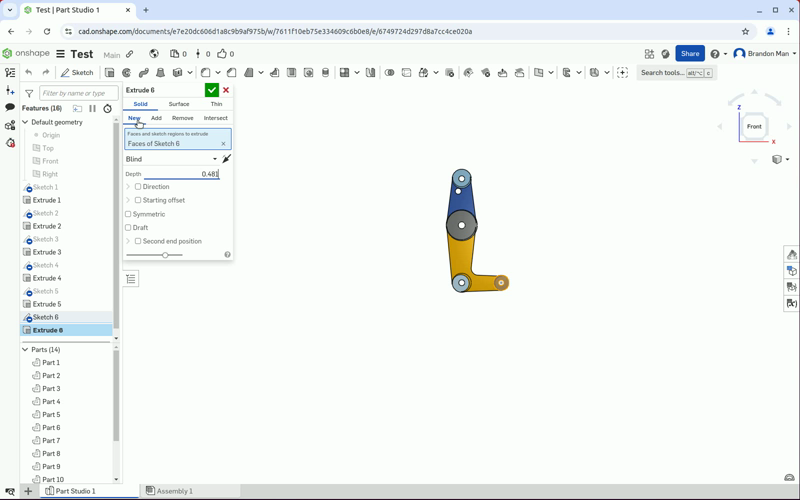
key(enter)
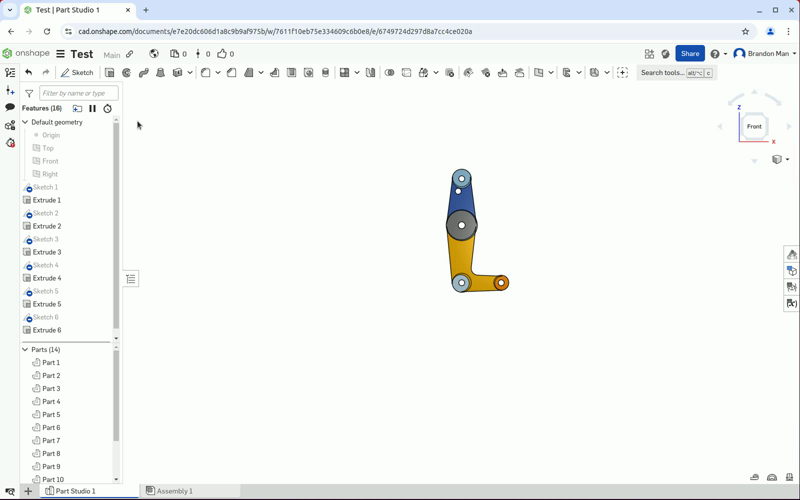
key(shift+h)
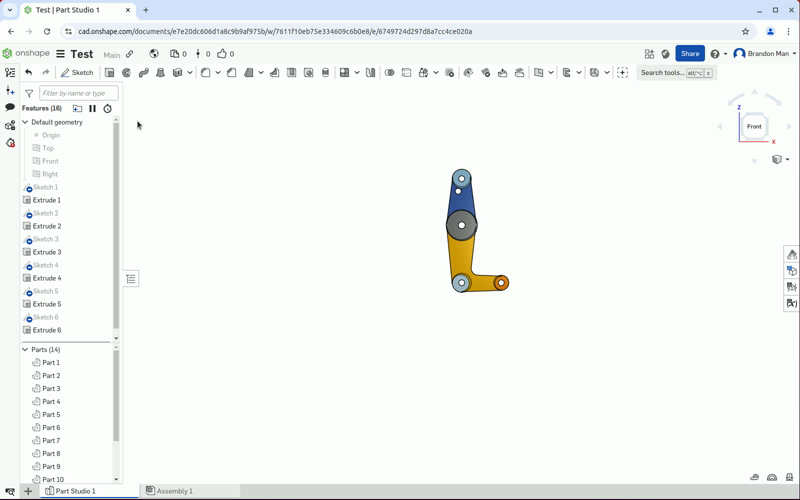
key(shift+h)
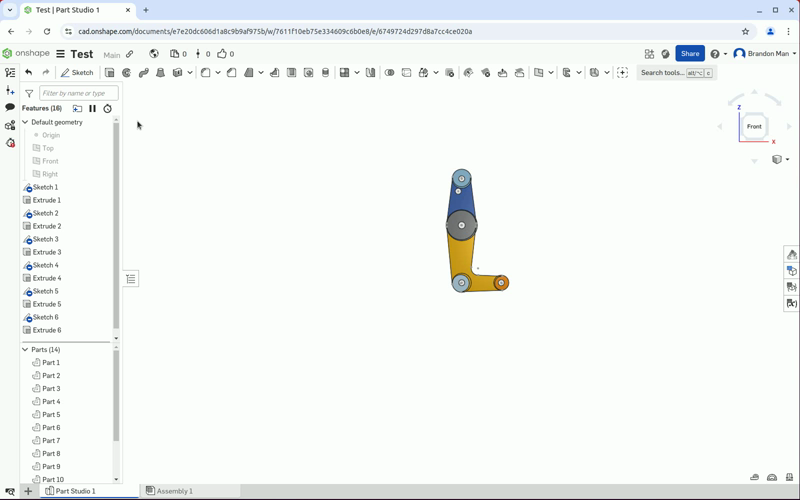
key(shift+7)
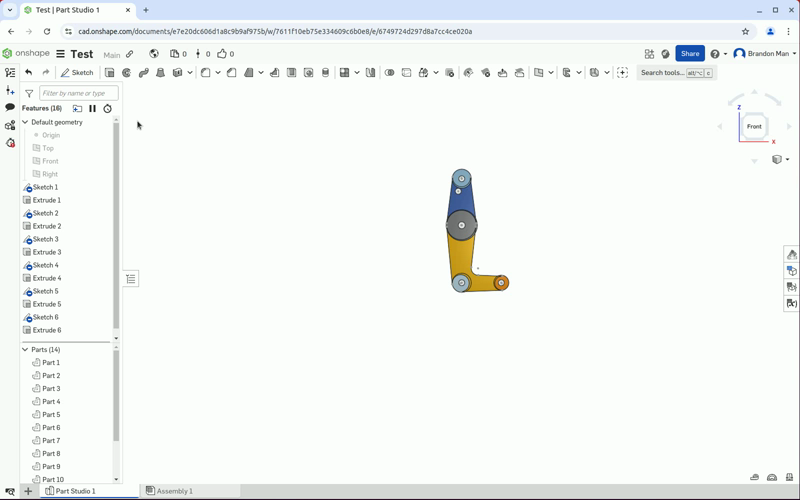
key(left, 2)
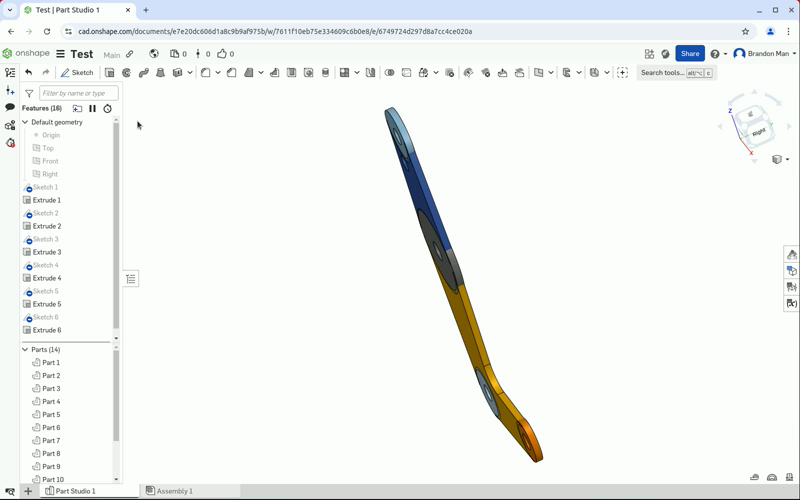
key(down, 2)
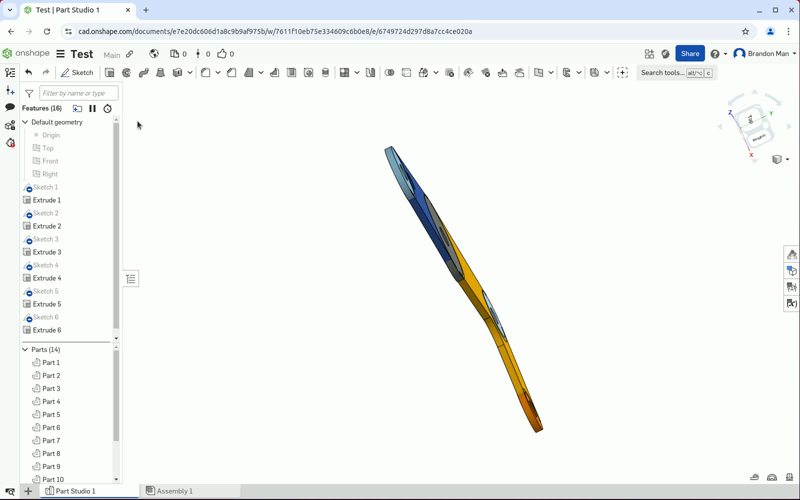
key(up, 2)
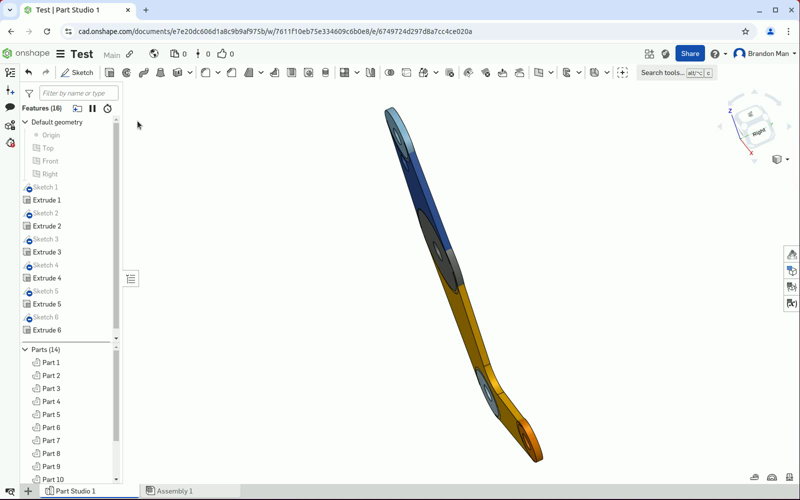
key(right, 2)
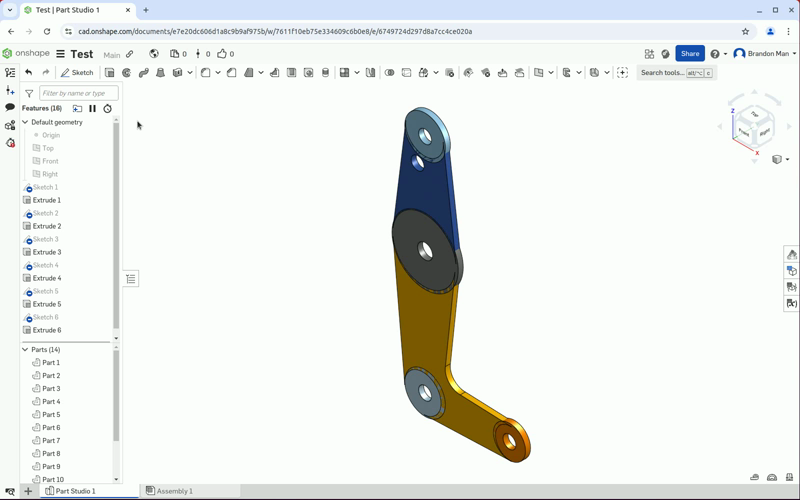
mouse_move(69, 189)
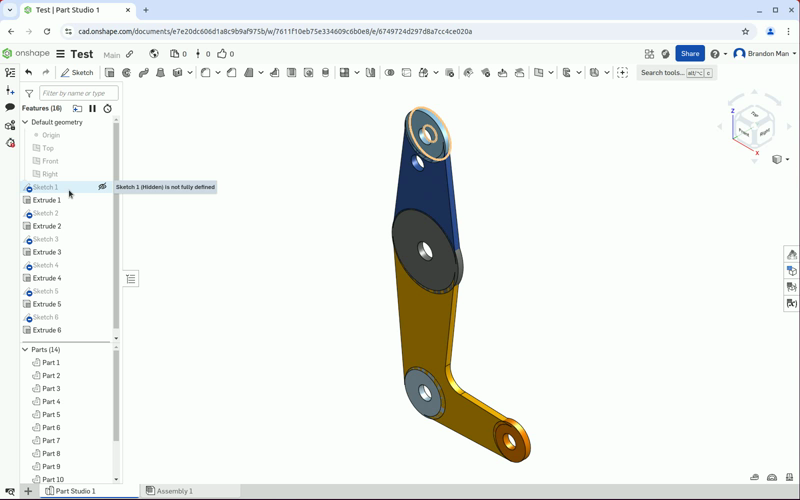
click(69, 189)